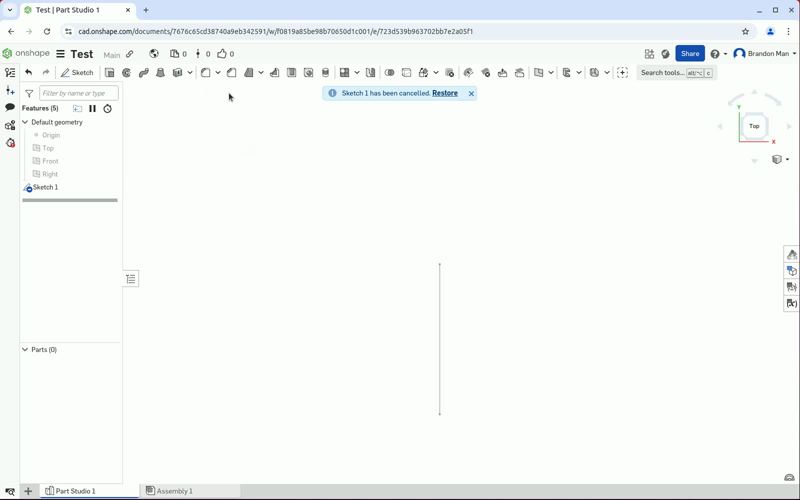
key(shift+h)
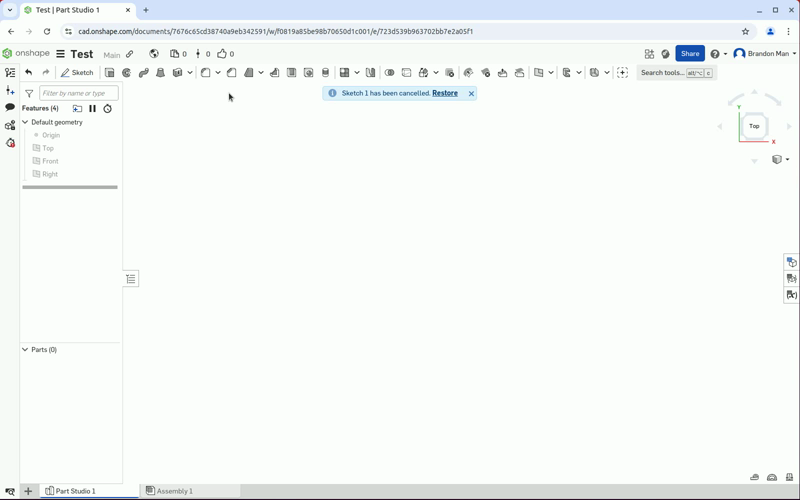
mouse_move(73, 352)
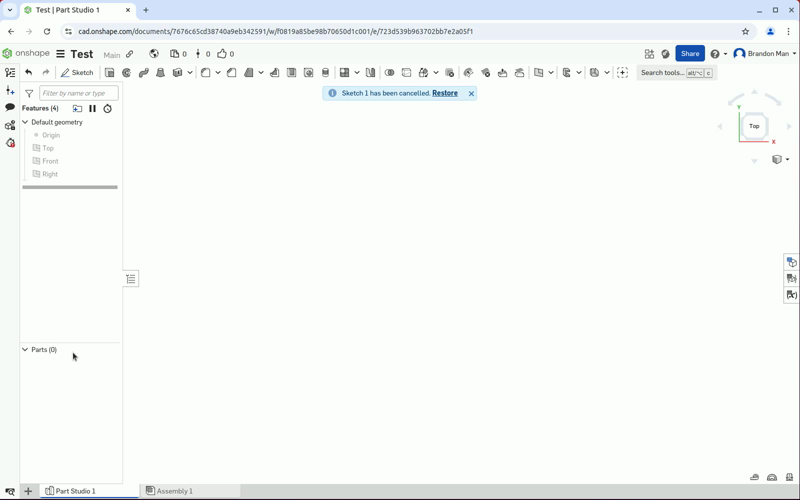
key(y)
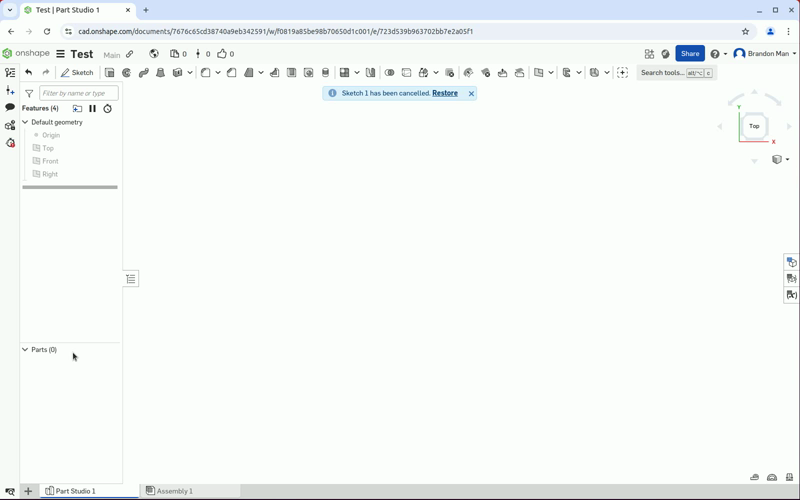
key(shift+p)
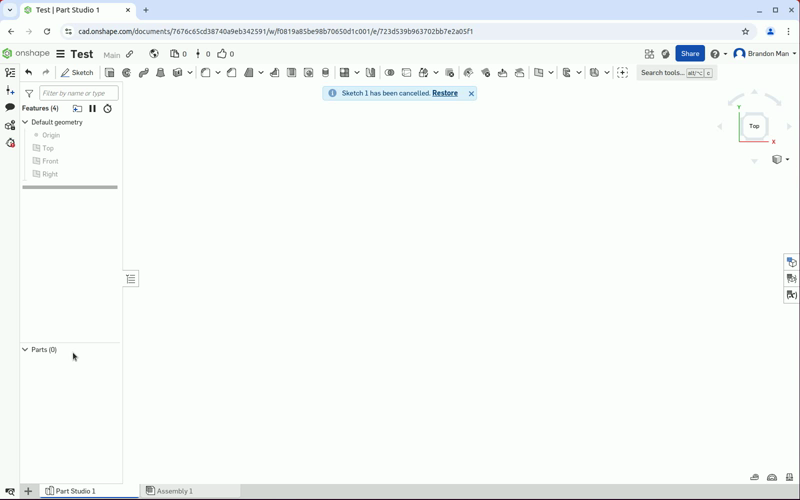
key(space)
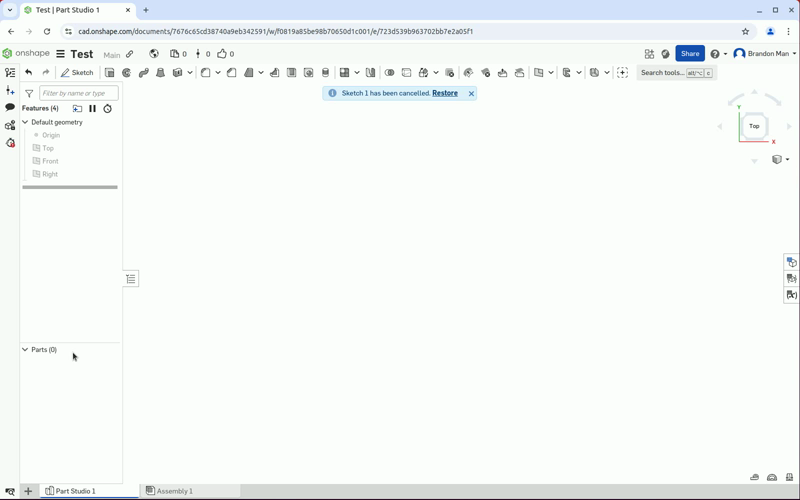
key_down(shift)
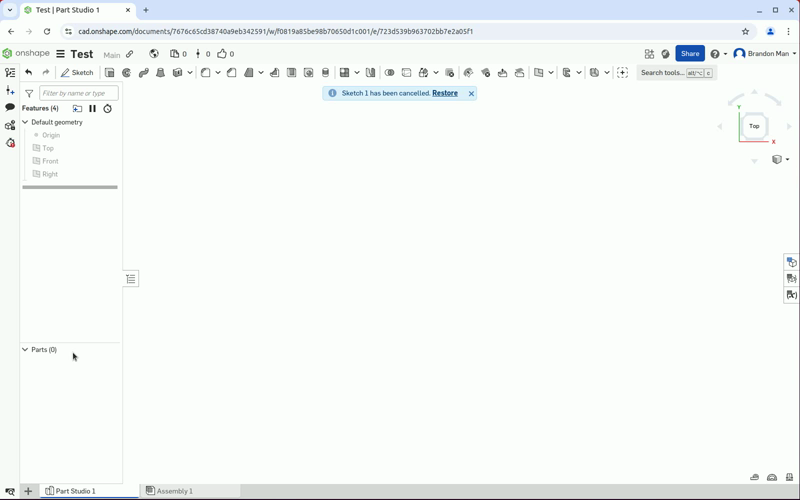
key(up)
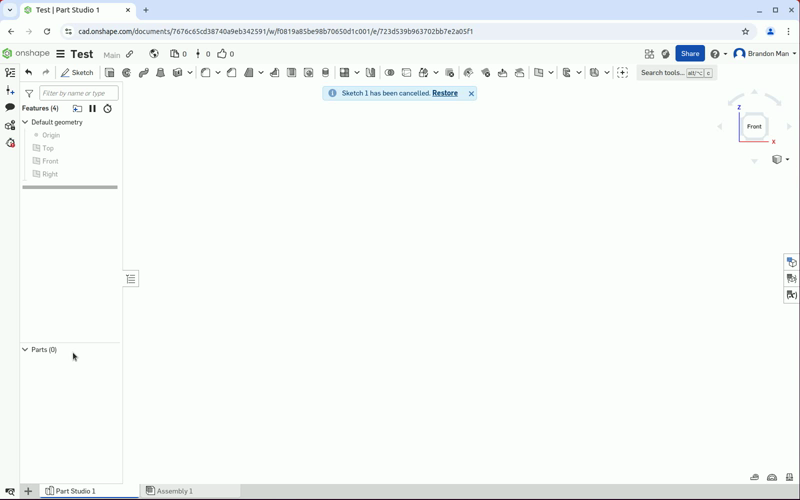
key_up(shift)
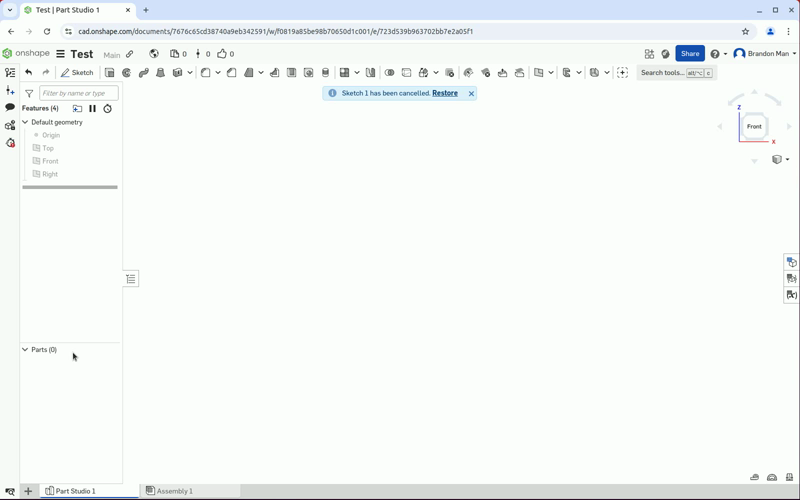
mouse_move(73, 352)
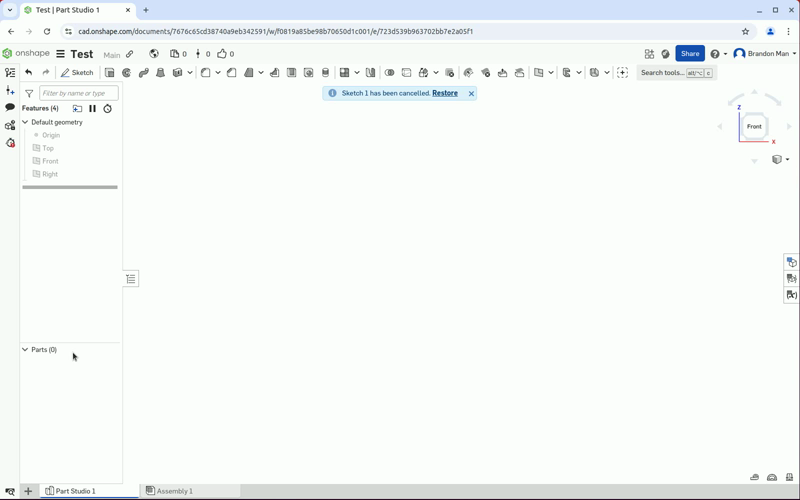
key(shift+y)
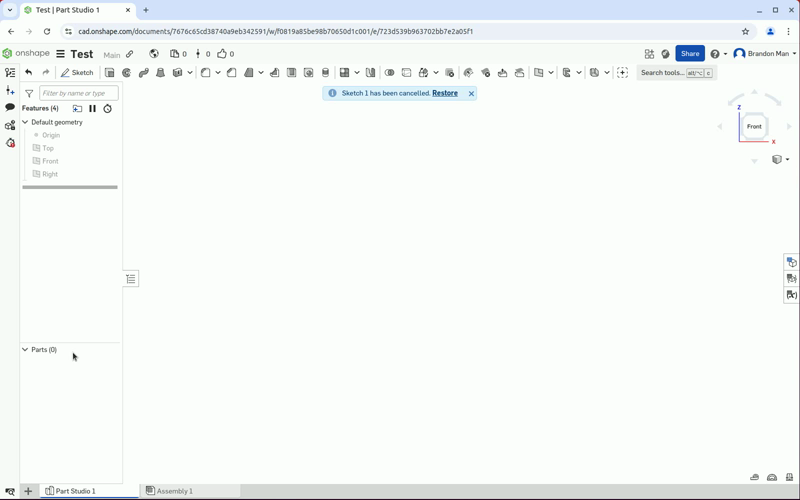
key(shift+s)
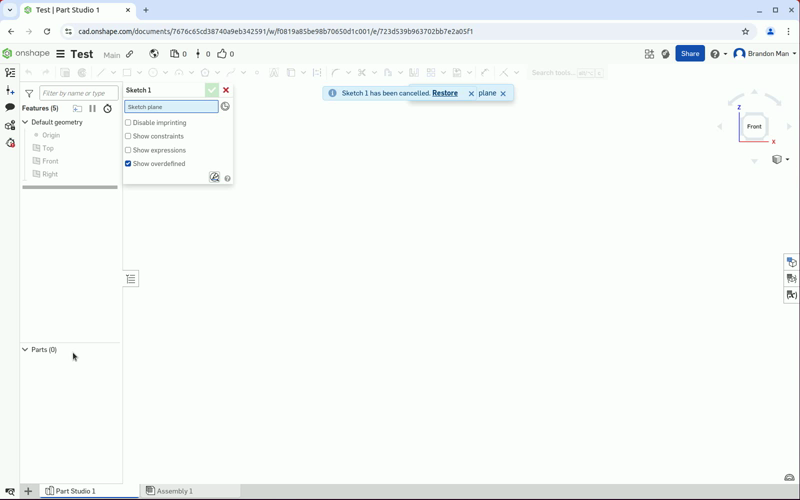
mouse_move(73, 163)
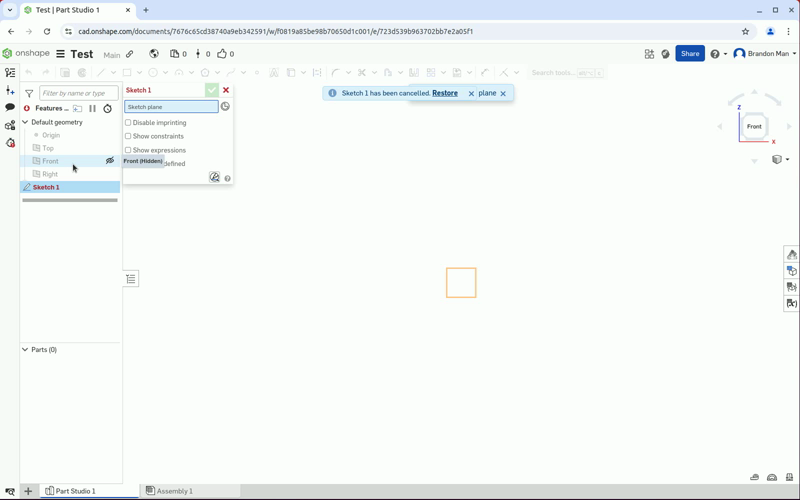
click(73, 163)
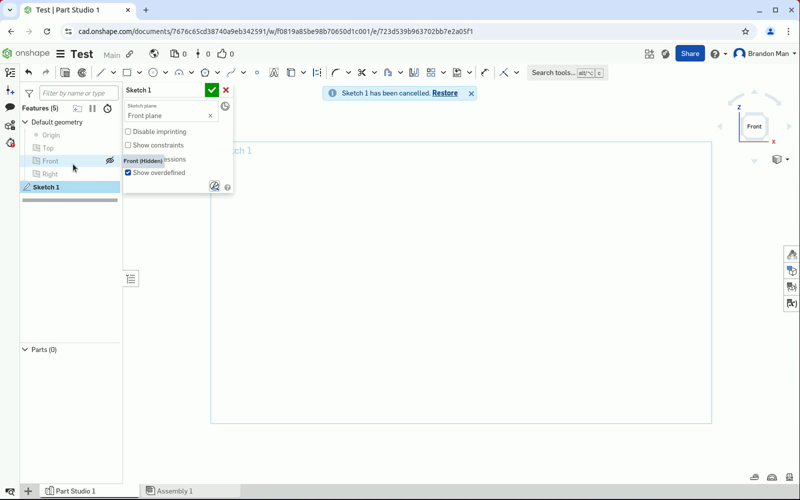
mouse_move(73, 352)
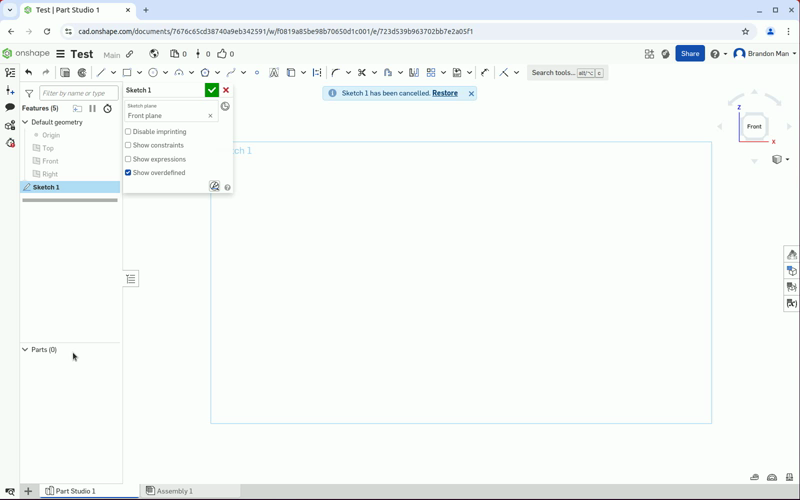
key(y)
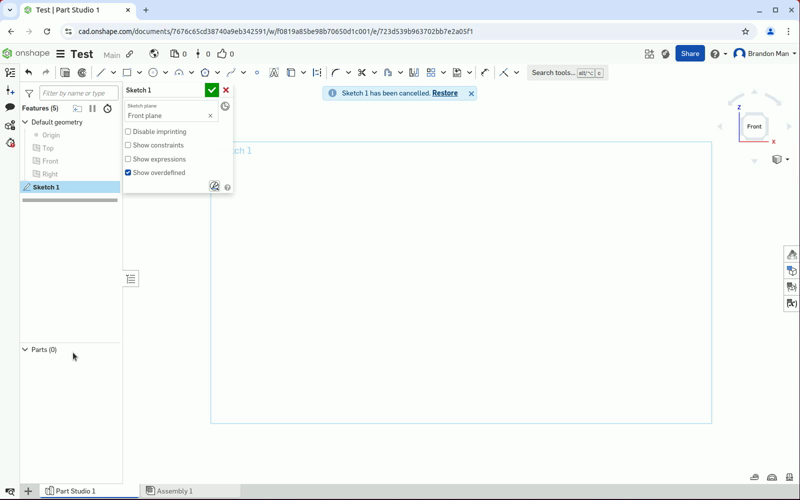
key(c)
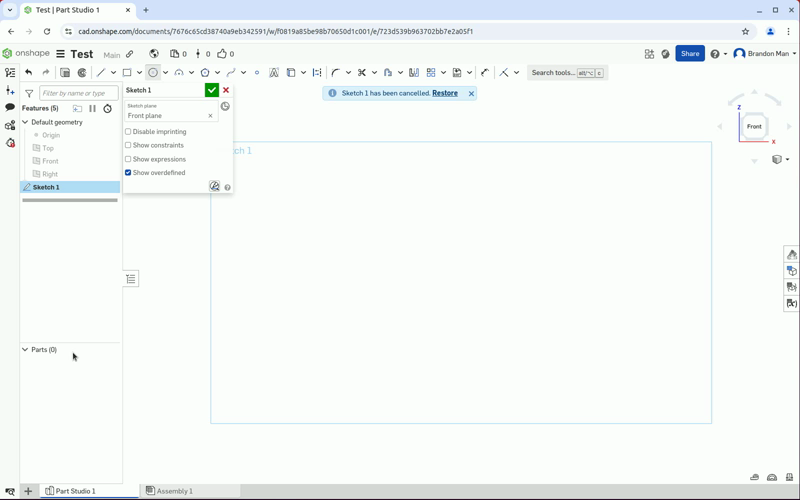
key_down(shift)
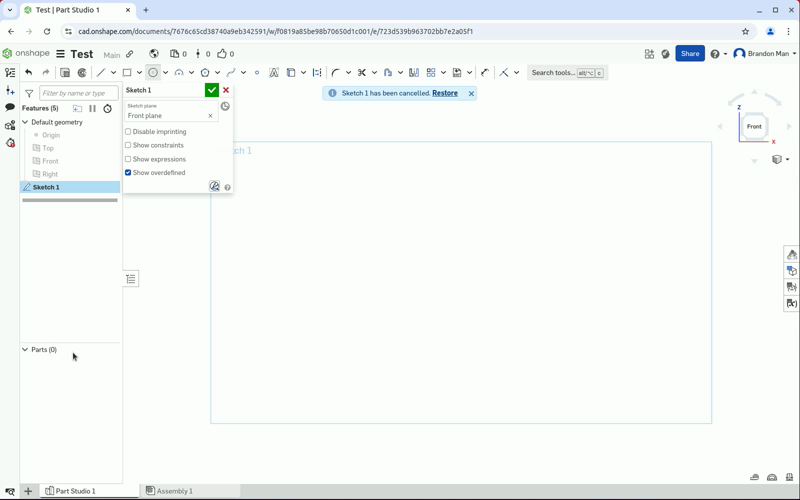
mouse_move(460, 282)
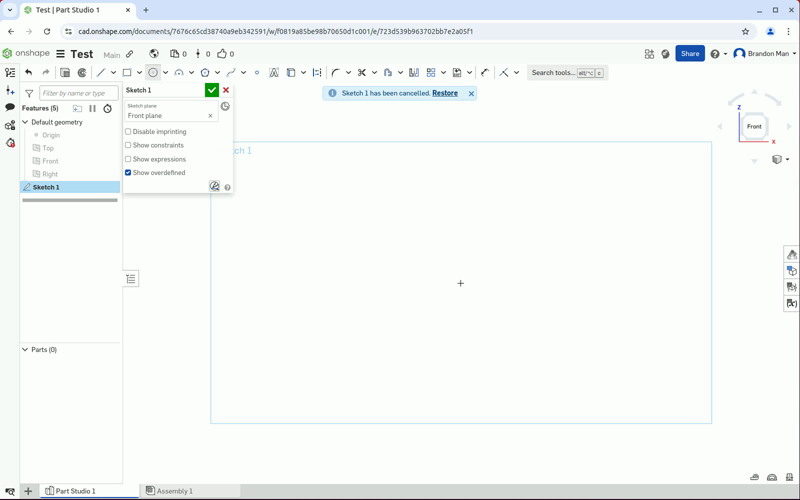
click(460, 282)
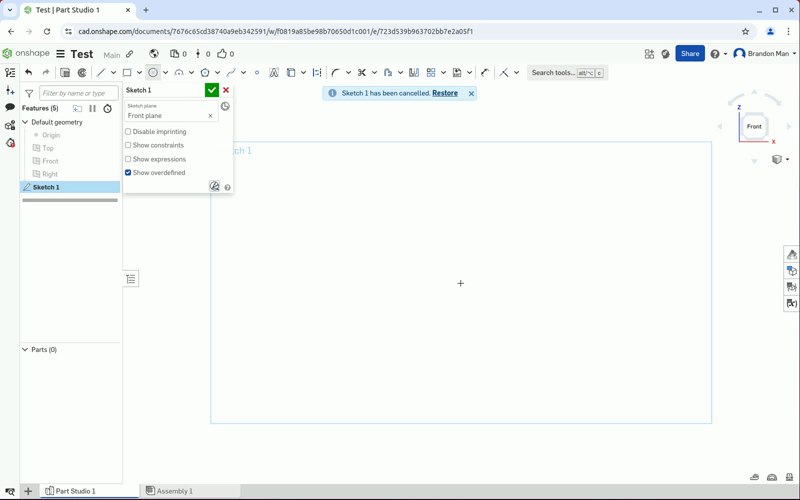
key_up(shift)
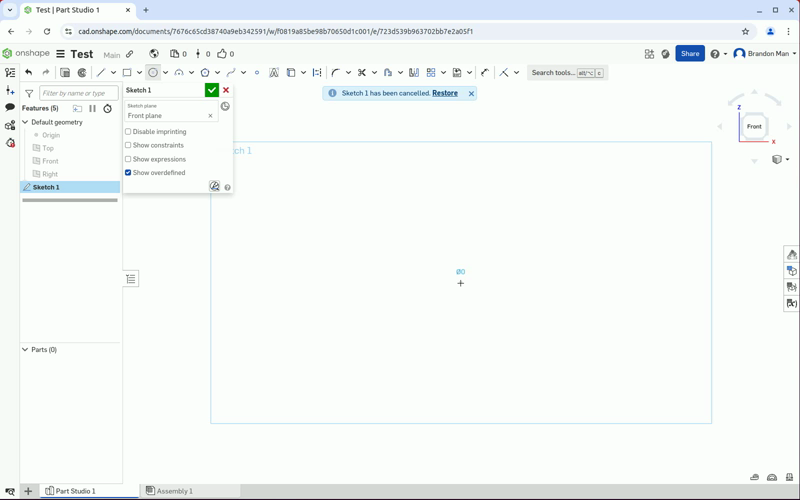
mouse_move(505, 282)
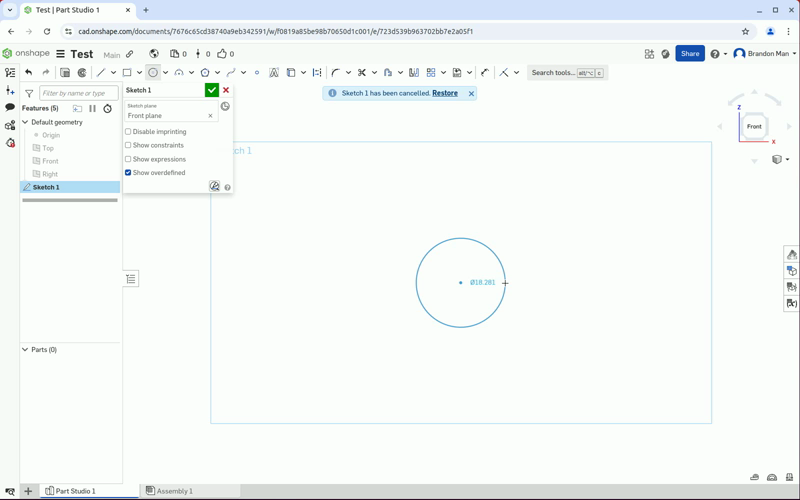
click(505, 282)
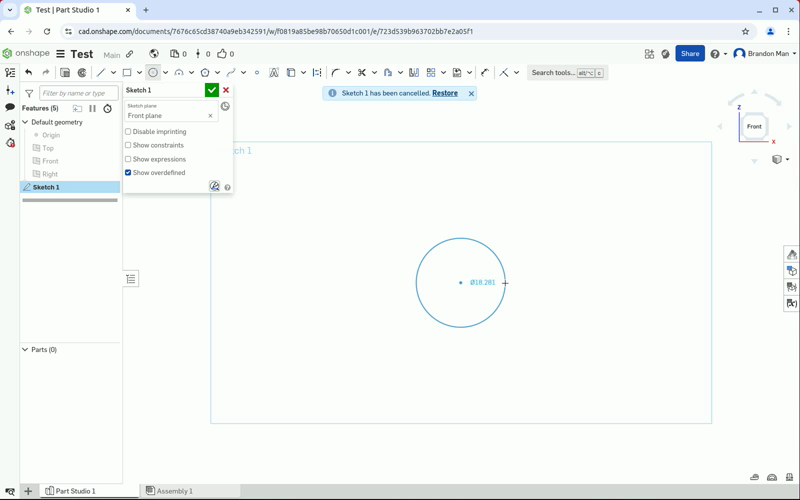
key(esc)
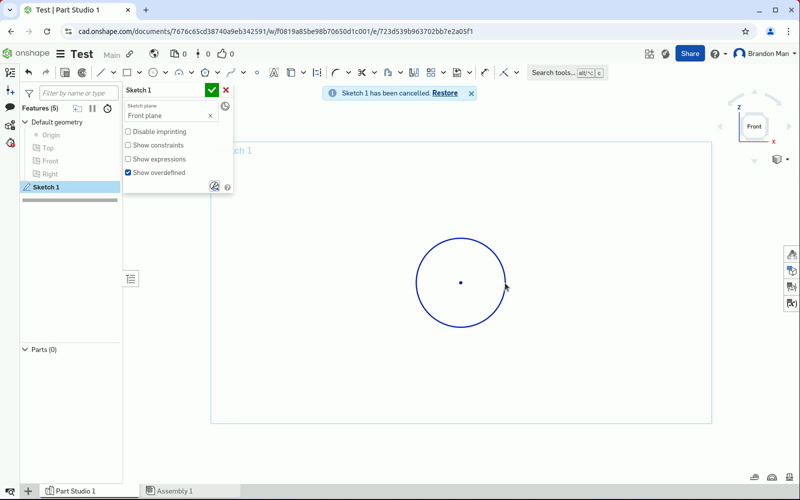
key(l)
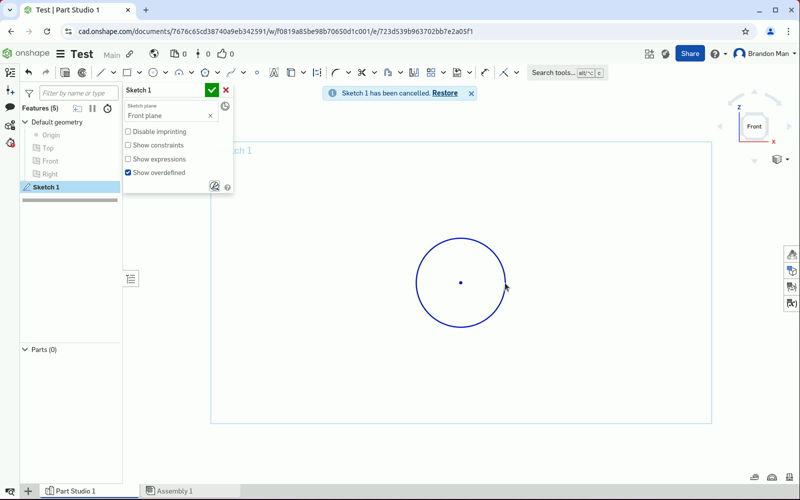
key_down(shift)
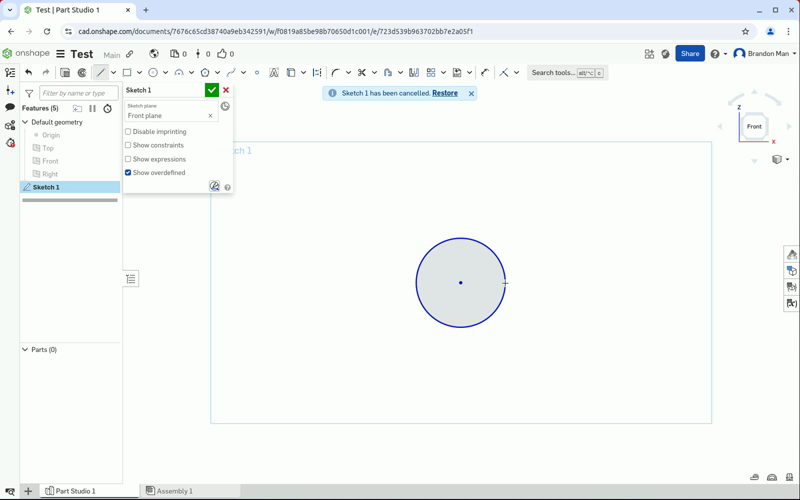
mouse_move(431, 290)
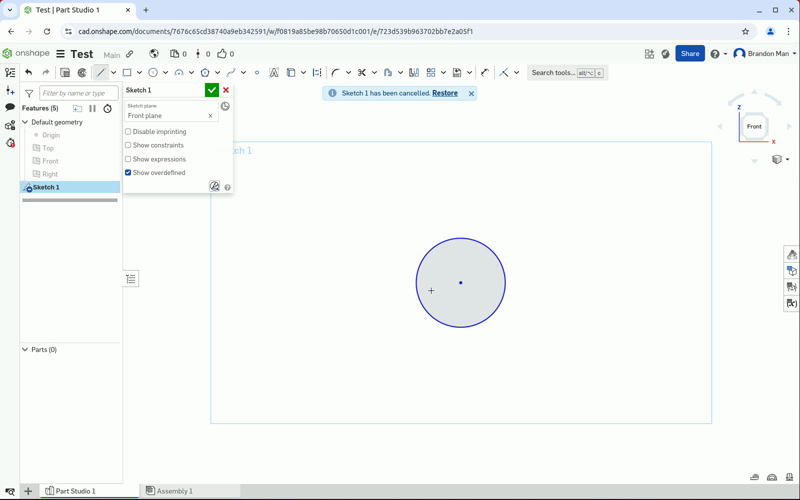
click(431, 290)
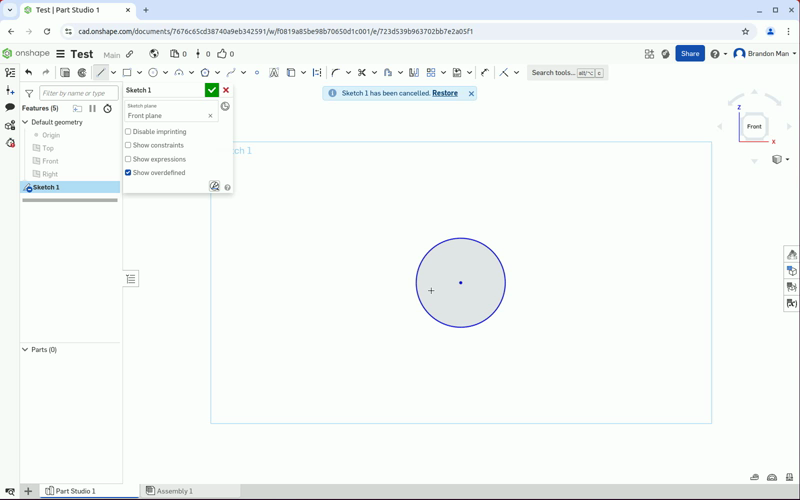
key_up(shift)
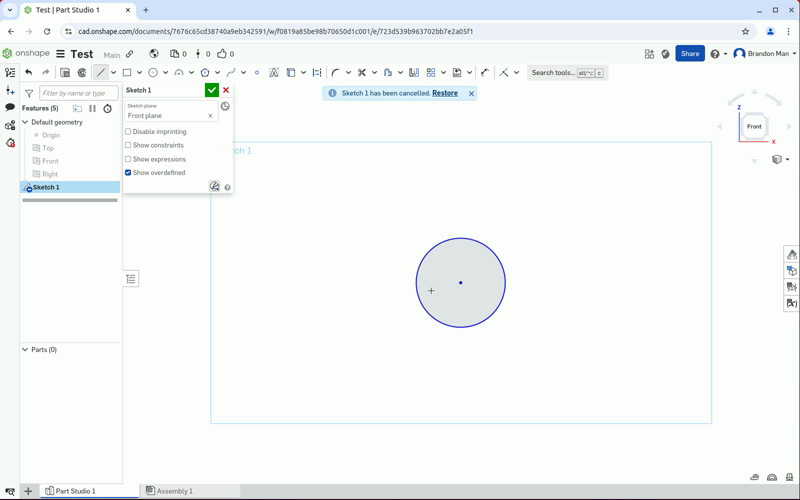
key_down(shift)
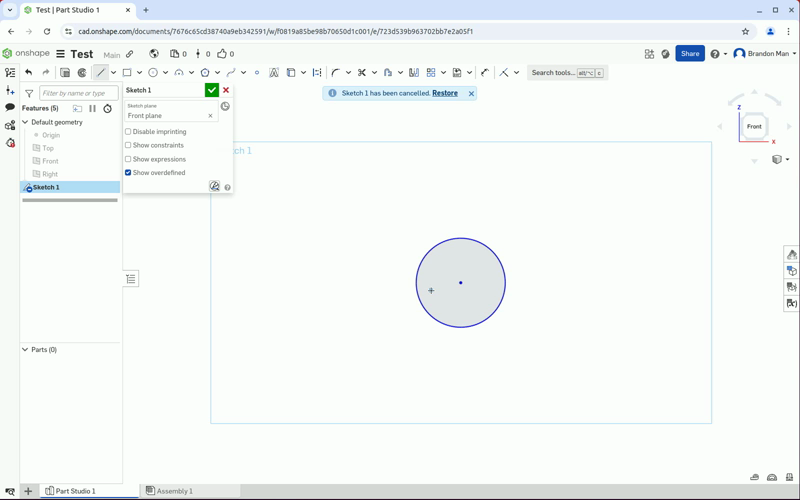
mouse_move(461, 290)
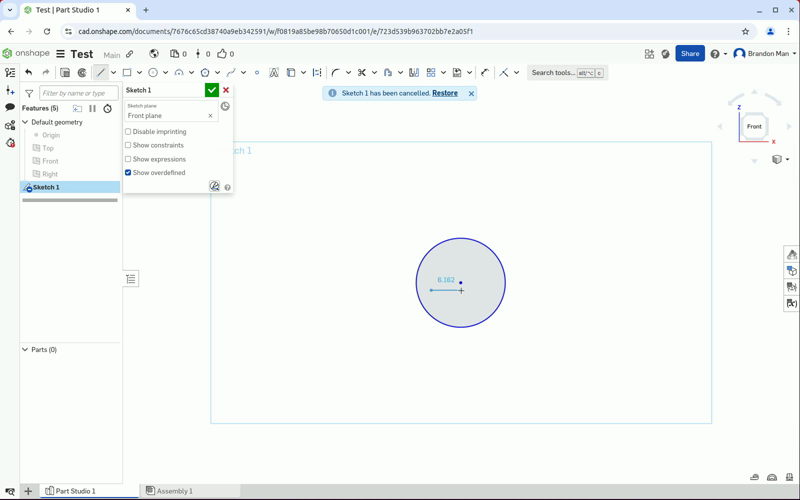
mouse_move(439, 290)
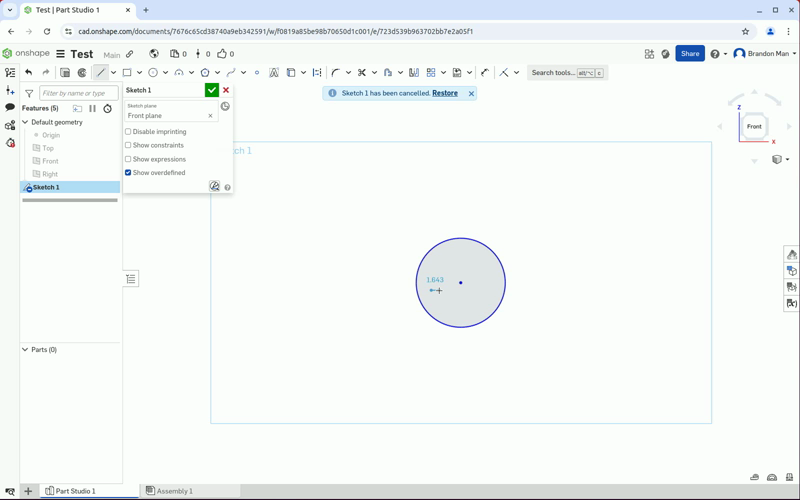
click(439, 290)
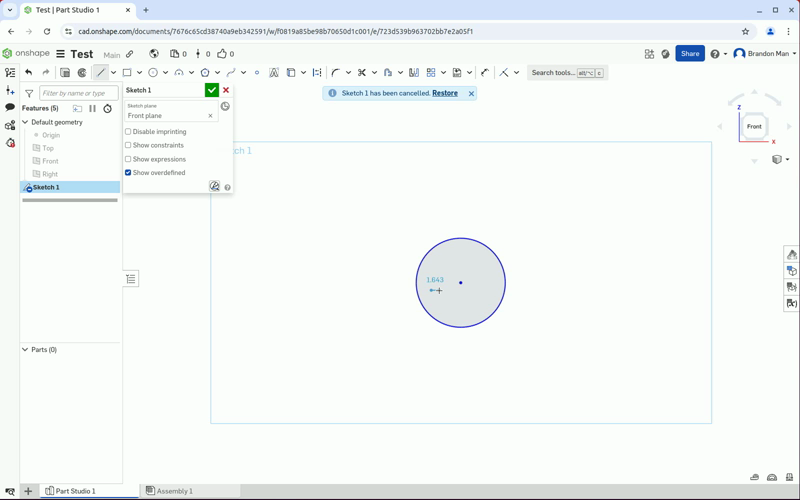
key_up(shift)
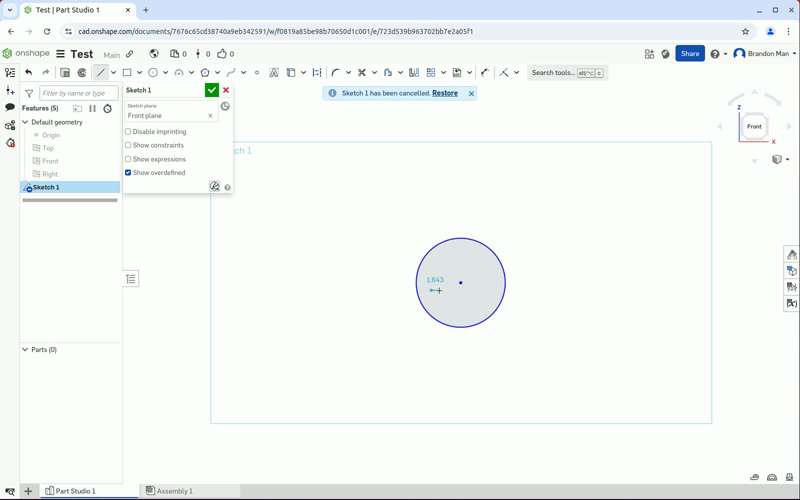
key(esc)
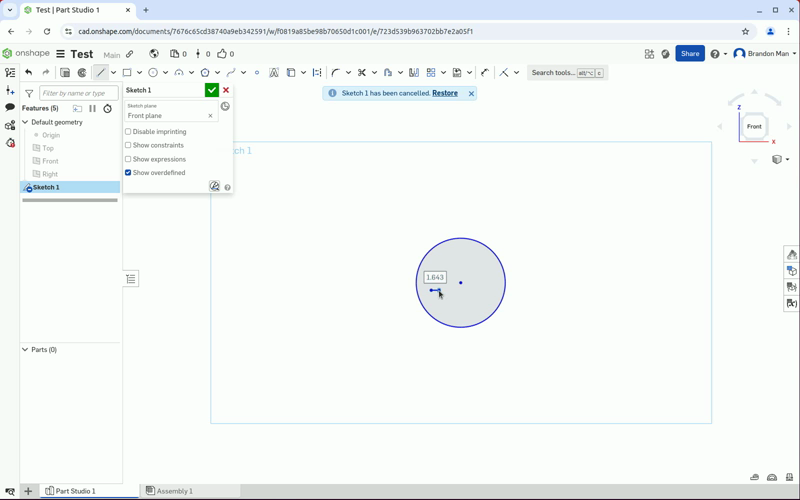
key(a)
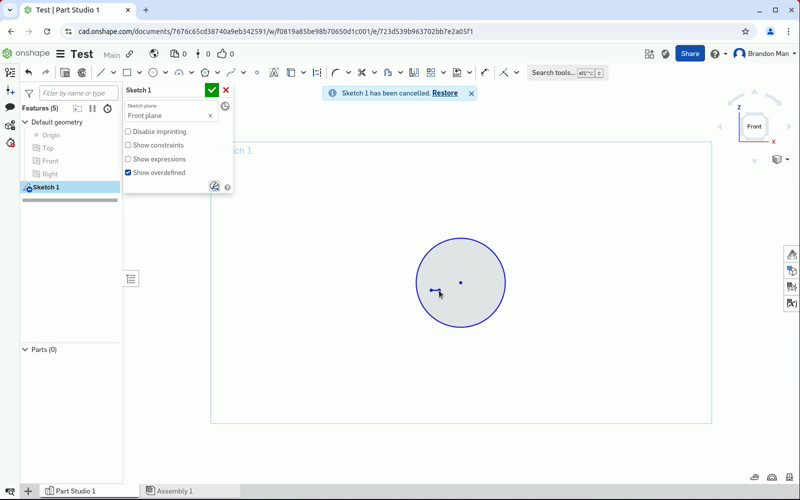
mouse_move(439, 290)
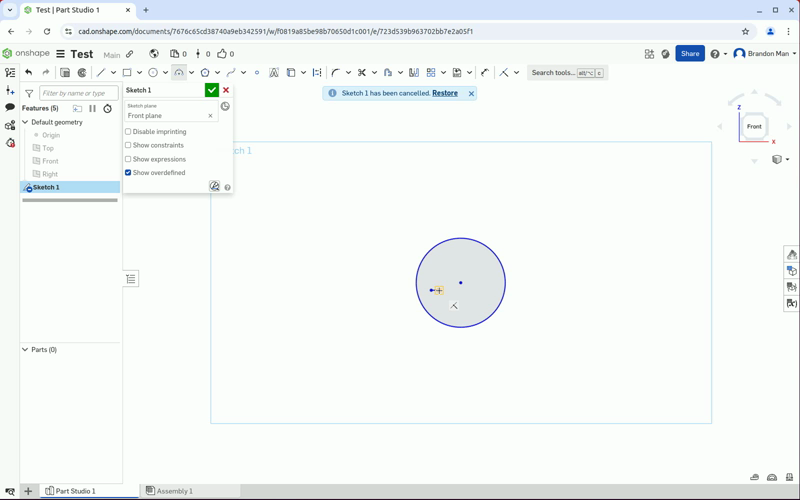
click(439, 290)
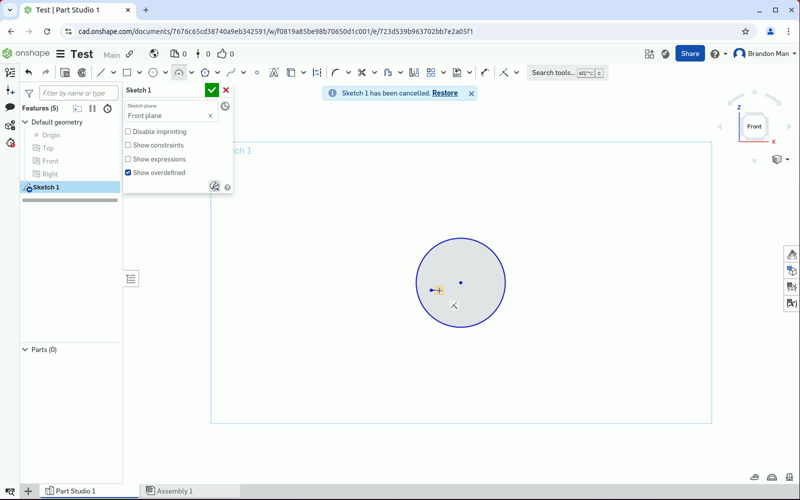
key_down(shift)
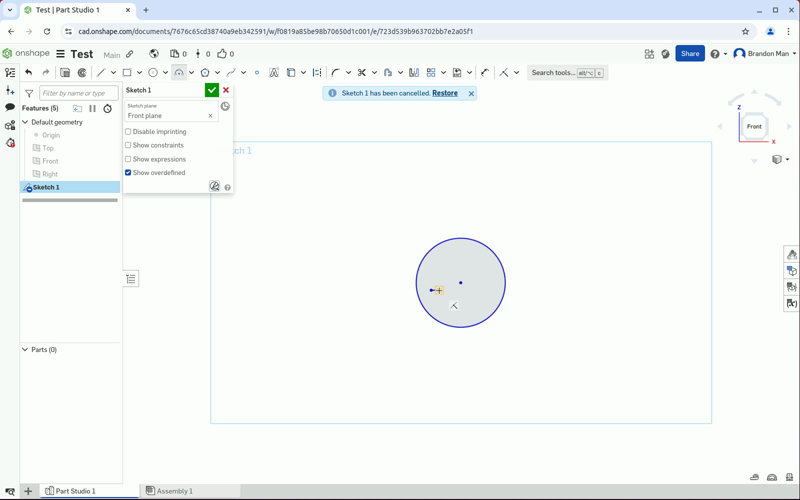
mouse_move(481, 290)
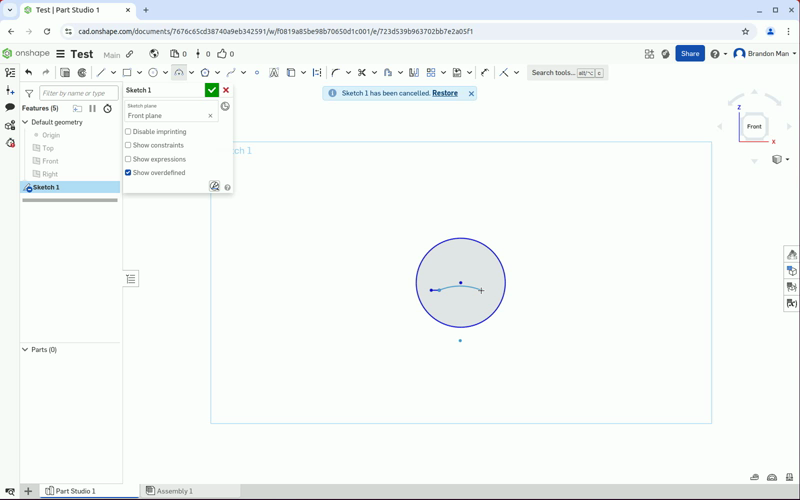
click(481, 290)
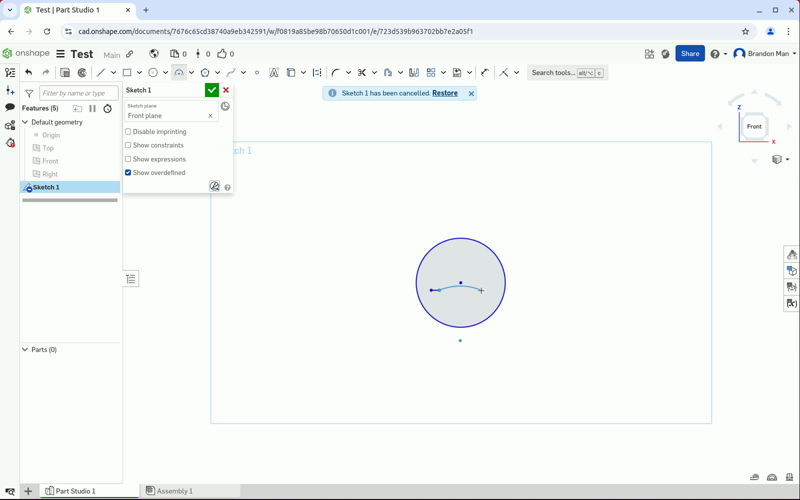
mouse_move(460, 305)
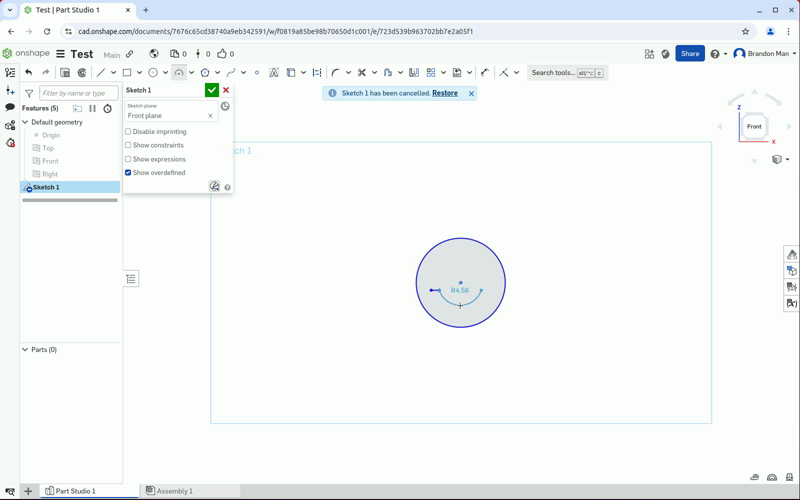
click(460, 305)
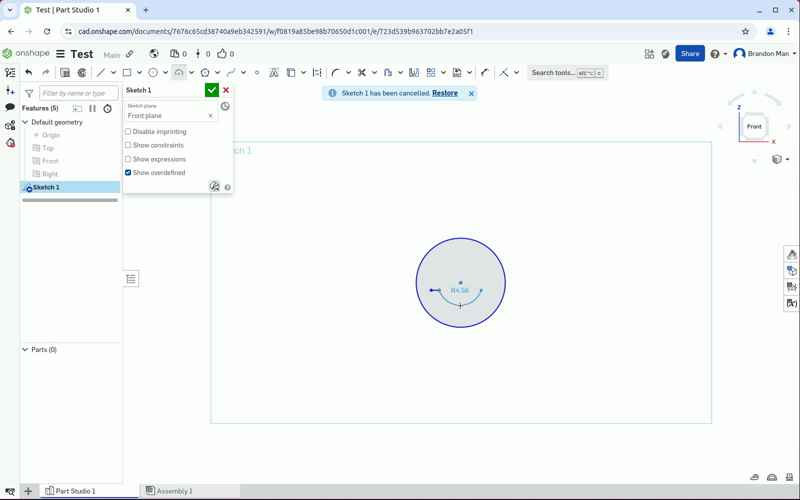
key_up(shift)
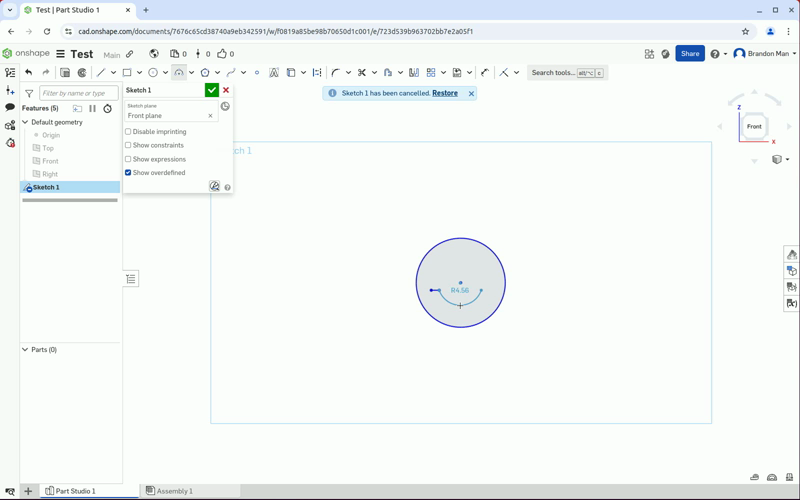
key(esc)
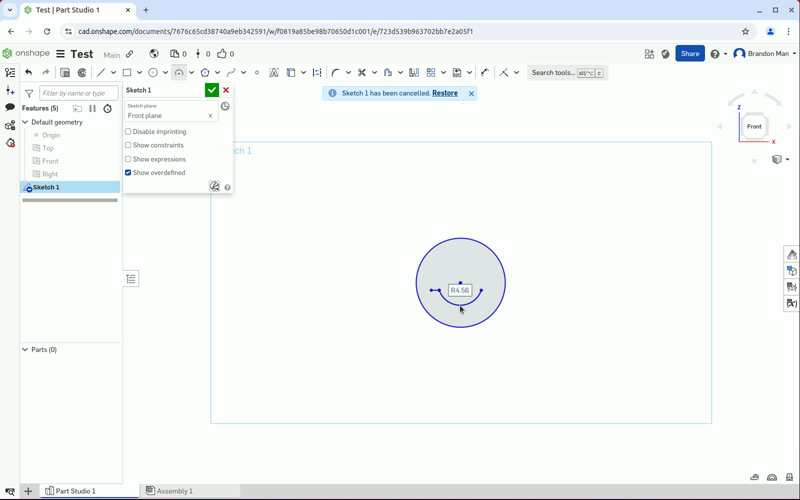
key(l)
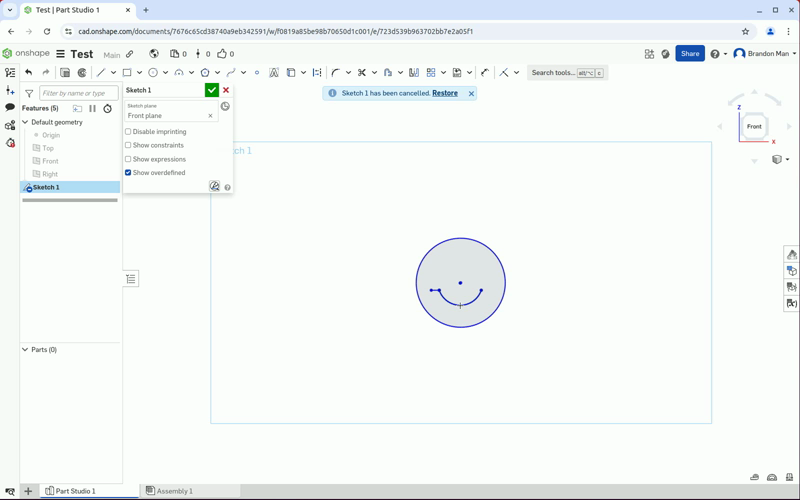
mouse_move(481, 290)
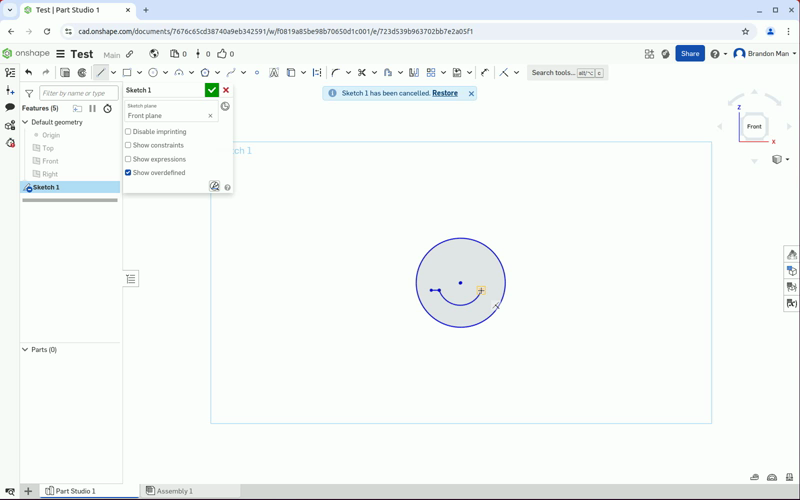
click(481, 290)
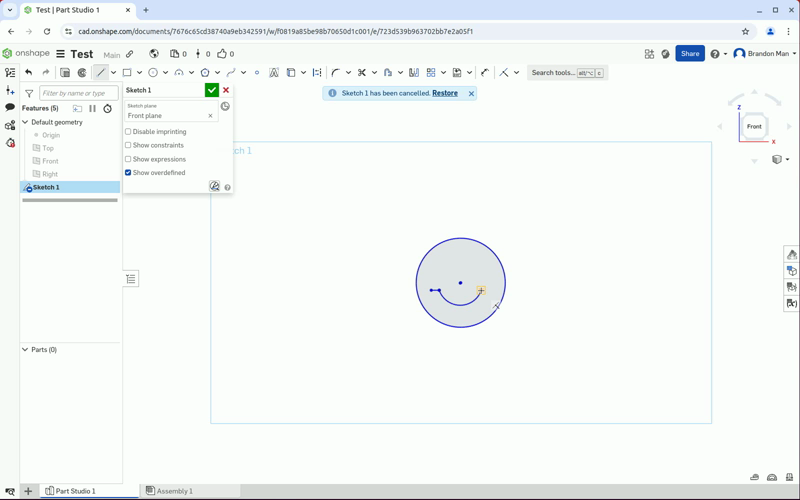
key_down(shift)
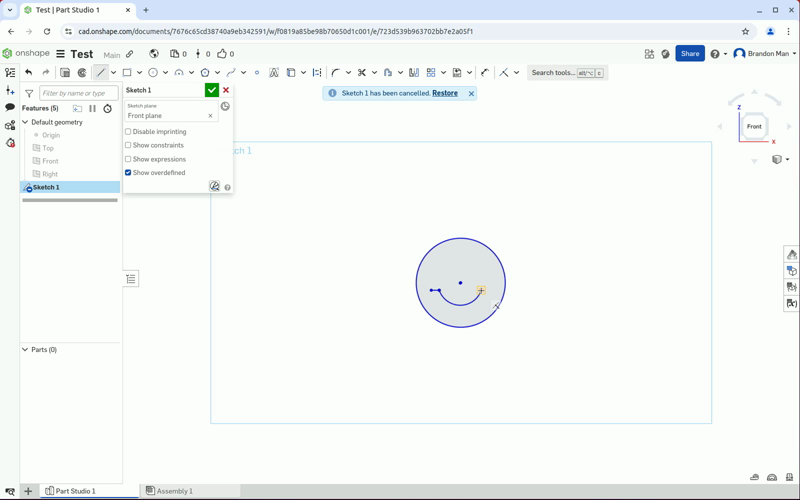
mouse_move(511, 290)
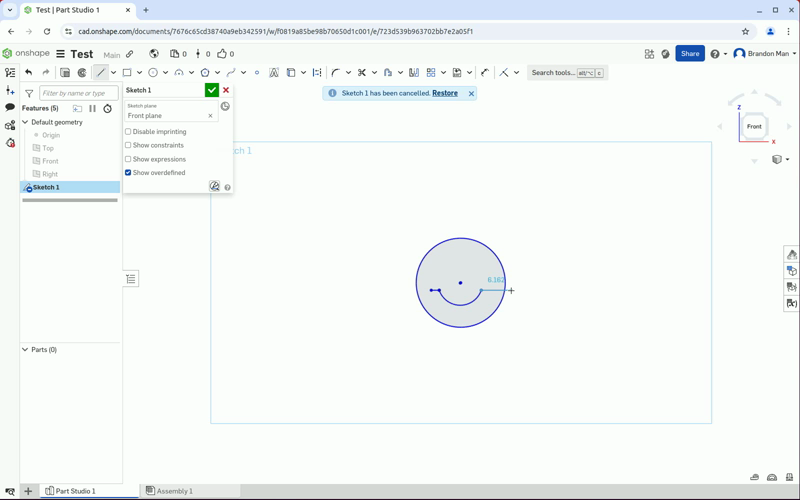
mouse_move(489, 290)
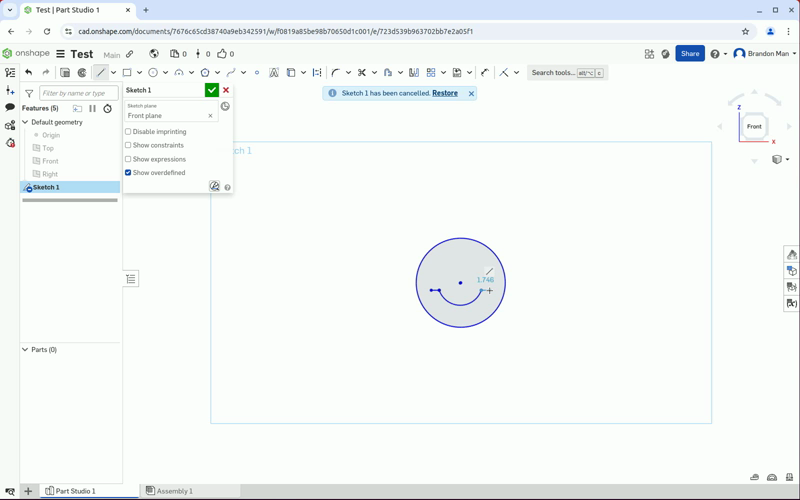
click(489, 290)
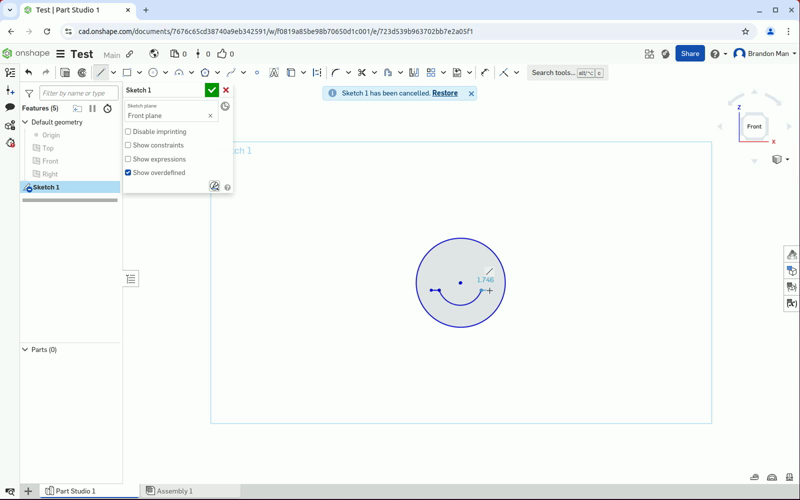
key_up(shift)
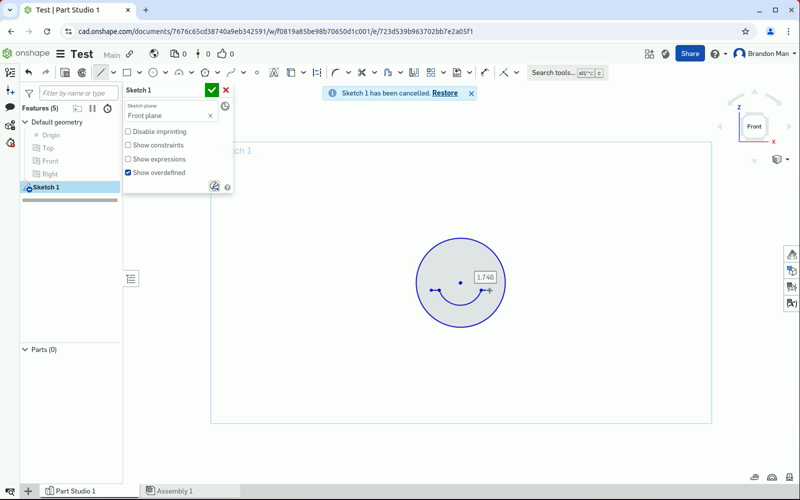
key_down(shift)
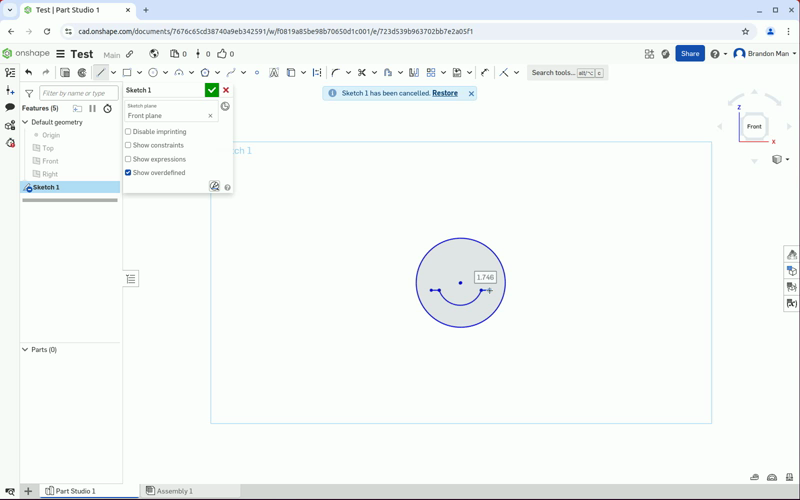
mouse_move(519, 290)
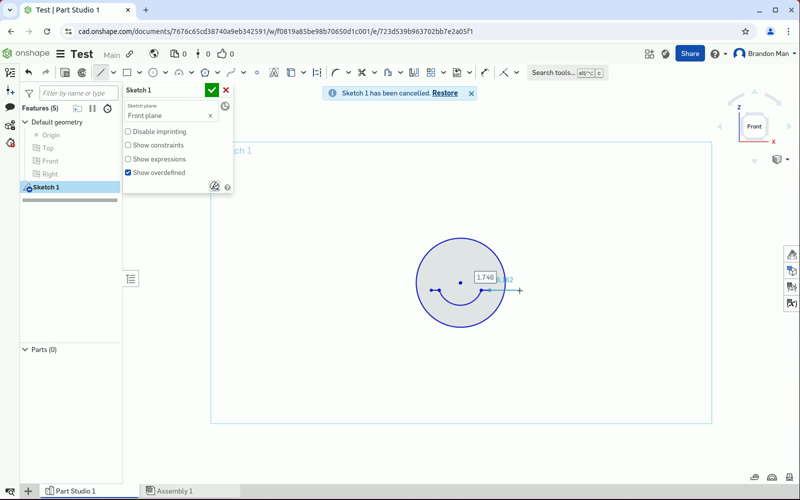
mouse_move(489, 275)
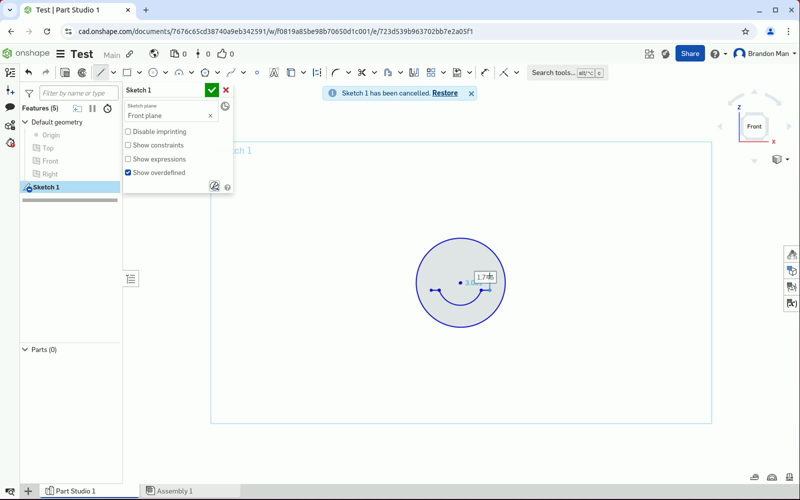
click(489, 275)
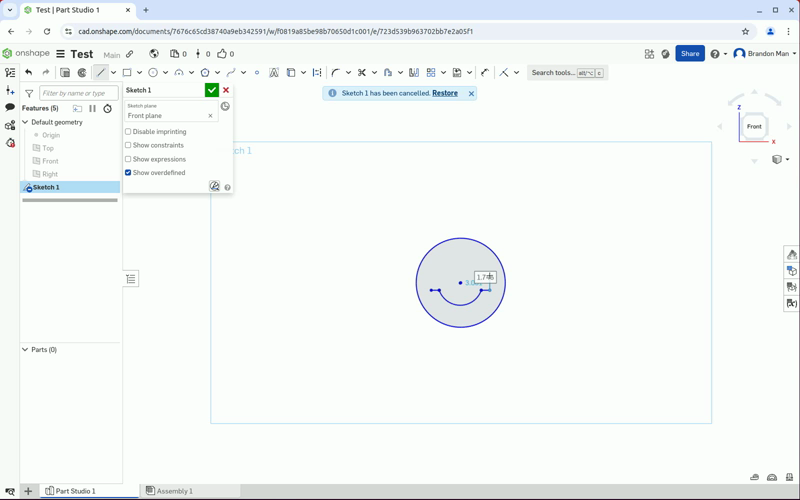
key_up(shift)
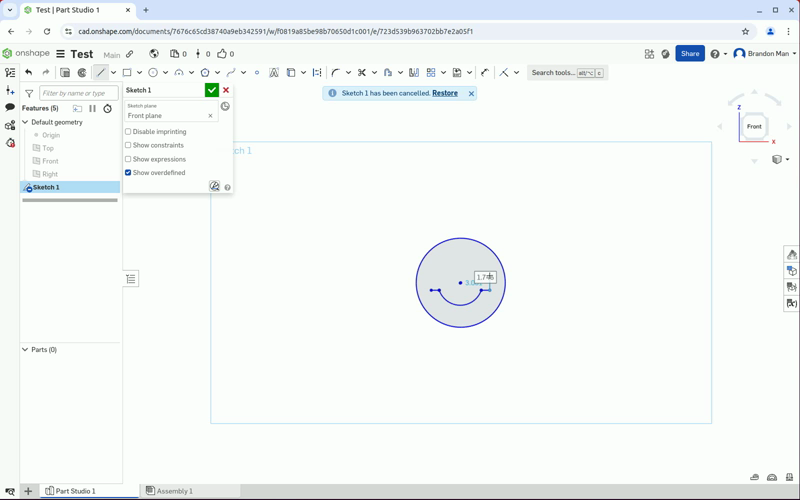
key_down(shift)
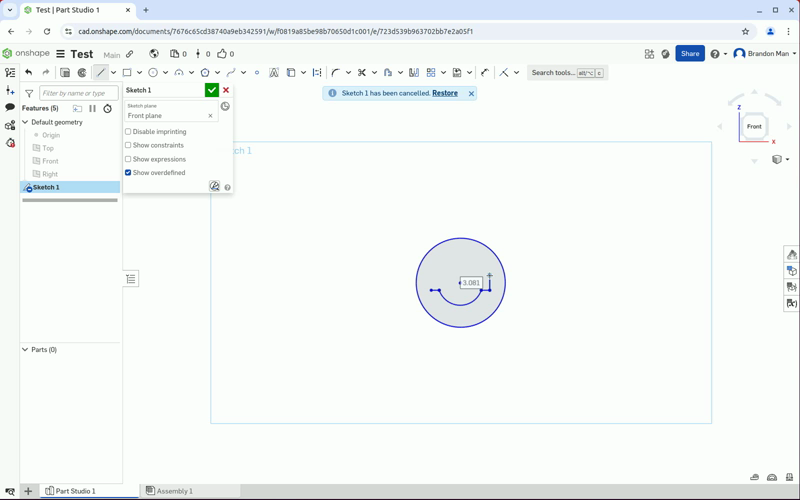
mouse_move(519, 275)
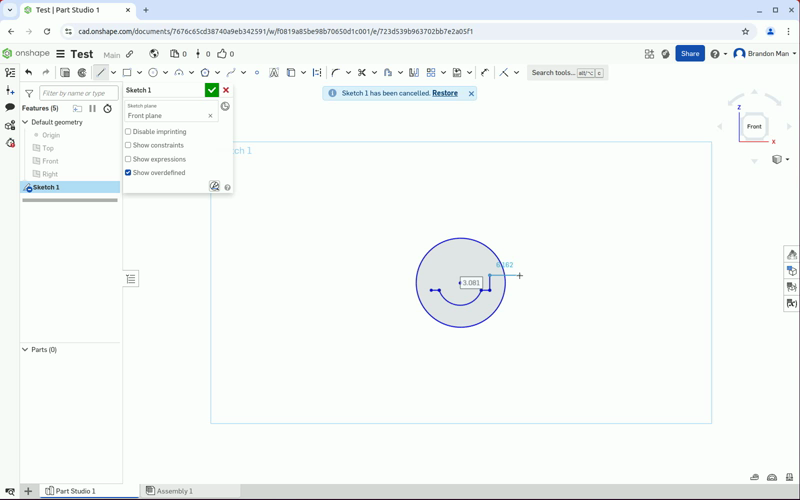
mouse_move(481, 275)
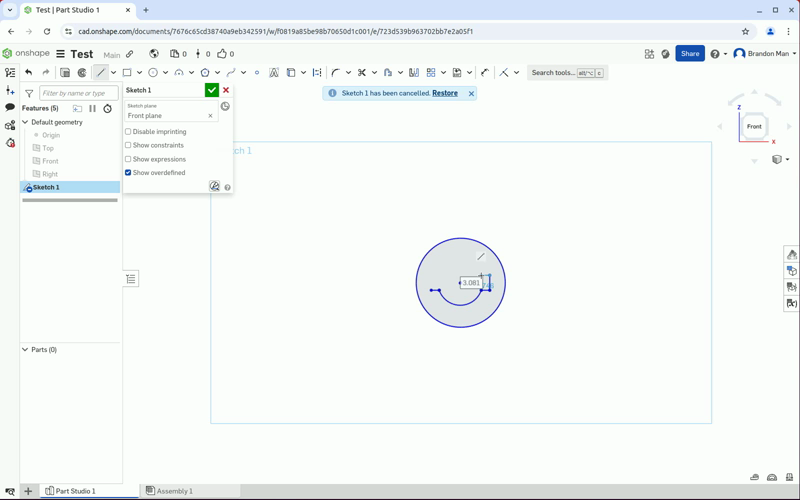
click(481, 275)
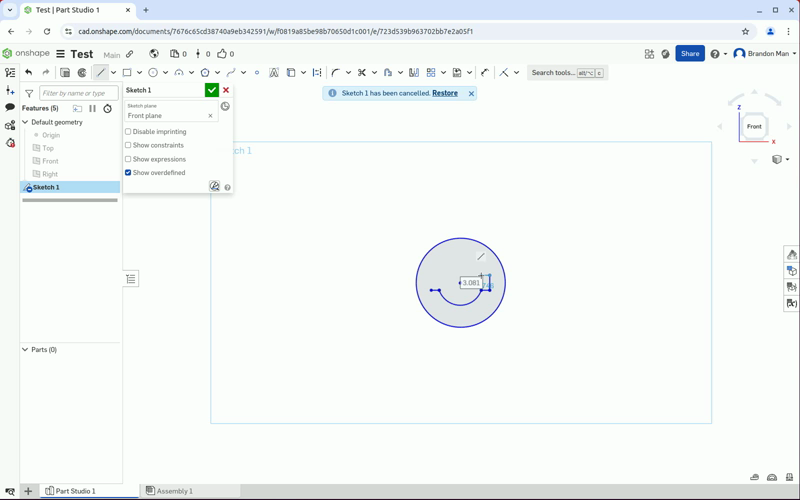
key_up(shift)
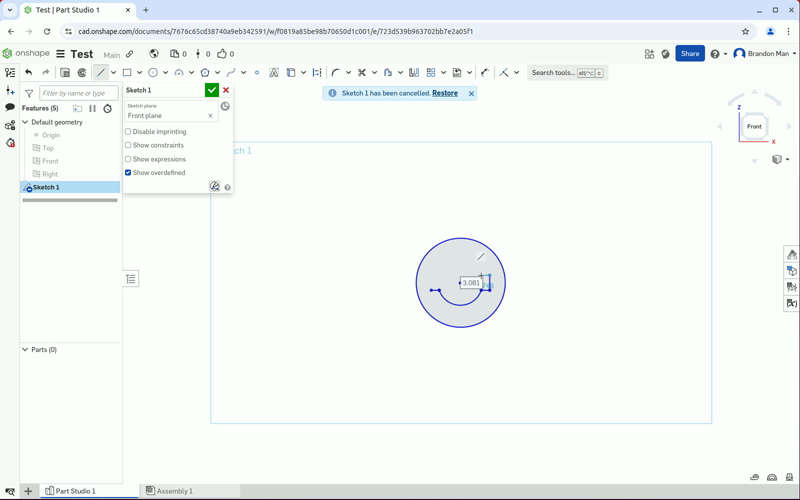
key(esc)
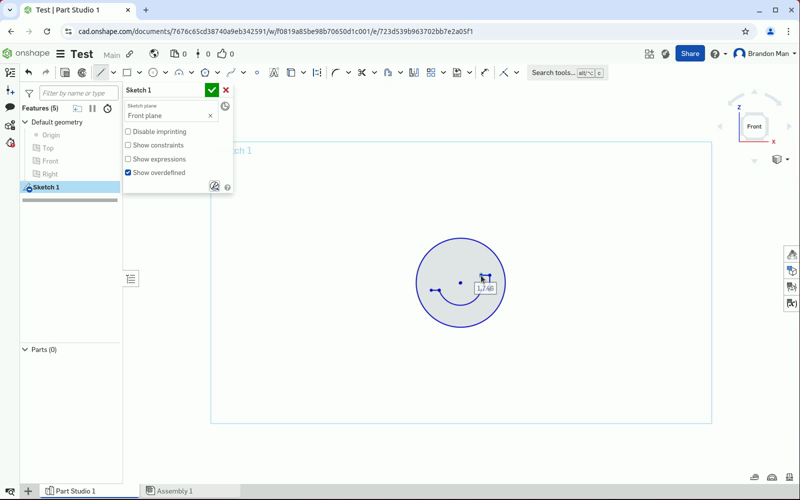
key(a)
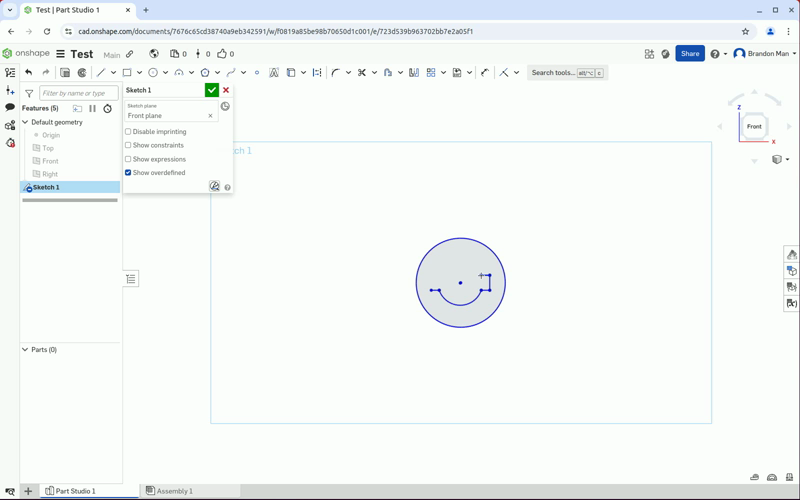
mouse_move(481, 275)
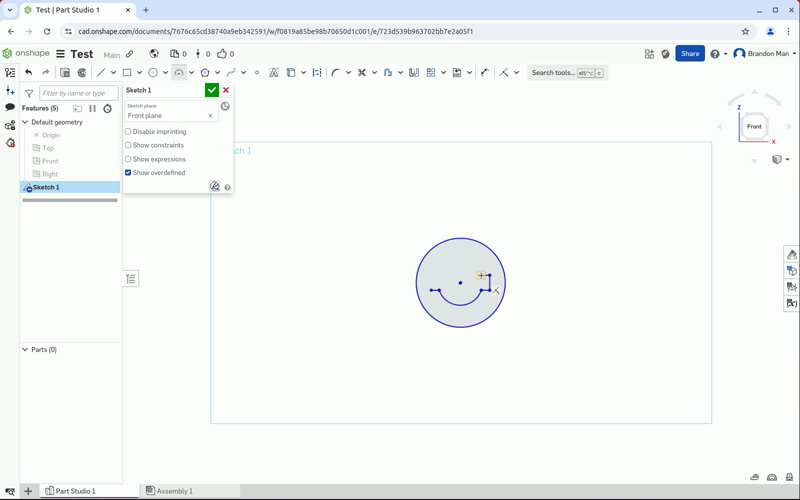
click(481, 275)
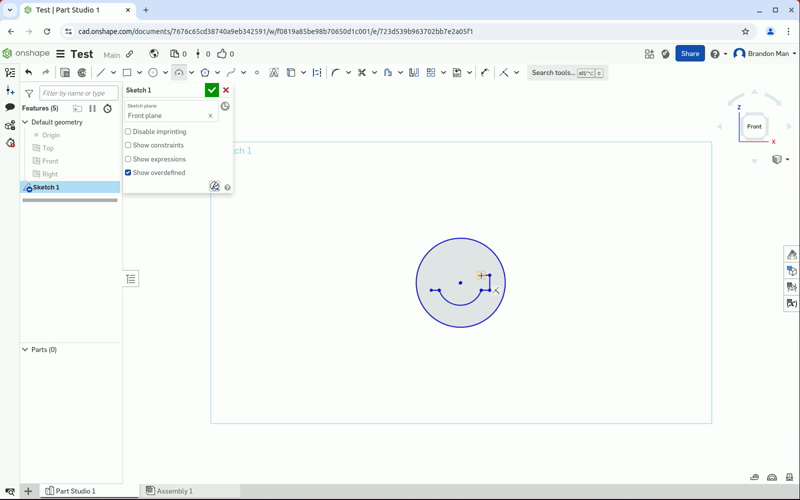
key_down(shift)
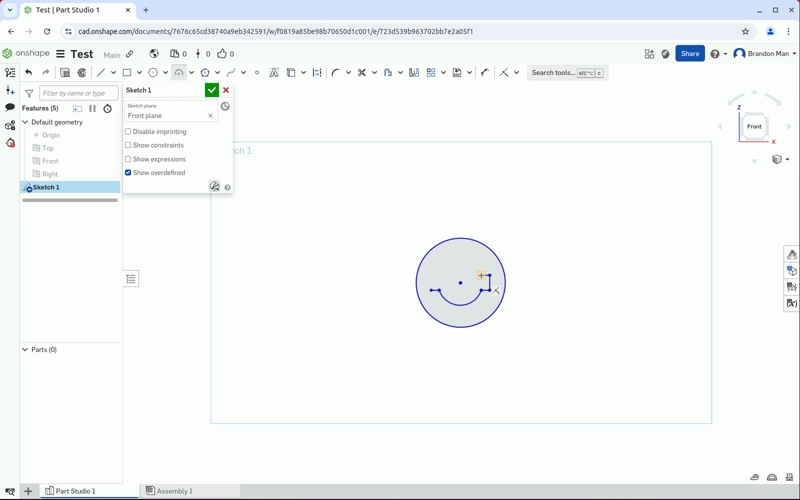
mouse_move(439, 275)
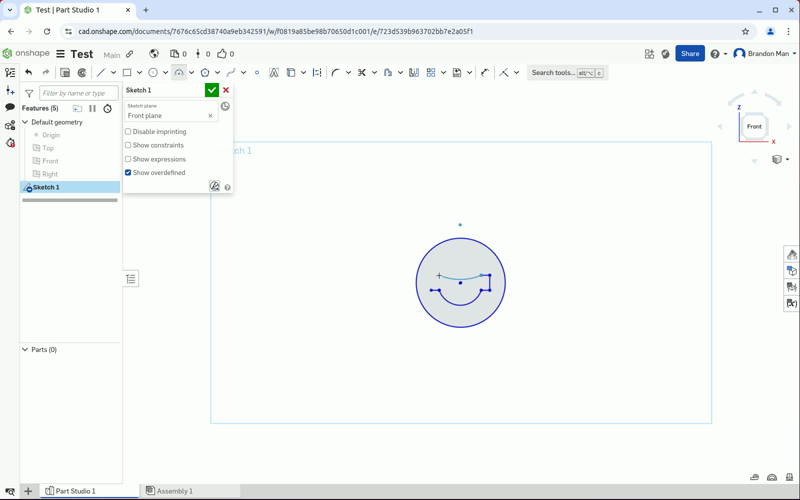
click(439, 275)
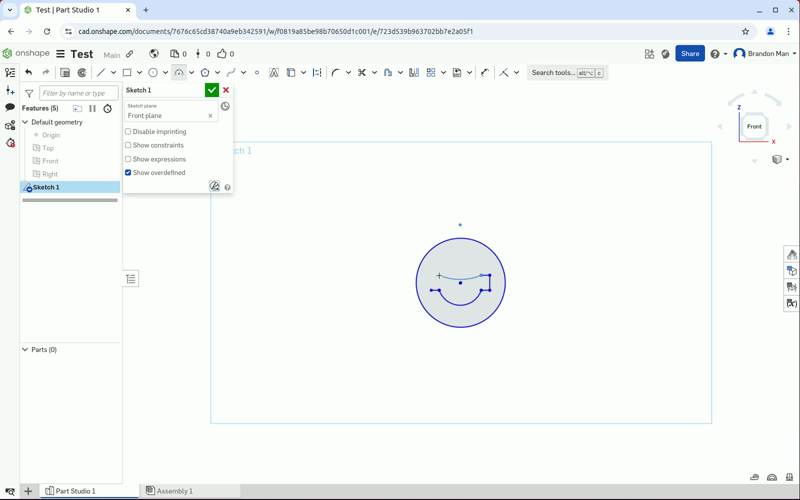
mouse_move(460, 260)
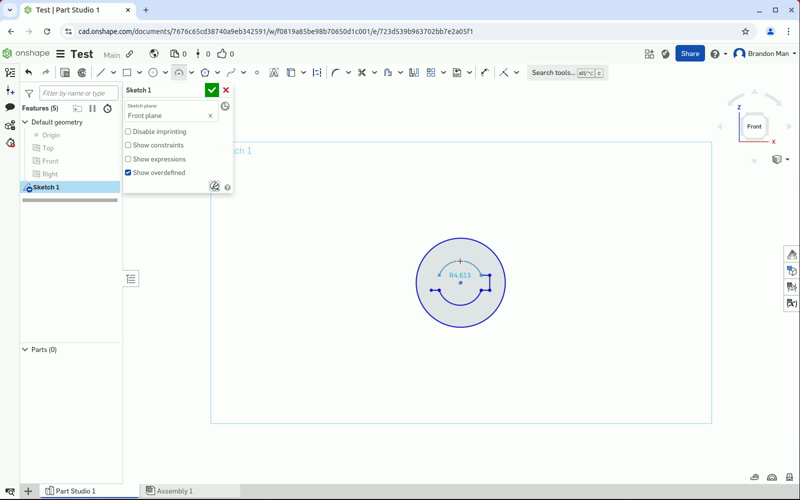
click(460, 260)
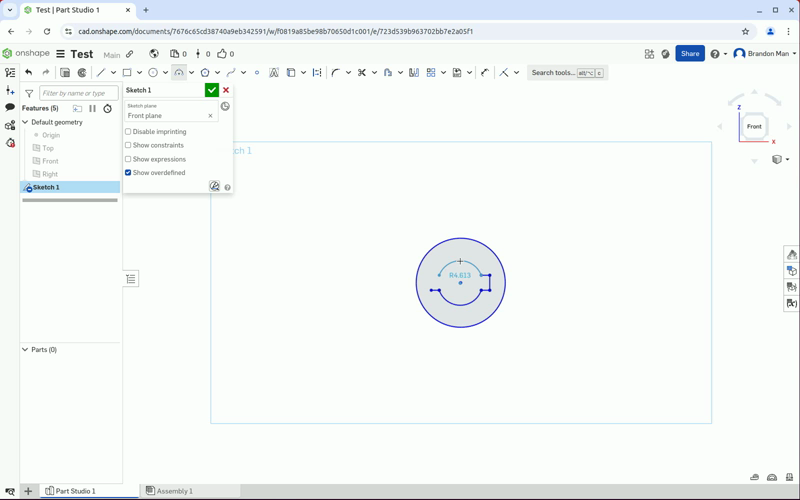
key_up(shift)
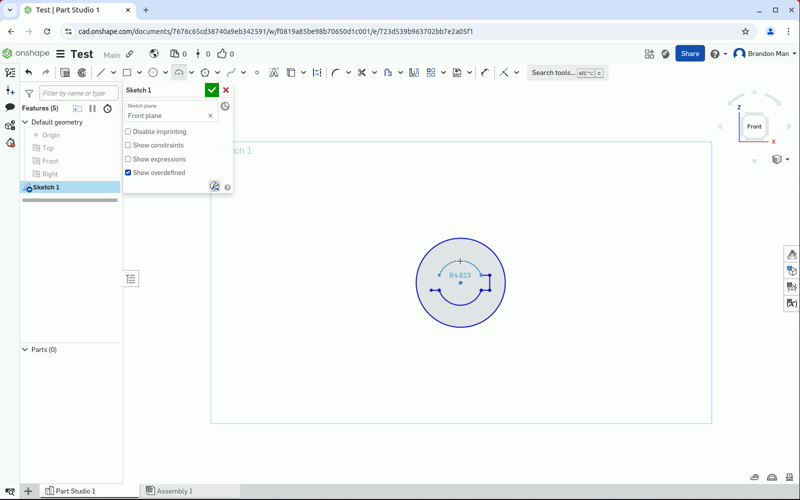
key(esc)
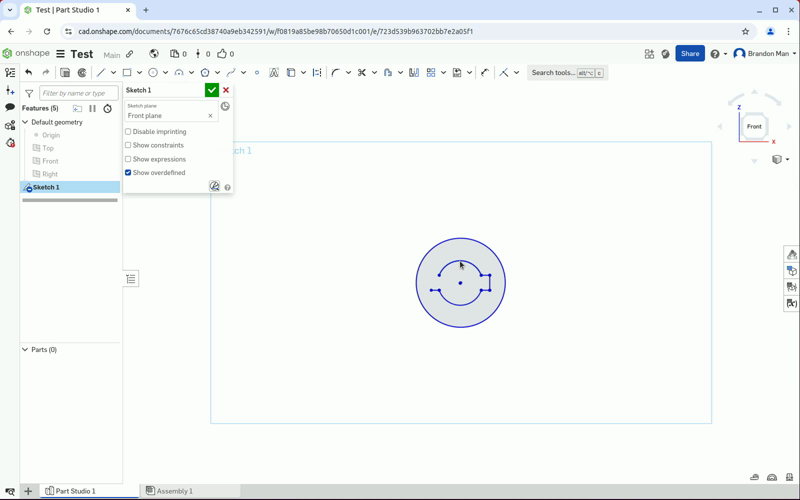
key(l)
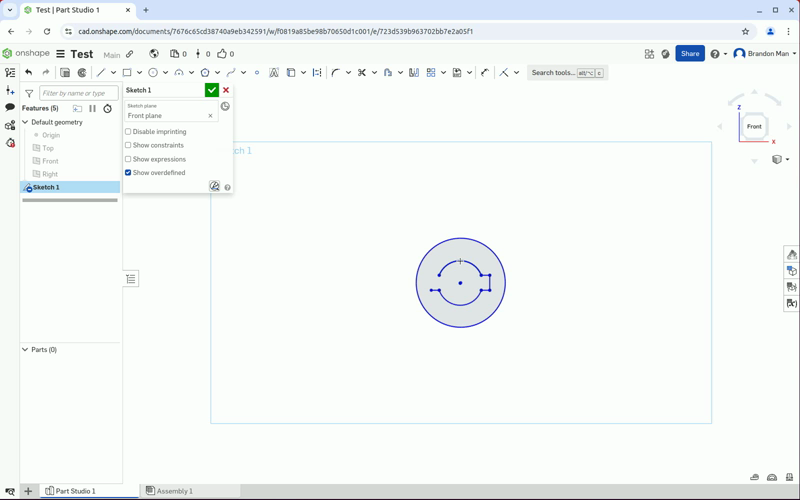
mouse_move(439, 275)
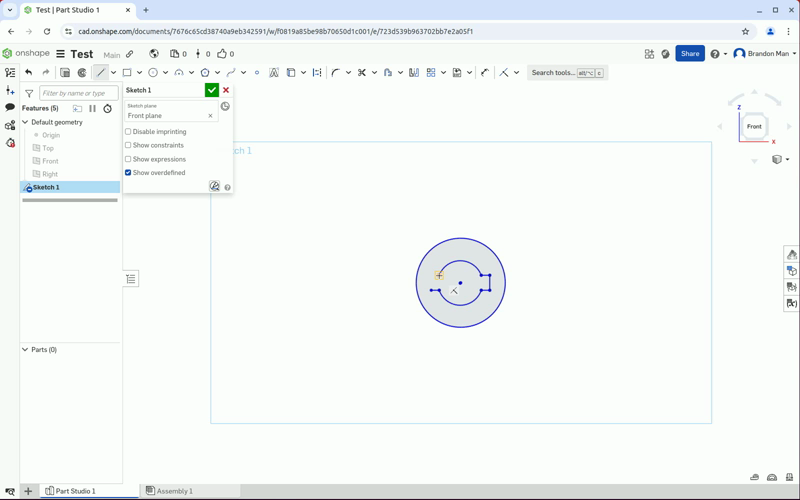
click(439, 275)
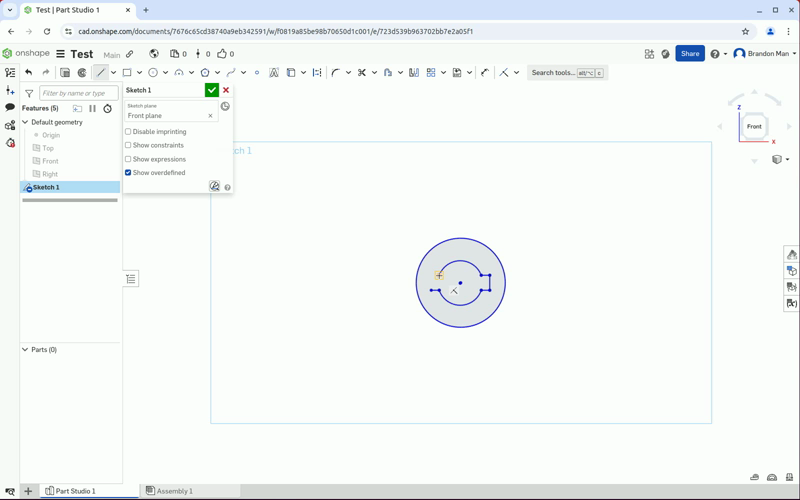
key_down(shift)
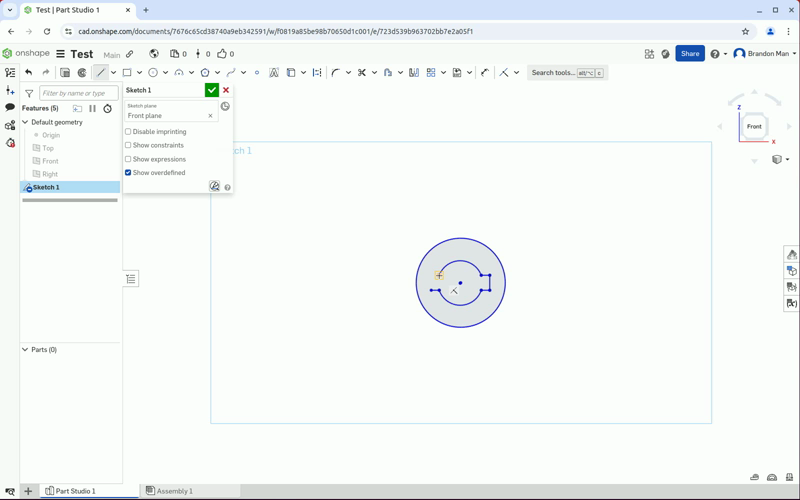
mouse_move(469, 275)
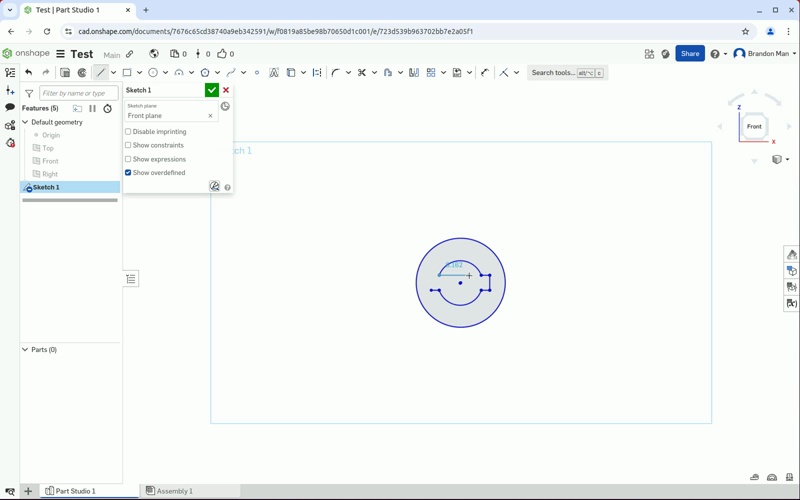
mouse_move(431, 275)
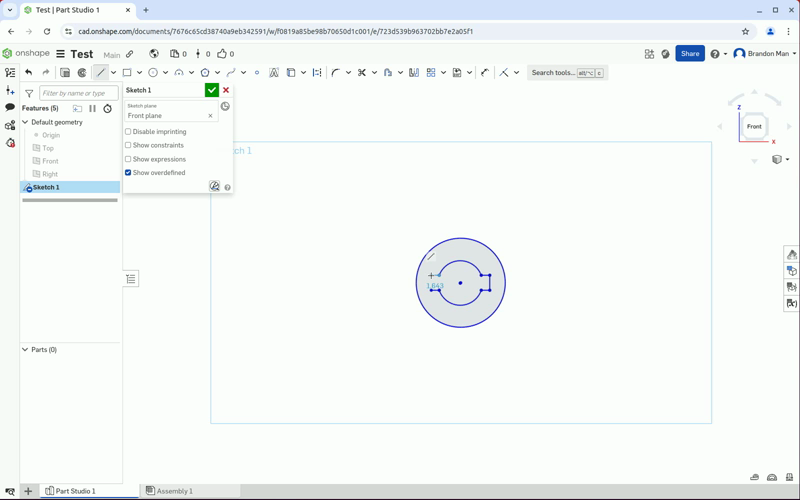
click(431, 275)
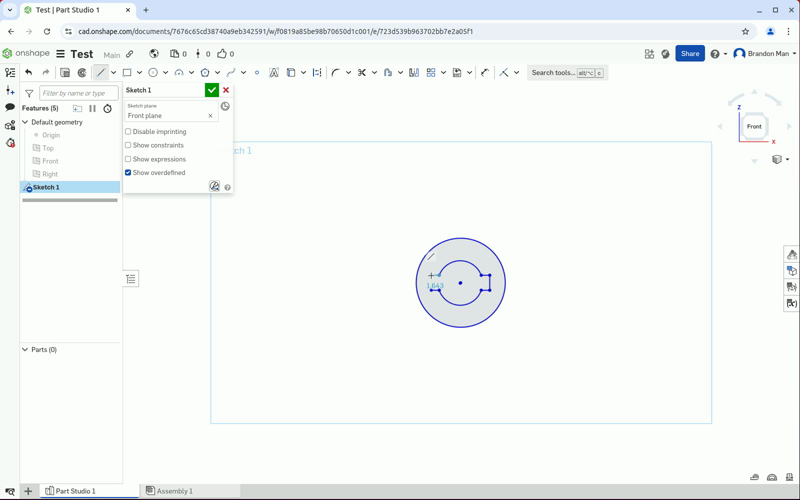
key_up(shift)
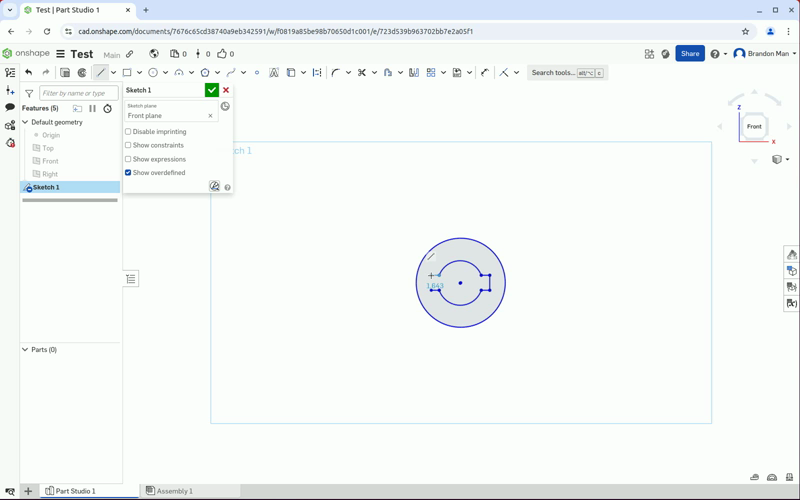
mouse_move(461, 275)
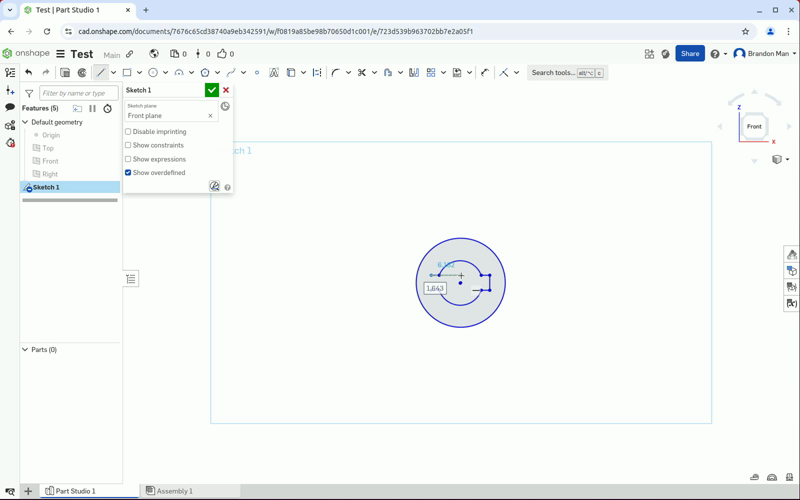
key_down(shift)
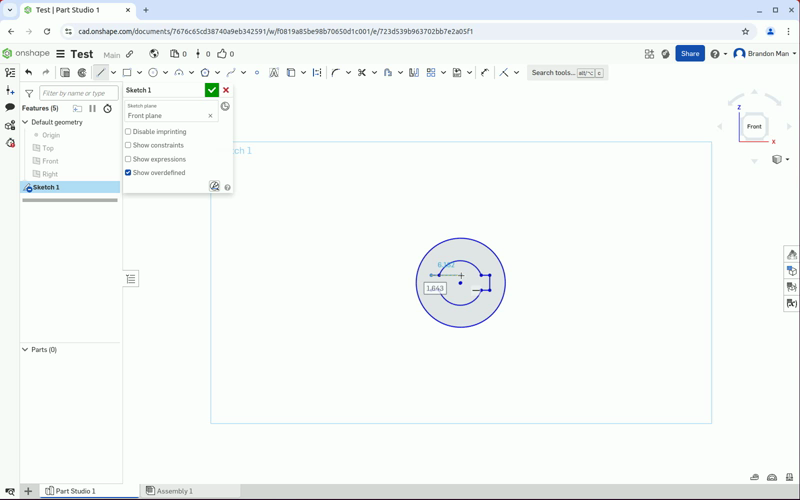
mouse_move(431, 290)
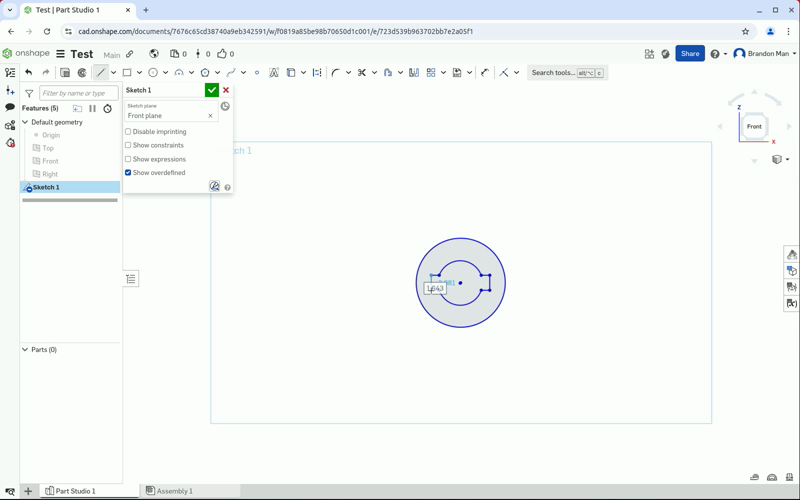
key_up(shift)
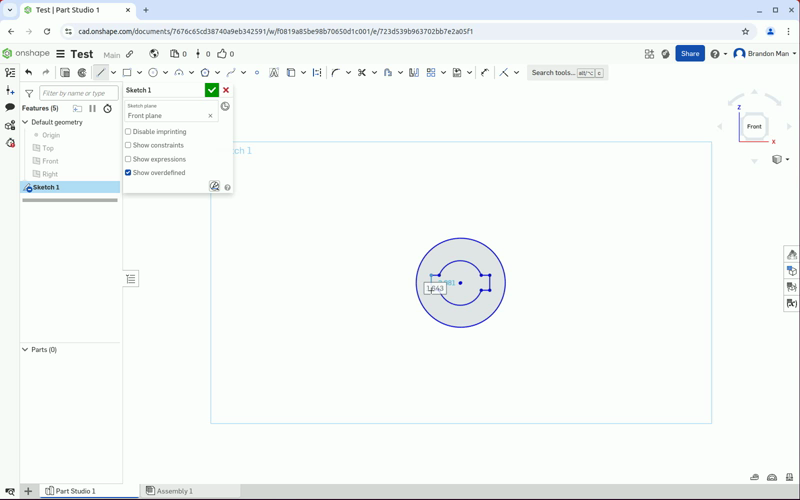
click(431, 290)
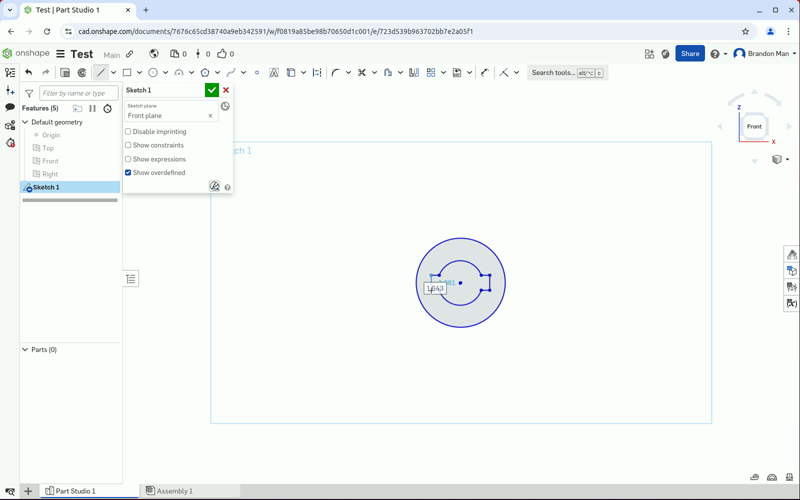
key(esc)
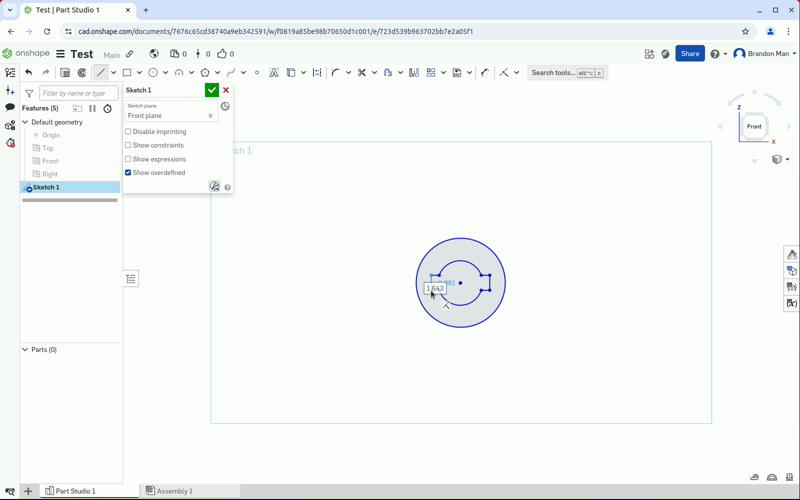
mouse_move(499, 281)
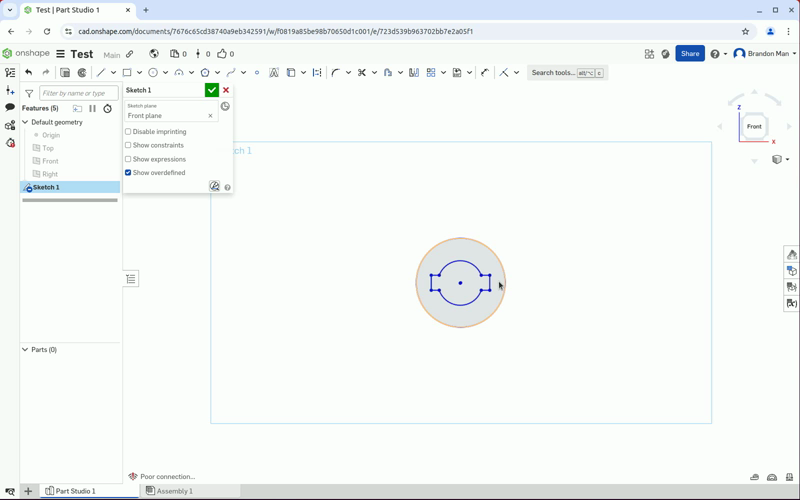
click(499, 281)
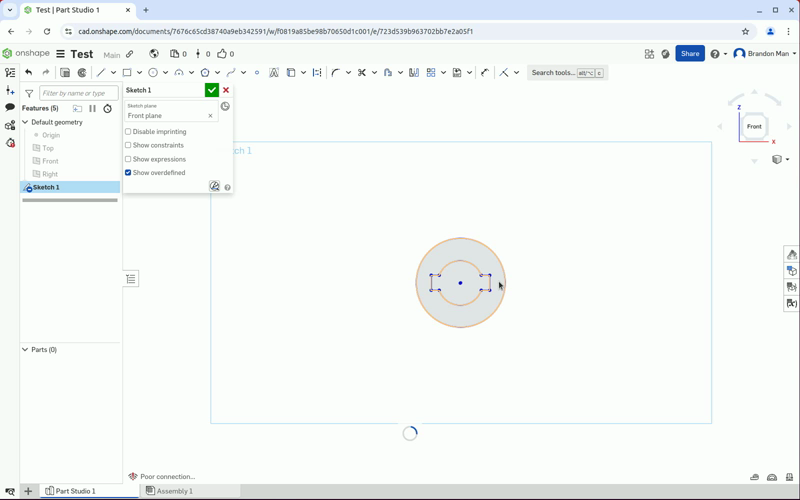
mouse_move(73, 352)
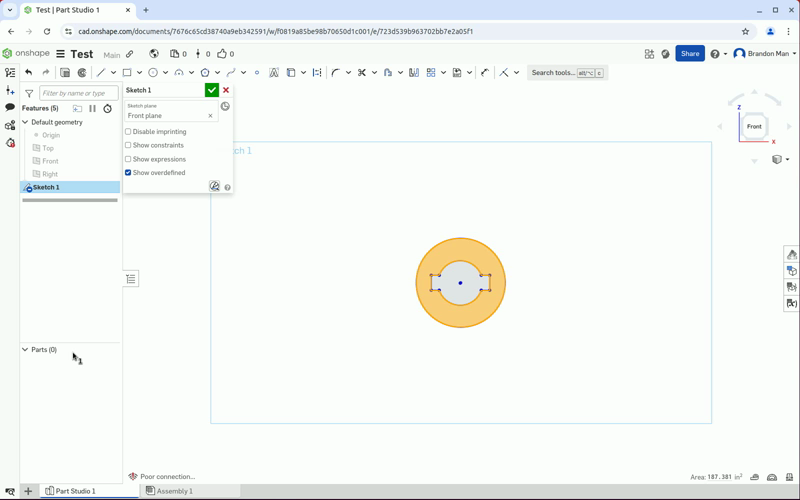
key(shift+y)
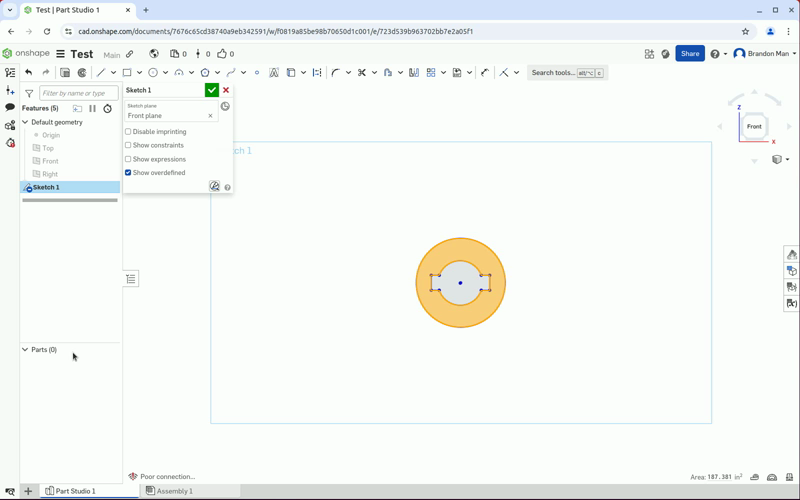
key(shift+e)
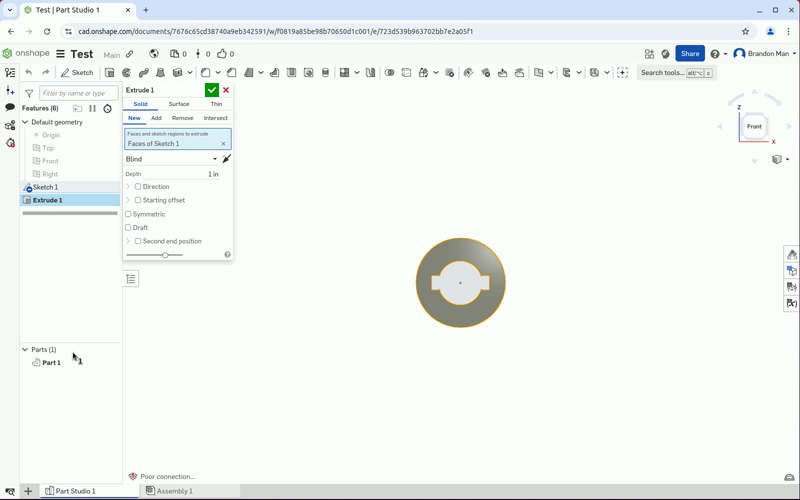
mouse_move(143, 106)
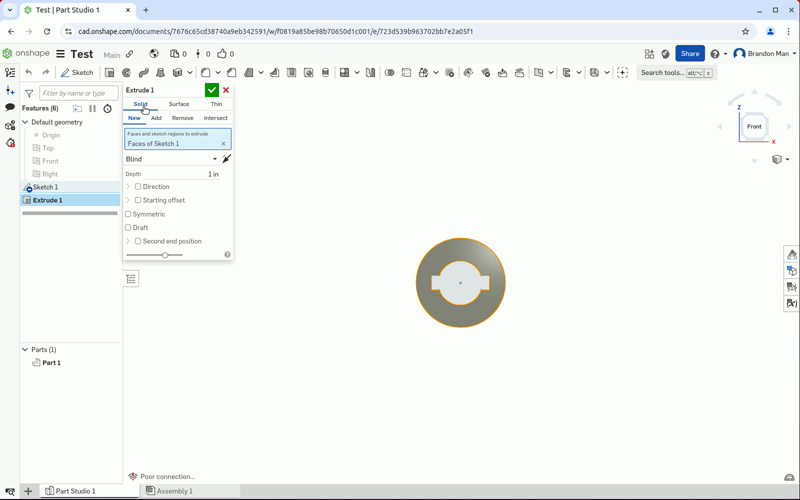
click(143, 106)
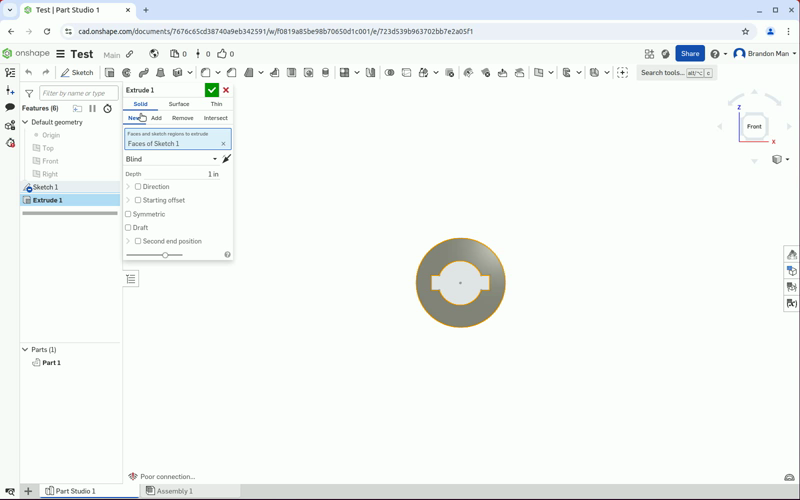
mouse_move(137, 120)
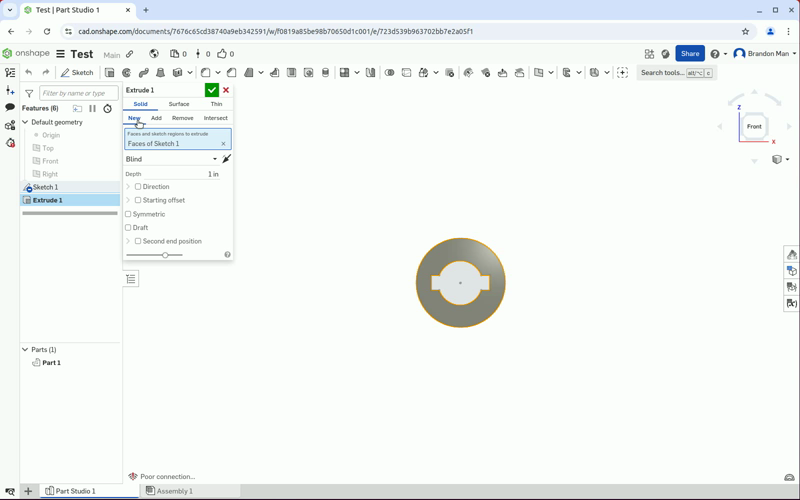
click(137, 120)
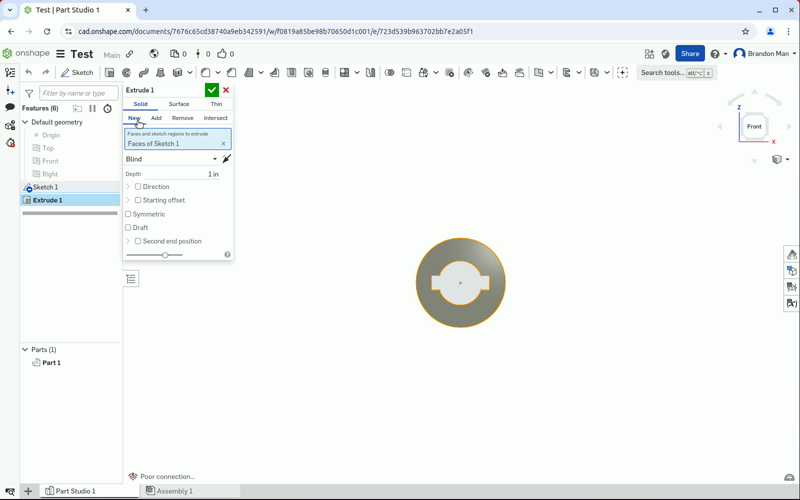
key(tab, 4)
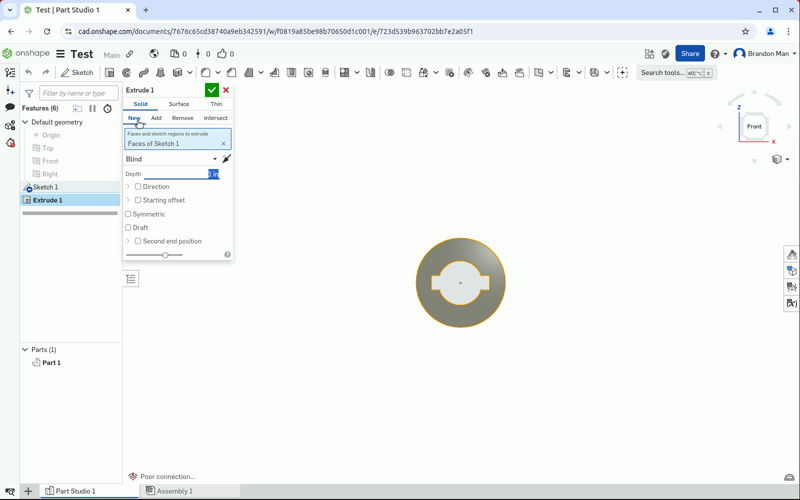
text(7.943)
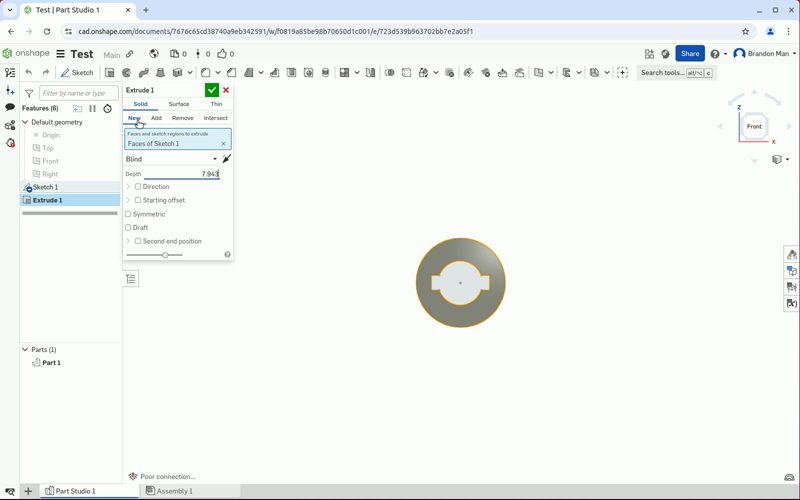
key(enter)
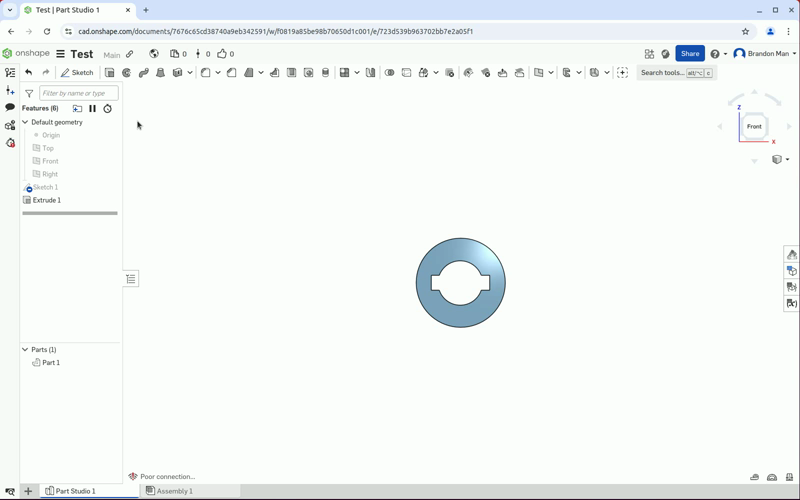
key(shift+h)
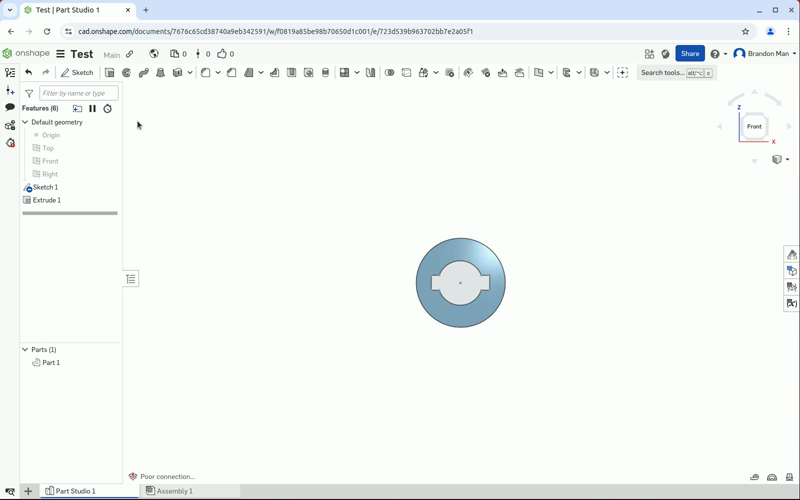
key(shift+h)
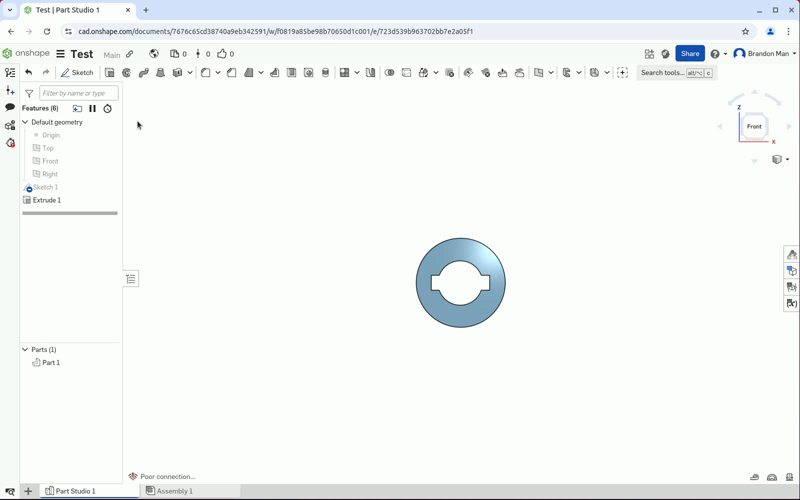
mouse_move(73, 189)
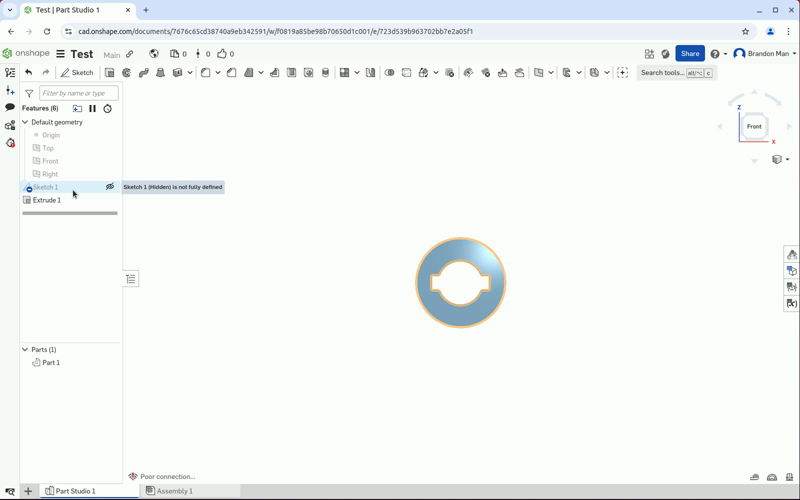
click(73, 189)
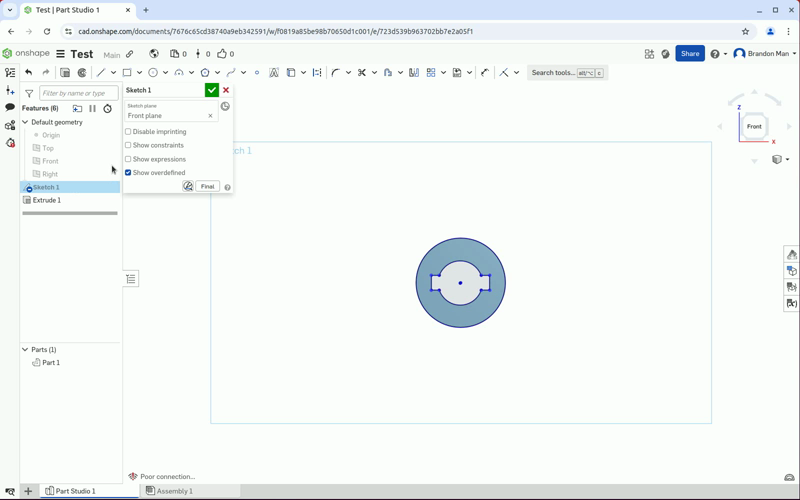
mouse_move(229, 92)
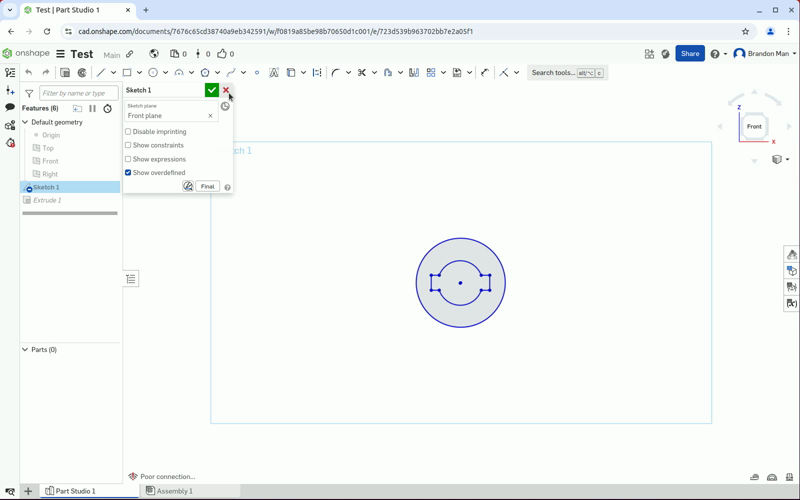
click(229, 92)
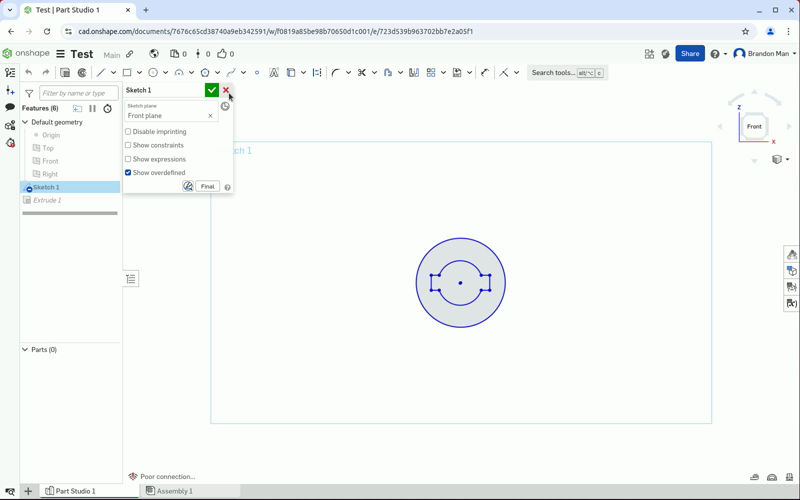
key(shift+s)
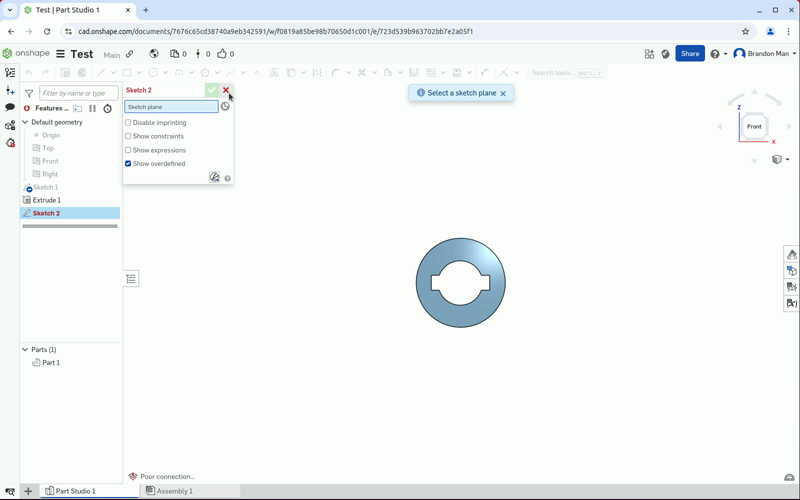
mouse_move(73, 163)
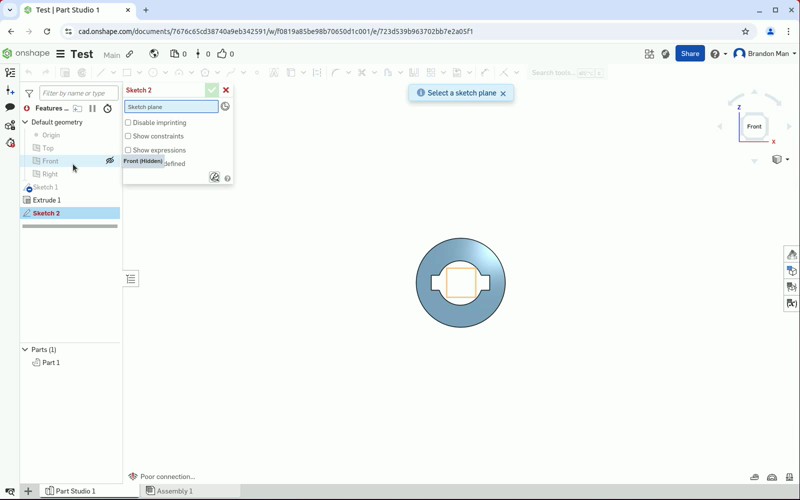
click(73, 163)
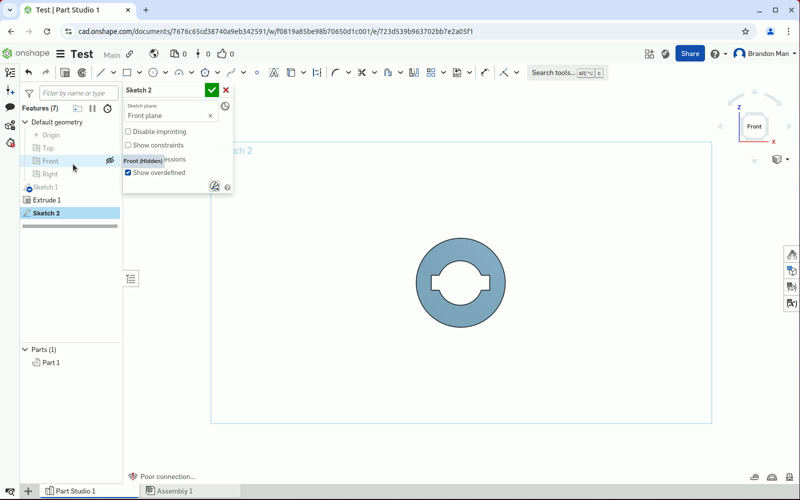
mouse_move(73, 352)
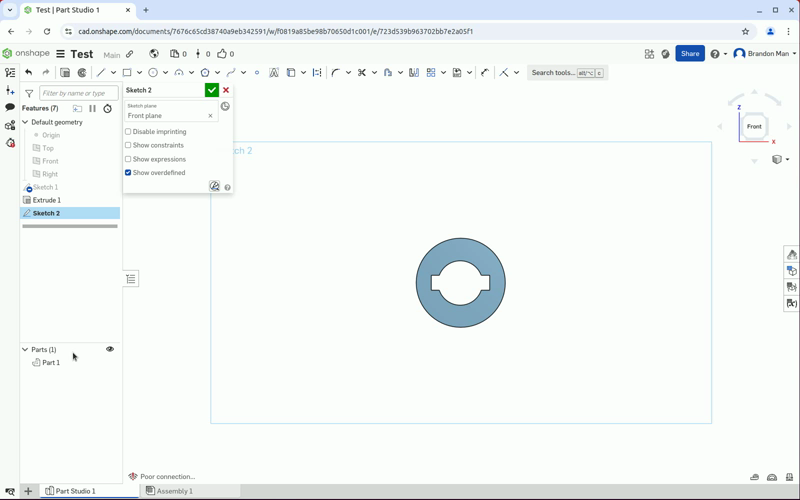
key(y)
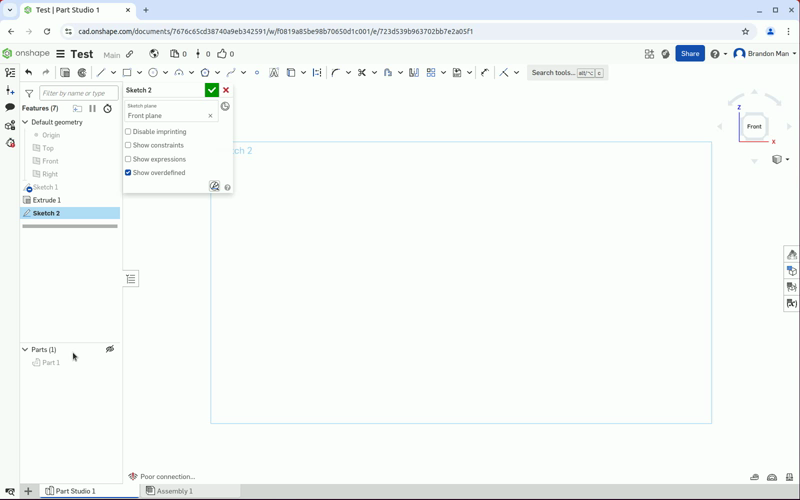
key(l)
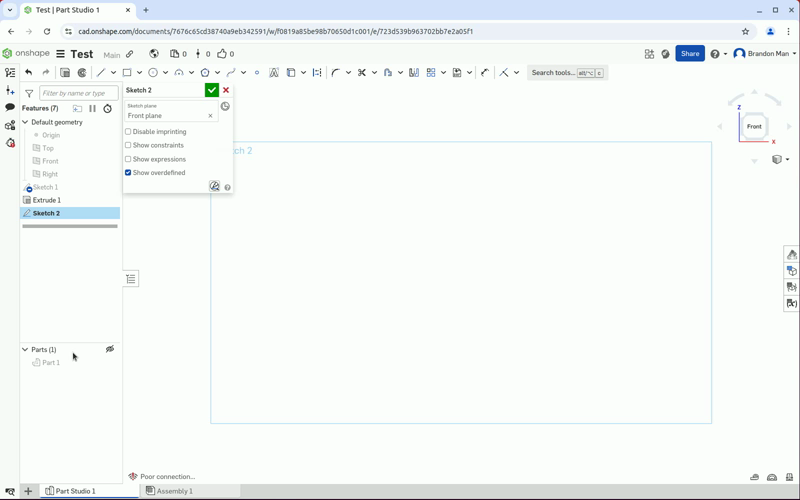
key_down(shift)
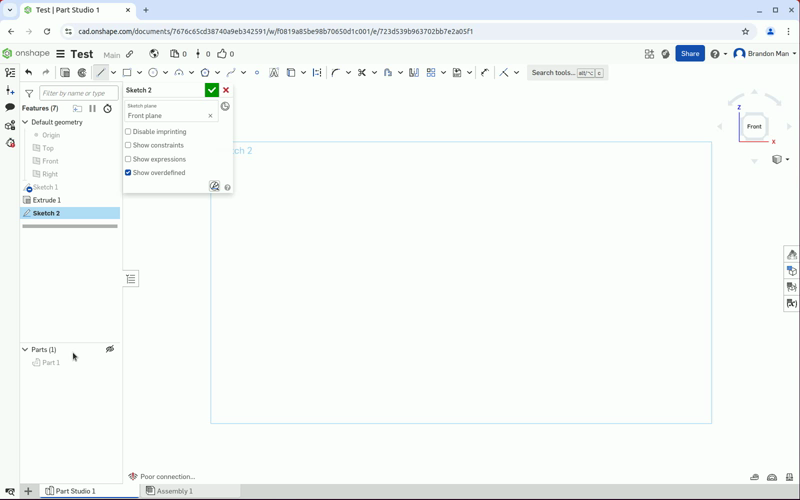
mouse_move(468, 326)
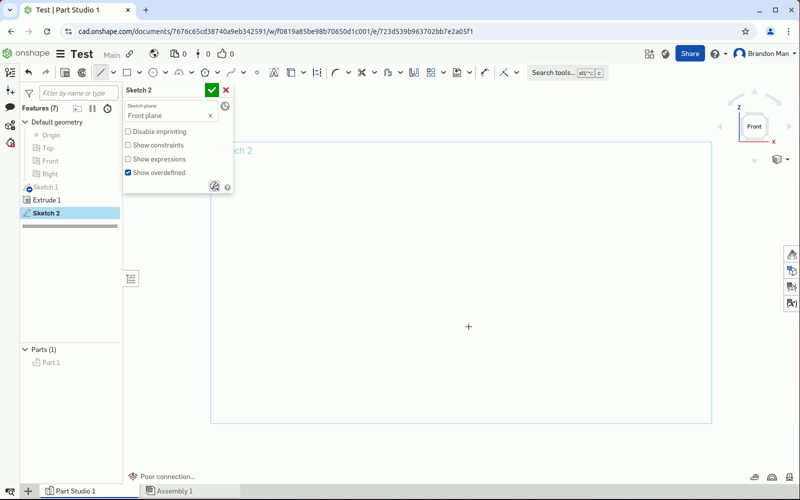
click(468, 326)
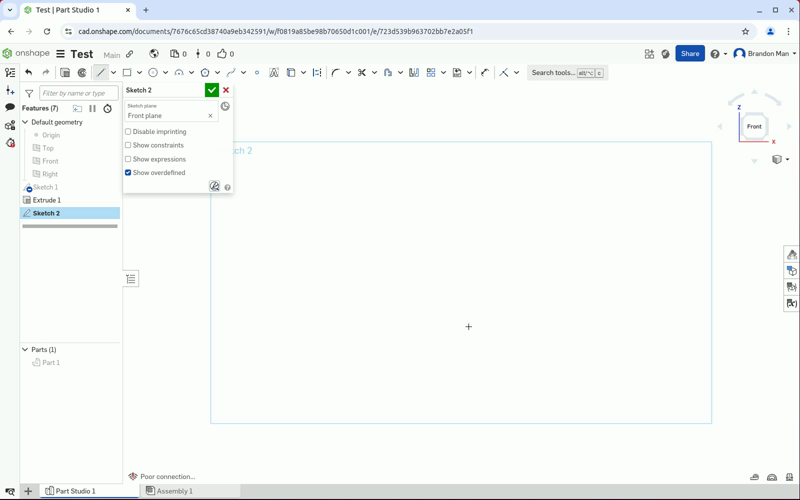
key_up(shift)
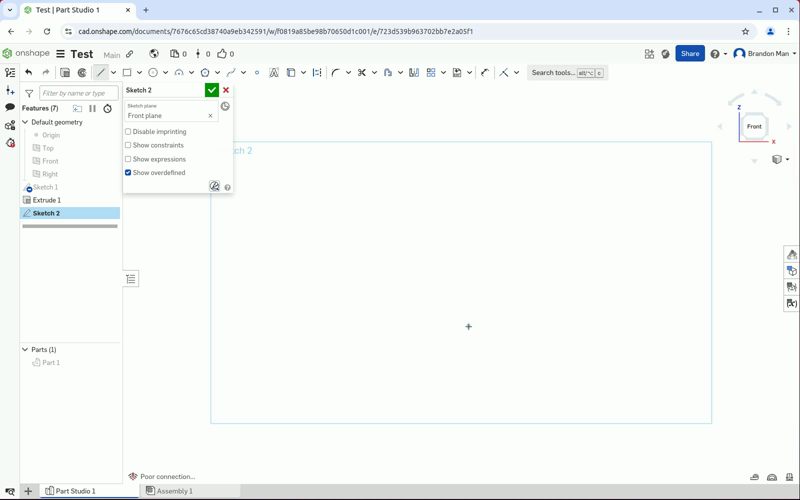
key_down(shift)
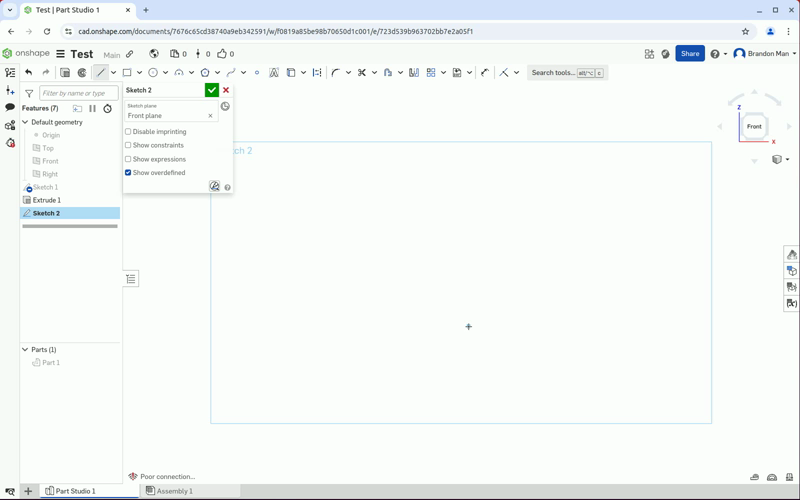
mouse_move(549, 311)
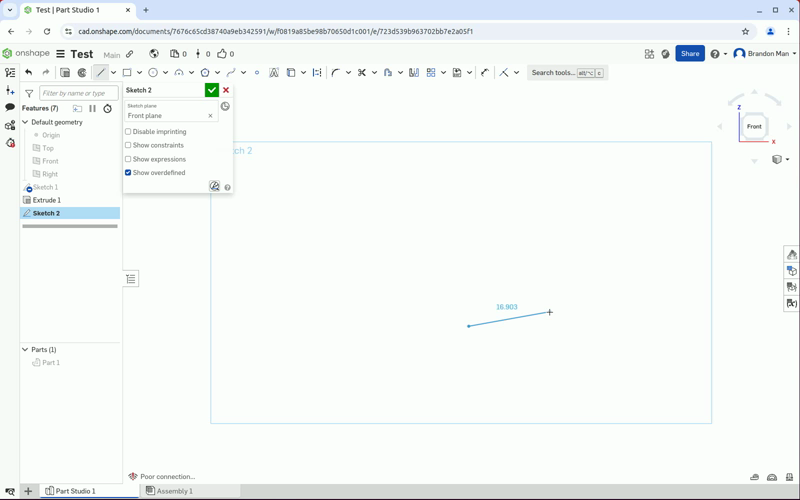
click(549, 311)
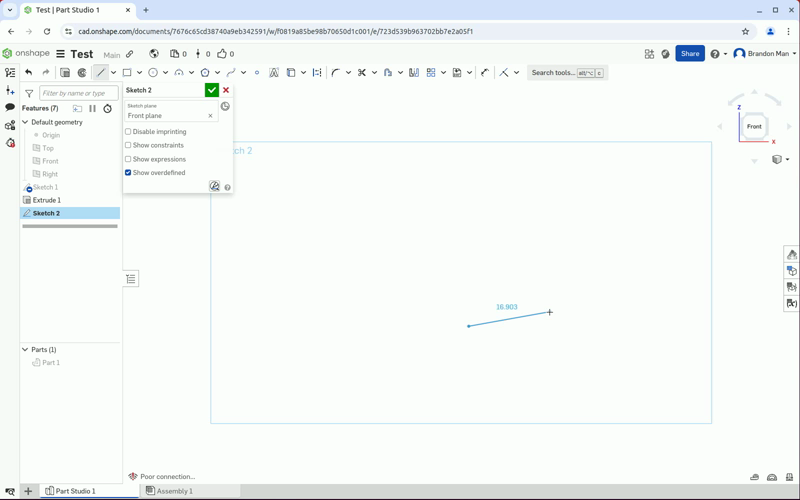
key_up(shift)
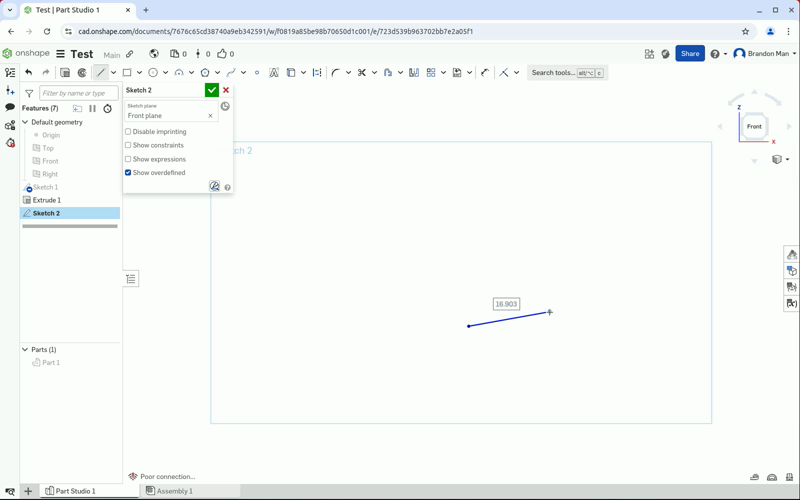
key(esc)
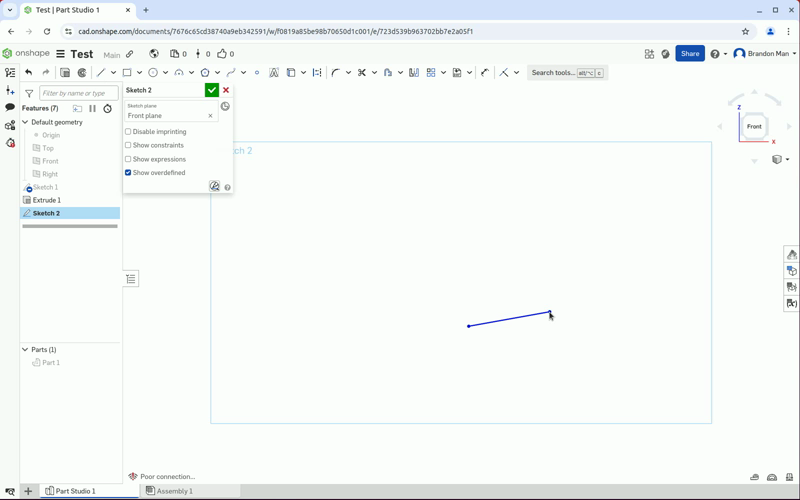
key(a)
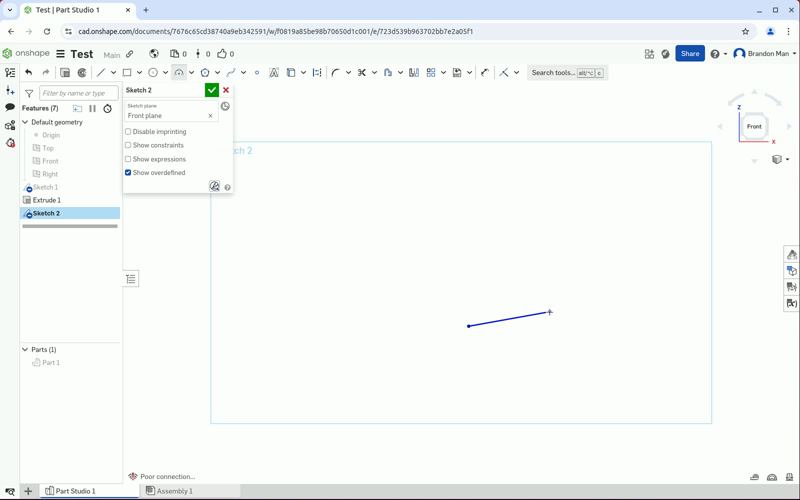
mouse_move(549, 311)
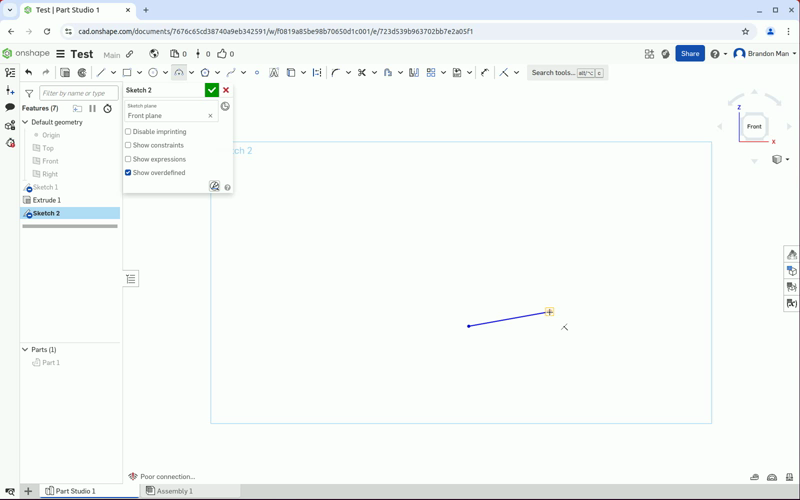
click(549, 311)
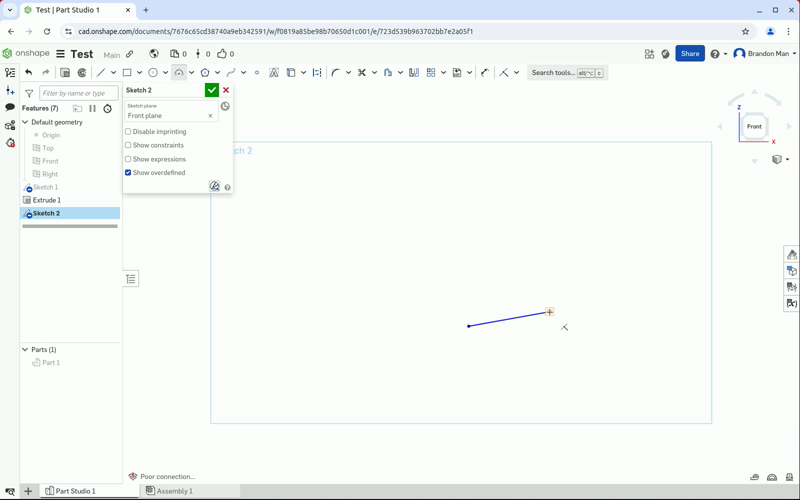
key_down(shift)
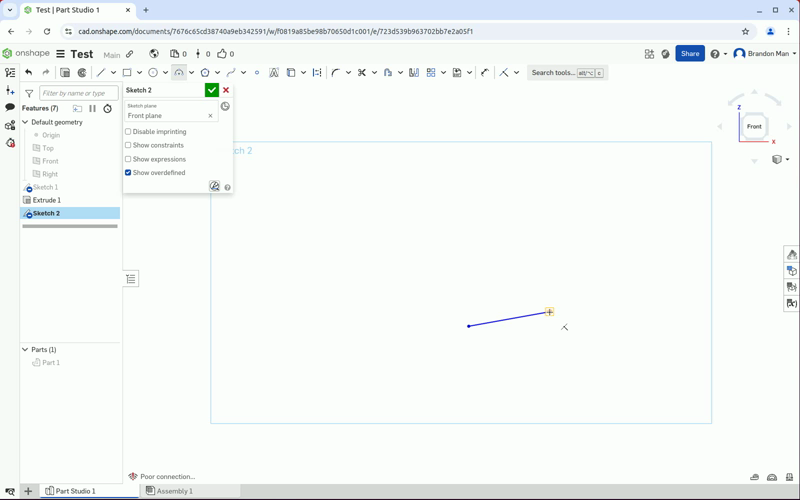
mouse_move(549, 253)
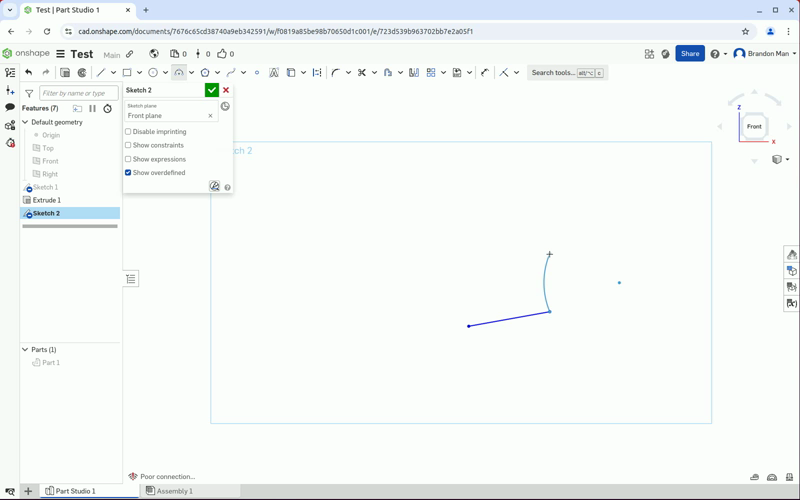
click(549, 253)
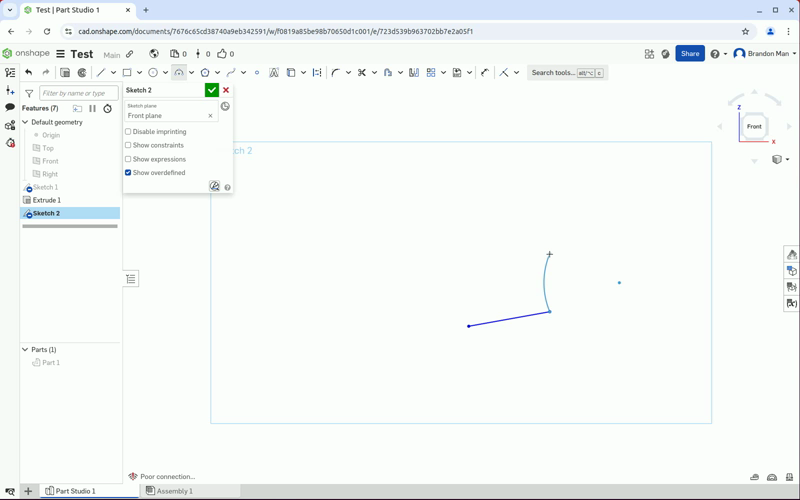
mouse_move(515, 282)
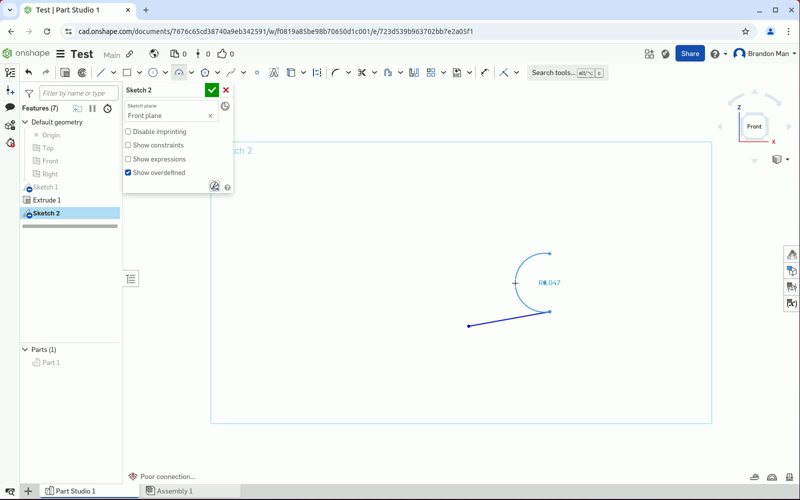
click(515, 282)
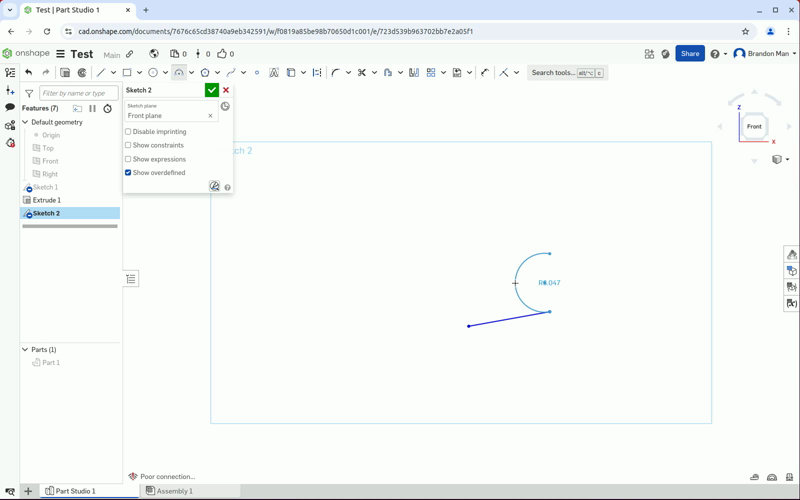
key_up(shift)
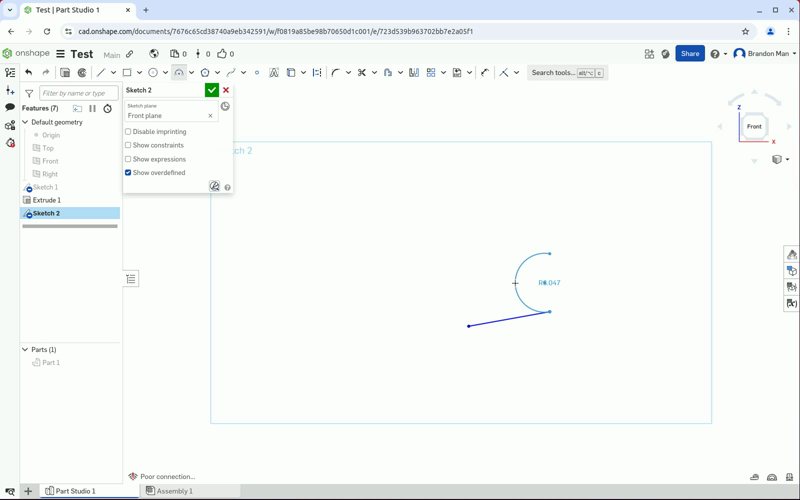
key(esc)
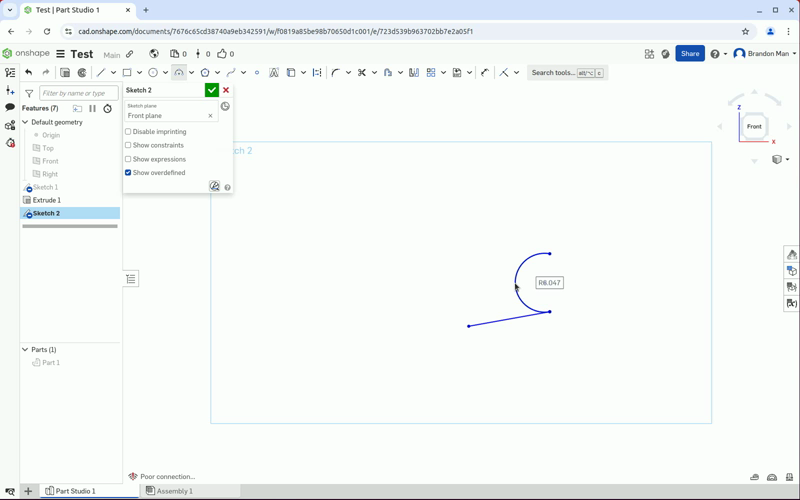
key(l)
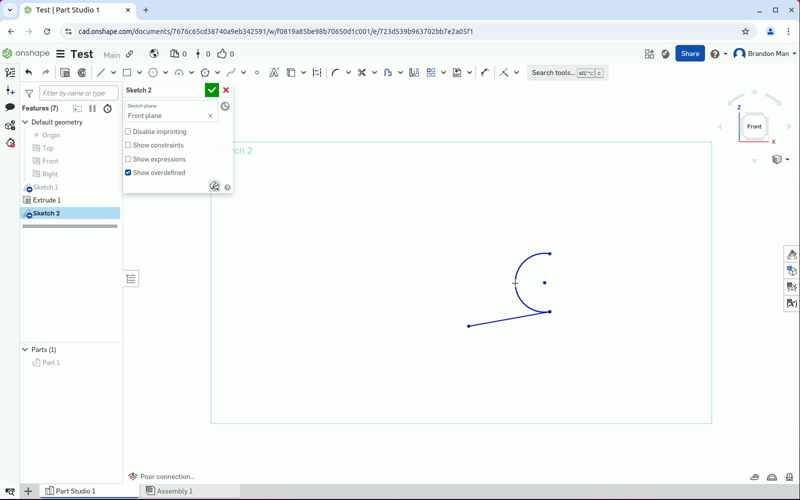
mouse_move(549, 253)
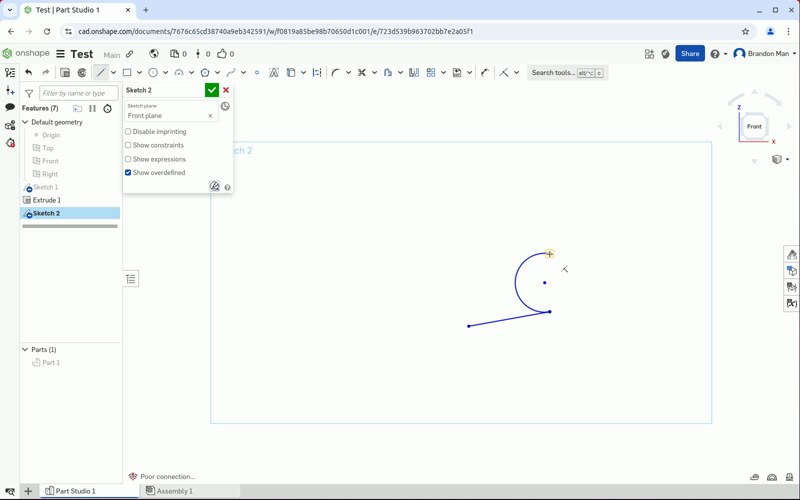
click(549, 253)
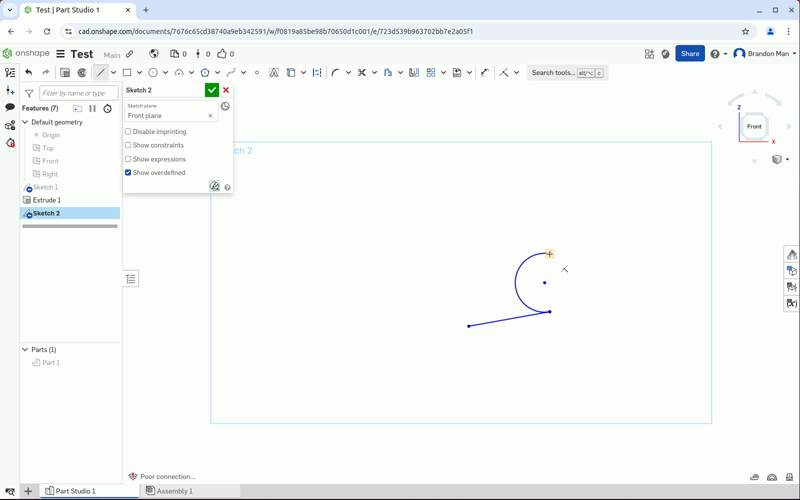
key_down(shift)
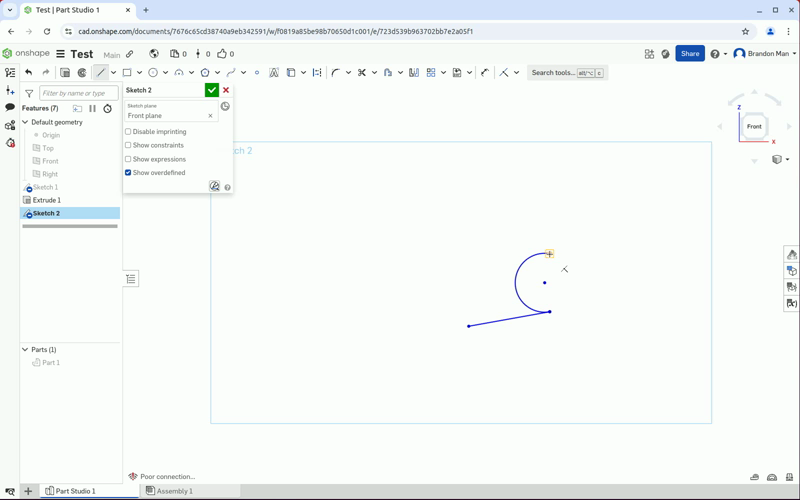
mouse_move(468, 239)
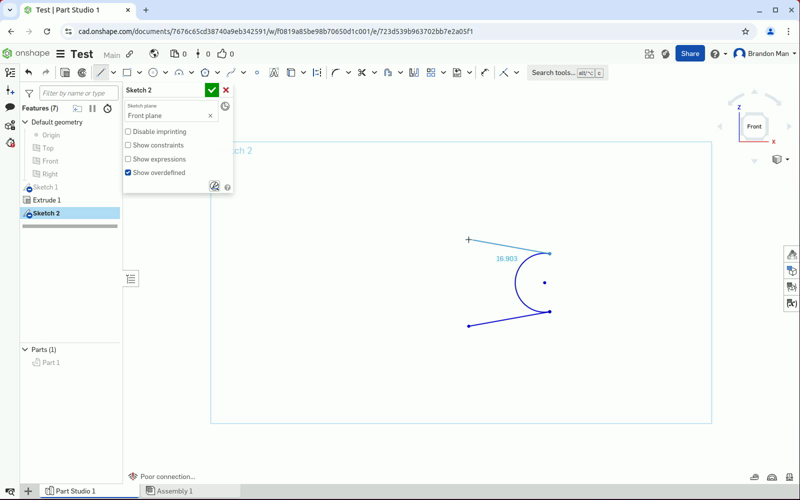
click(468, 239)
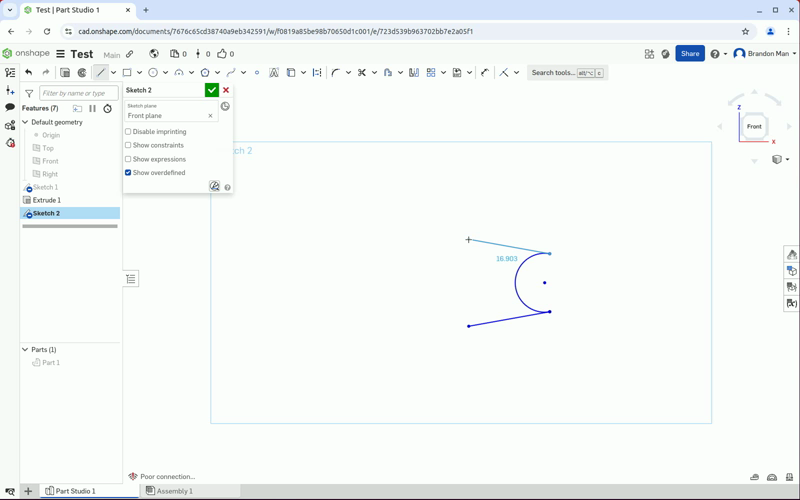
key_up(shift)
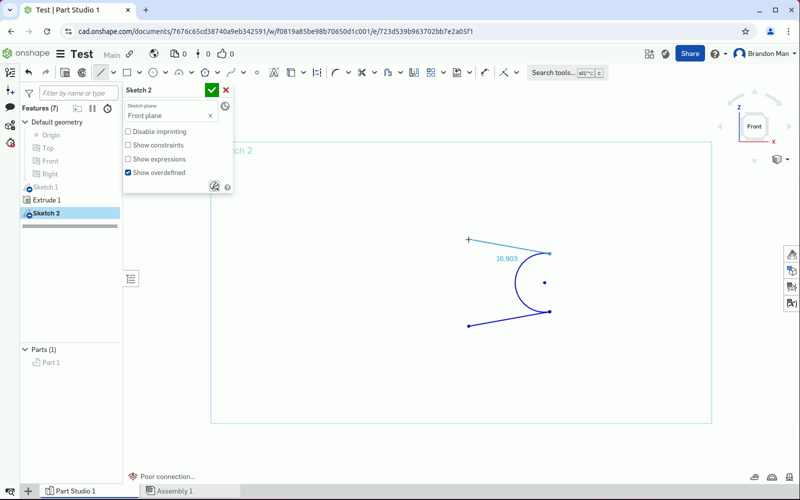
key(esc)
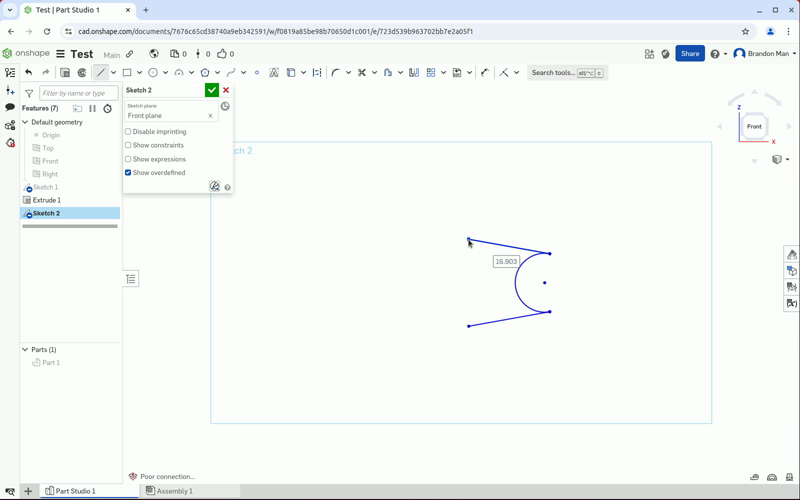
key(a)
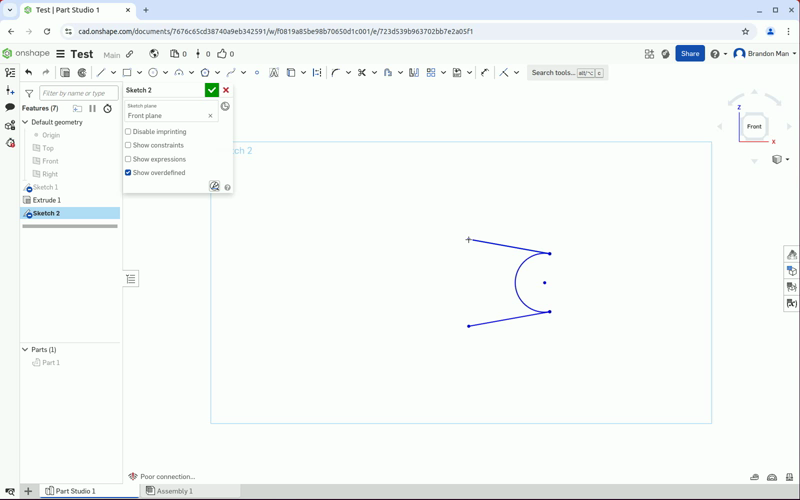
mouse_move(468, 239)
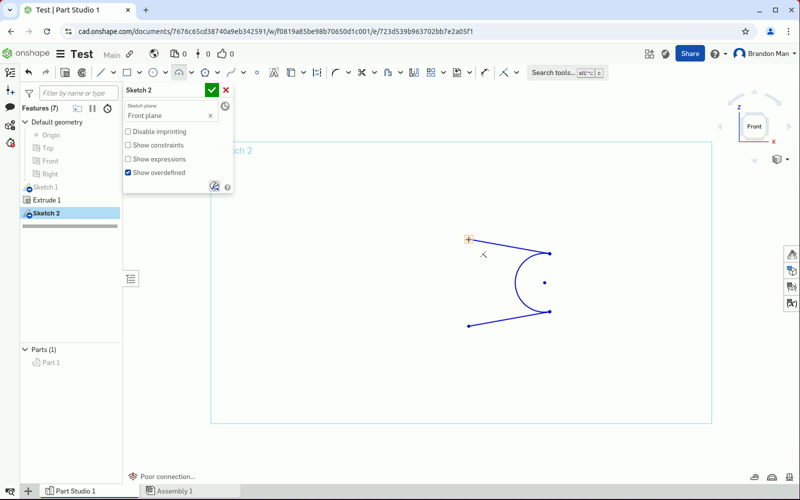
click(468, 239)
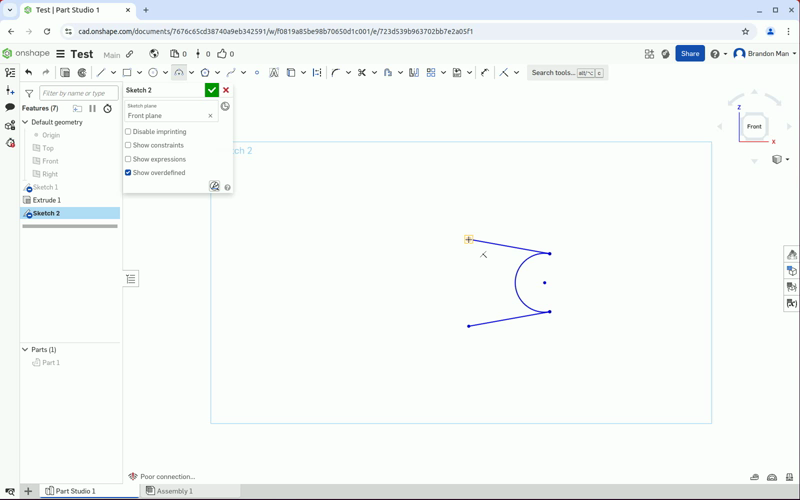
mouse_move(468, 326)
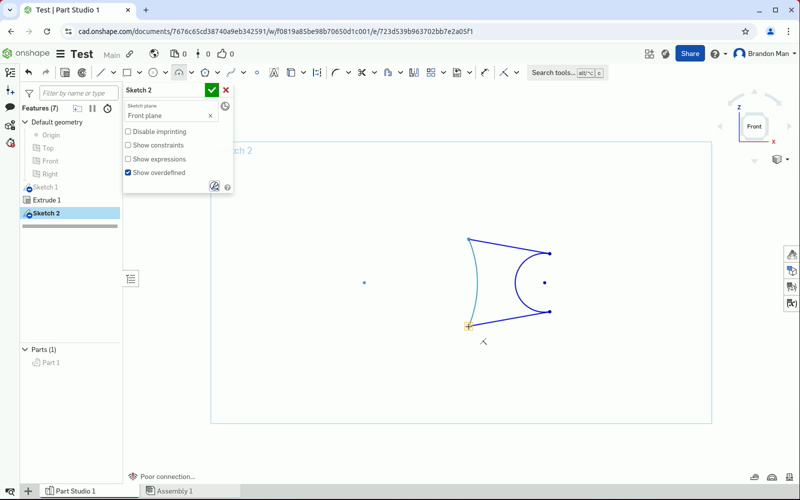
click(468, 326)
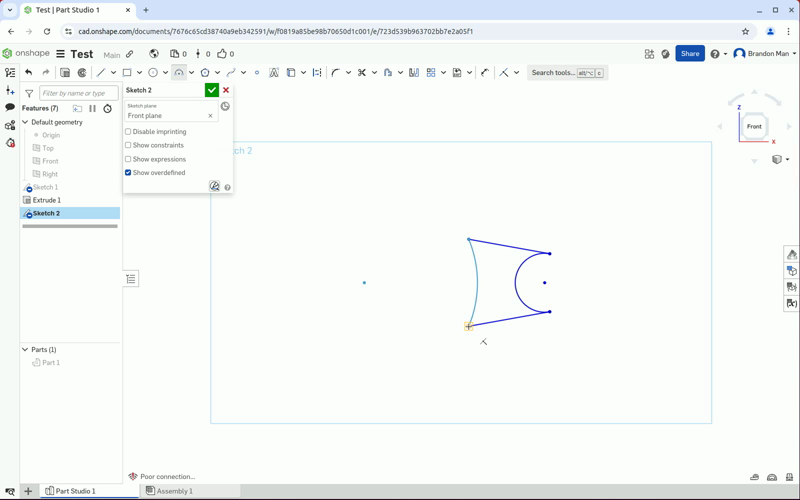
key_down(shift)
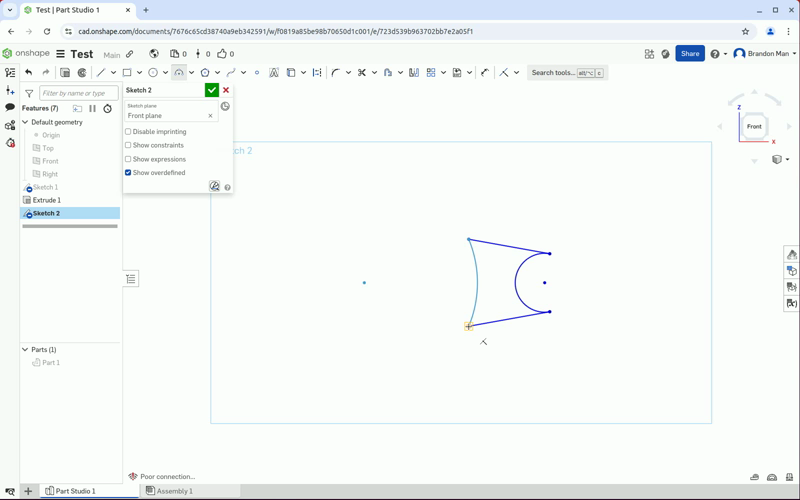
mouse_move(505, 282)
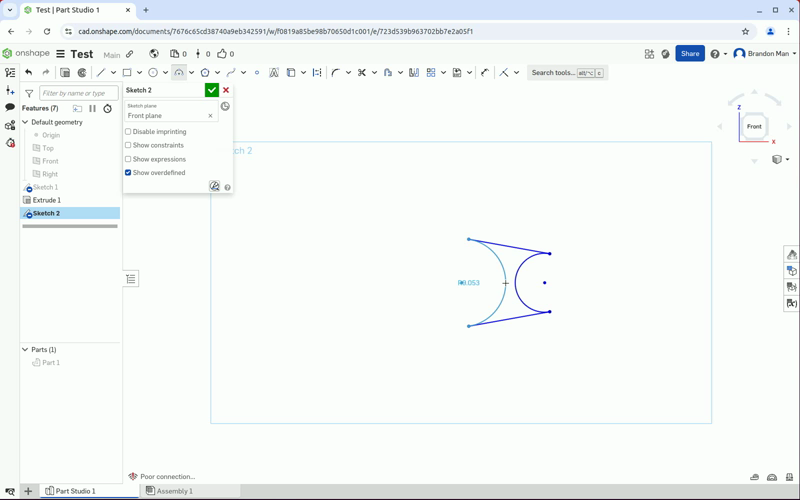
click(505, 282)
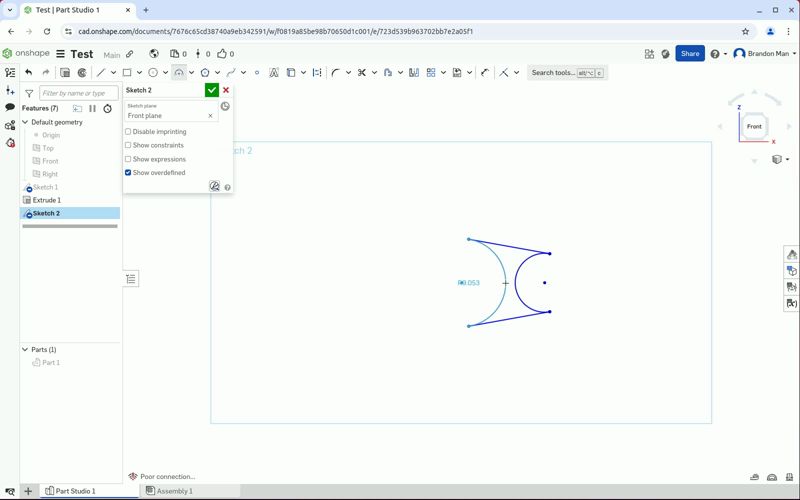
key_up(shift)
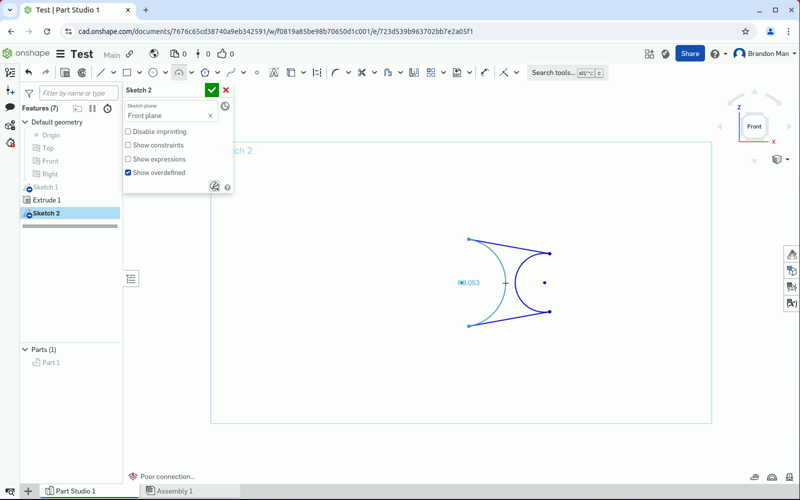
key(esc)
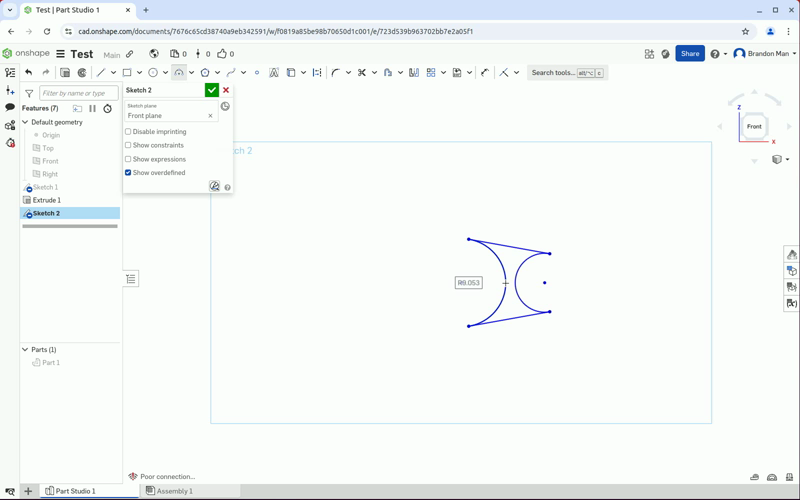
mouse_move(517, 262)
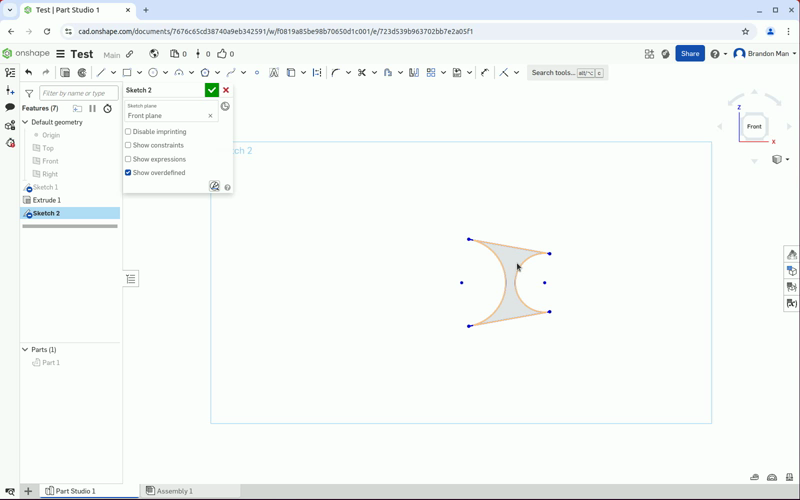
click(517, 262)
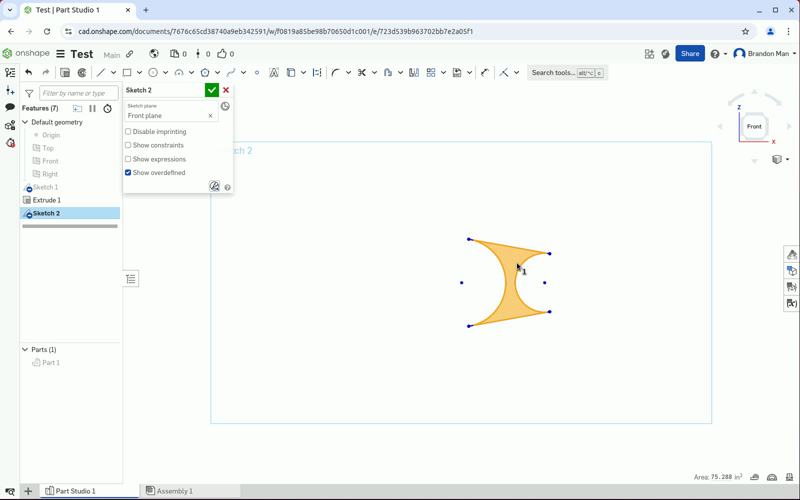
mouse_move(73, 352)
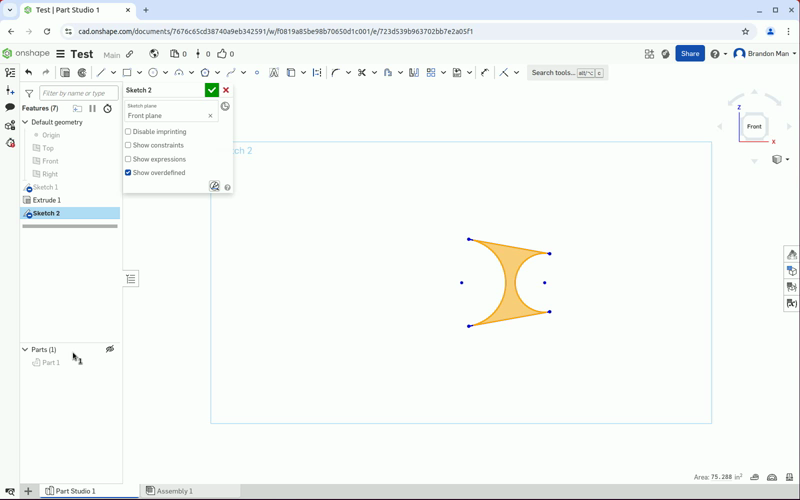
key(shift+y)
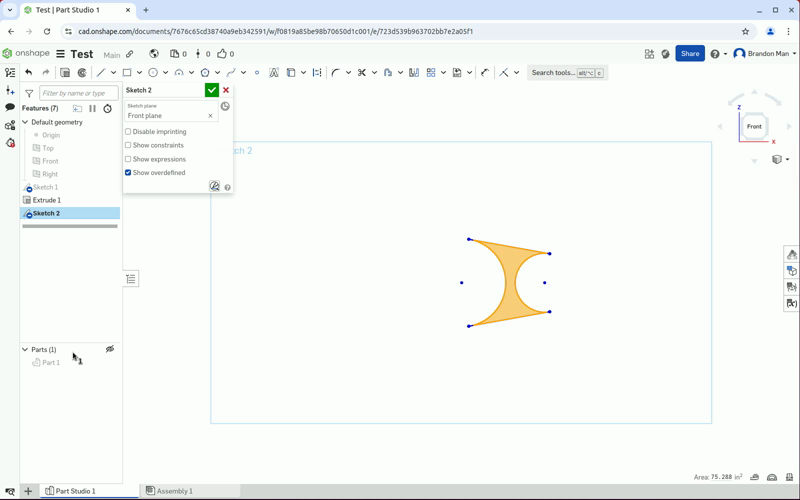
key(shift+e)
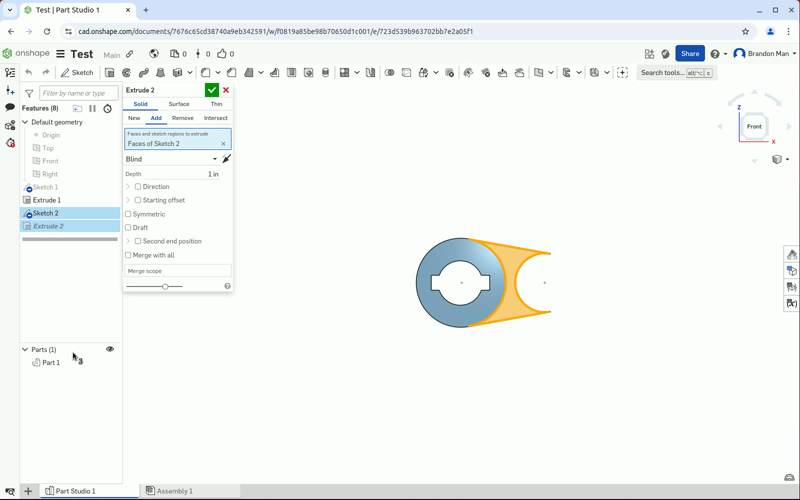
mouse_move(143, 106)
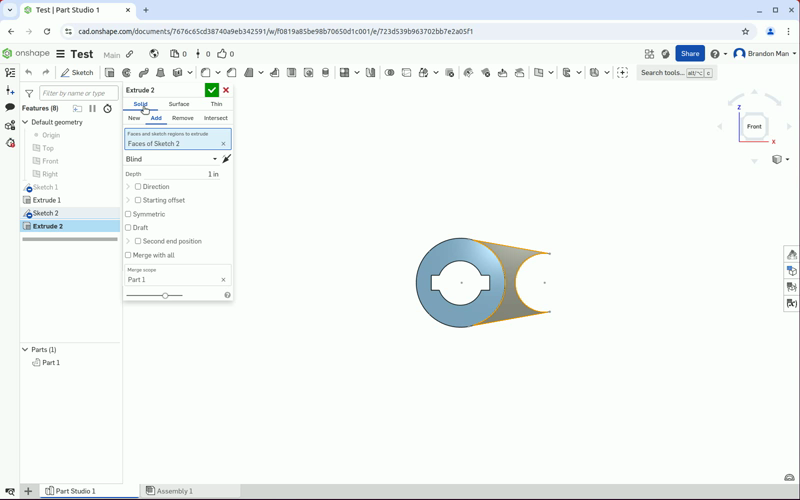
click(143, 106)
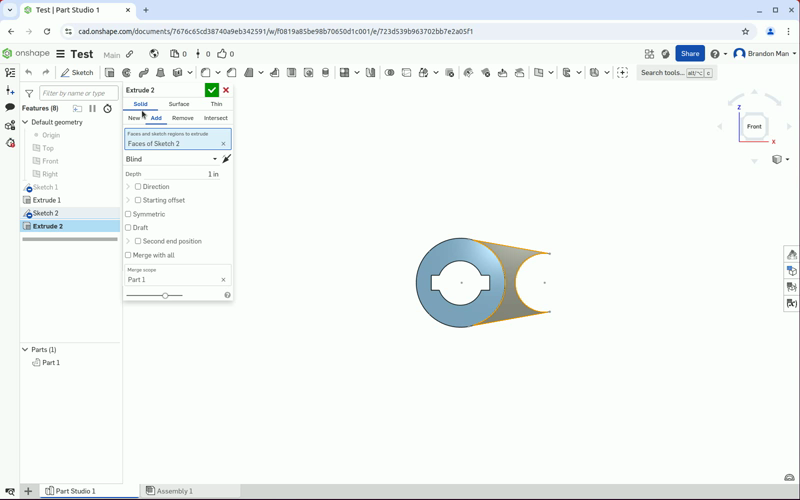
mouse_move(137, 120)
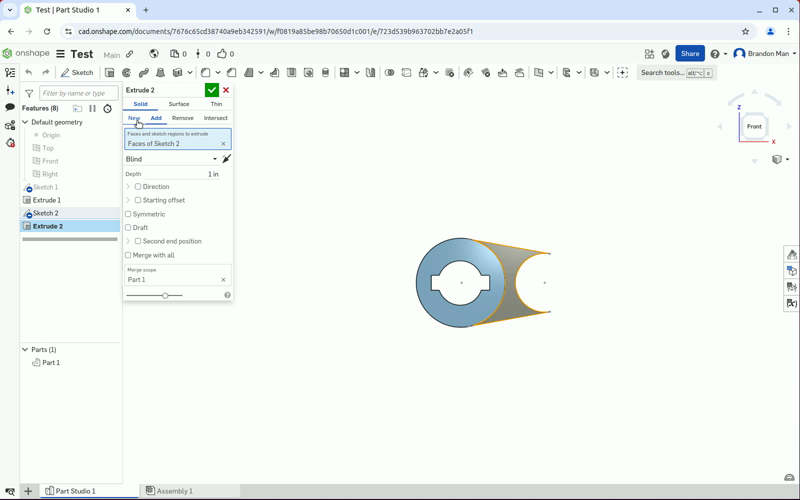
click(137, 120)
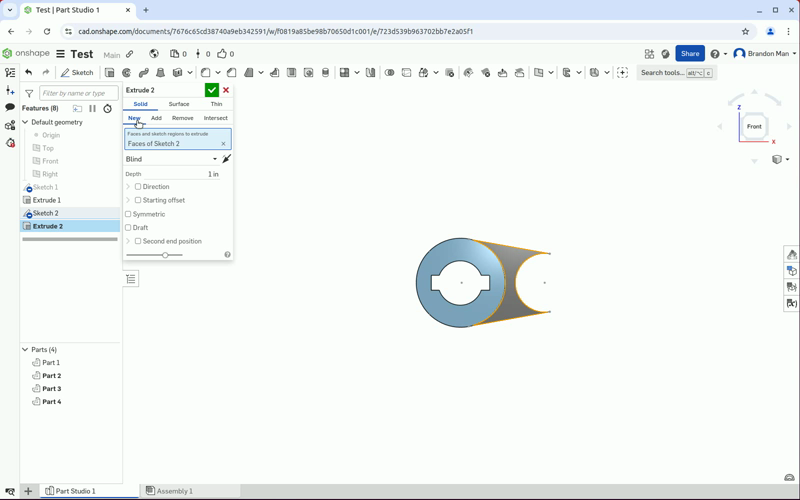
key(tab, 4)
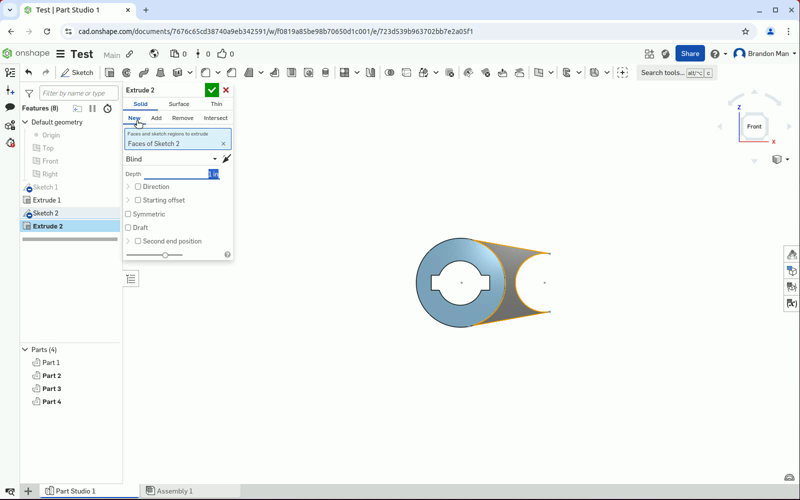
text(7.943)
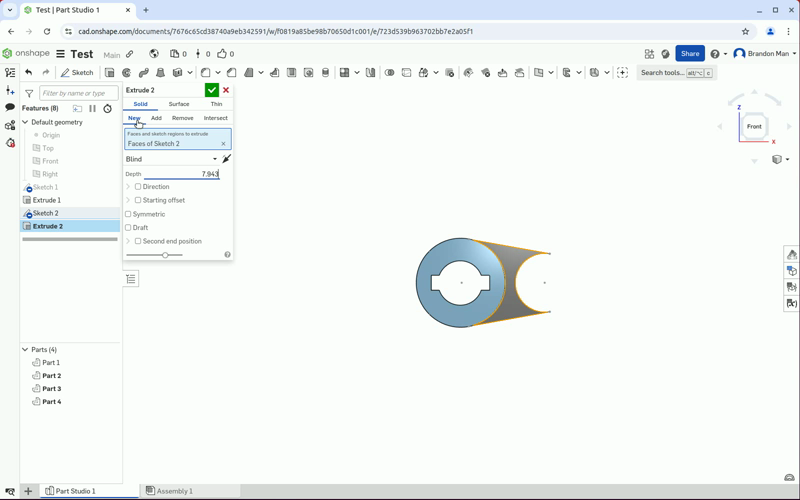
key(enter)
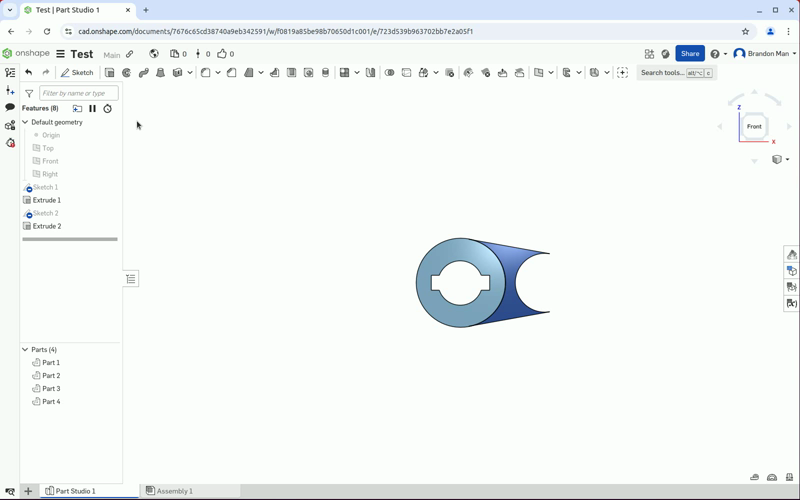
key(shift+h)
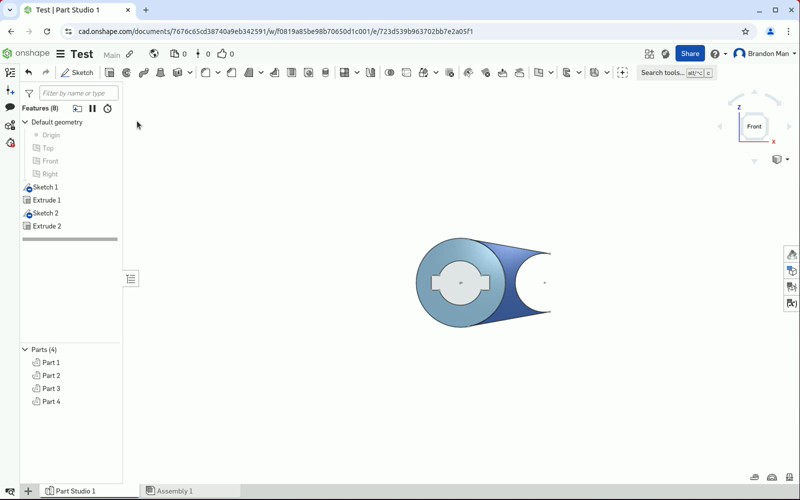
key(shift+h)
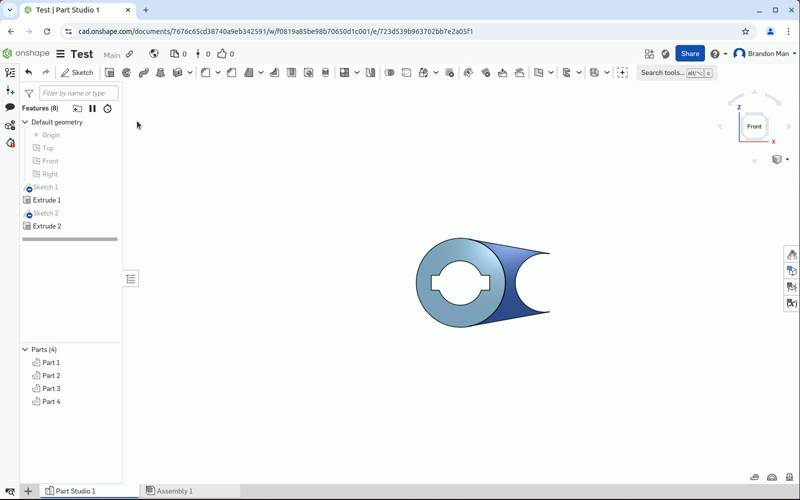
mouse_move(73, 189)
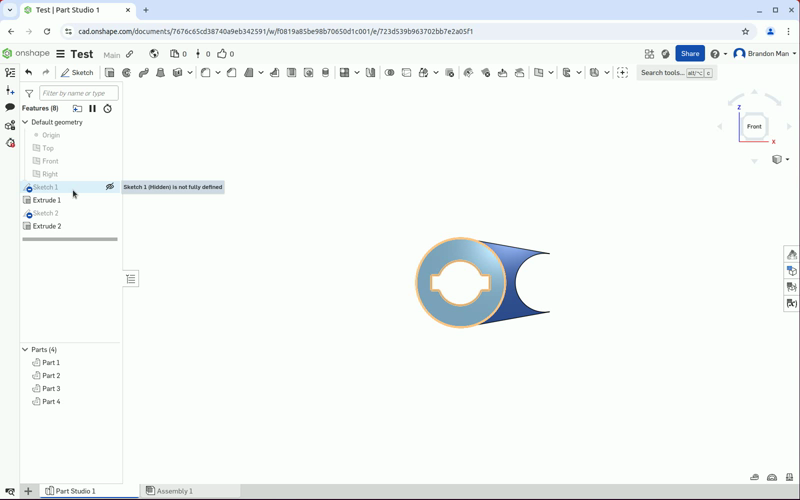
click(73, 189)
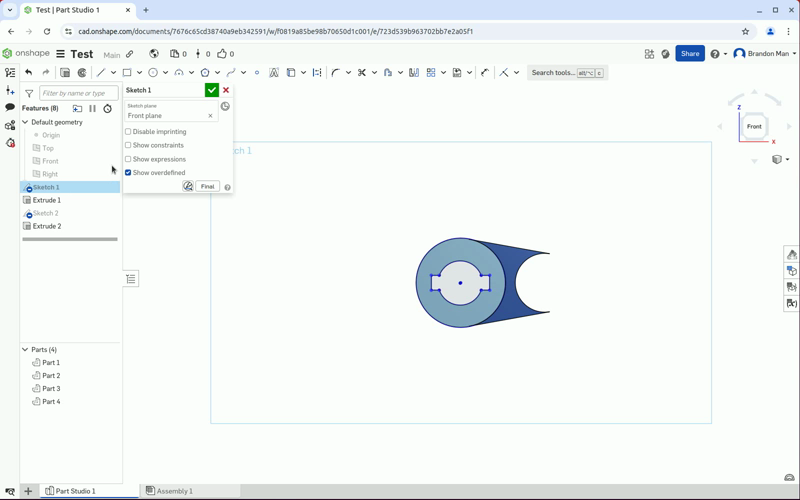
mouse_move(229, 92)
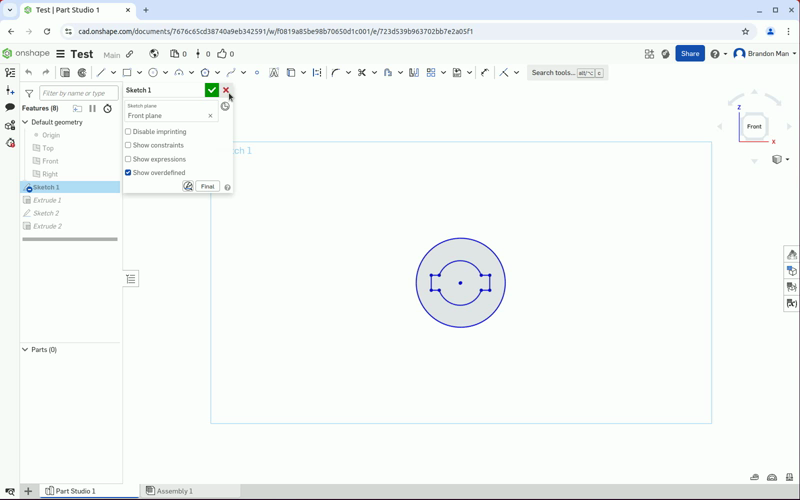
click(229, 92)
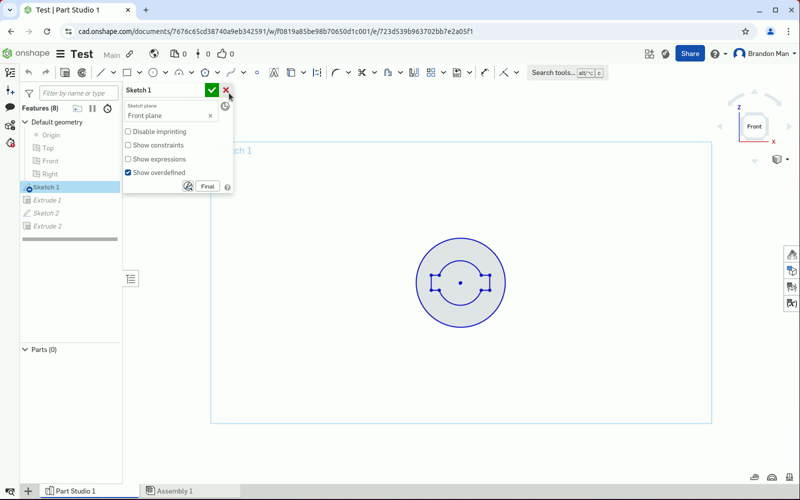
key(shift+s)
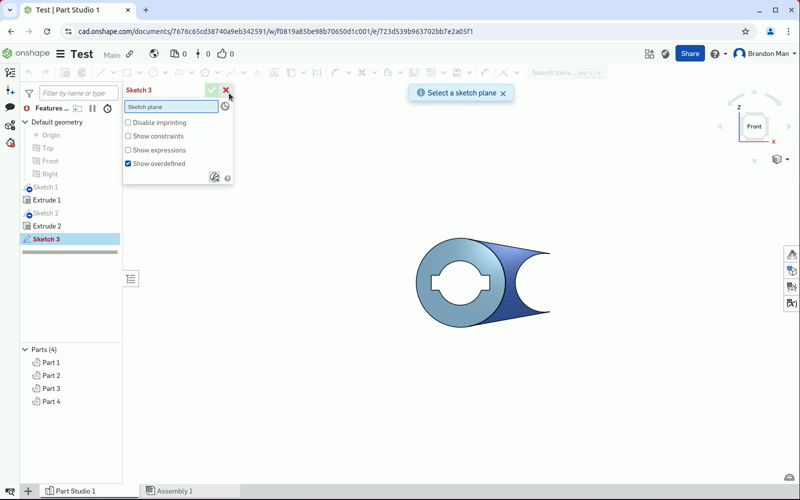
mouse_move(73, 163)
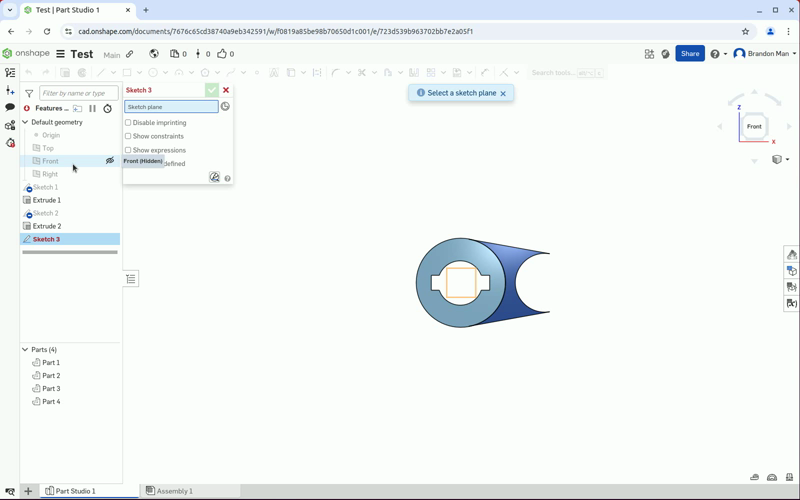
click(73, 163)
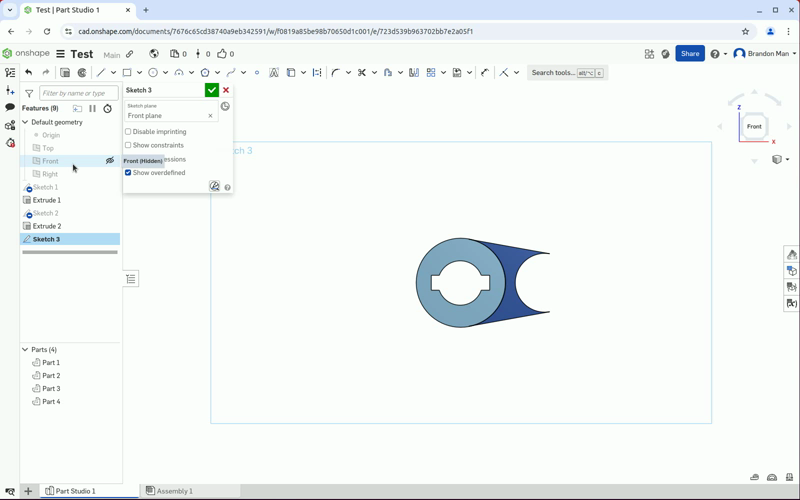
mouse_move(73, 352)
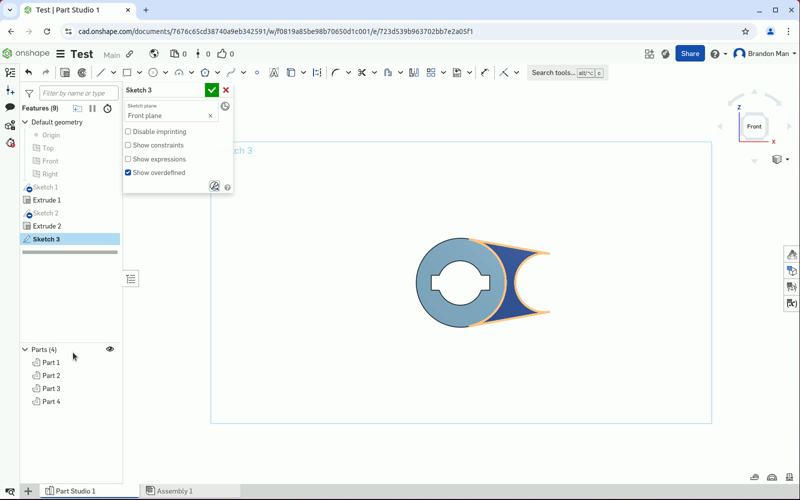
key(y)
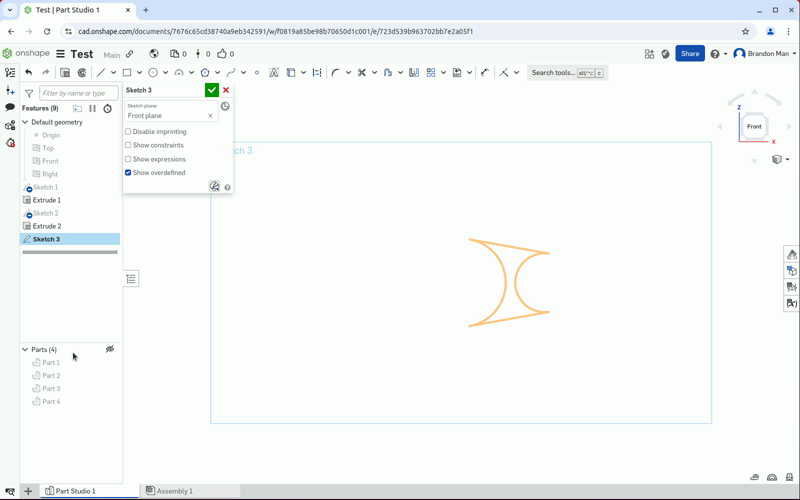
key(c)
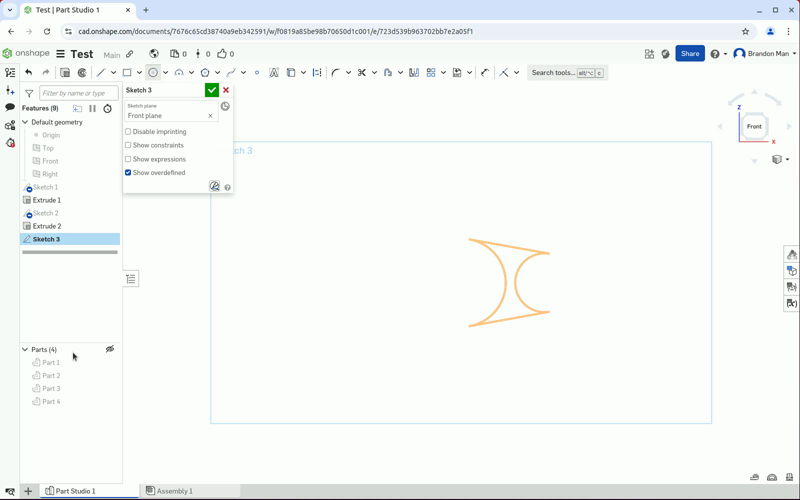
key_down(shift)
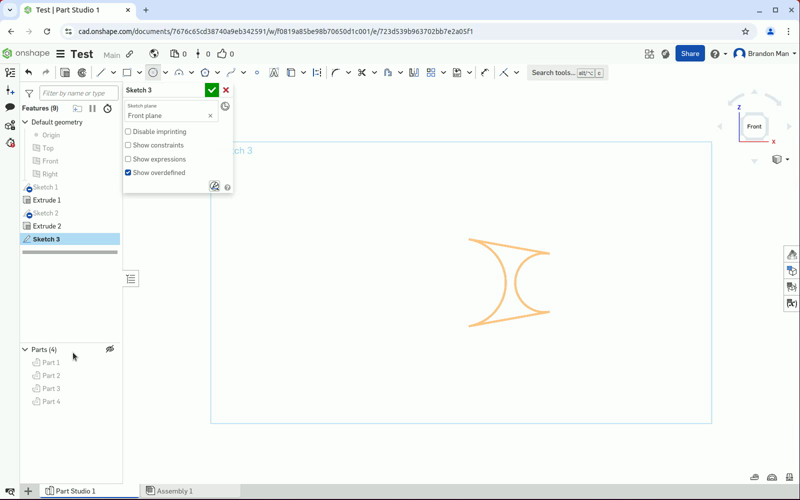
mouse_move(544, 282)
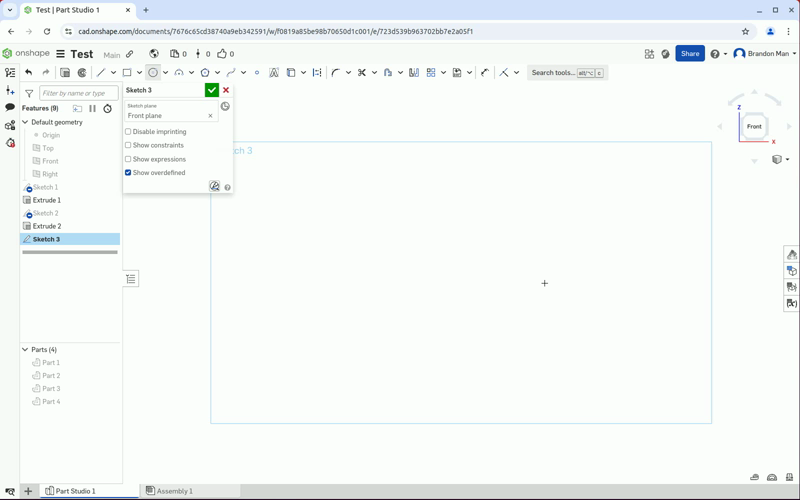
click(544, 282)
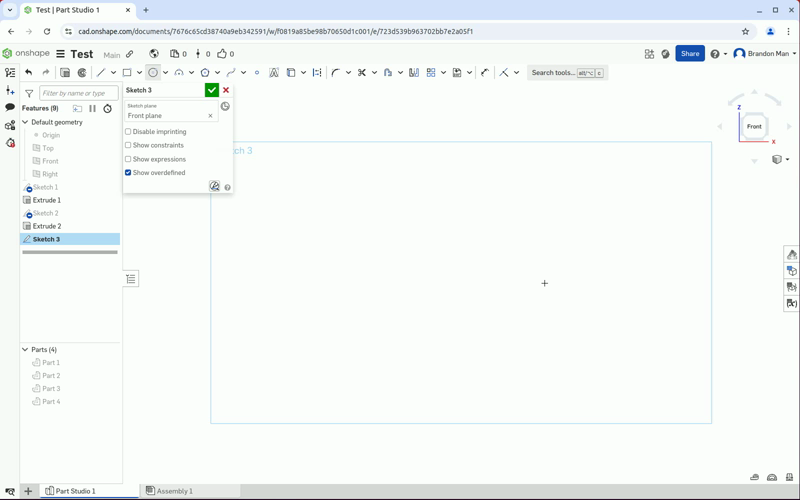
key_up(shift)
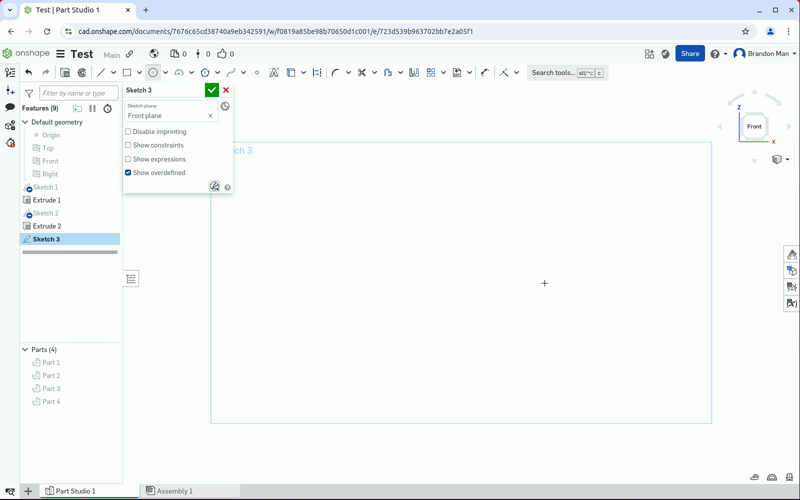
mouse_move(573, 282)
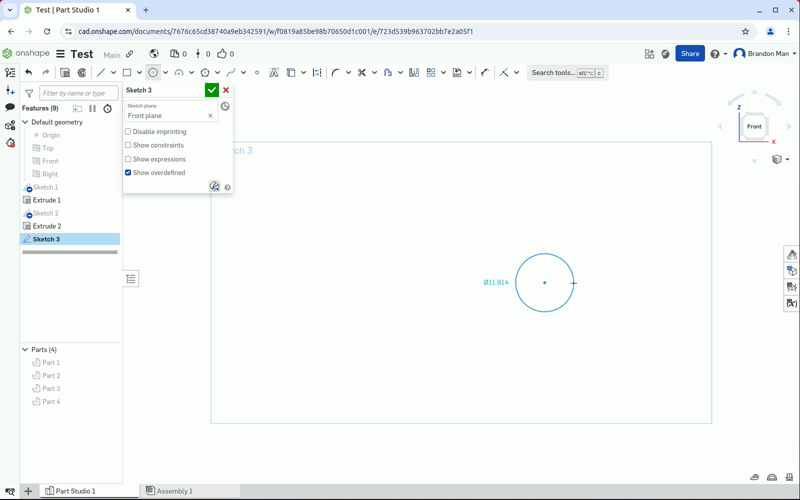
click(573, 282)
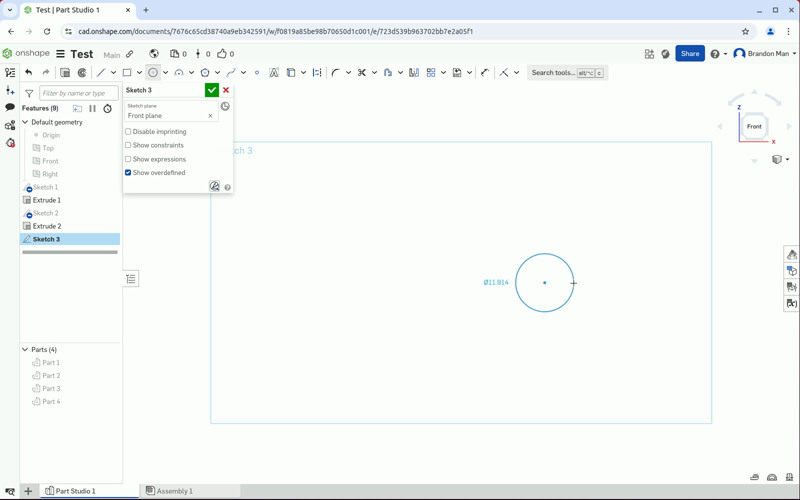
key(esc)
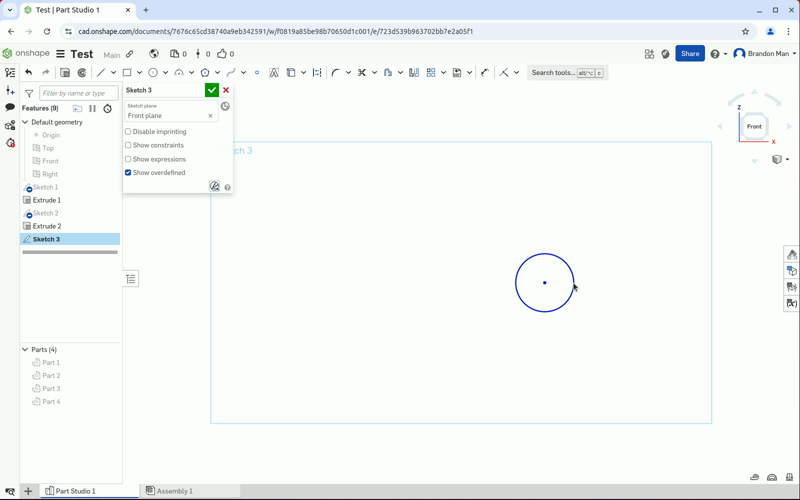
key(c)
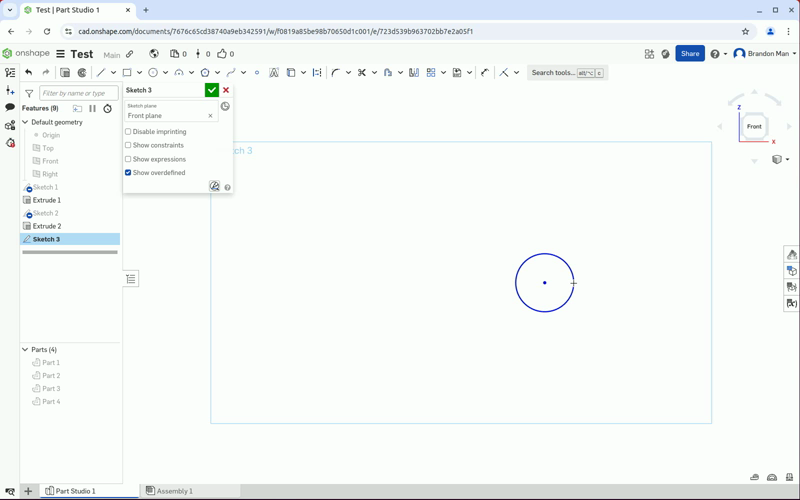
key_down(shift)
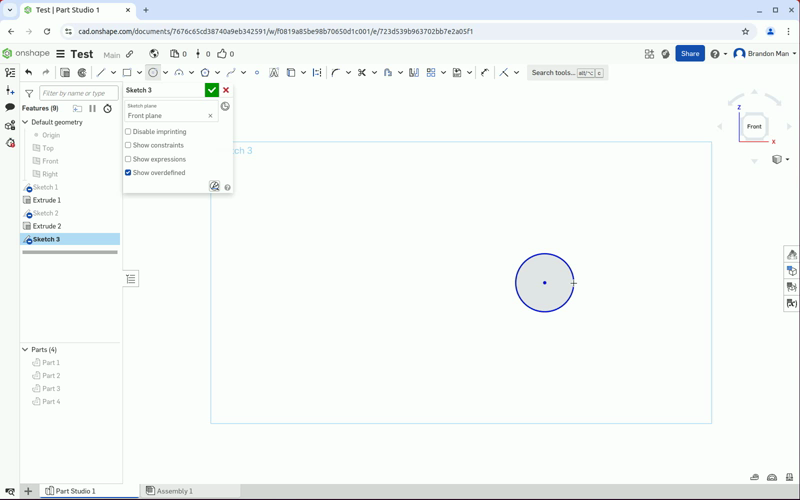
mouse_move(544, 282)
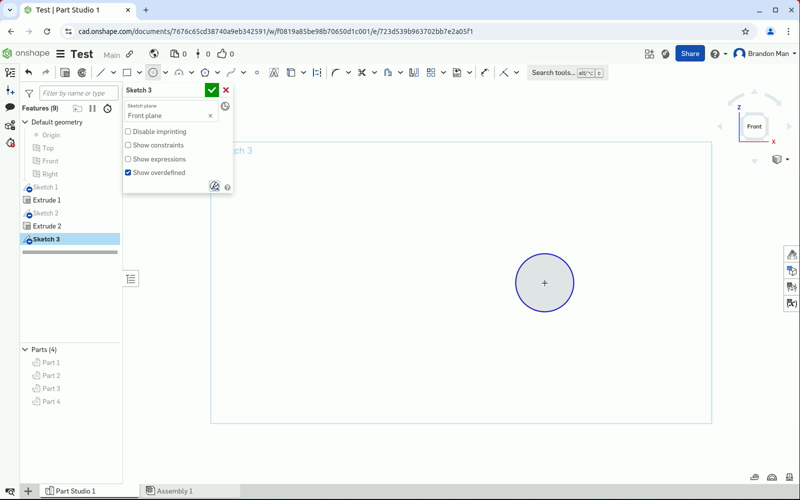
click(544, 282)
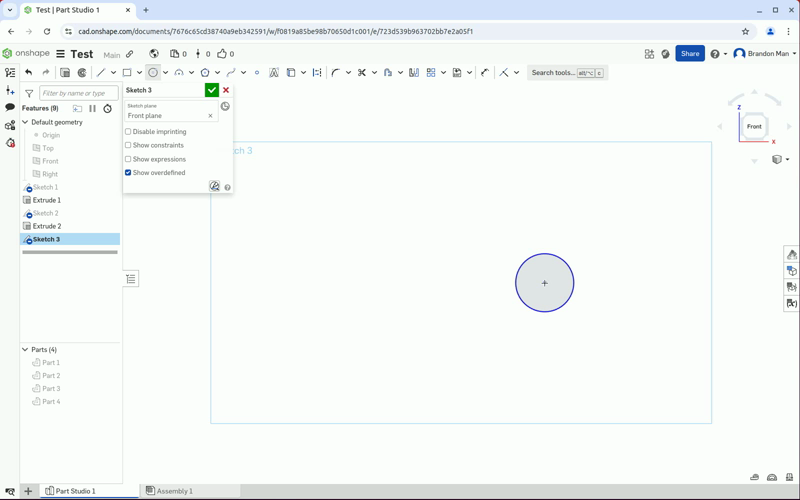
key_up(shift)
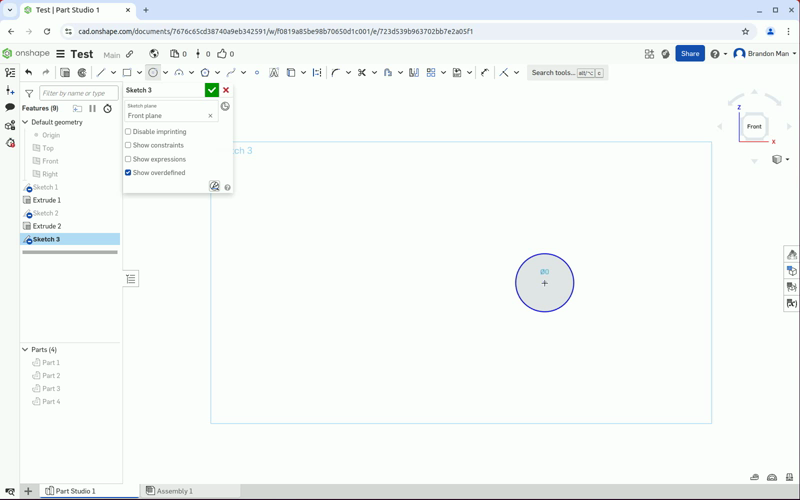
mouse_move(567, 282)
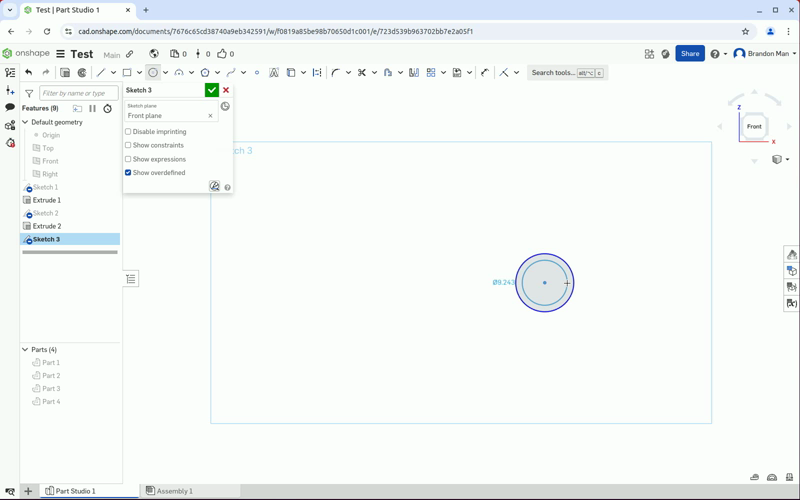
click(567, 282)
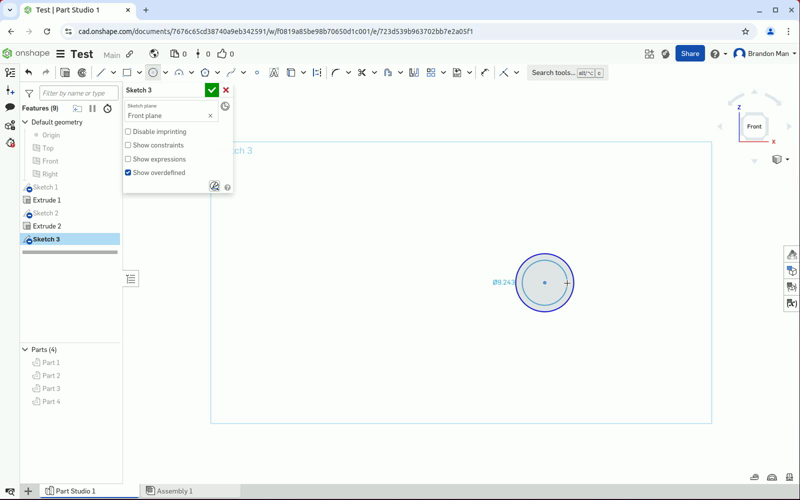
key(esc)
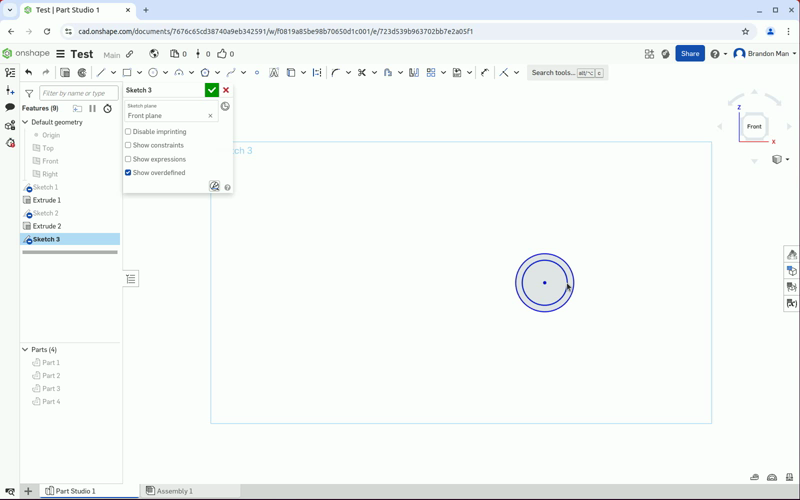
mouse_move(525, 267)
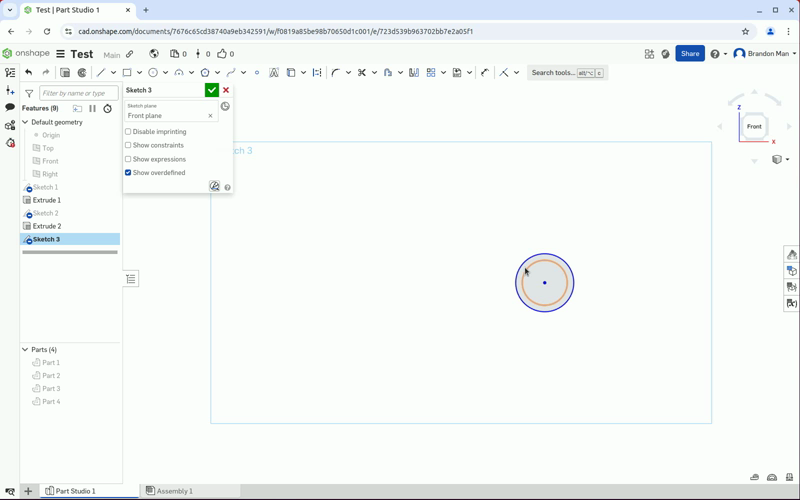
scroll(6)
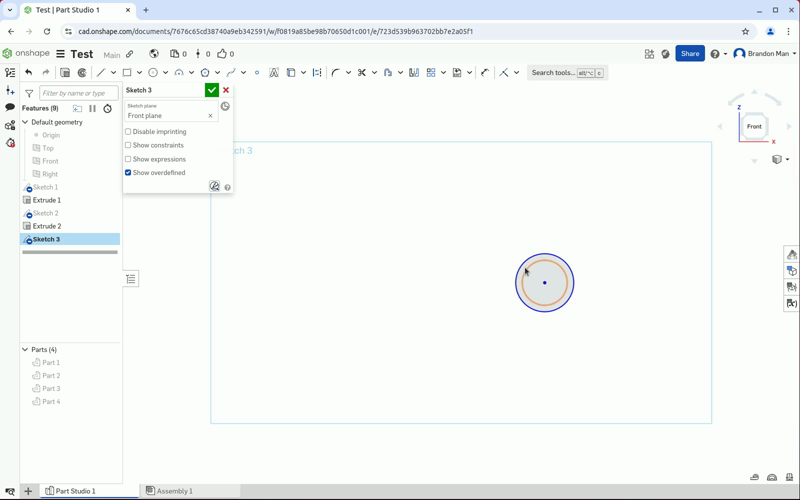
scroll(6)
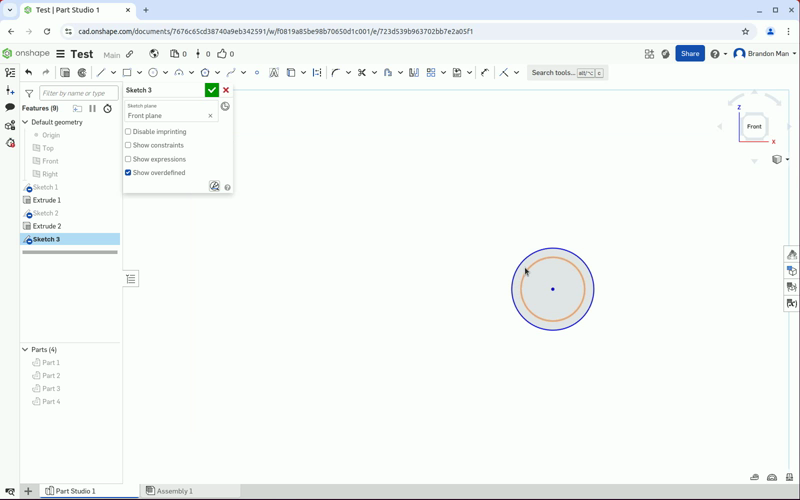
scroll(6)
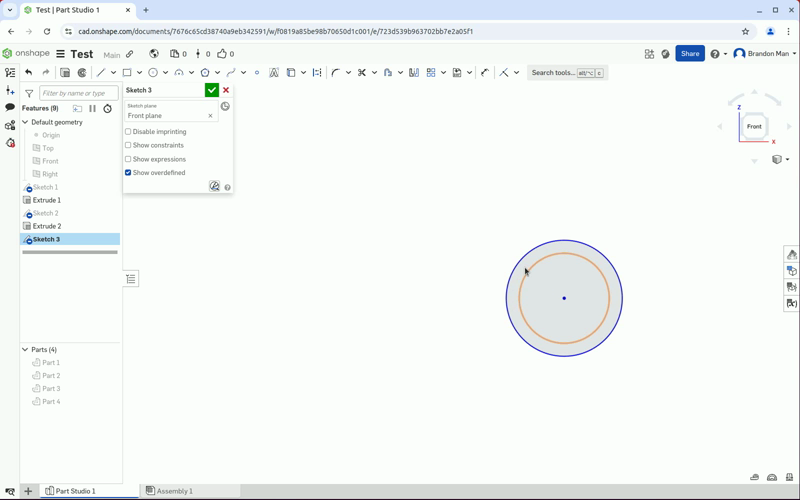
scroll(6)
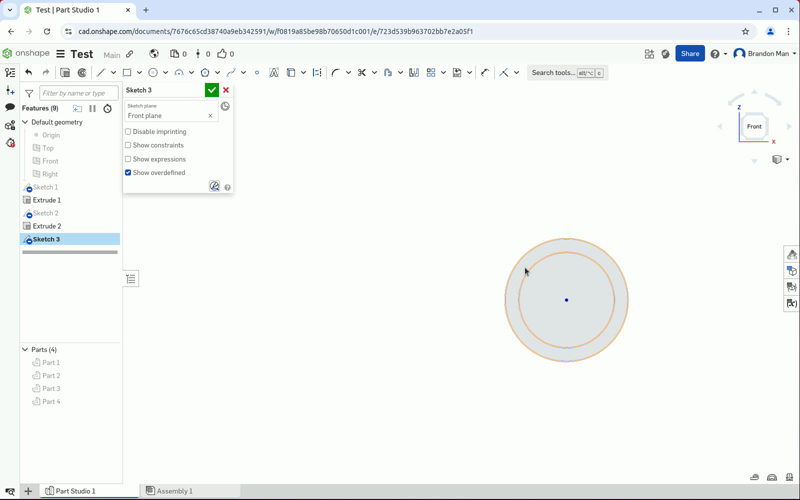
scroll(6)
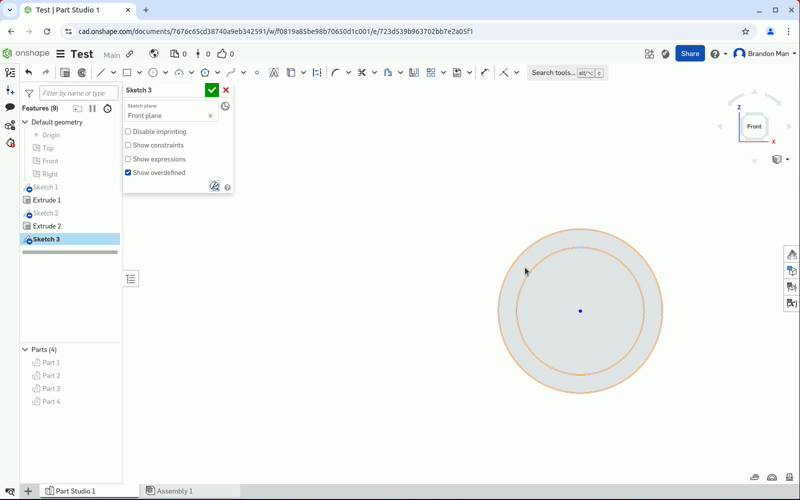
scroll(6)
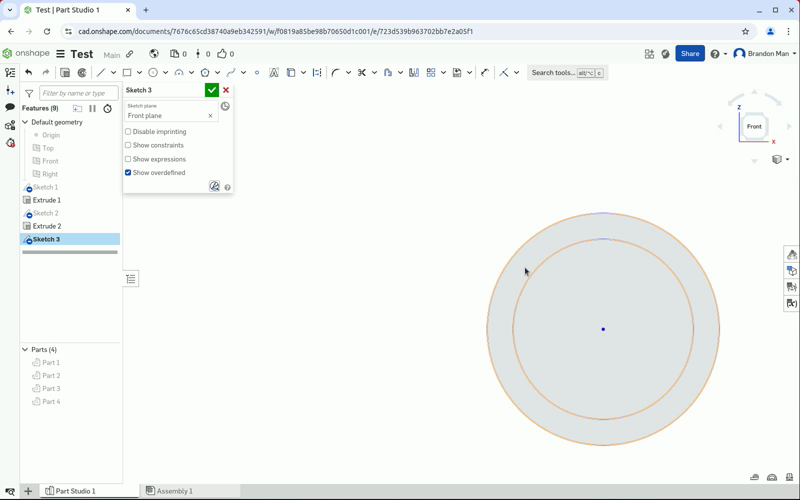
scroll(6)
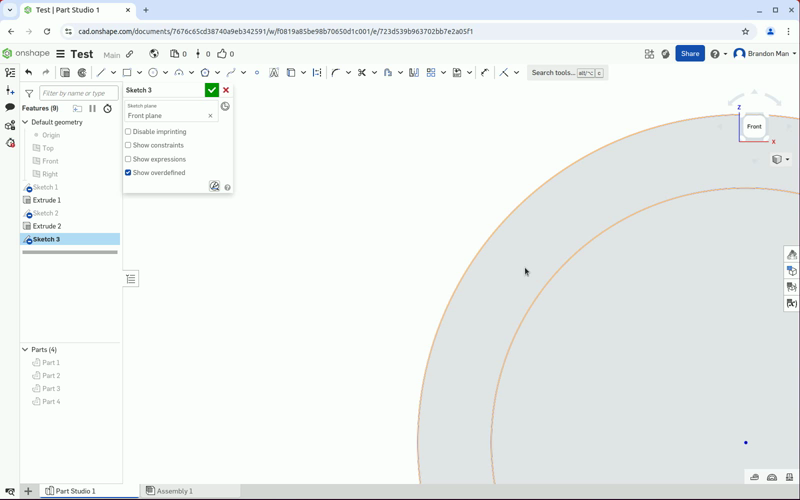
click(525, 267)
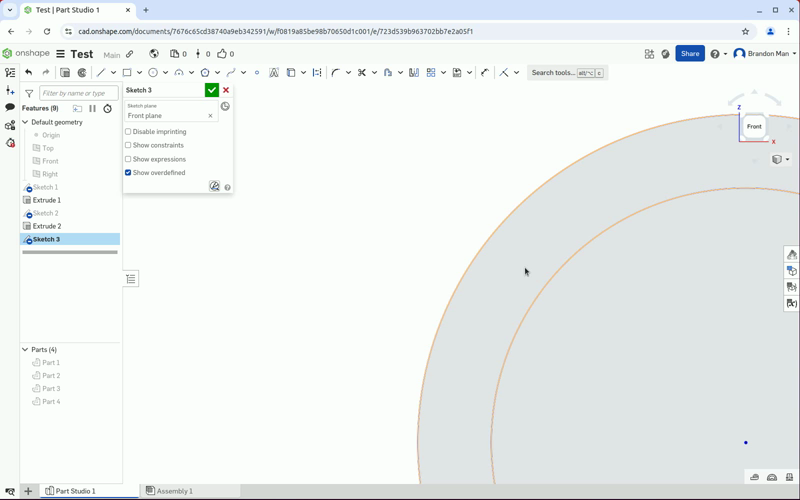
scroll(-6)
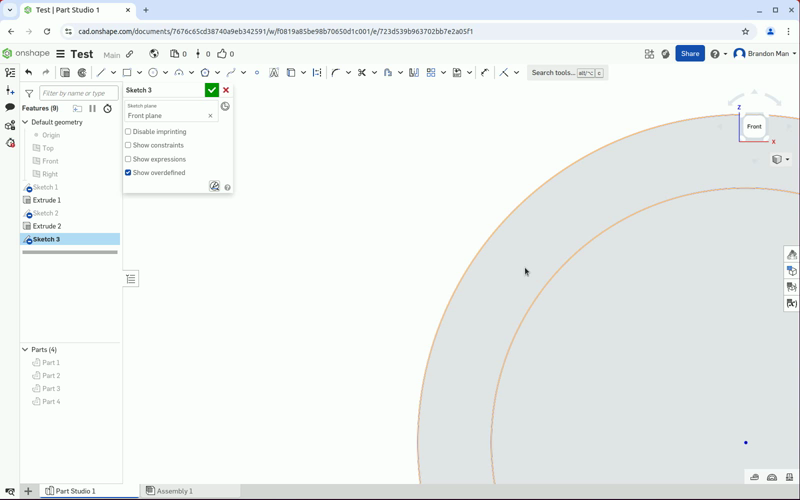
scroll(-6)
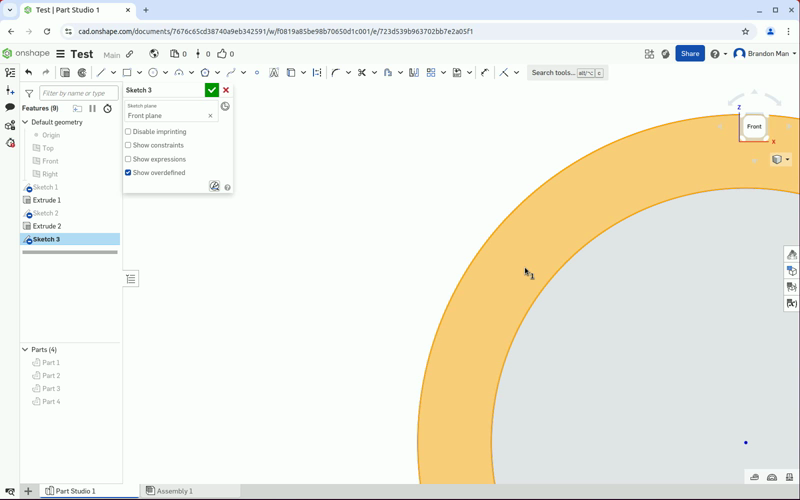
scroll(-6)
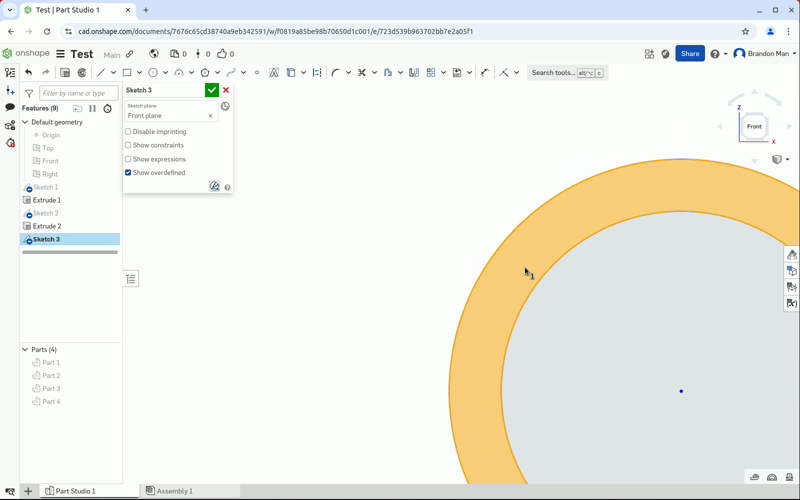
scroll(-6)
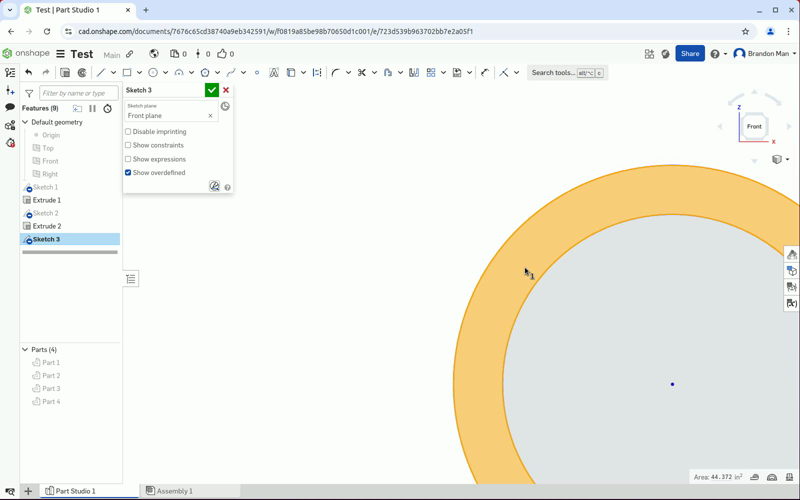
scroll(-6)
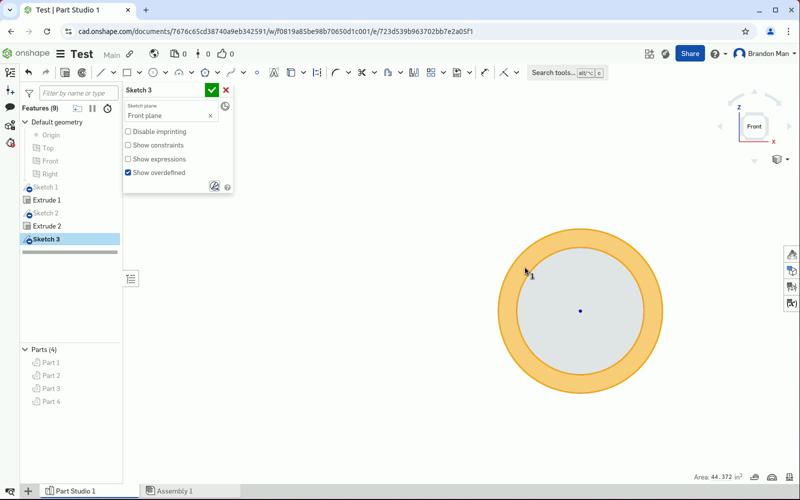
scroll(-6)
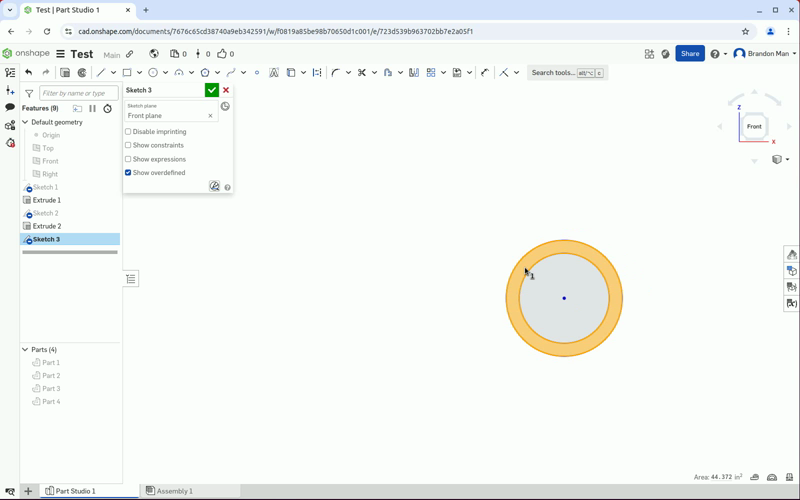
scroll(-6)
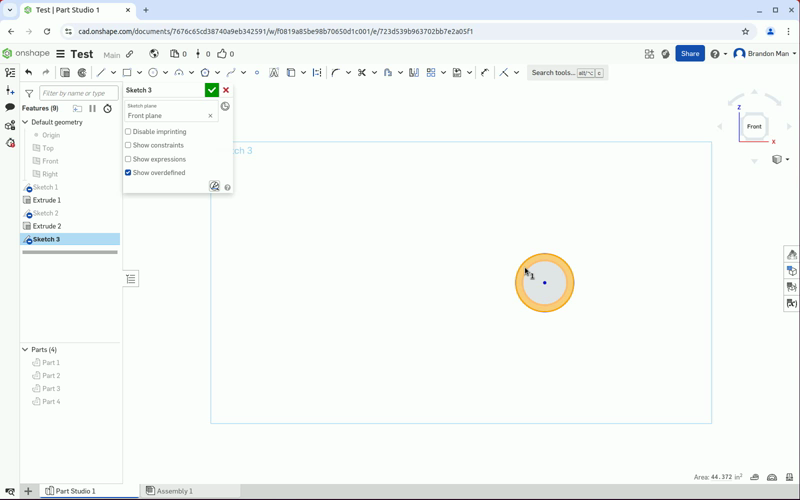
mouse_move(73, 352)
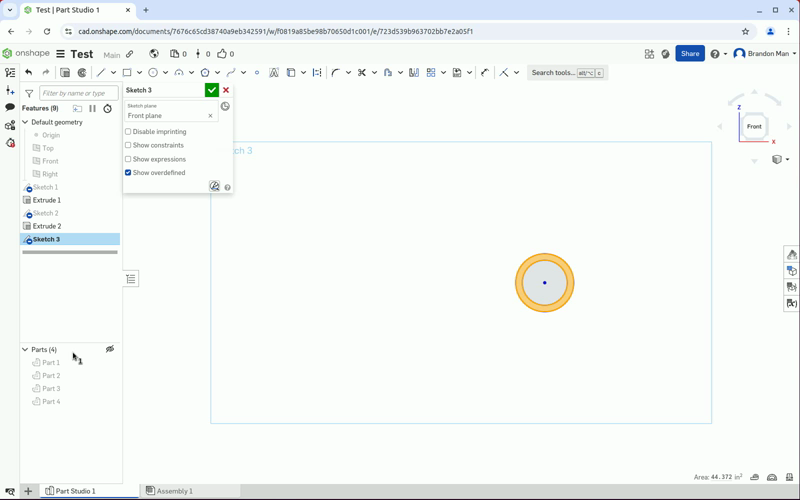
key(shift+y)
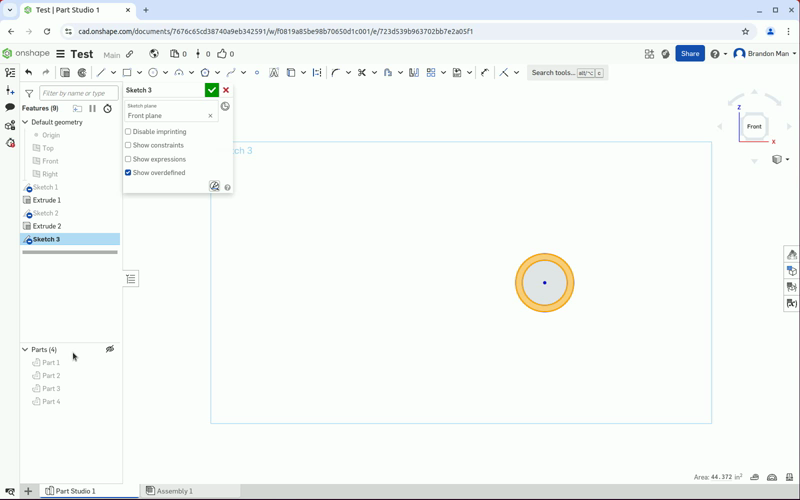
key(shift+e)
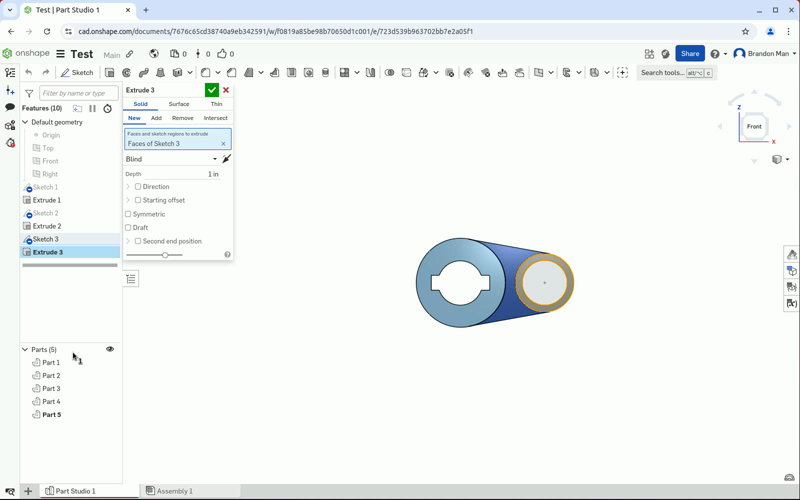
mouse_move(143, 106)
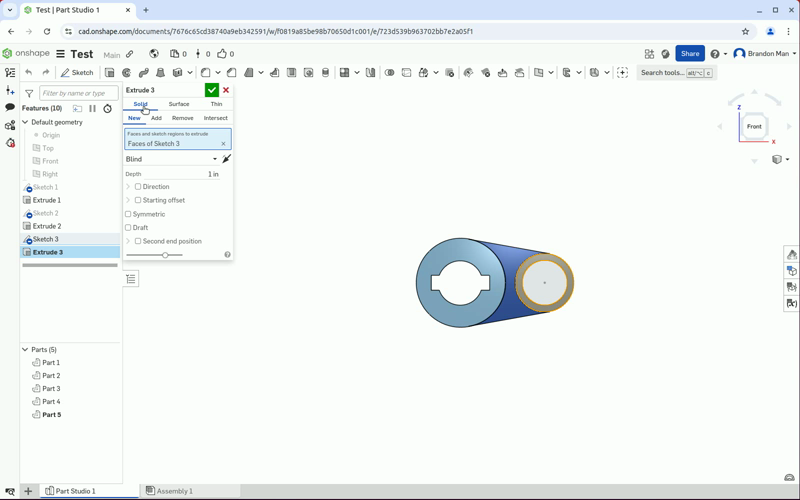
click(143, 106)
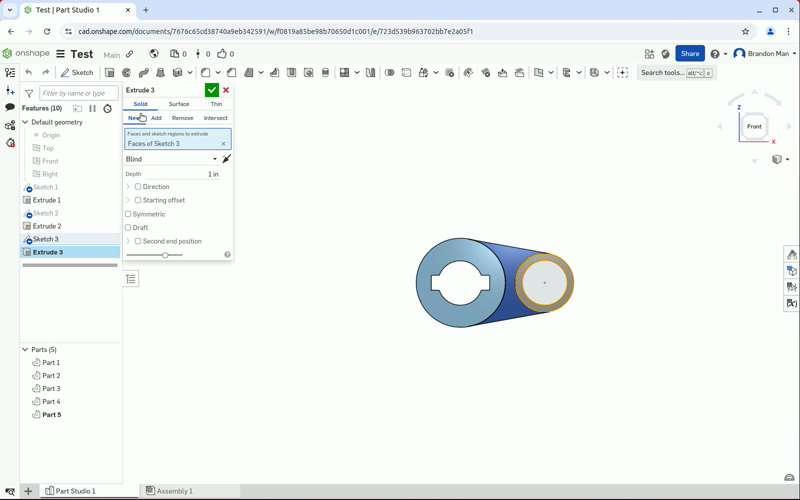
mouse_move(137, 120)
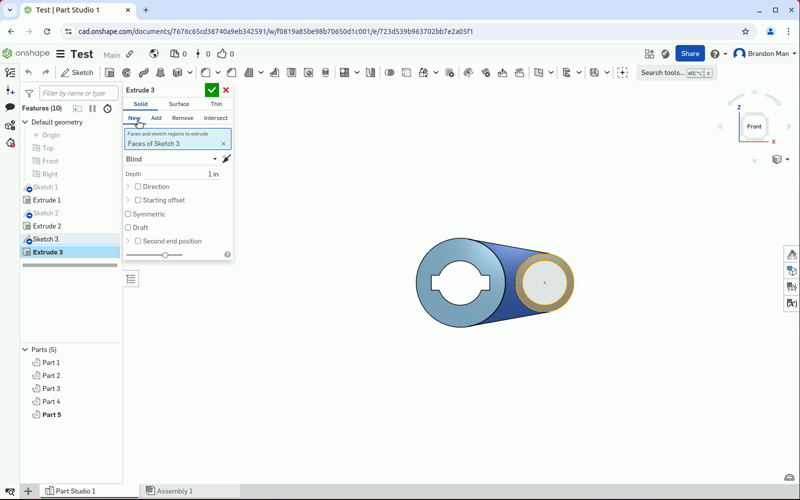
click(137, 120)
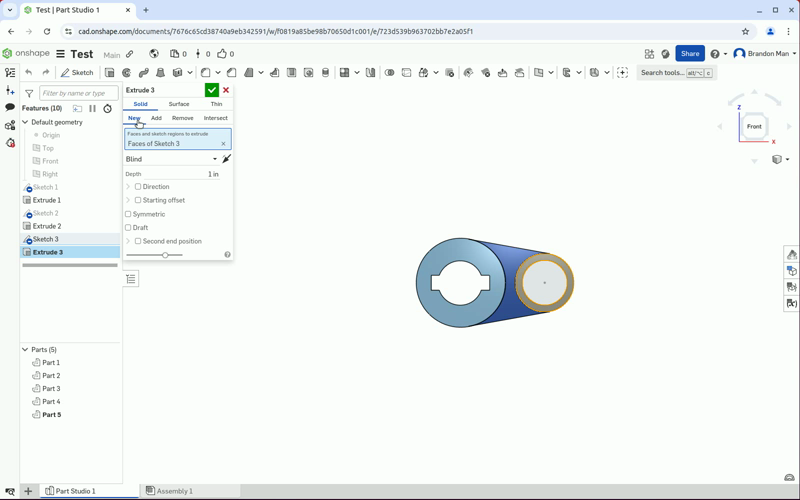
key(tab, 4)
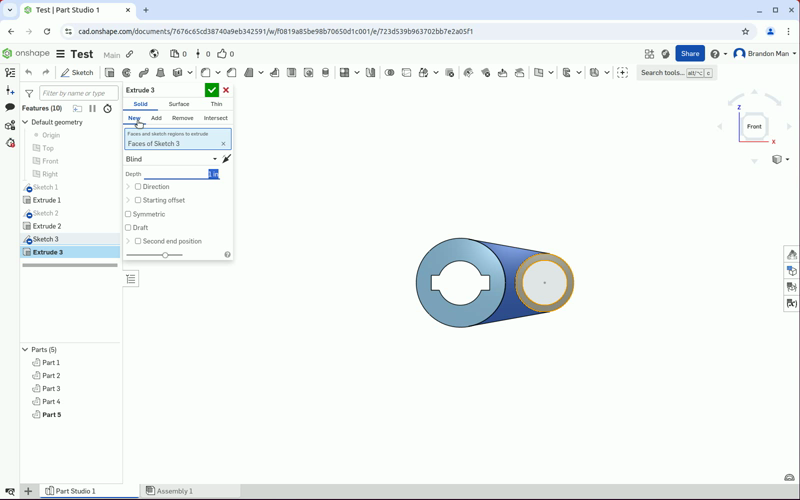
text(7.943)
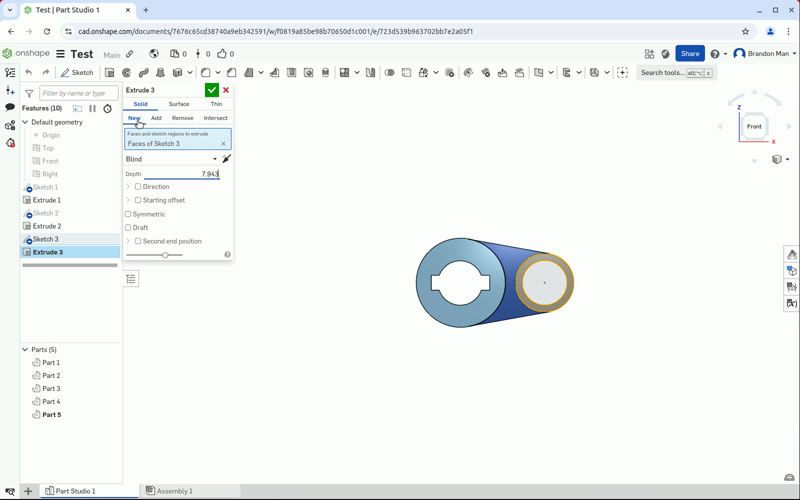
key(enter)
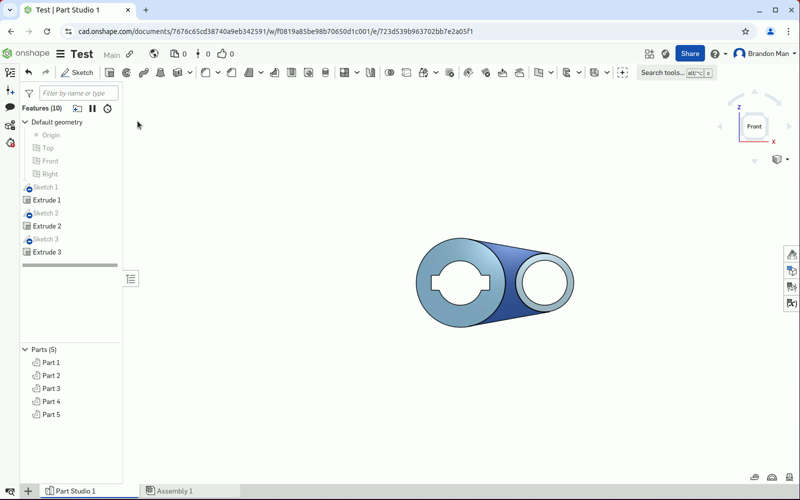
key(shift+h)
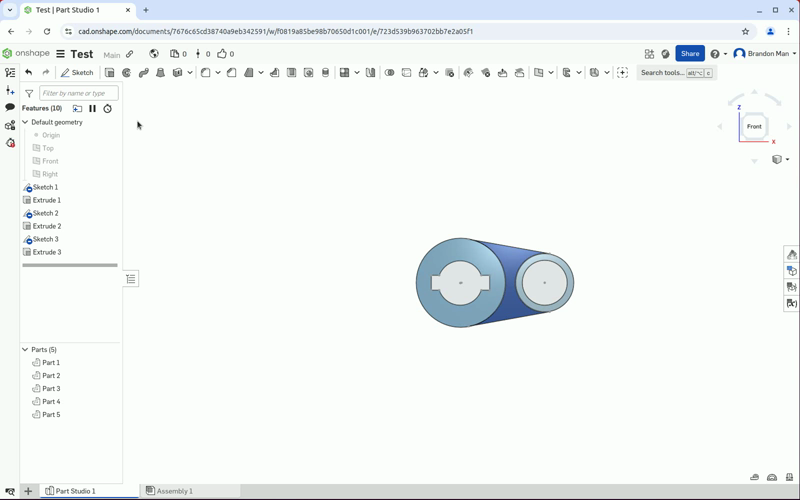
key(shift+h)
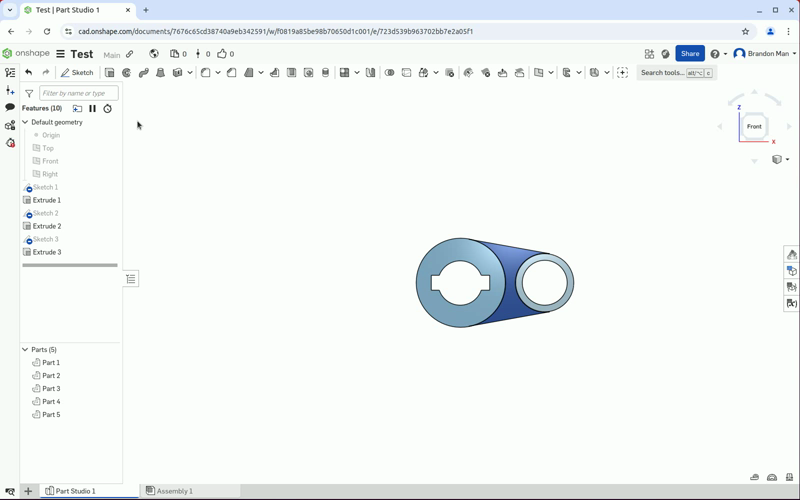
mouse_move(73, 189)
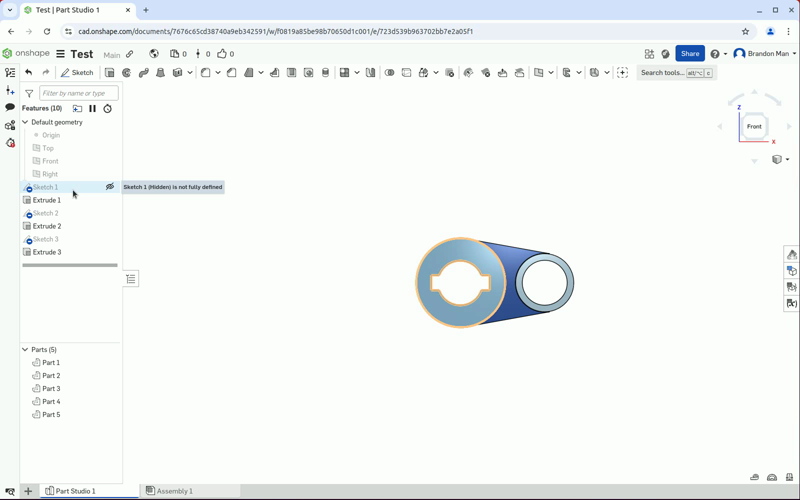
click(73, 189)
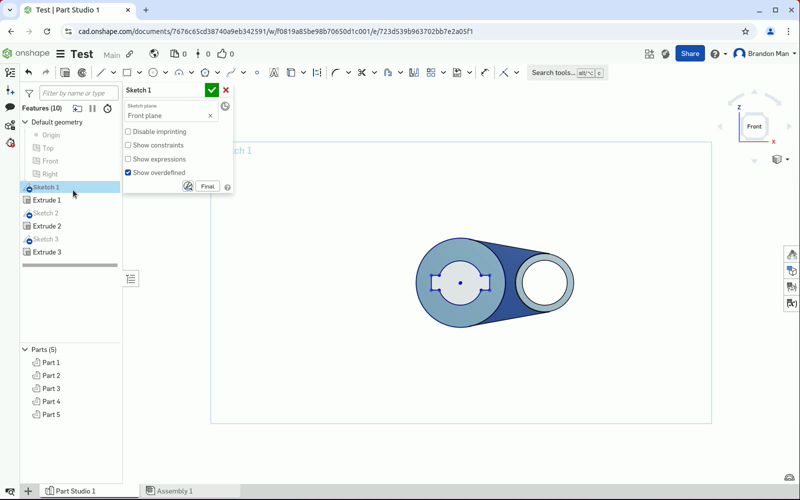
mouse_move(229, 92)
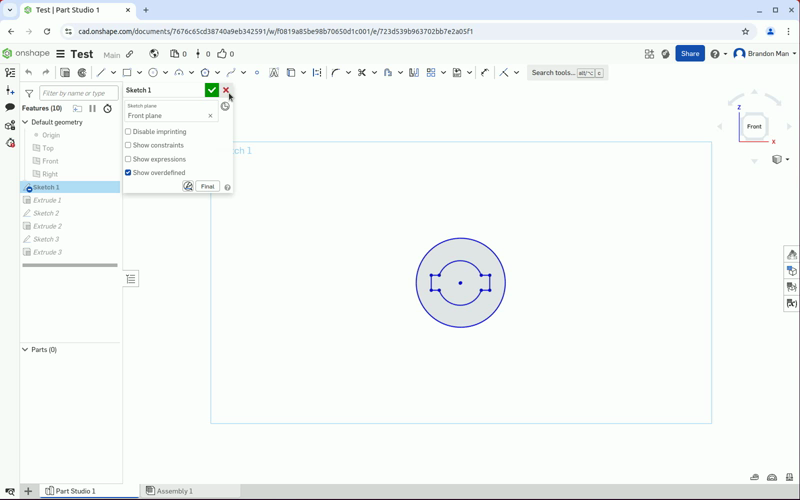
click(229, 92)
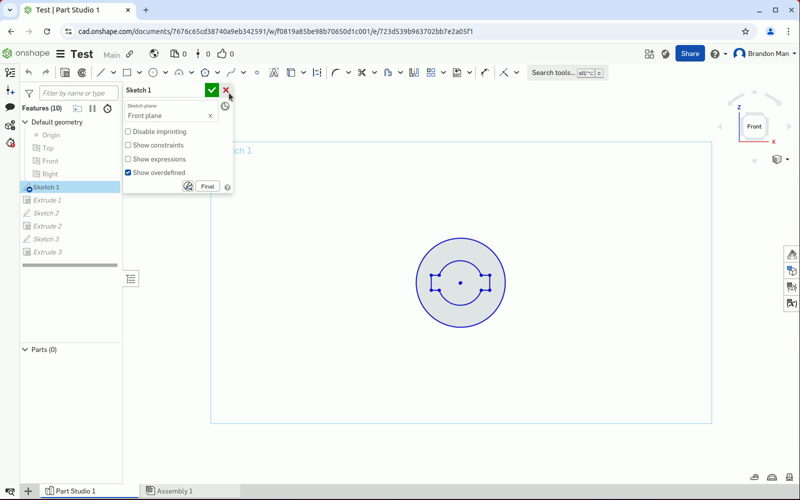
key(shift+s)
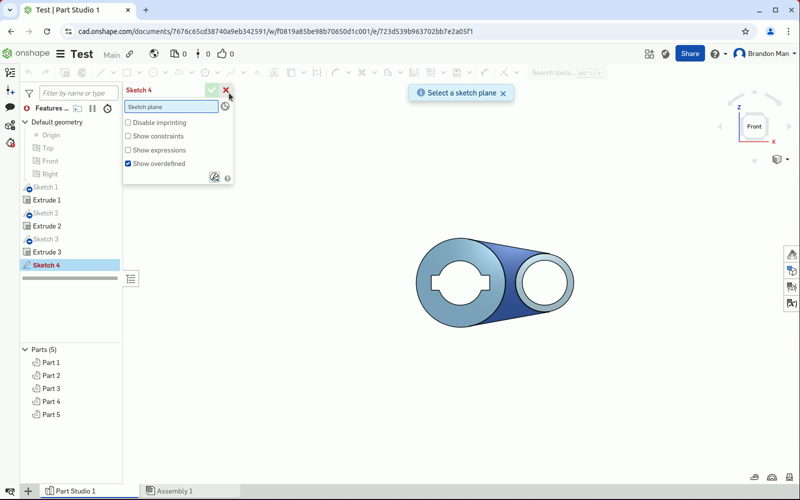
mouse_move(73, 163)
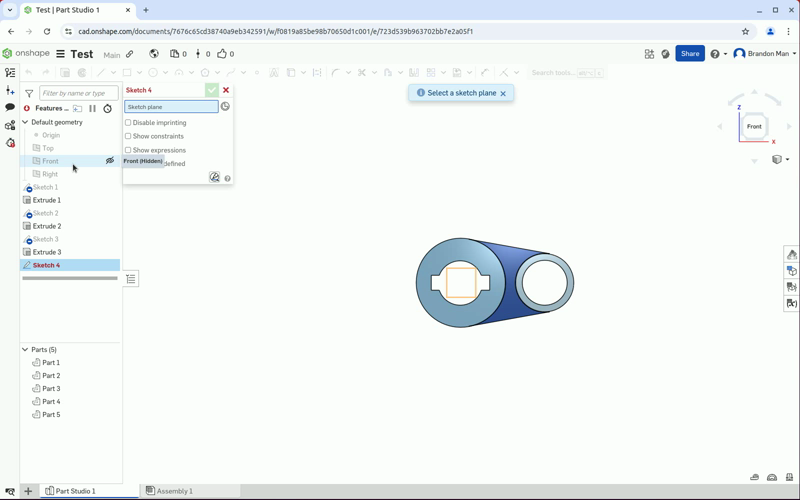
click(73, 163)
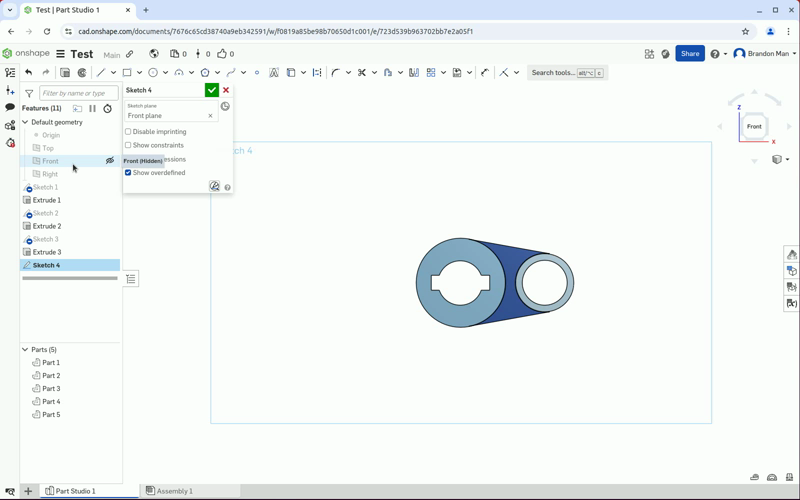
mouse_move(73, 352)
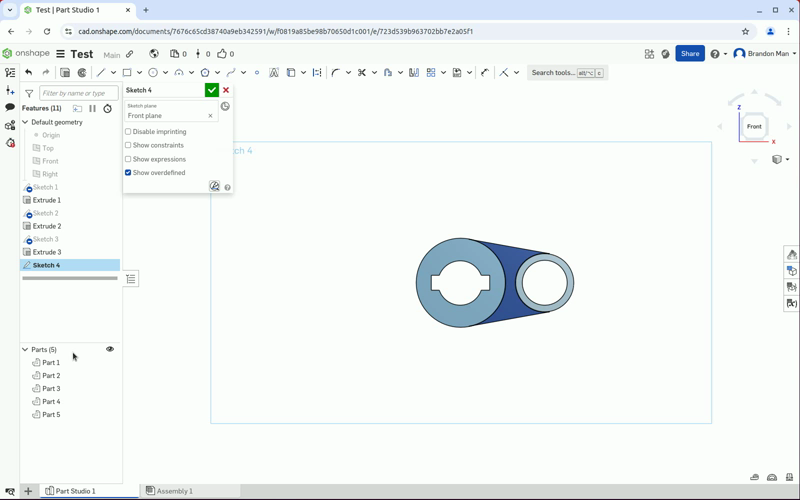
key(y)
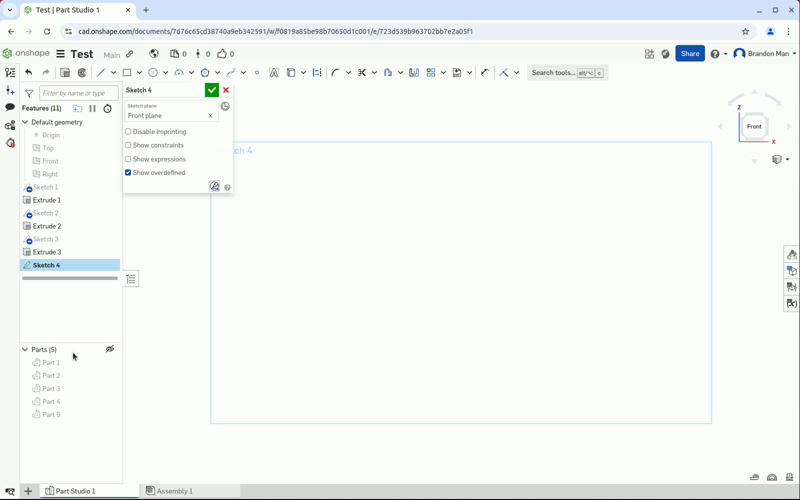
key(c)
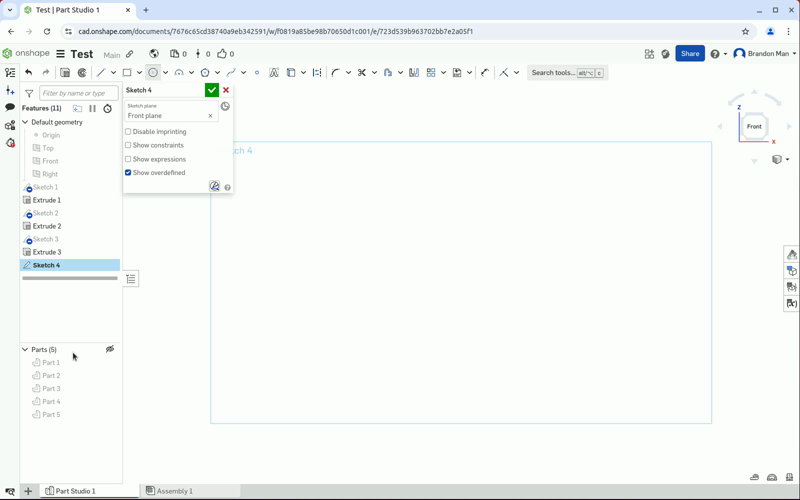
key_down(shift)
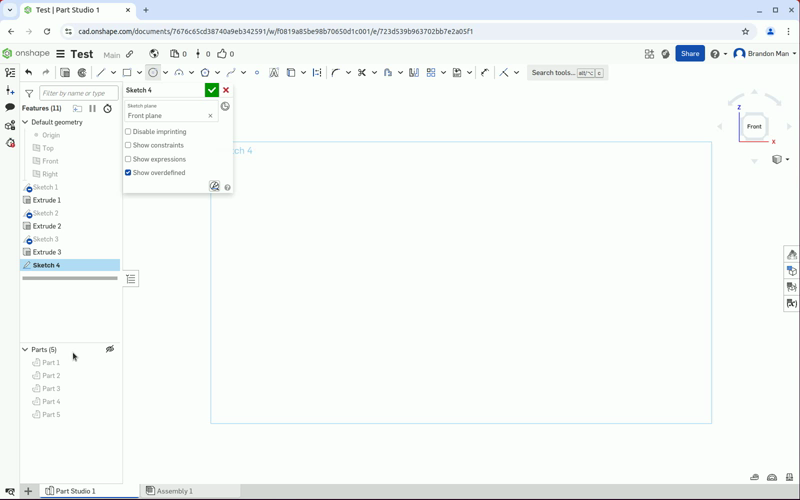
mouse_move(460, 282)
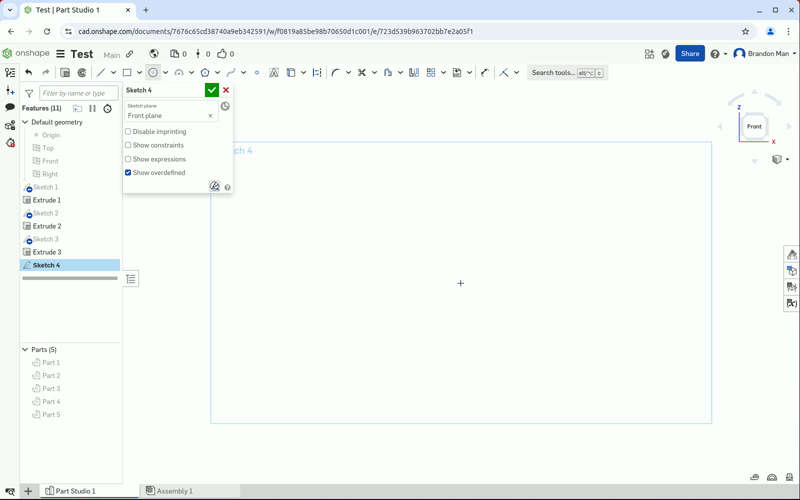
click(460, 282)
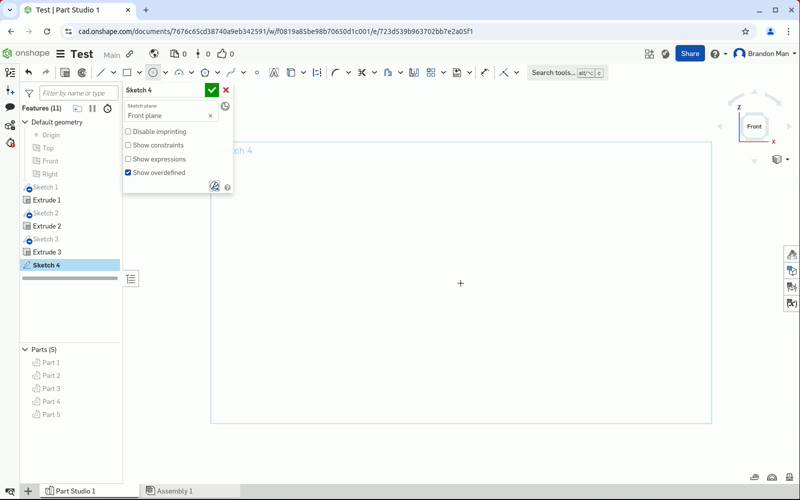
key_up(shift)
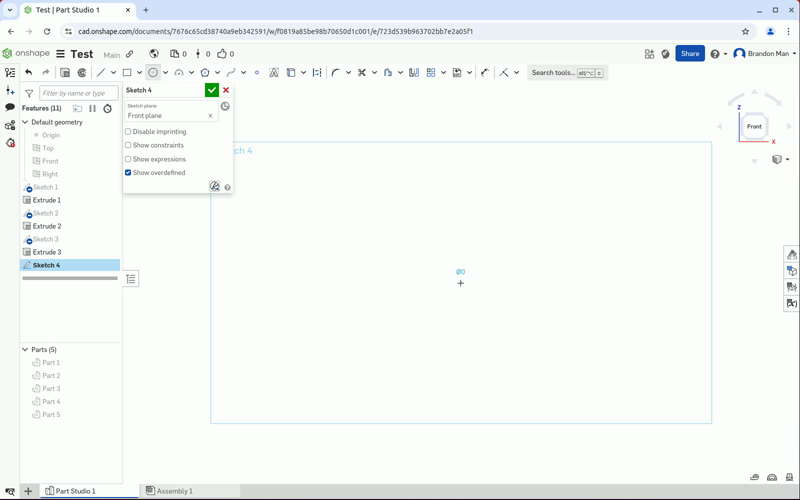
mouse_move(505, 282)
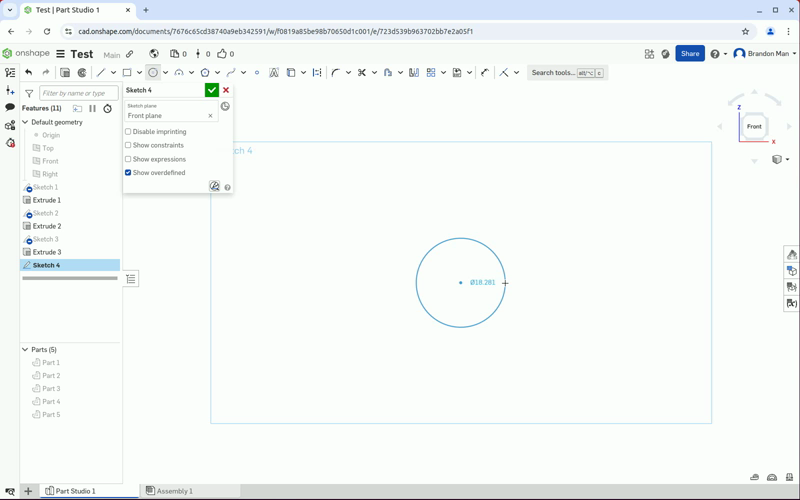
click(505, 282)
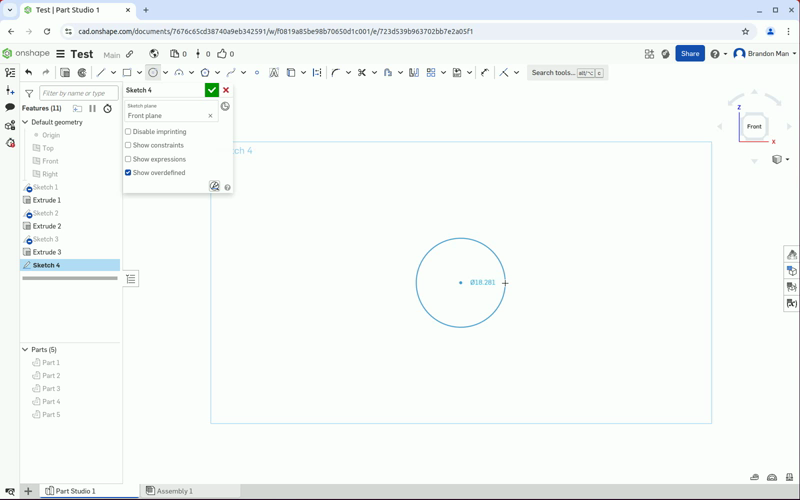
key(esc)
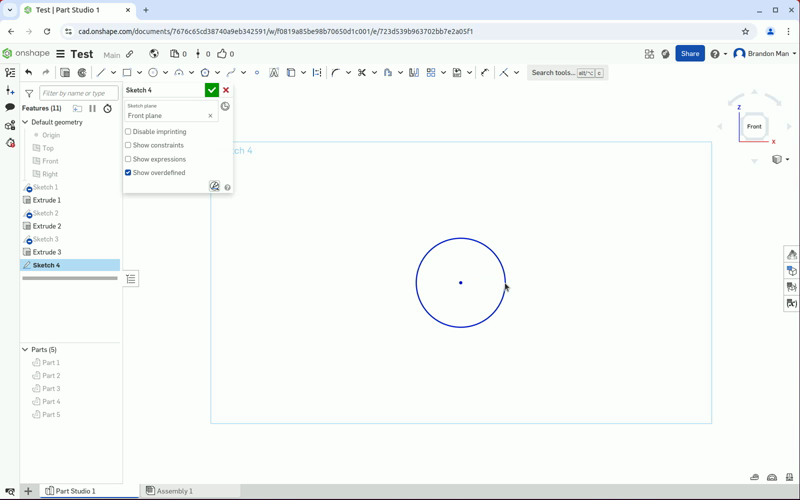
key(l)
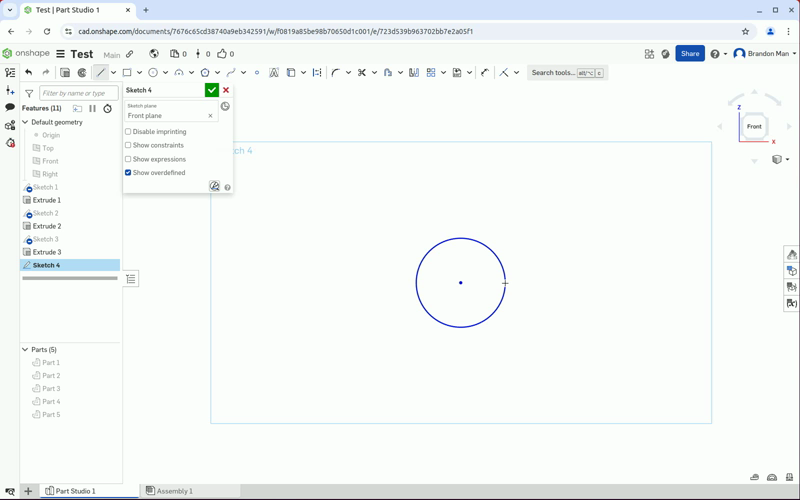
key_down(shift)
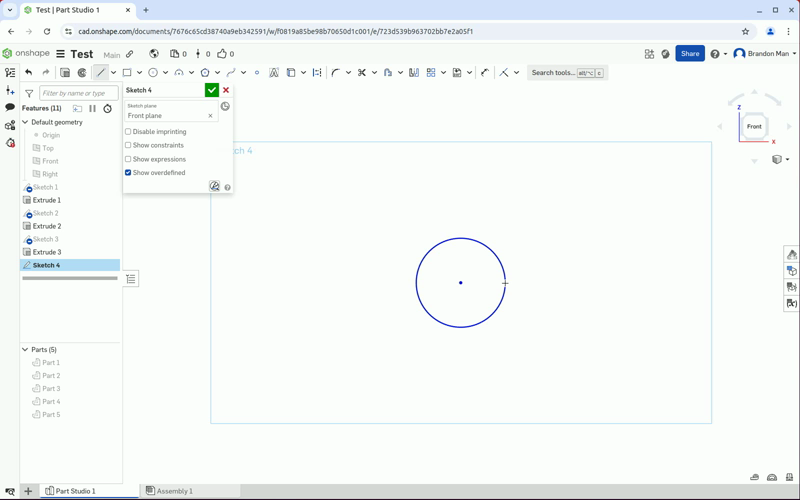
mouse_move(431, 290)
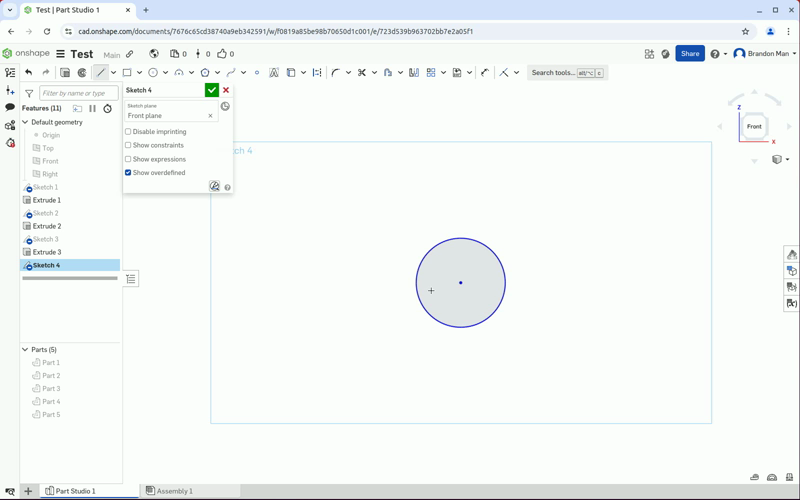
click(431, 290)
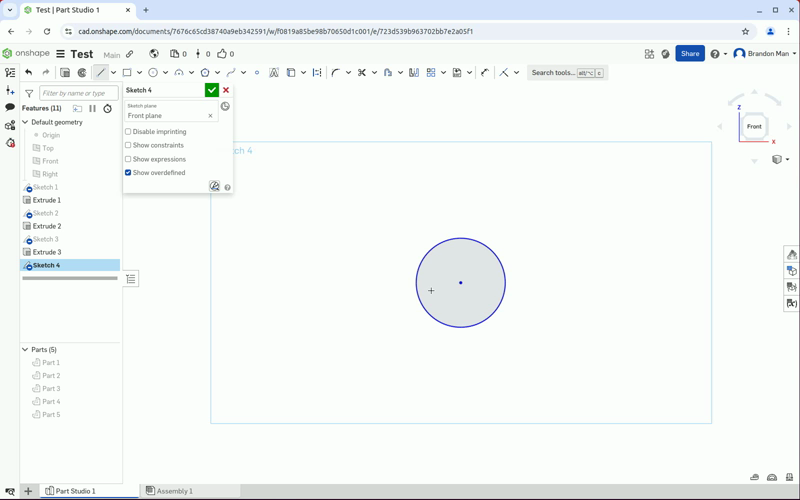
key_up(shift)
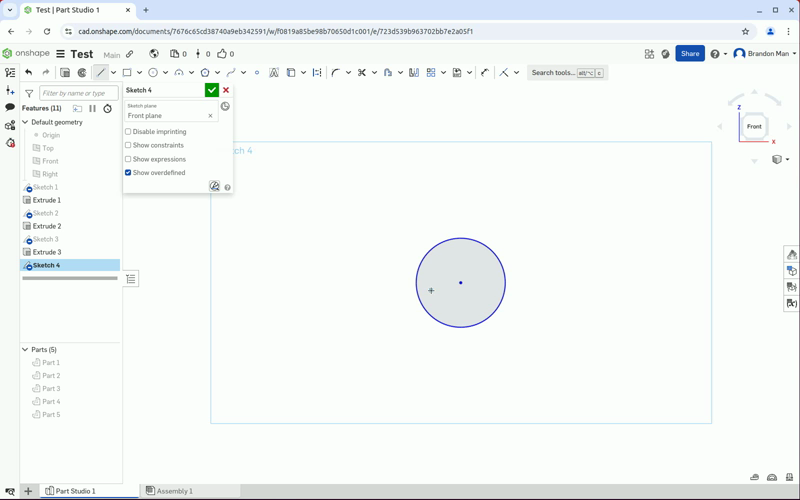
key_down(shift)
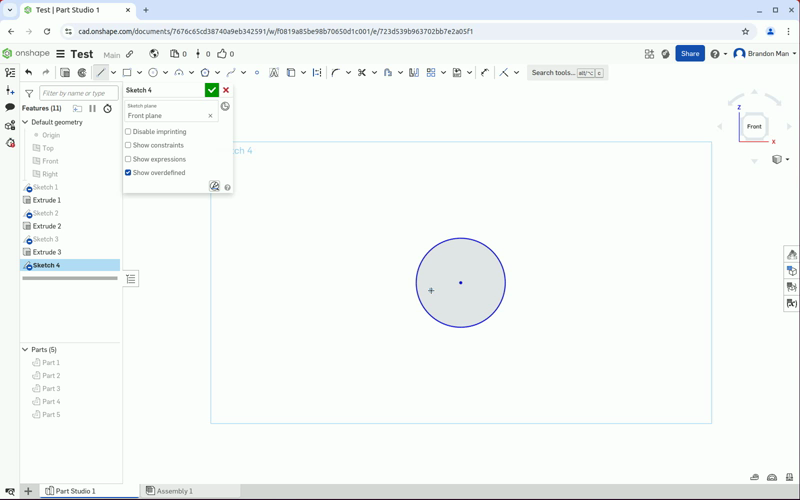
mouse_move(461, 290)
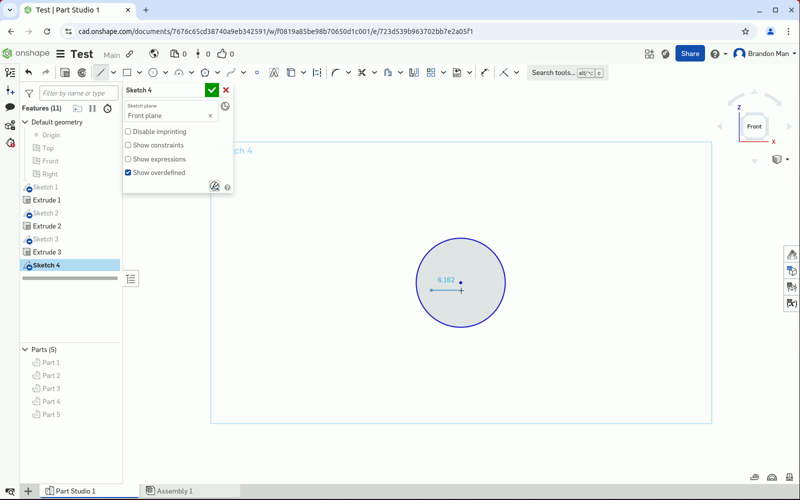
mouse_move(439, 290)
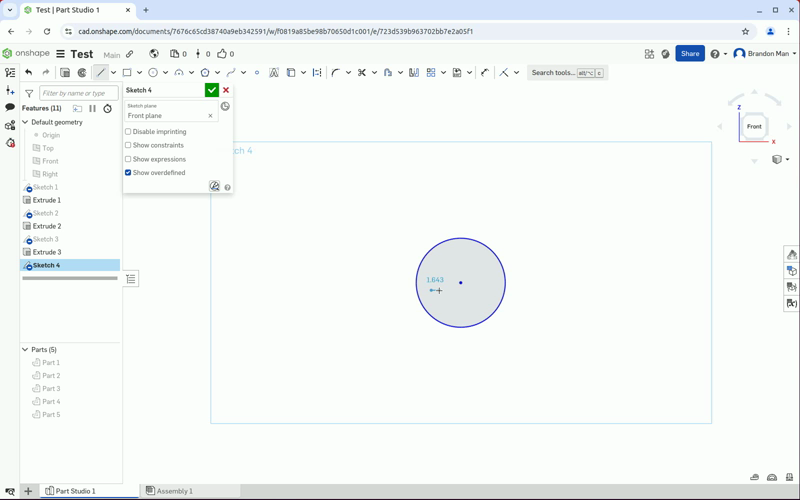
click(439, 290)
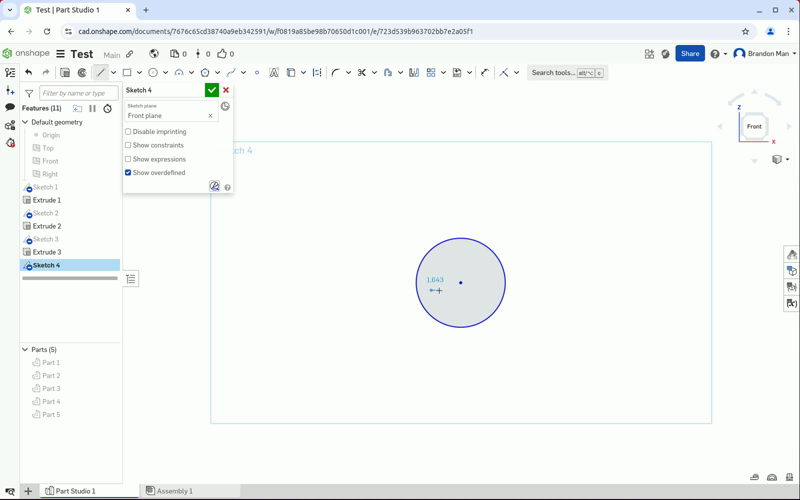
key_up(shift)
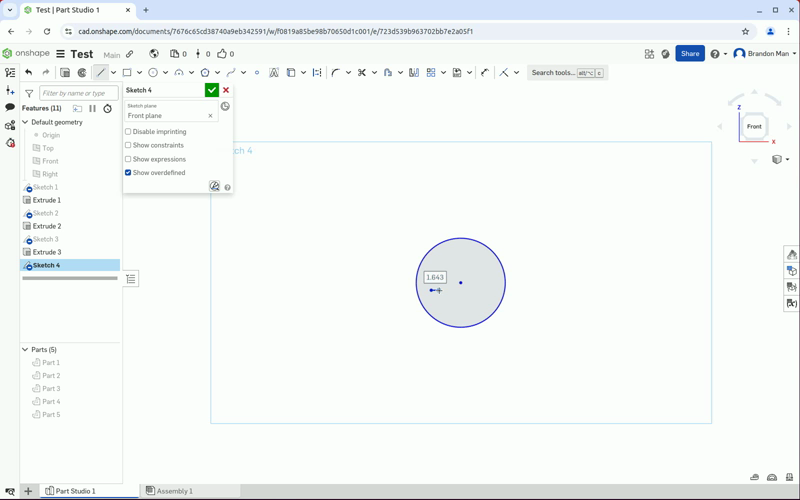
key(esc)
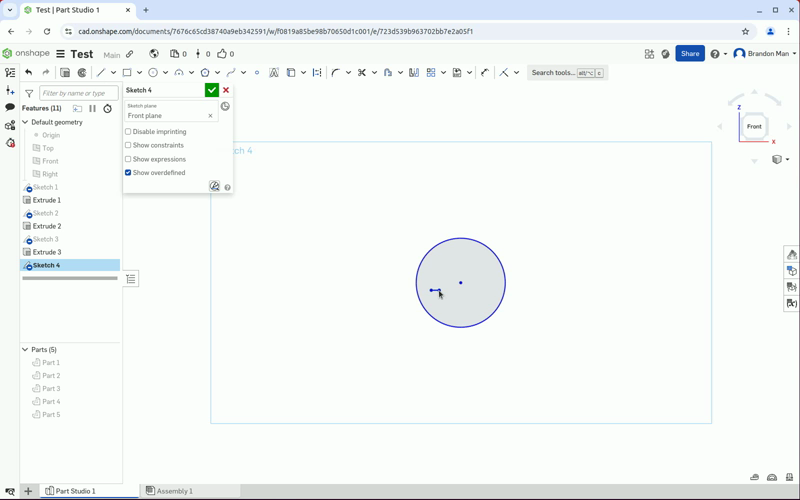
key(a)
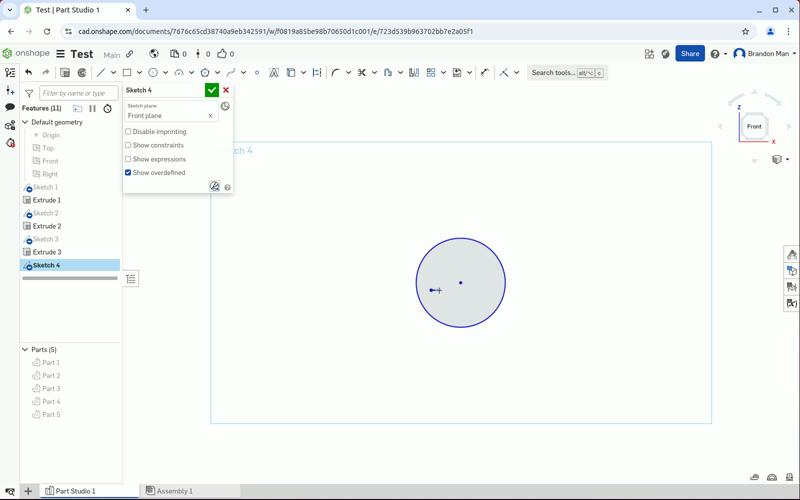
mouse_move(439, 290)
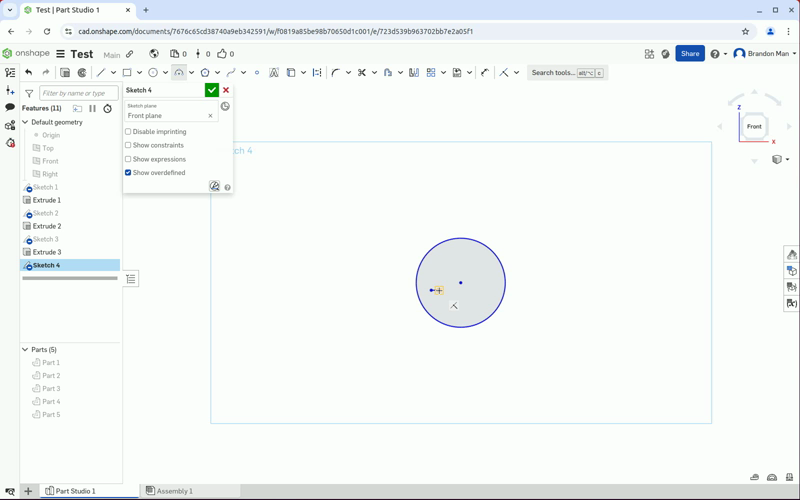
click(439, 290)
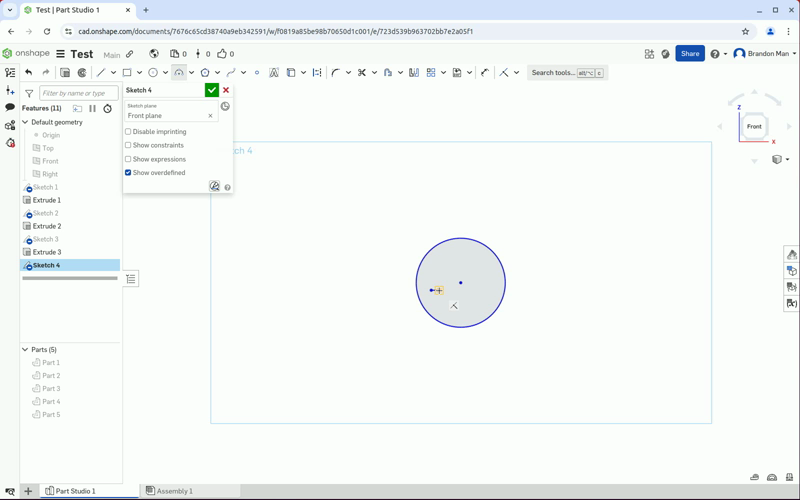
key_down(shift)
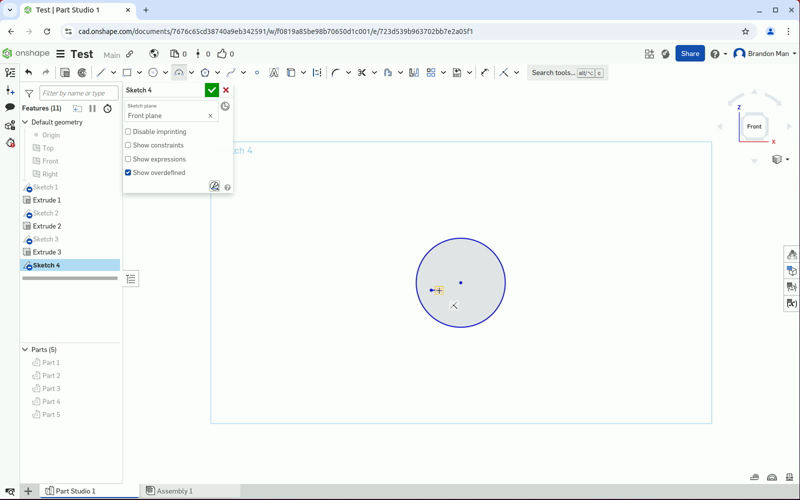
mouse_move(481, 290)
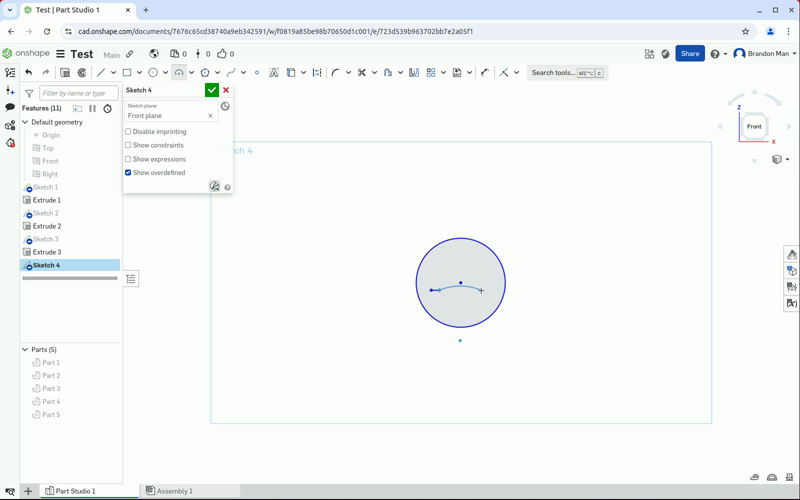
click(481, 290)
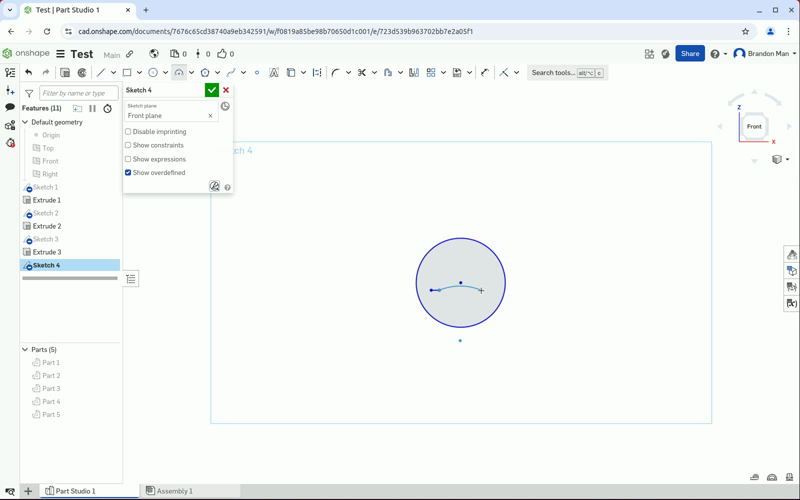
mouse_move(460, 305)
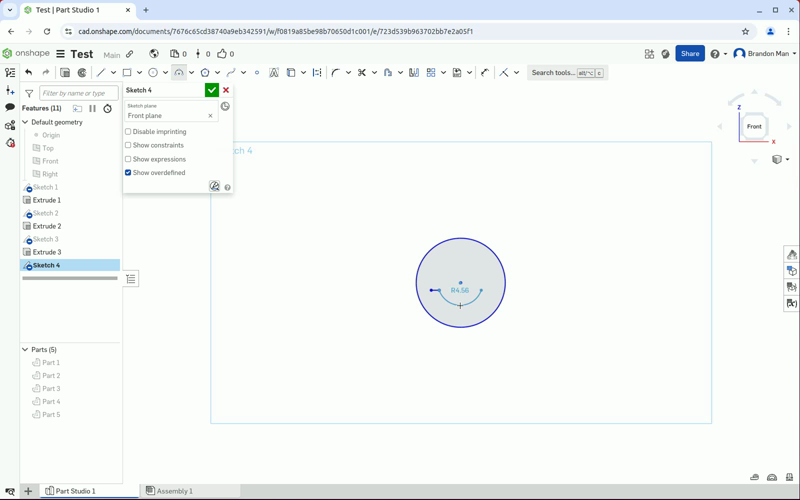
click(460, 305)
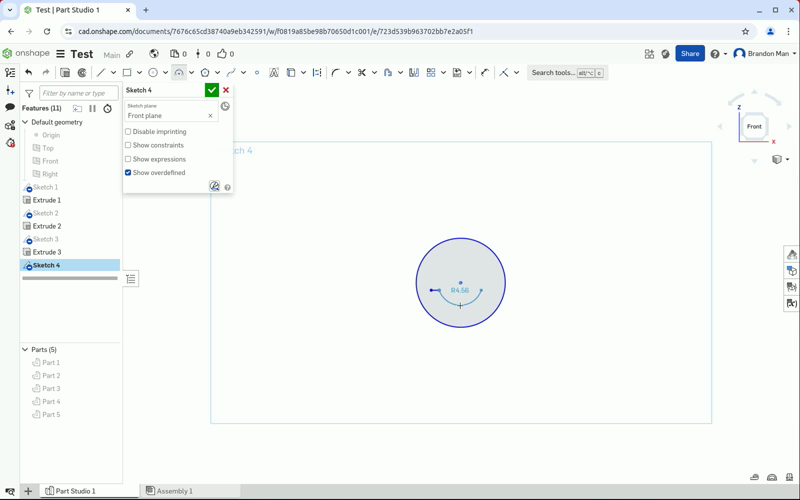
key_up(shift)
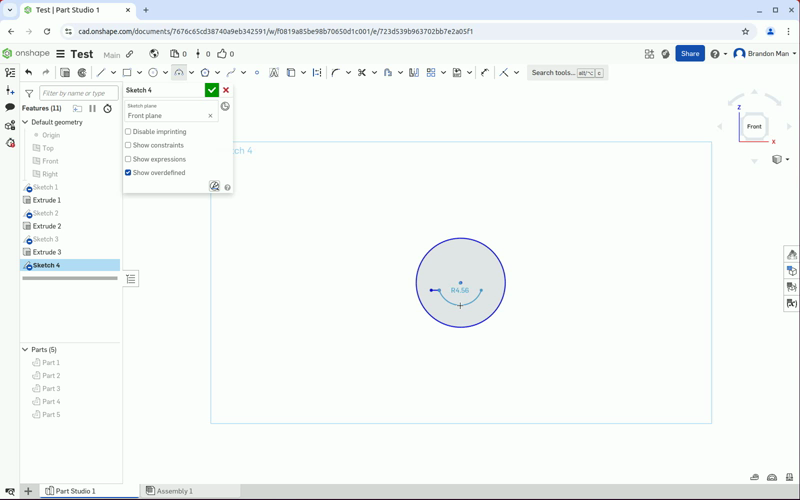
key(esc)
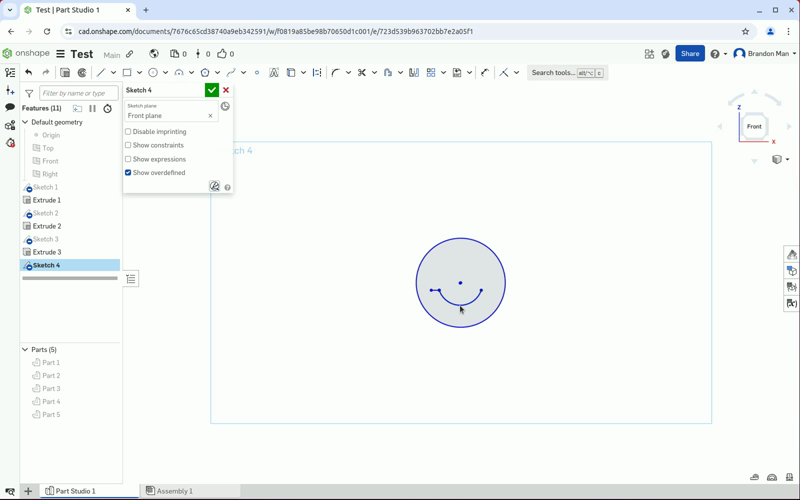
key(l)
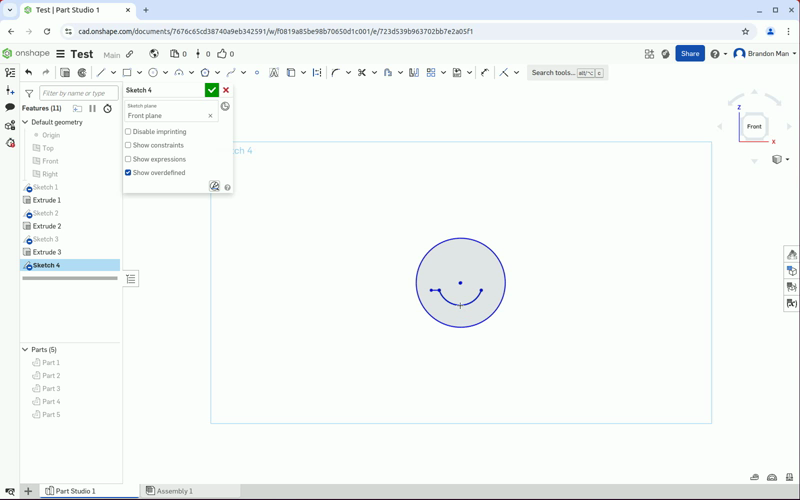
mouse_move(481, 290)
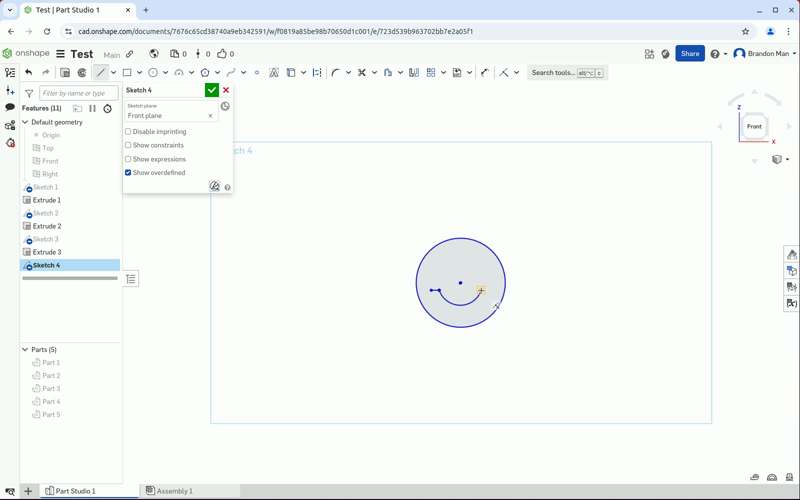
click(481, 290)
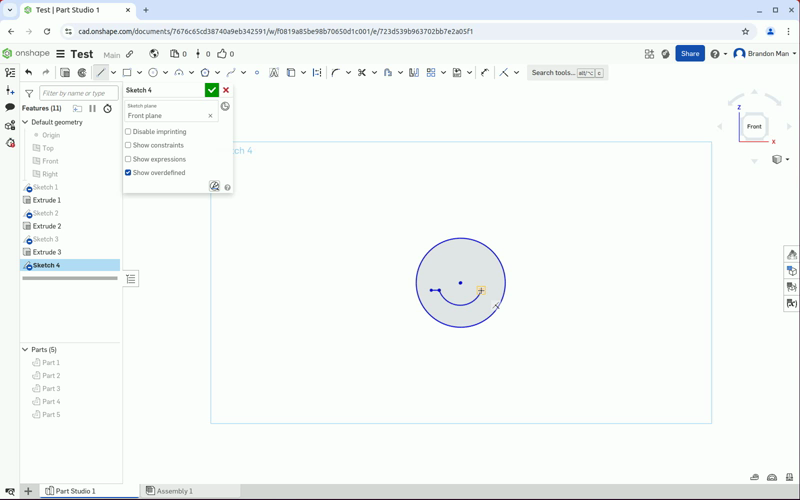
key_down(shift)
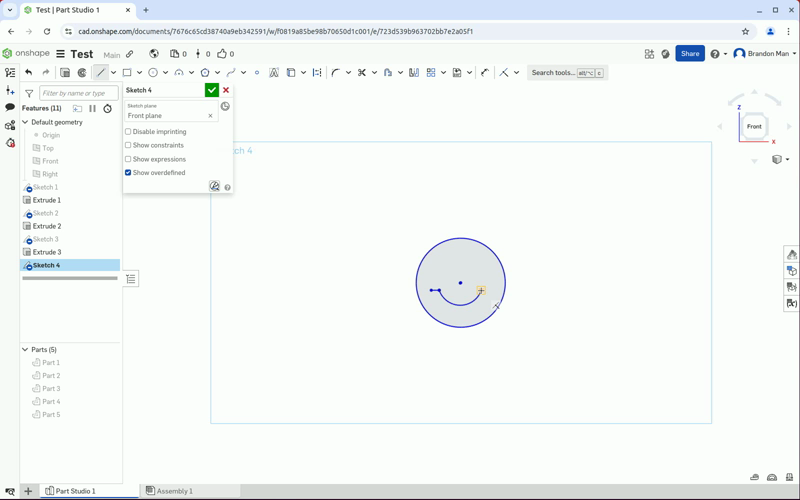
mouse_move(511, 290)
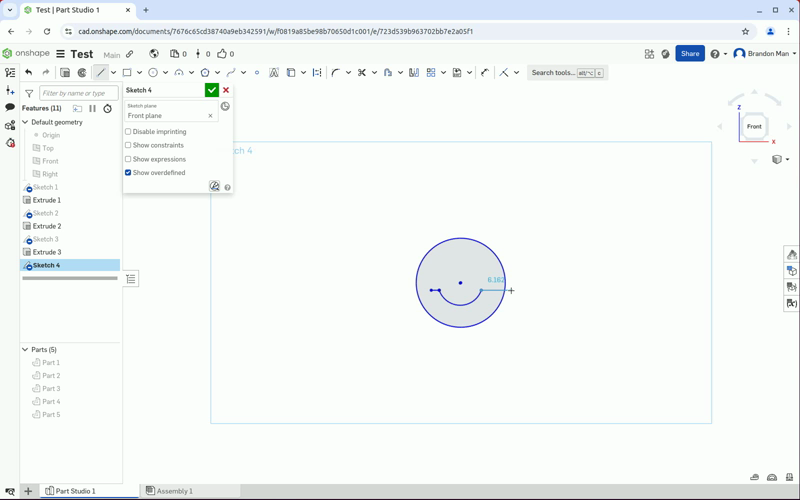
mouse_move(489, 290)
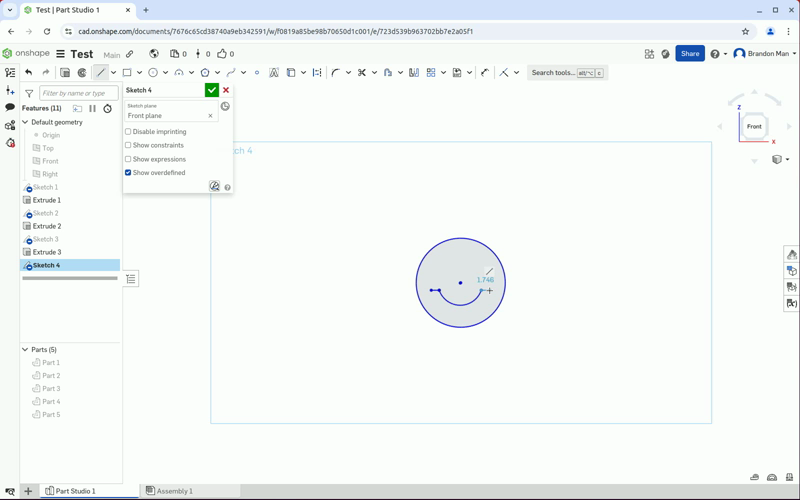
click(489, 290)
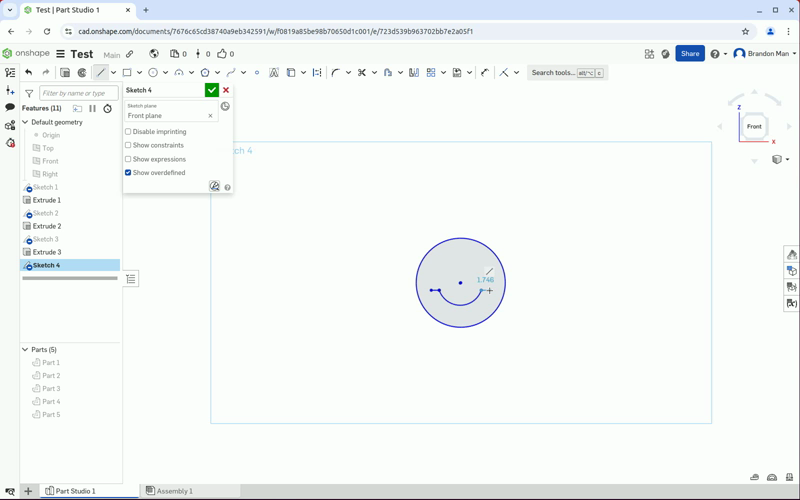
key_up(shift)
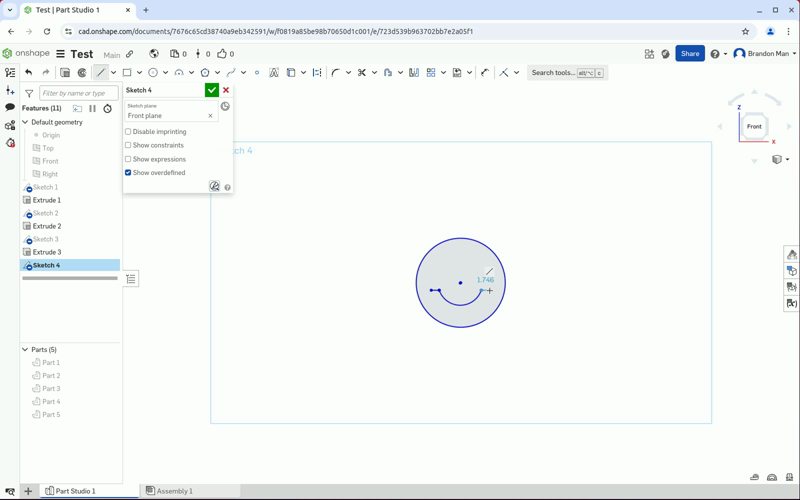
key_down(shift)
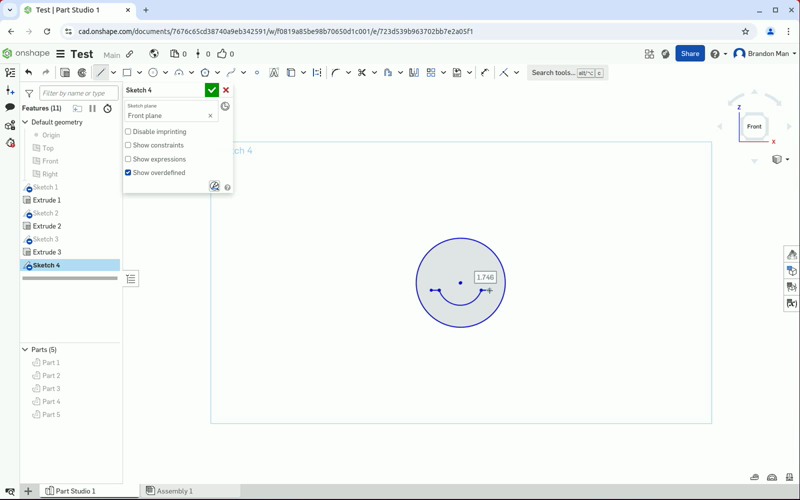
mouse_move(519, 290)
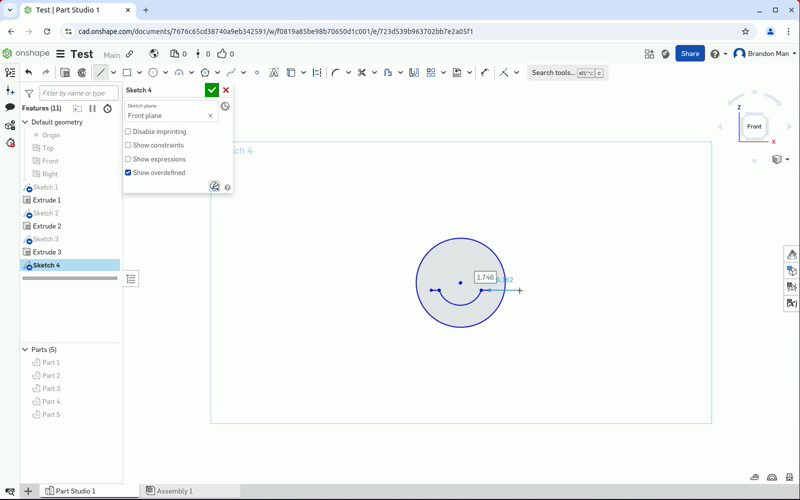
mouse_move(489, 275)
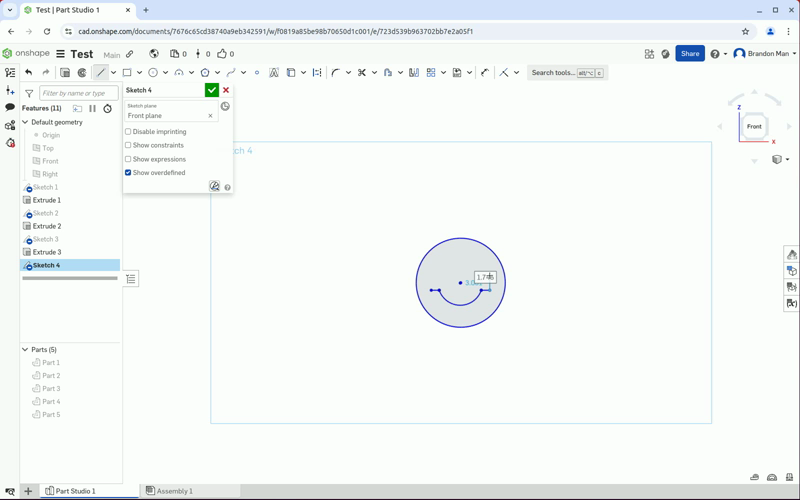
click(489, 275)
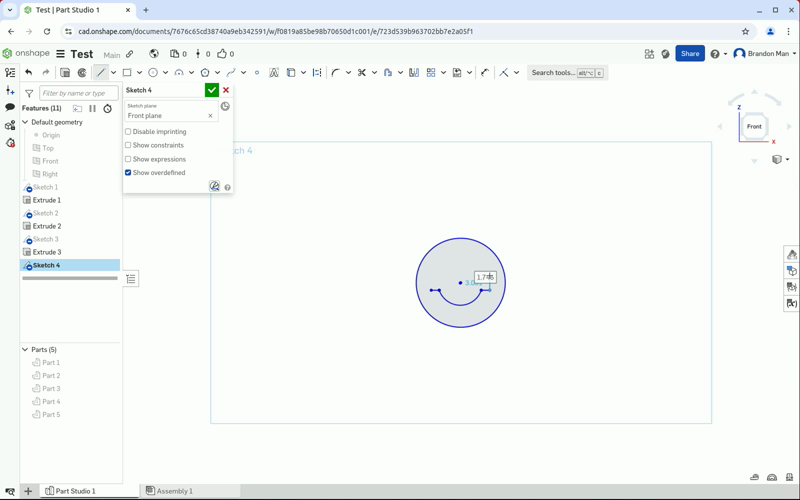
key_up(shift)
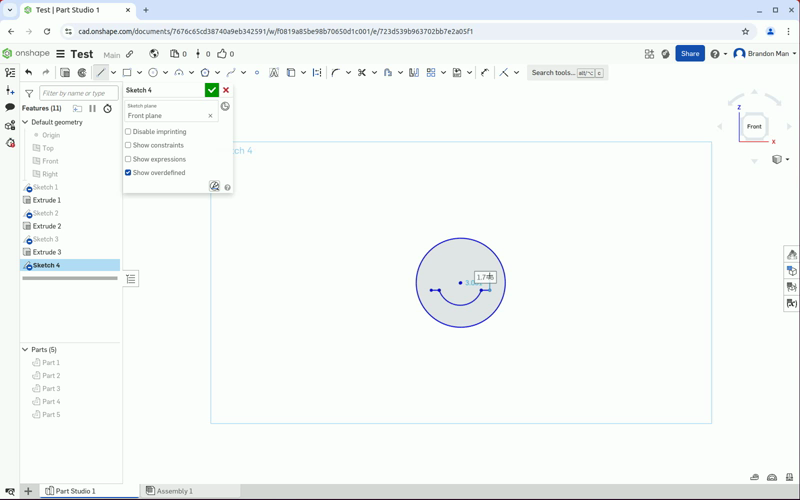
key_down(shift)
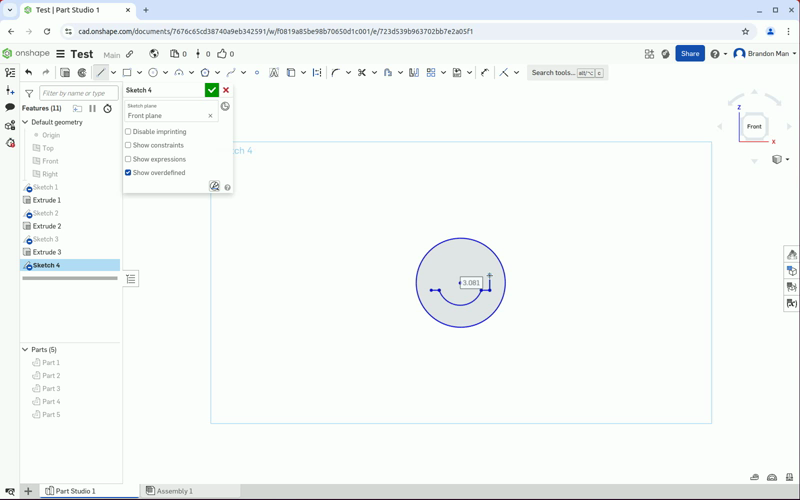
mouse_move(519, 275)
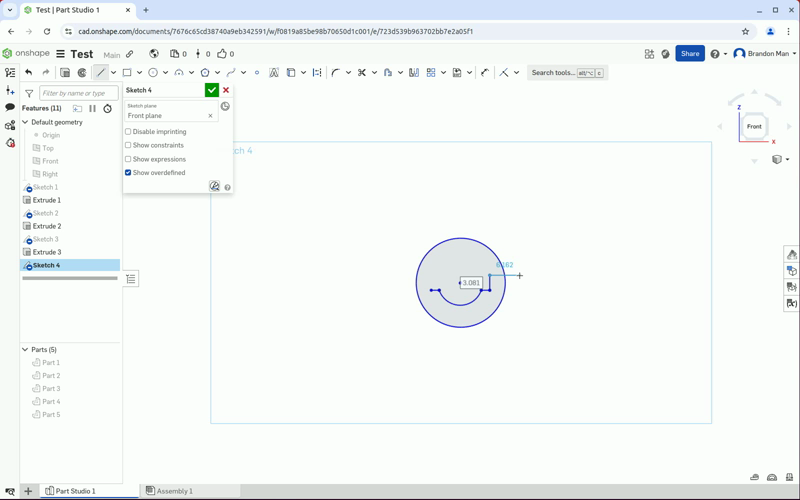
mouse_move(481, 275)
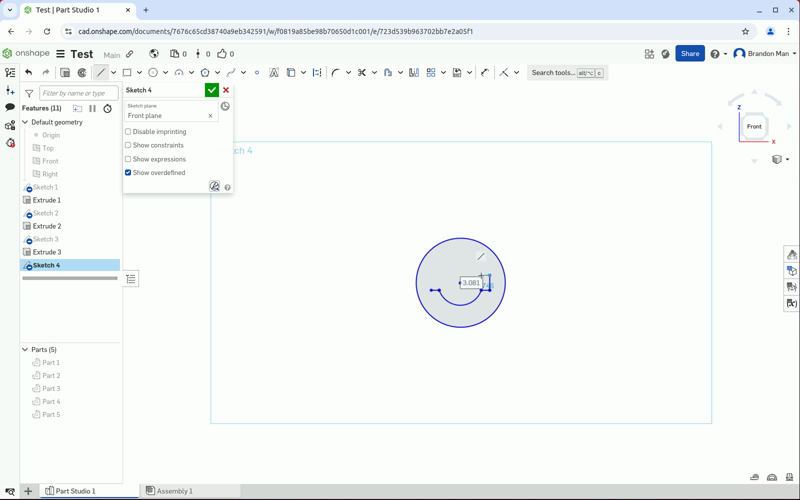
click(481, 275)
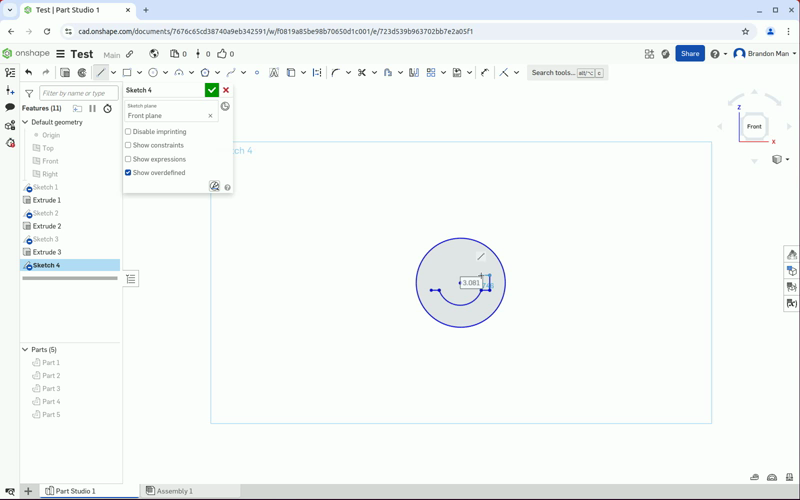
key_up(shift)
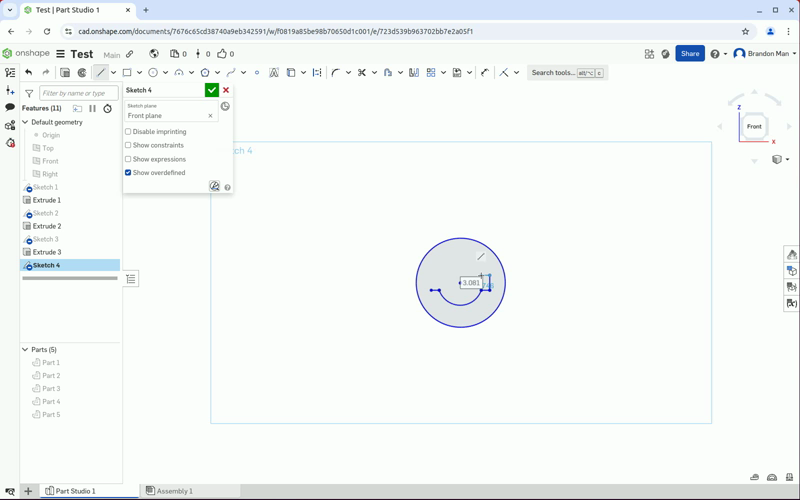
key(esc)
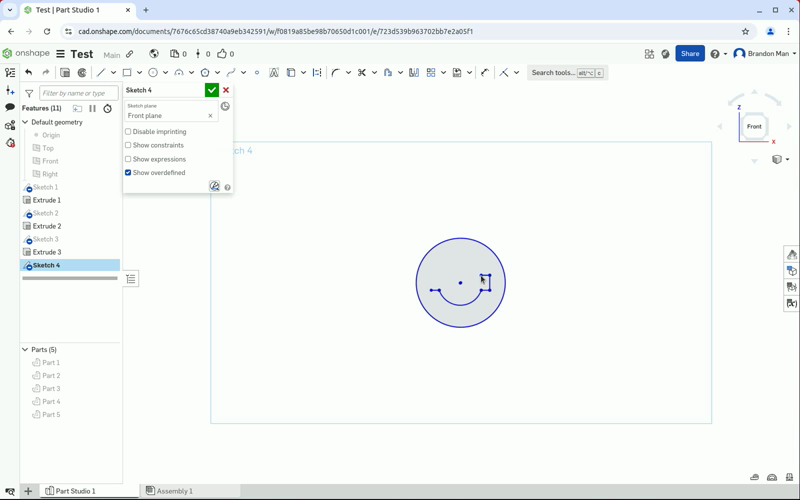
key(a)
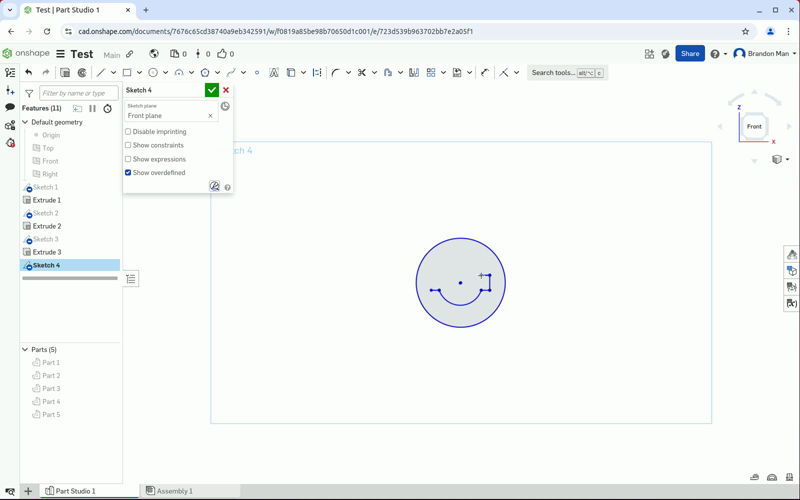
mouse_move(481, 275)
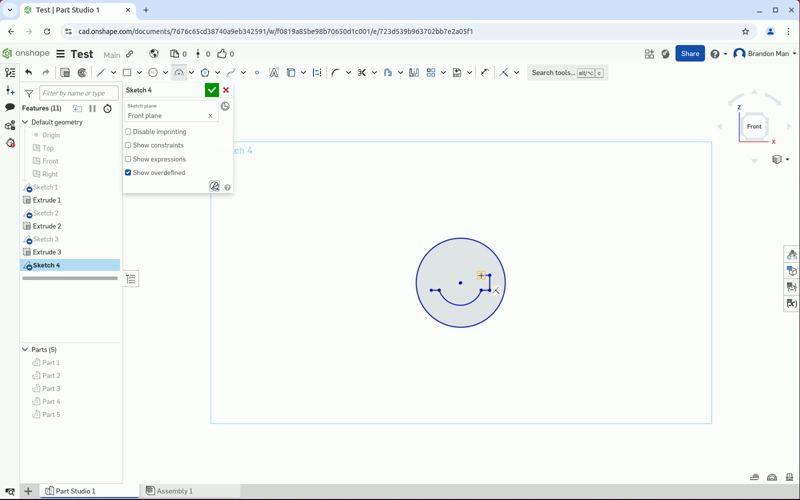
click(481, 275)
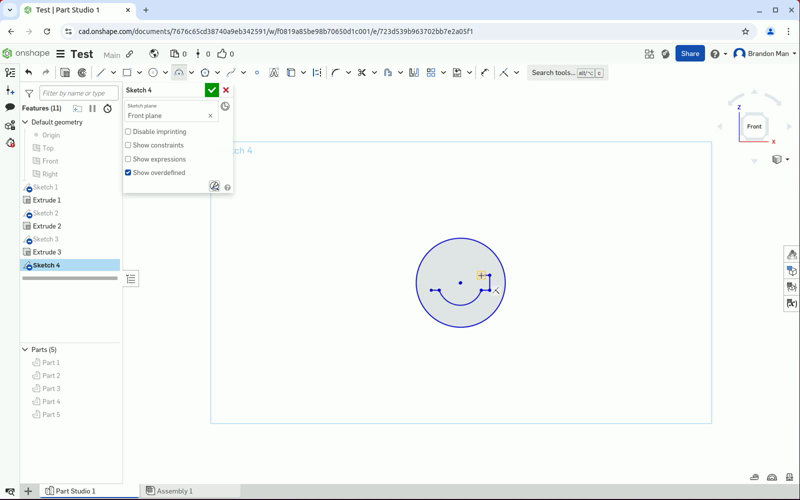
key_down(shift)
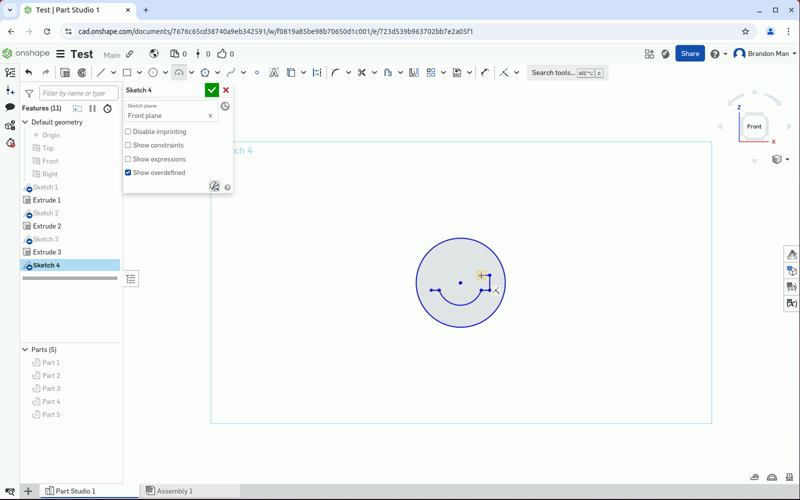
mouse_move(439, 275)
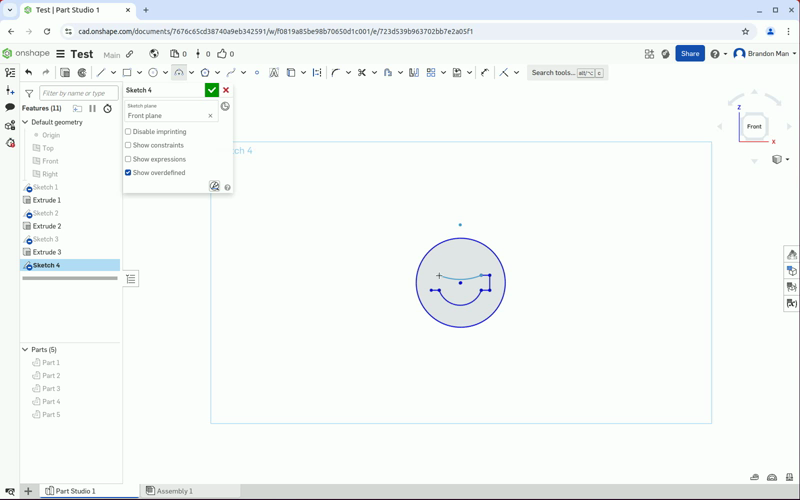
click(439, 275)
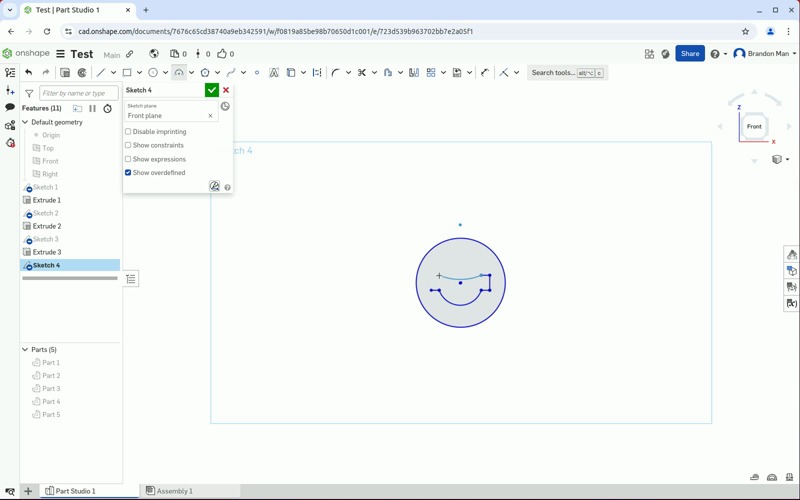
mouse_move(460, 260)
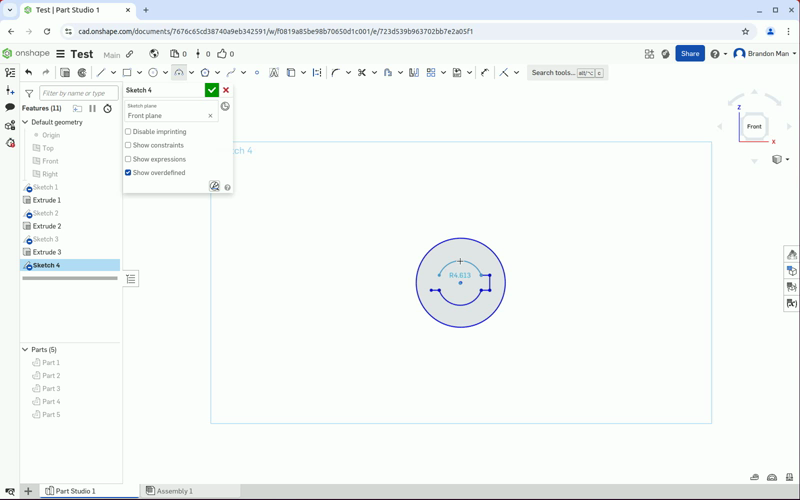
click(460, 260)
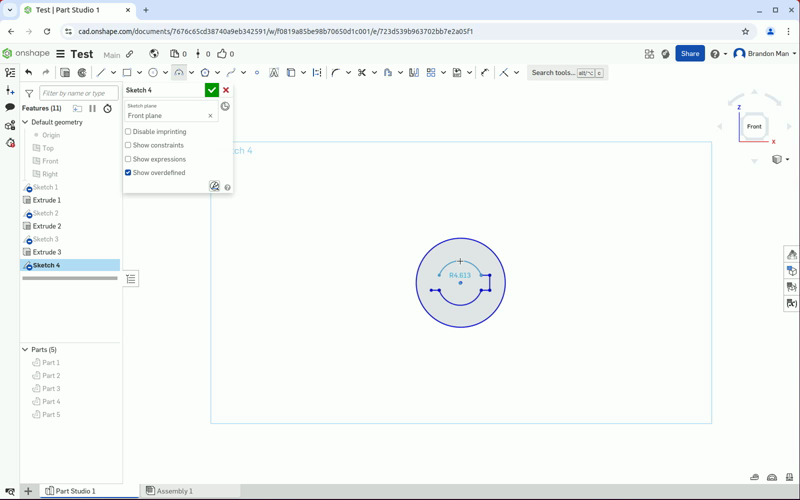
key_up(shift)
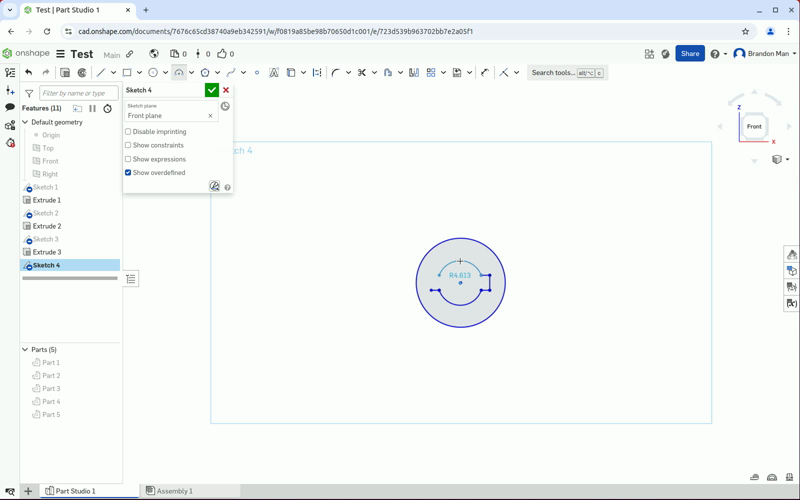
key(esc)
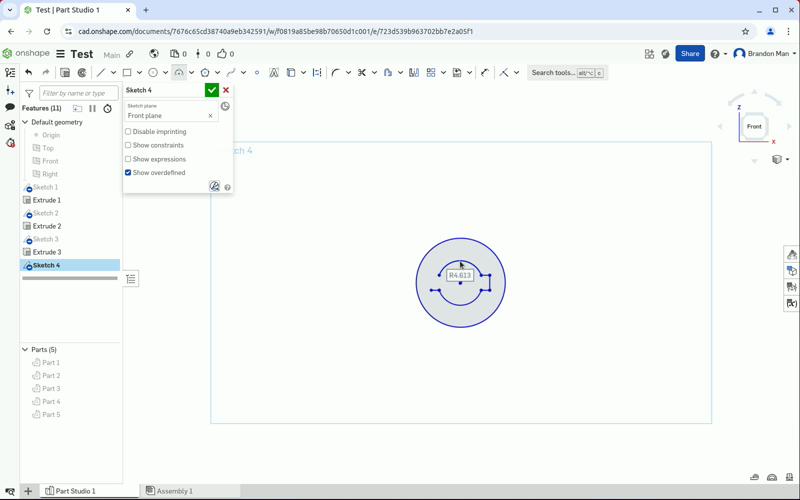
key(l)
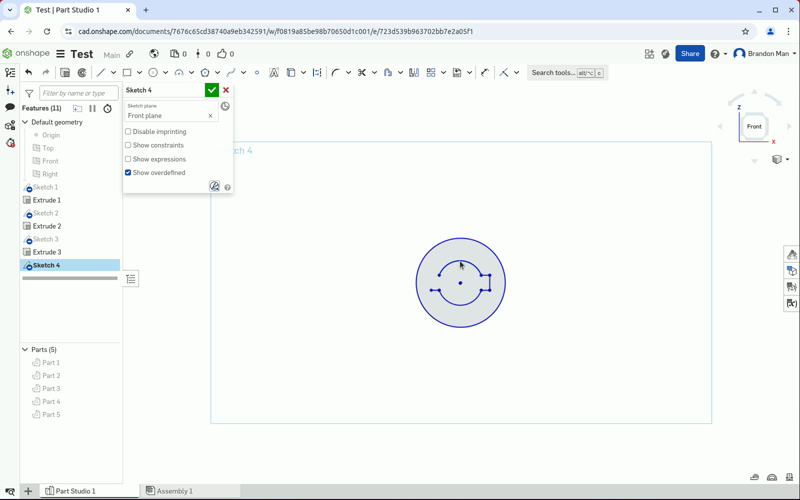
mouse_move(439, 275)
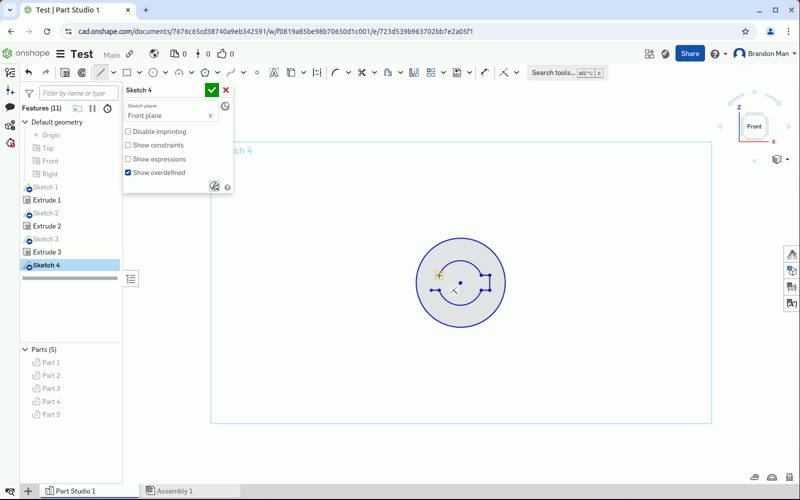
click(439, 275)
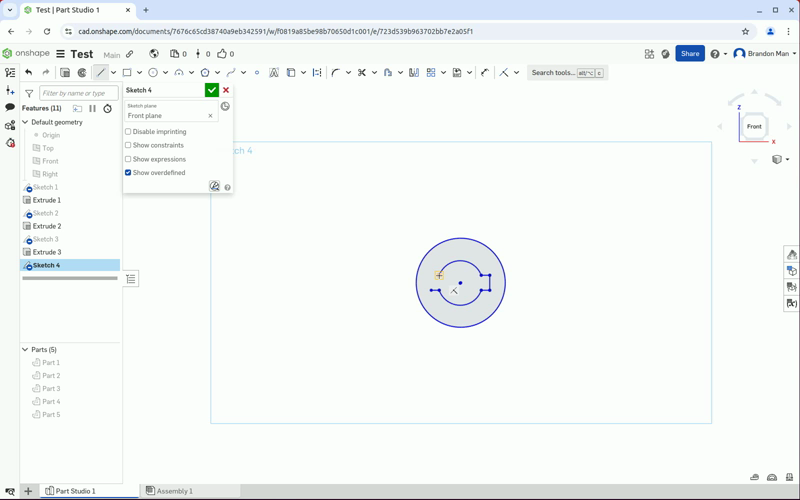
key_down(shift)
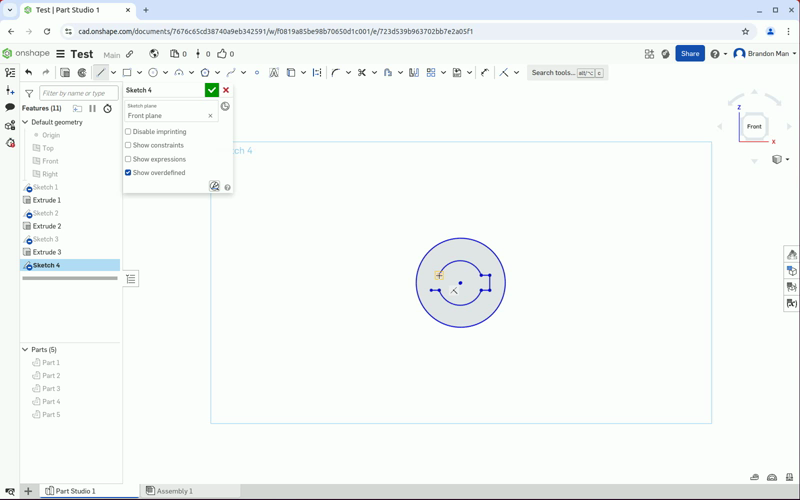
mouse_move(469, 275)
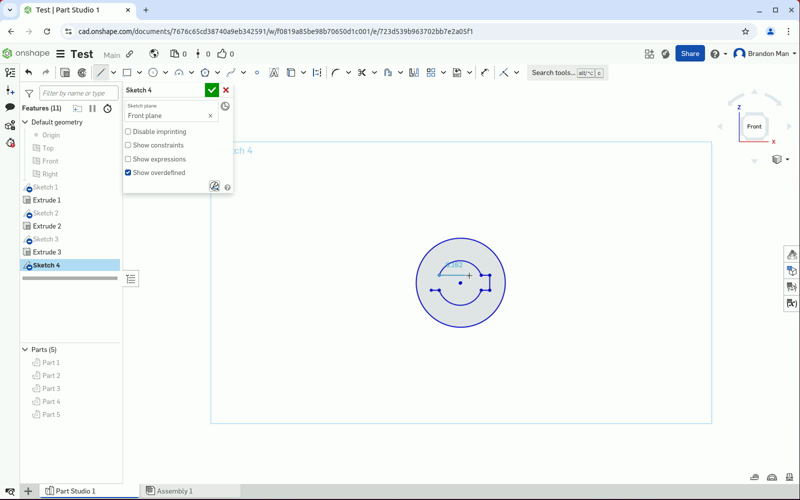
mouse_move(431, 275)
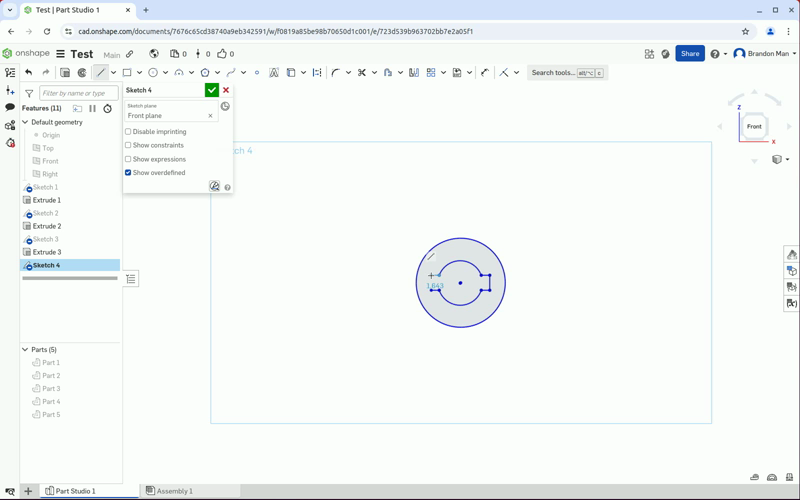
click(431, 275)
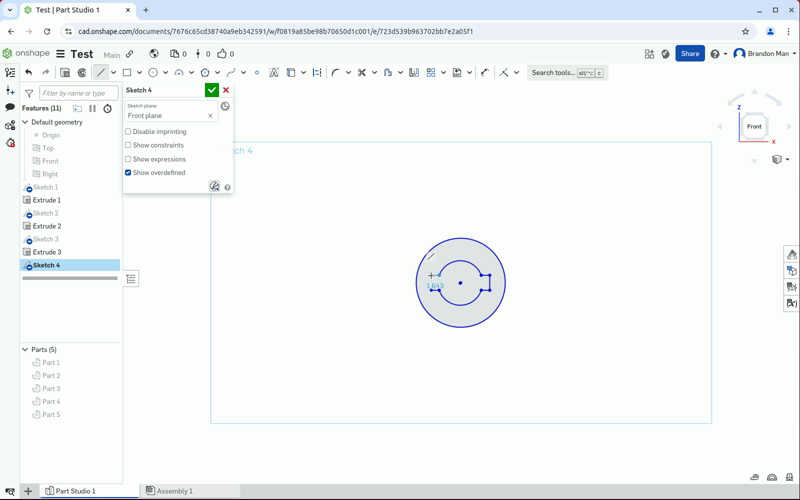
key_up(shift)
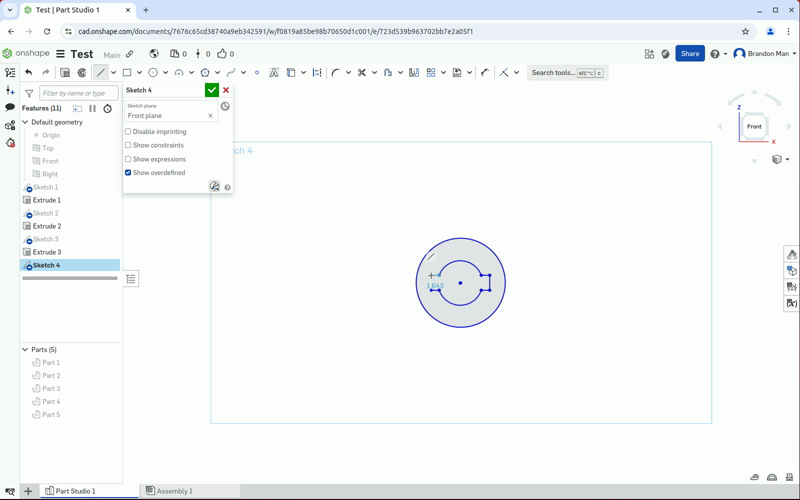
mouse_move(461, 275)
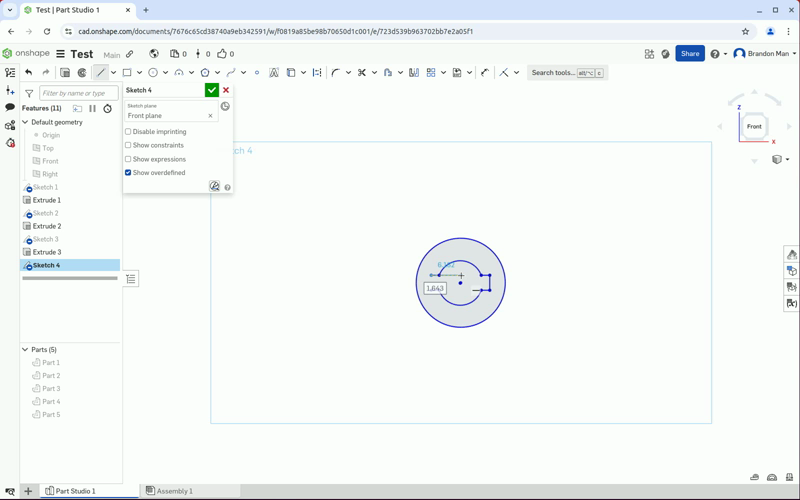
key_down(shift)
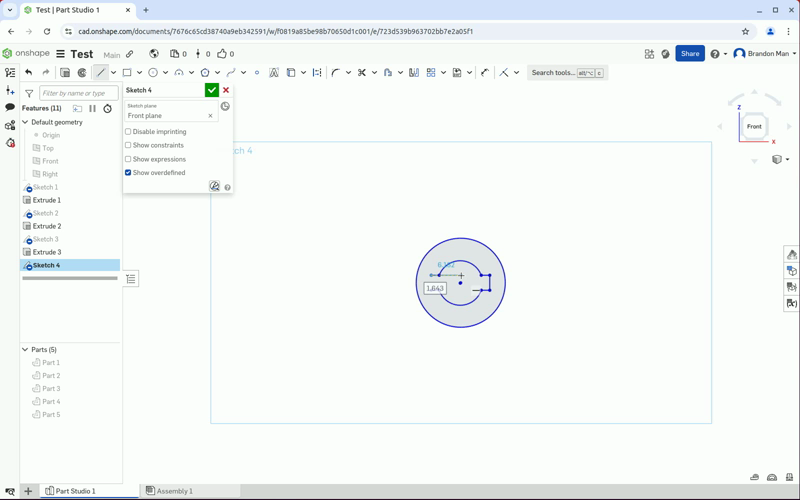
mouse_move(431, 290)
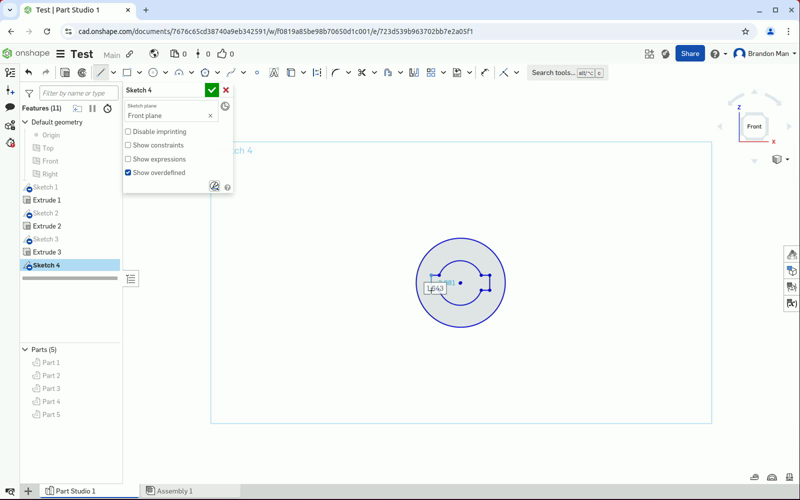
key_up(shift)
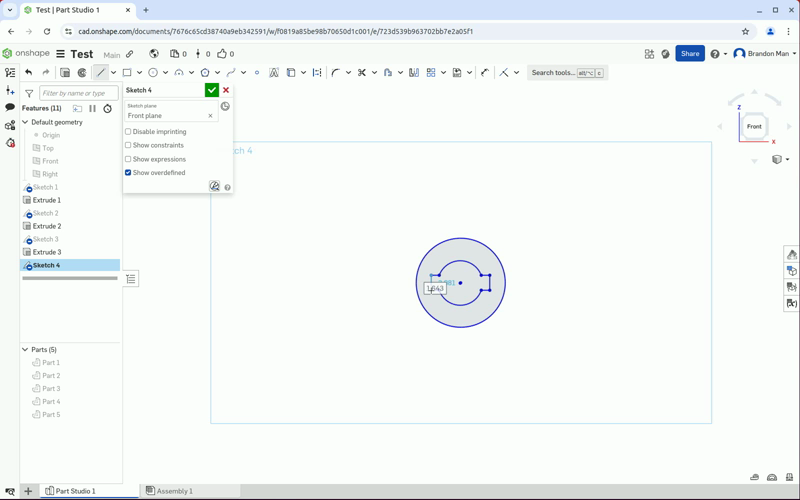
click(431, 290)
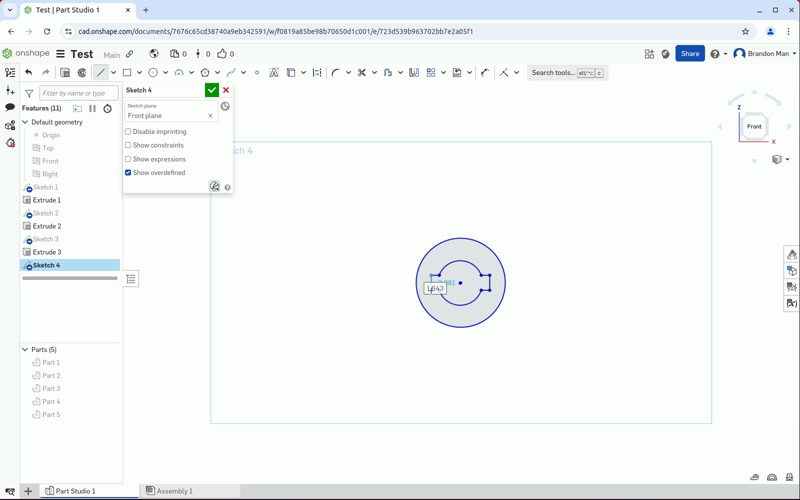
key(esc)
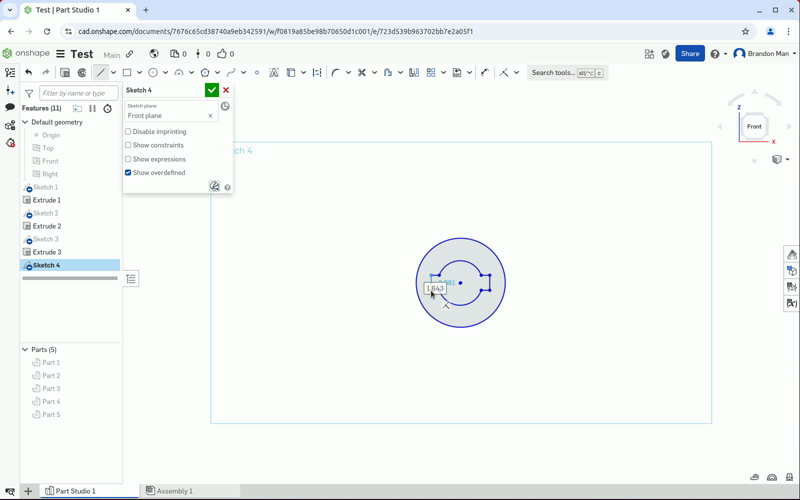
mouse_move(471, 245)
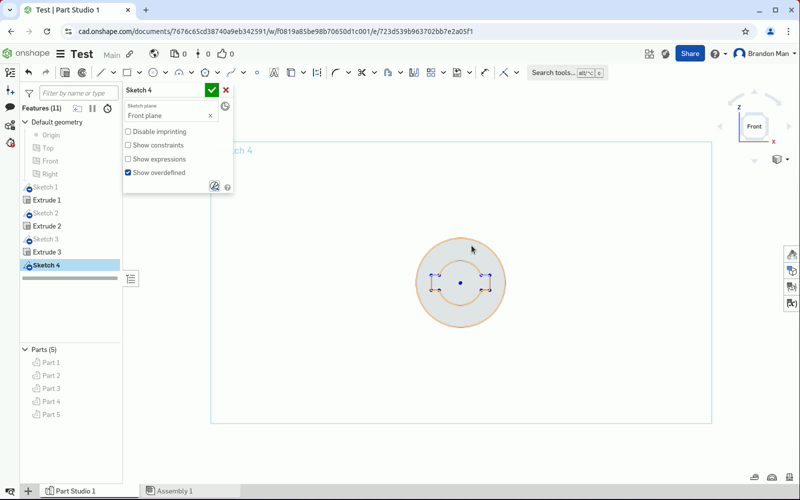
click(471, 245)
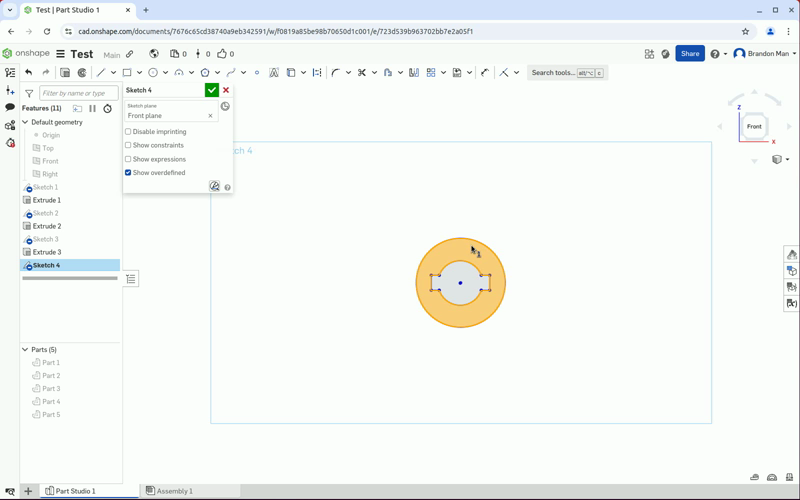
mouse_move(73, 352)
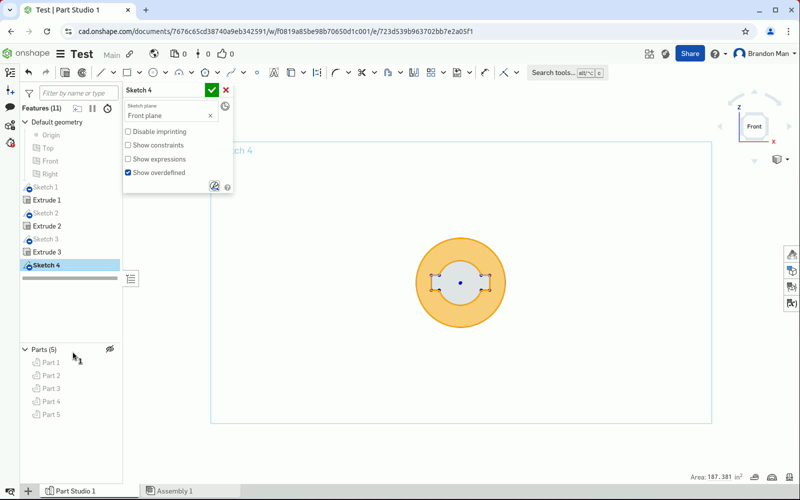
key(shift+y)
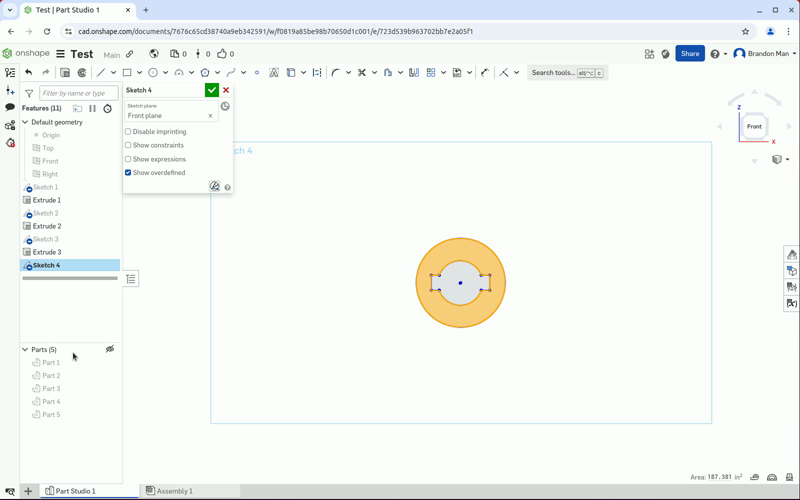
key(shift+e)
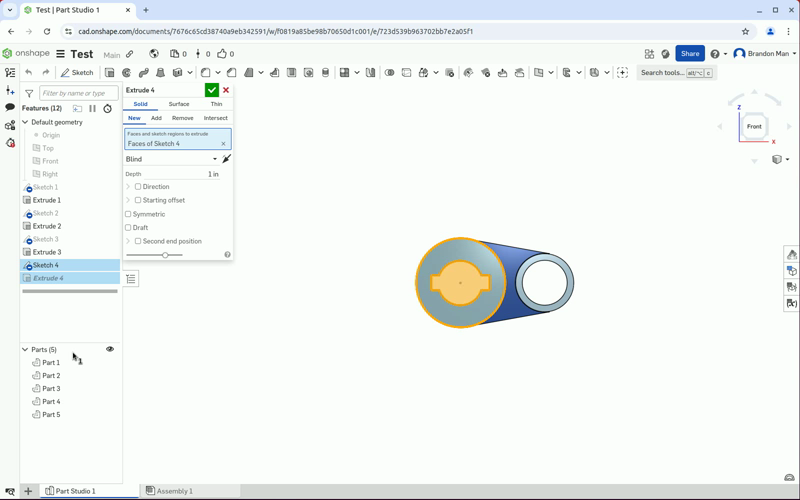
mouse_move(143, 106)
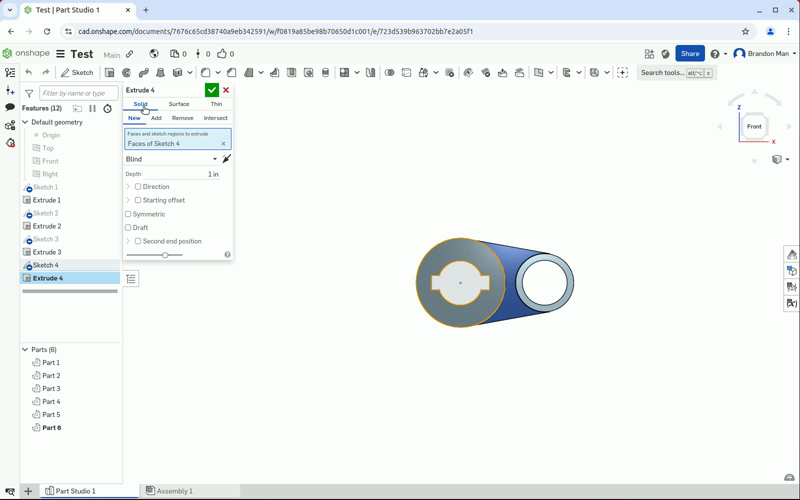
click(143, 106)
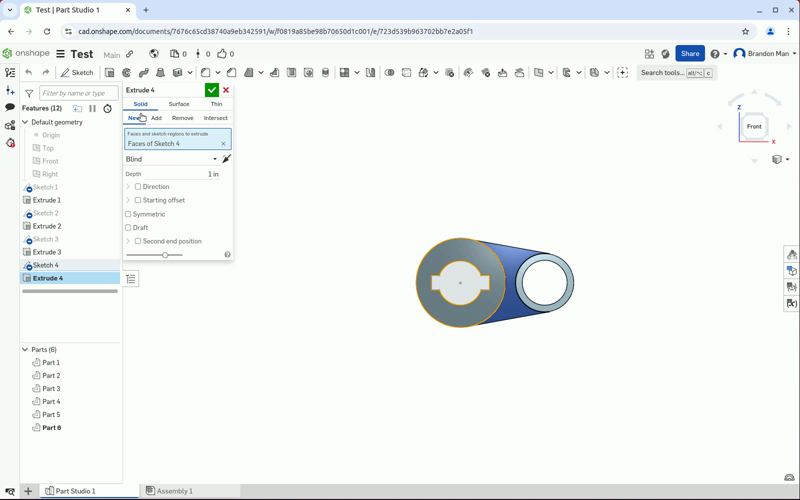
mouse_move(137, 120)
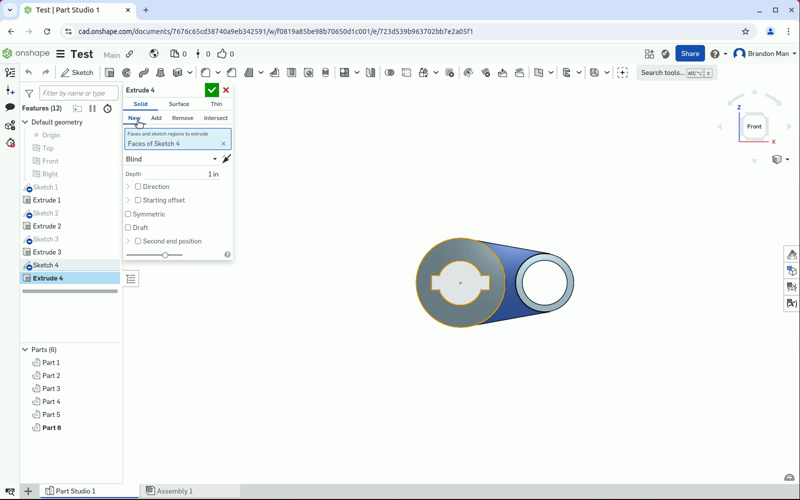
click(137, 120)
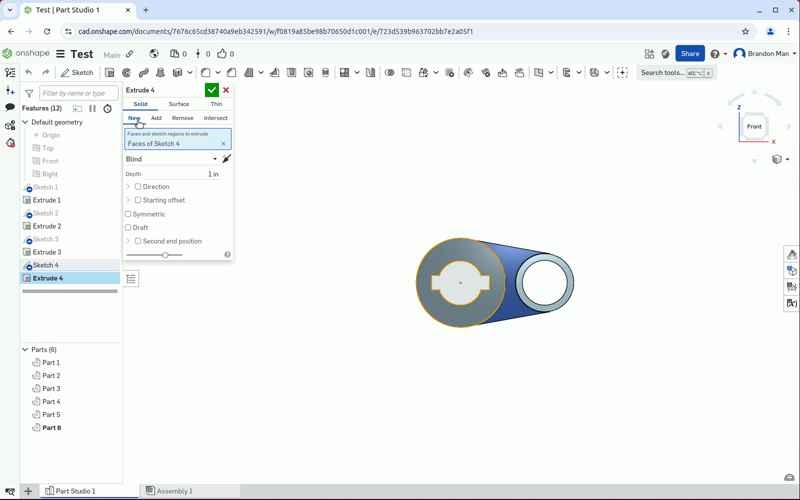
key(tab, 4)
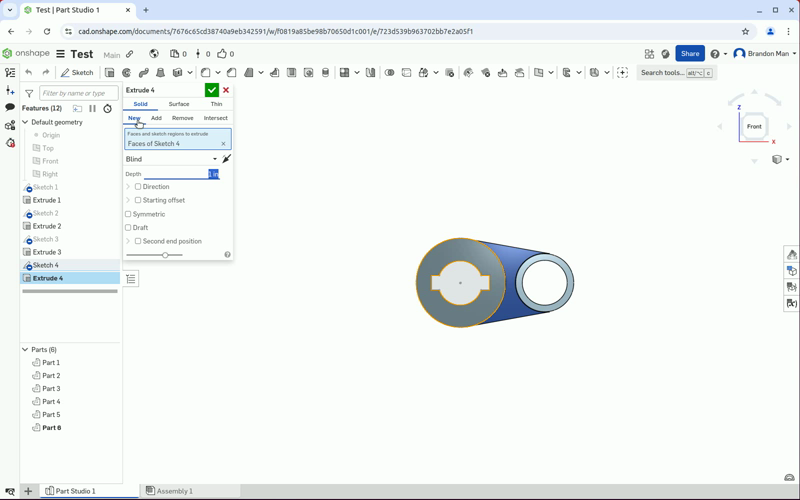
text(16.128)
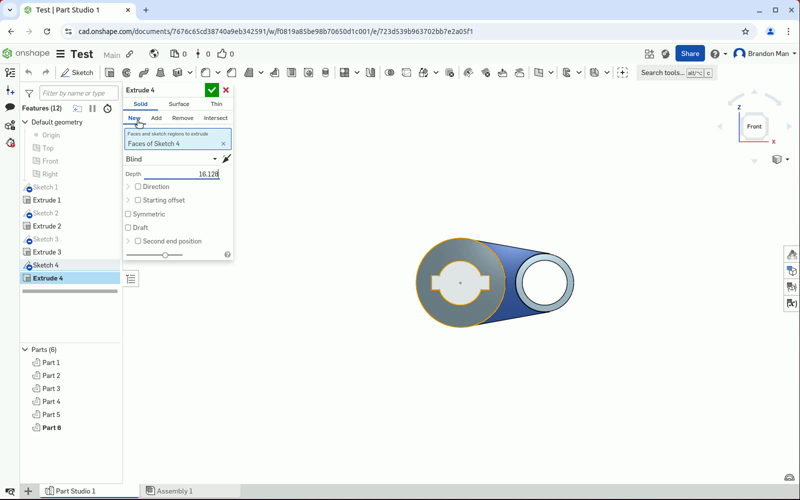
key(enter)
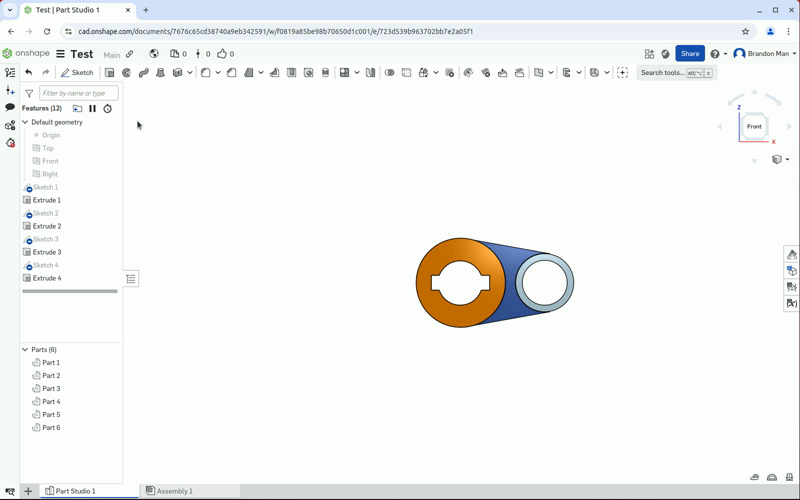
key(shift+h)
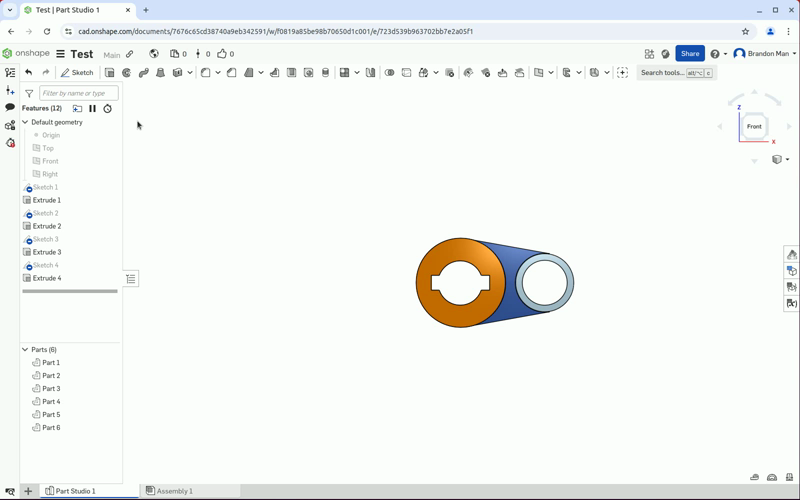
key(shift+h)
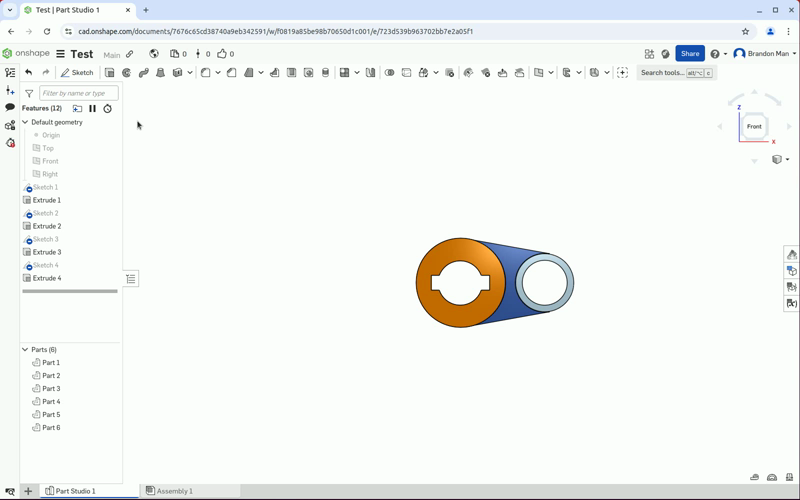
mouse_move(73, 189)
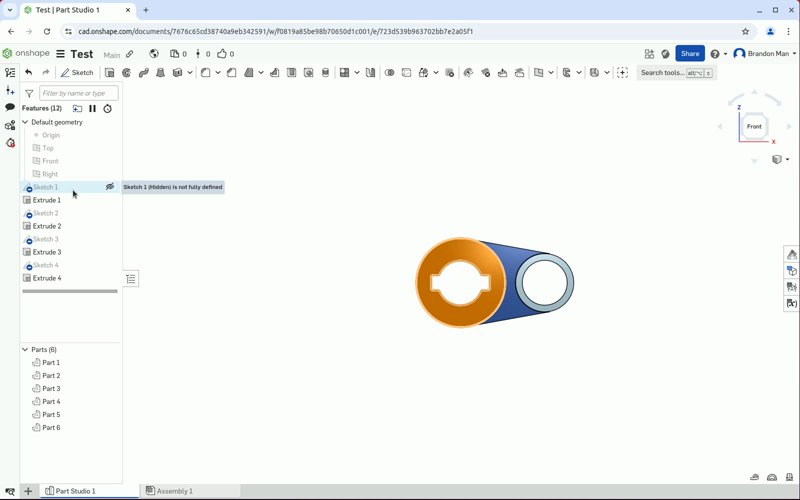
click(73, 189)
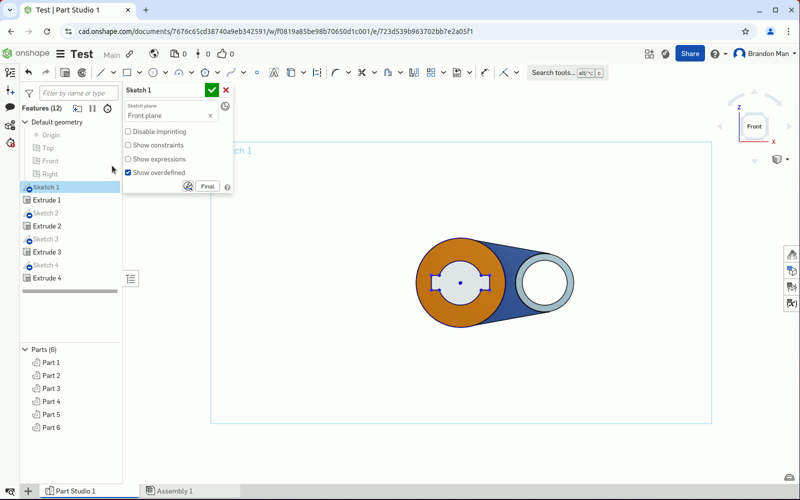
mouse_move(229, 92)
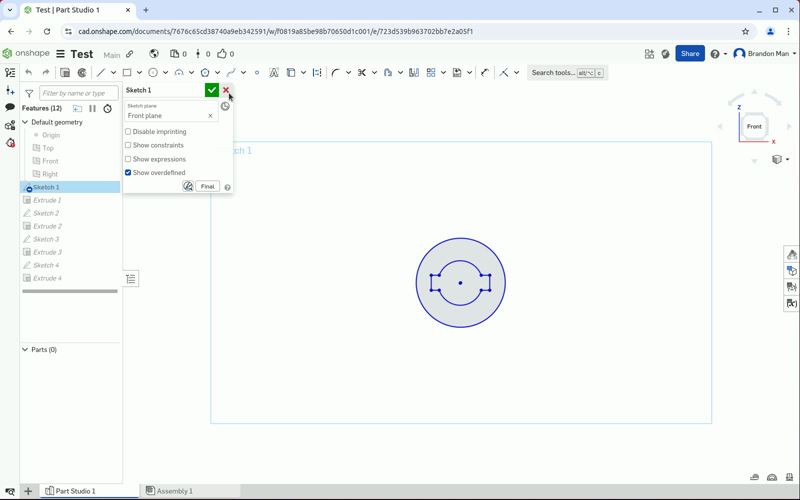
click(229, 92)
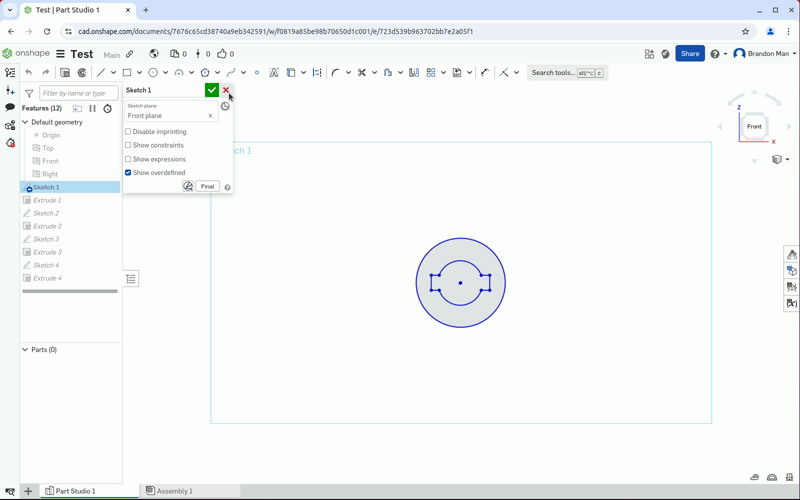
key(shift+s)
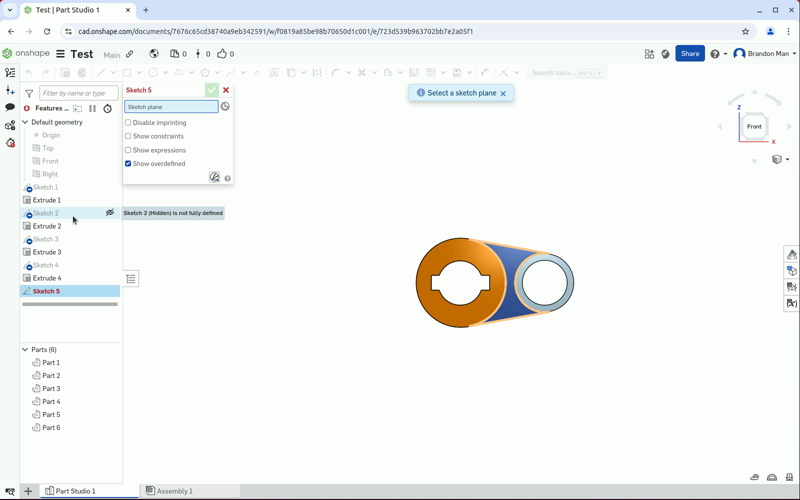
scroll(3)
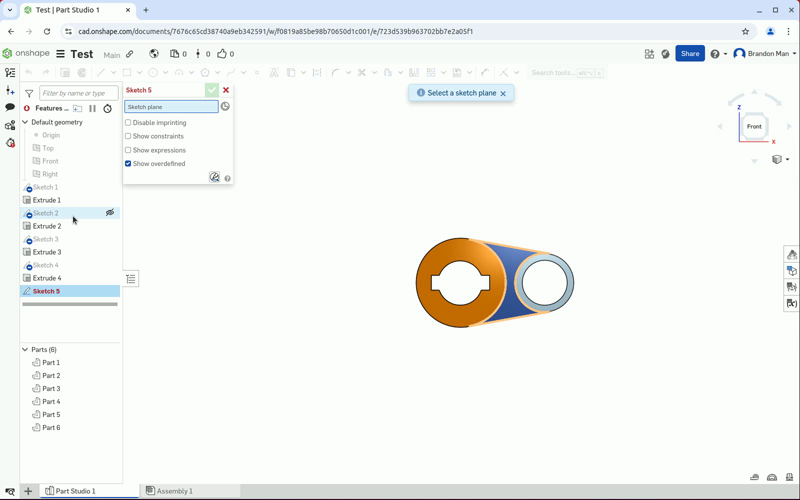
mouse_move(73, 163)
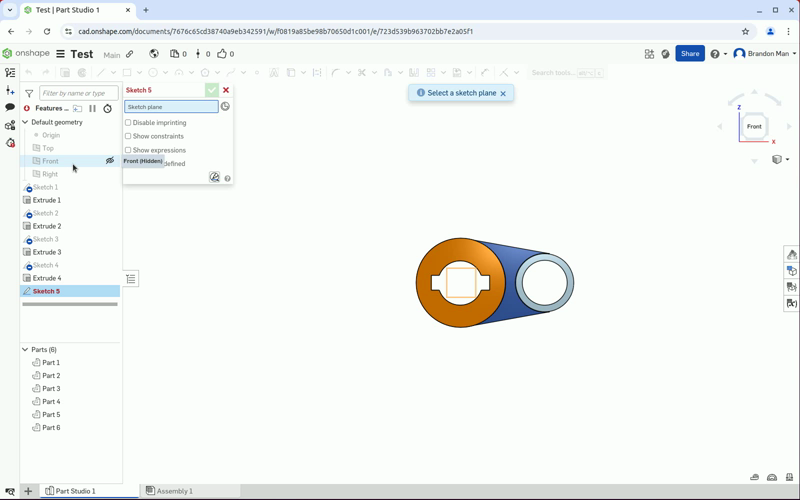
click(73, 163)
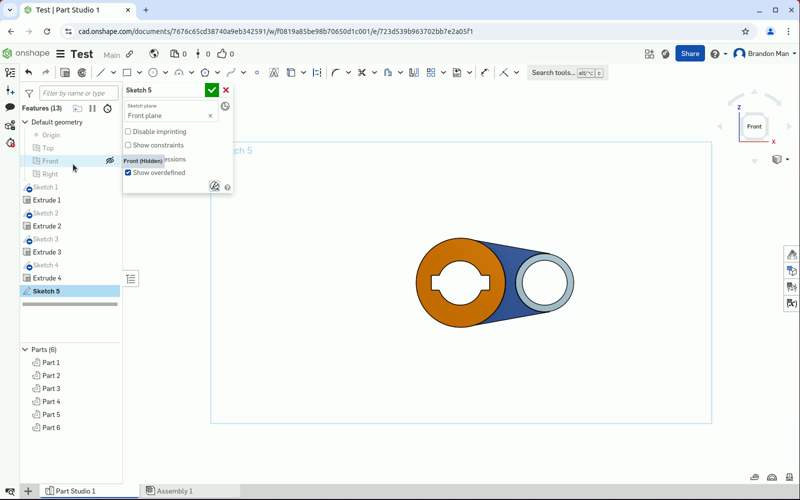
mouse_move(73, 352)
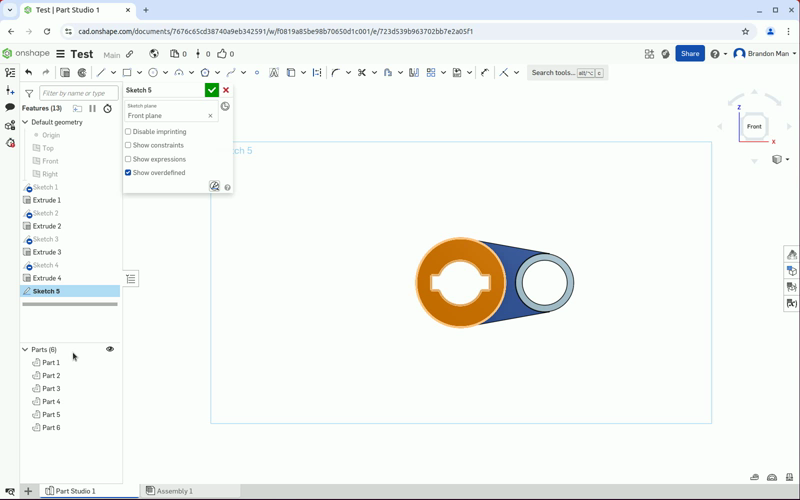
key(y)
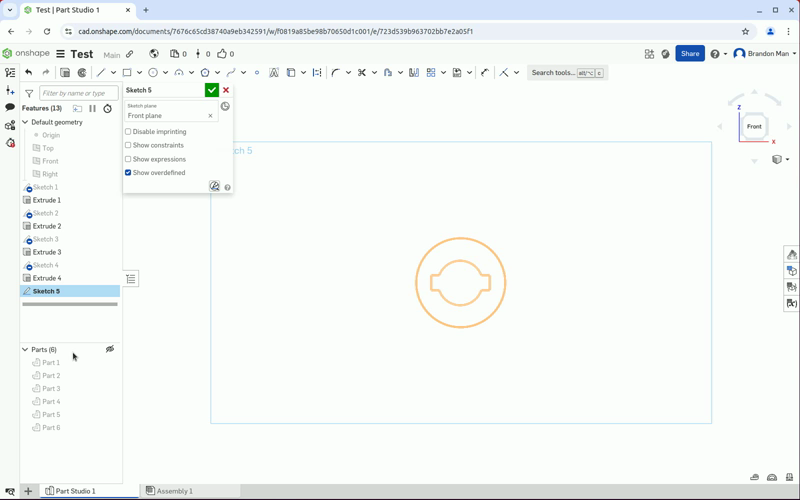
key(l)
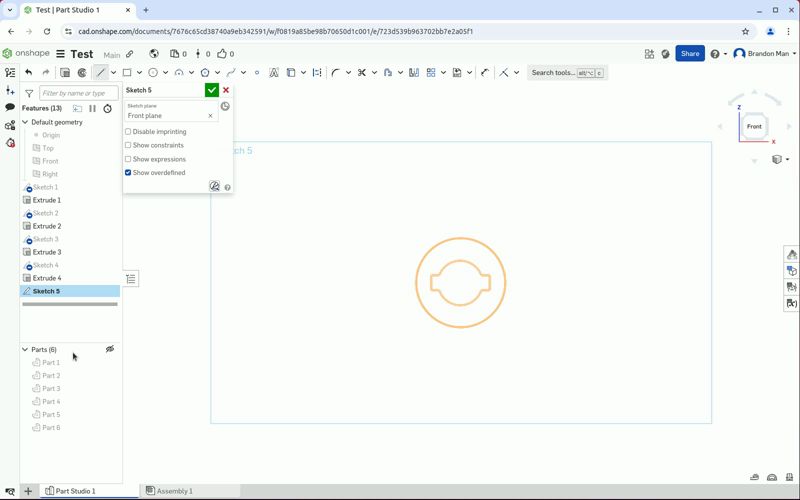
key_down(shift)
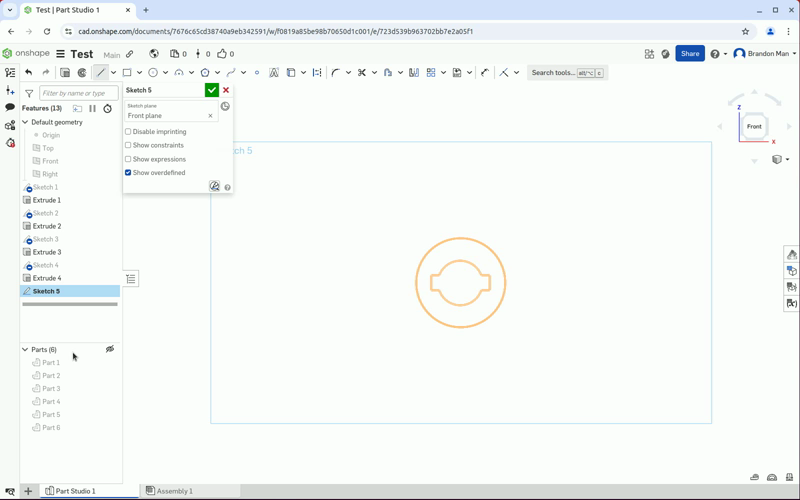
mouse_move(431, 290)
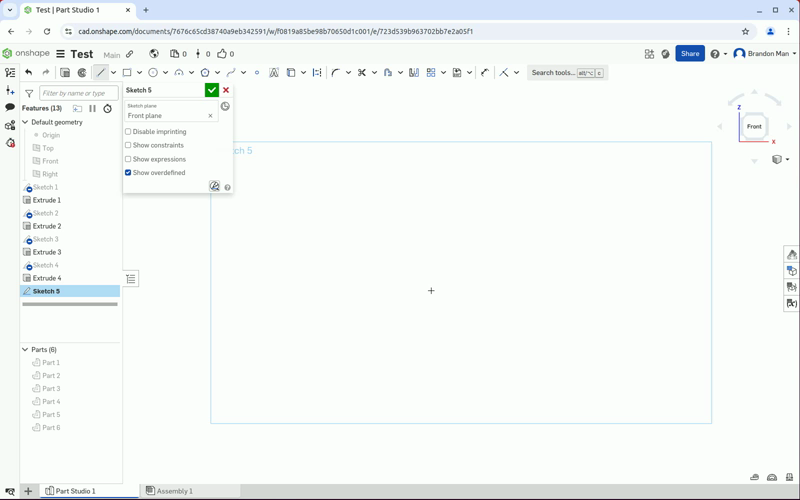
click(431, 290)
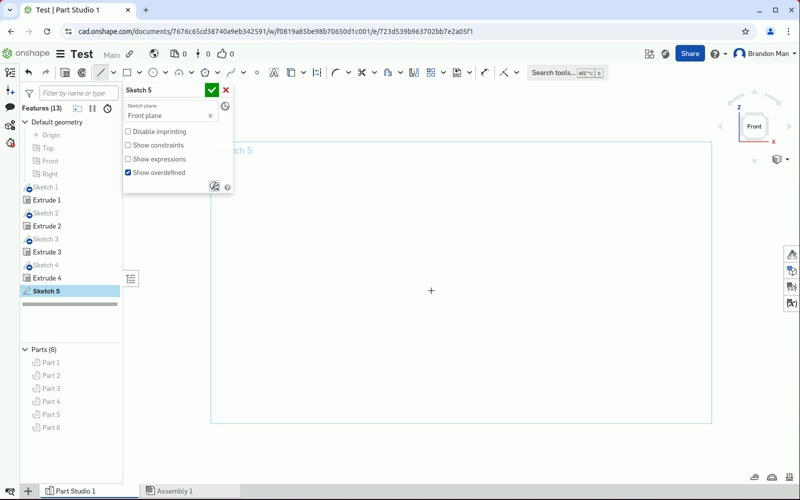
key_up(shift)
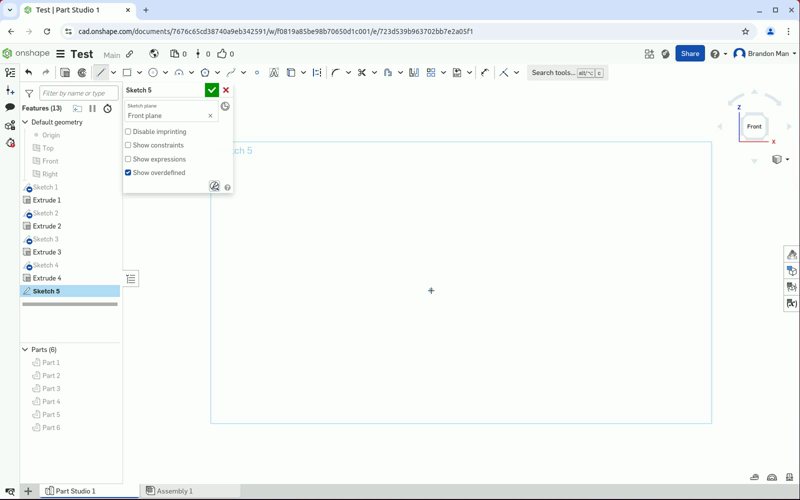
key_down(shift)
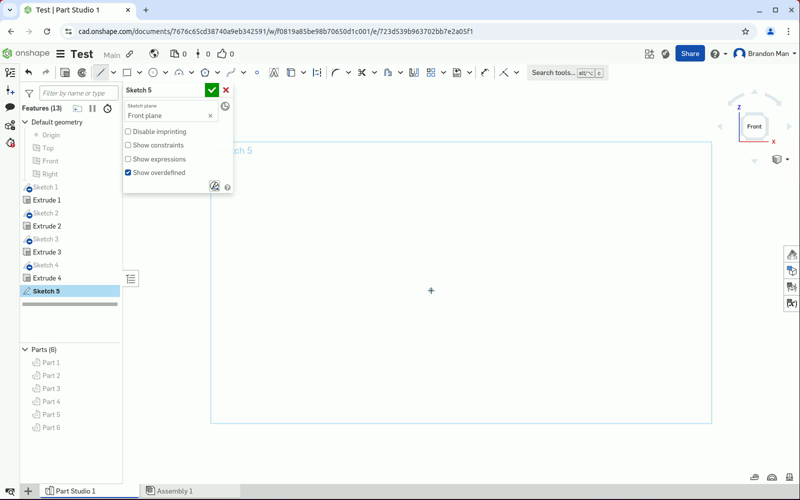
mouse_move(461, 290)
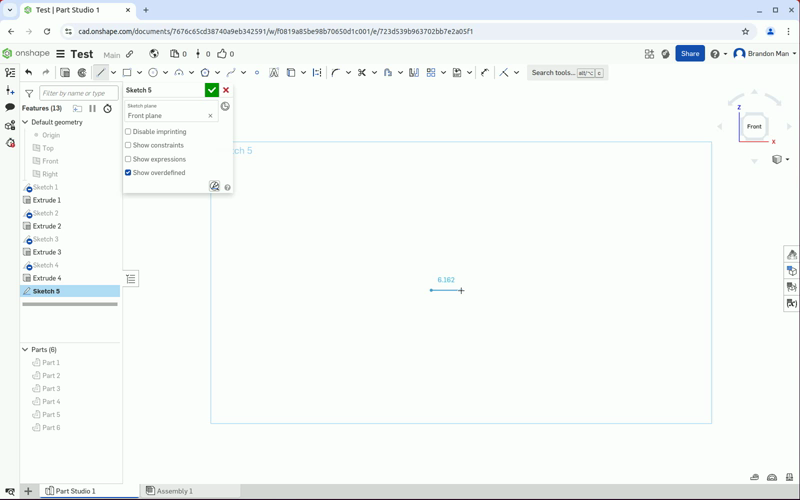
mouse_move(440, 290)
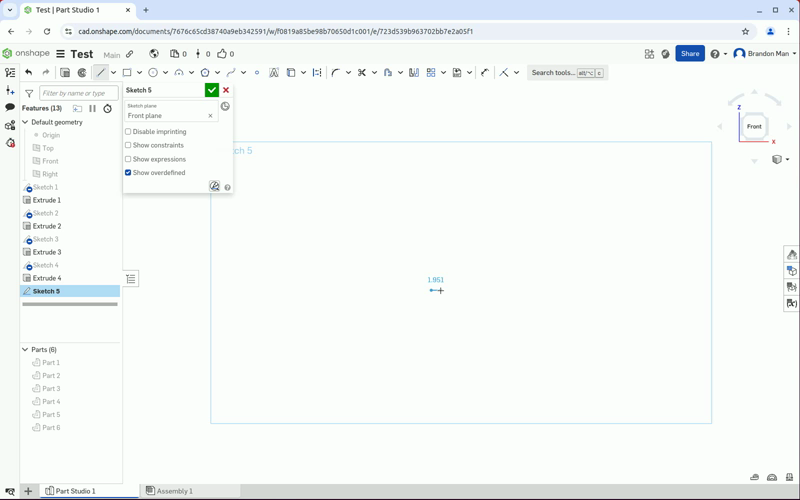
click(440, 290)
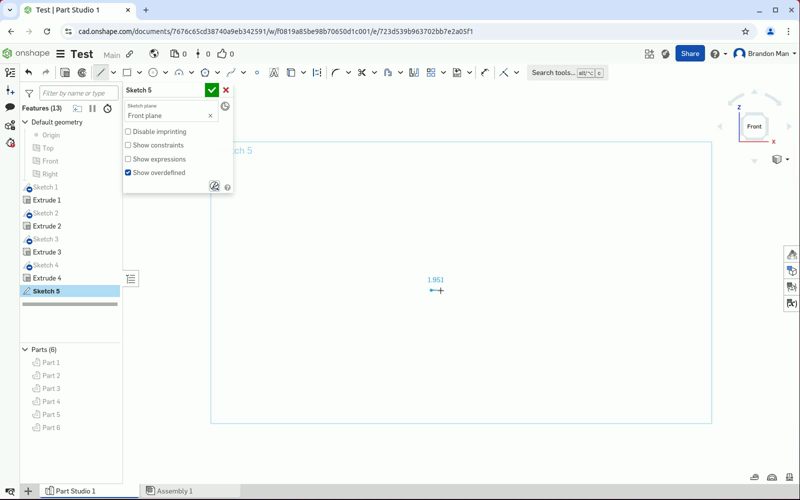
key_up(shift)
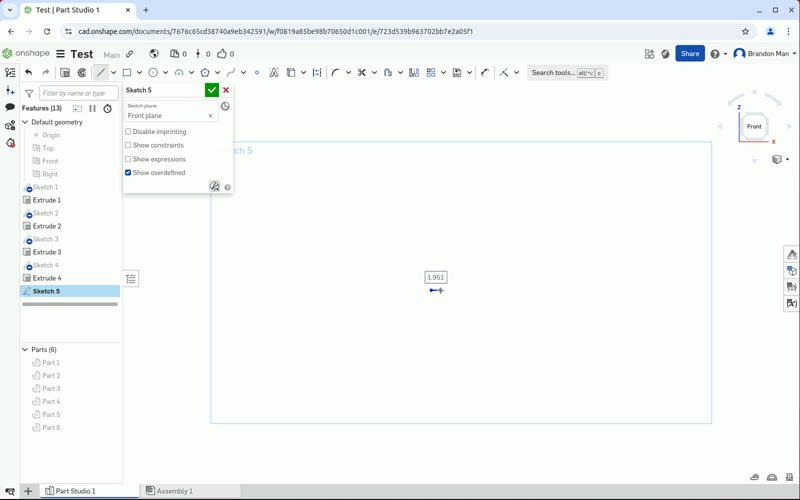
key(esc)
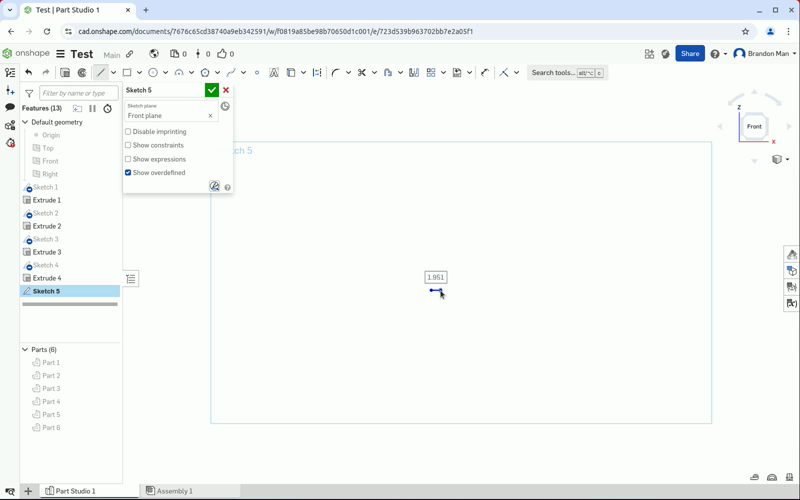
key(a)
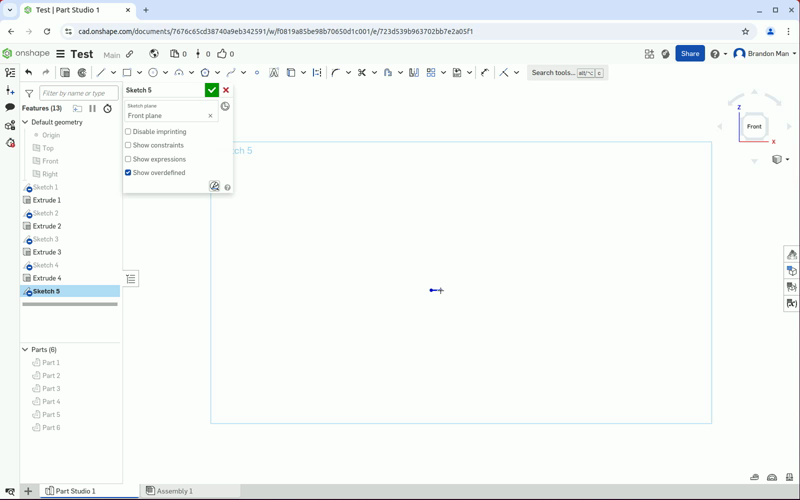
mouse_move(440, 290)
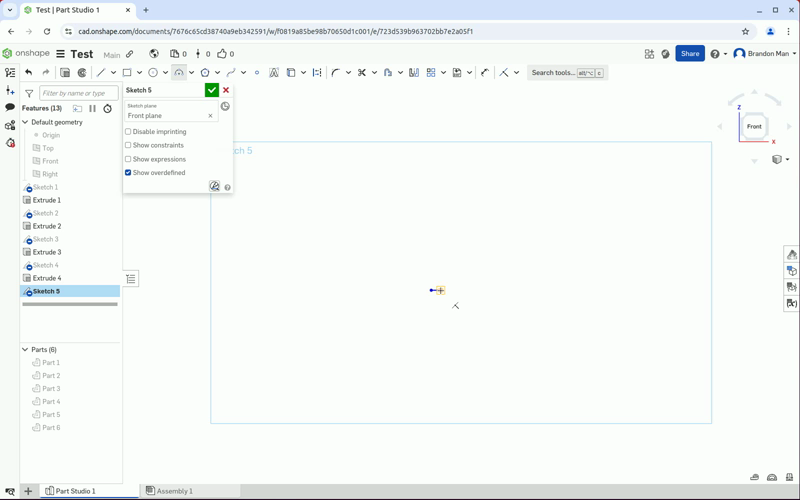
click(440, 290)
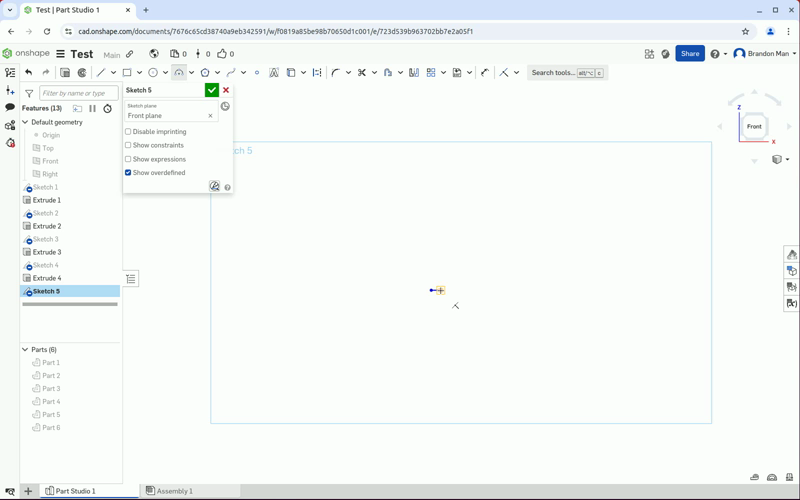
key_down(shift)
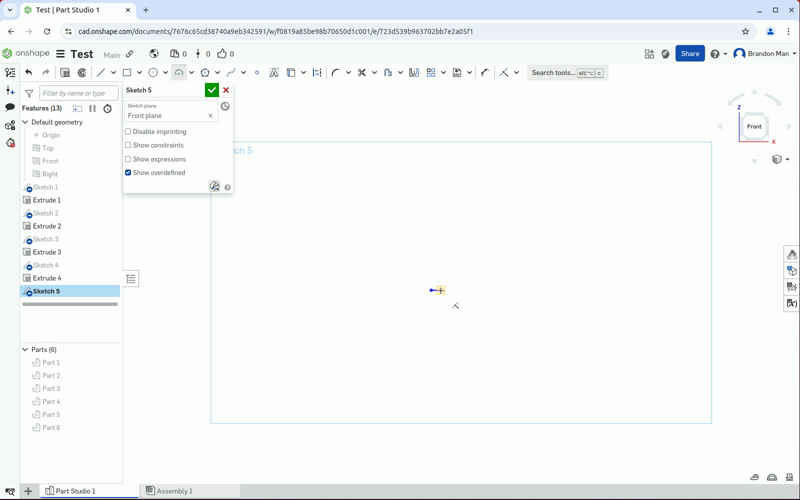
mouse_move(440, 273)
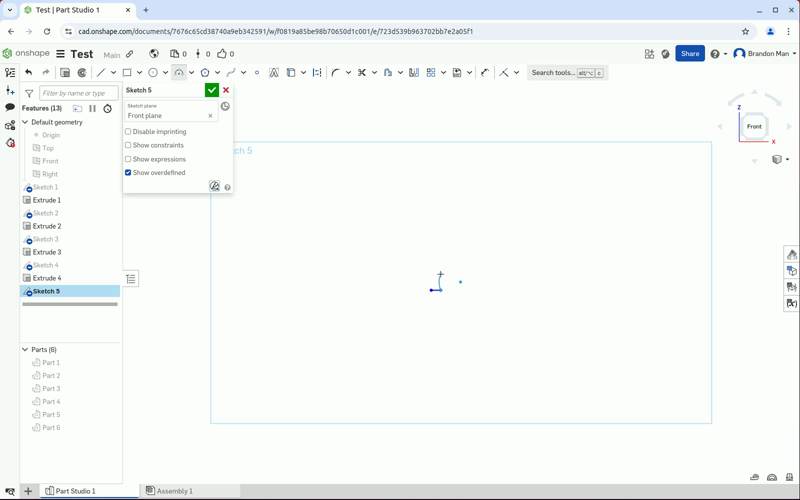
click(440, 273)
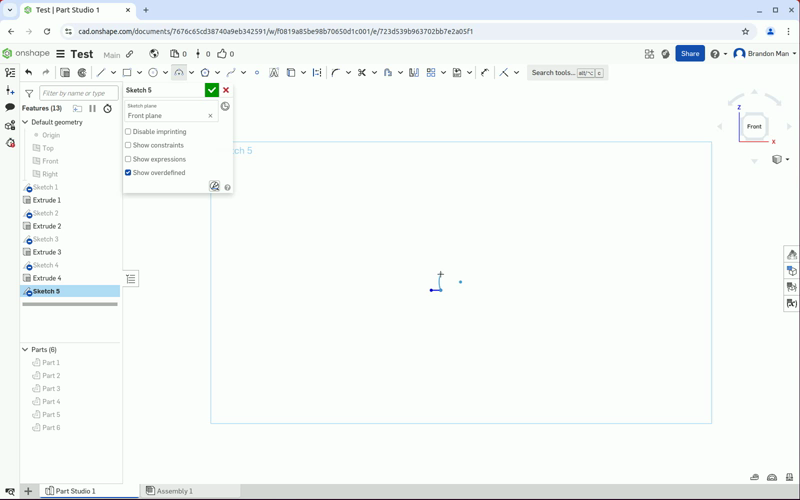
mouse_move(439, 281)
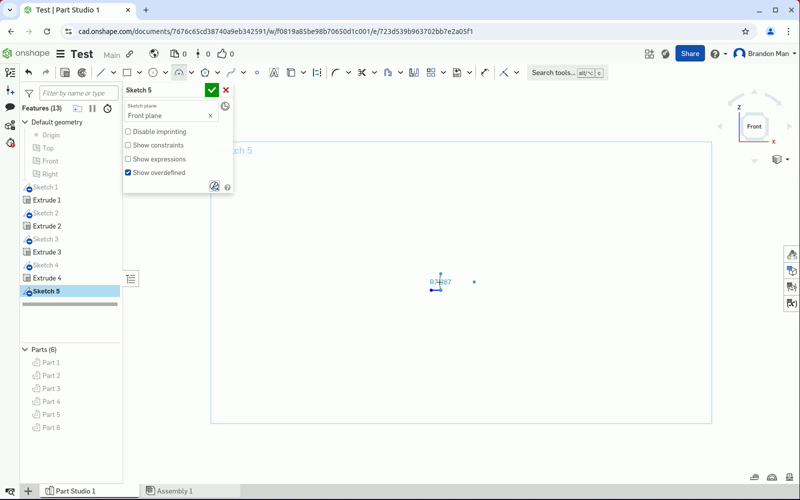
click(439, 281)
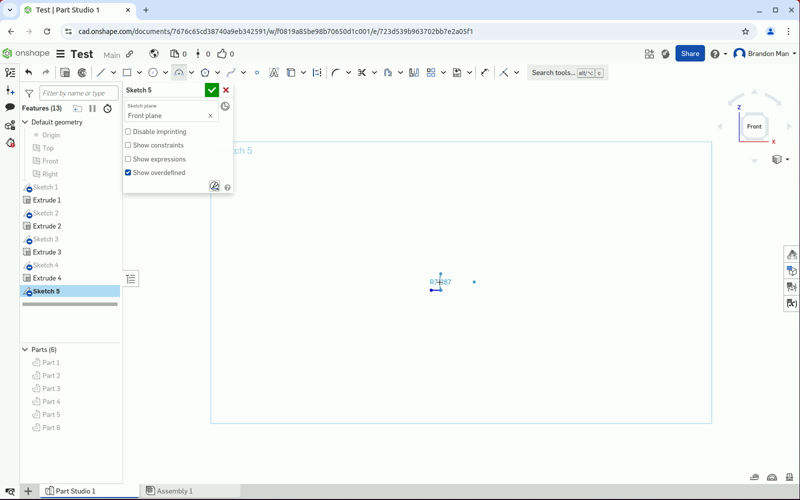
key_up(shift)
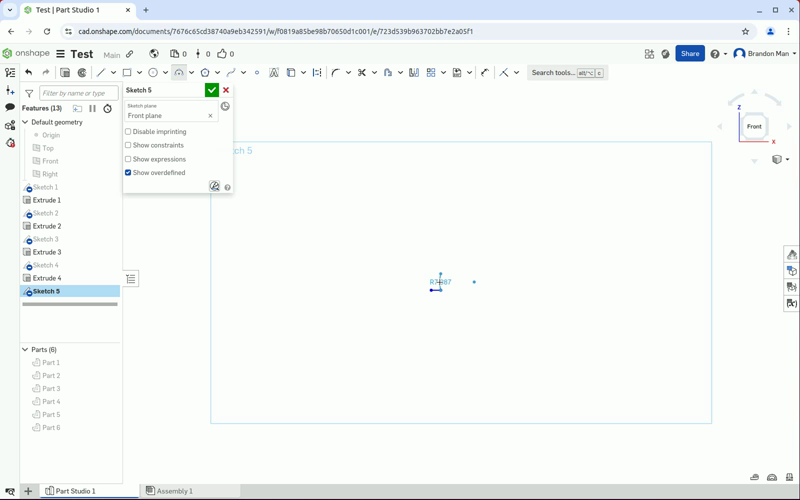
key(esc)
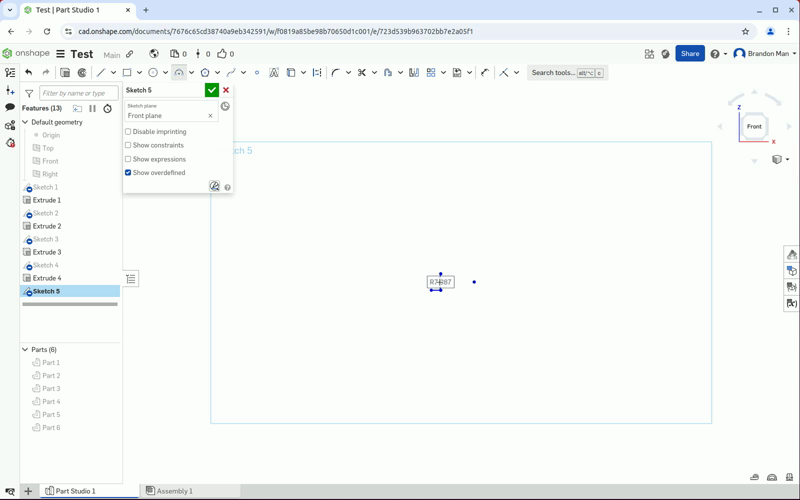
key(l)
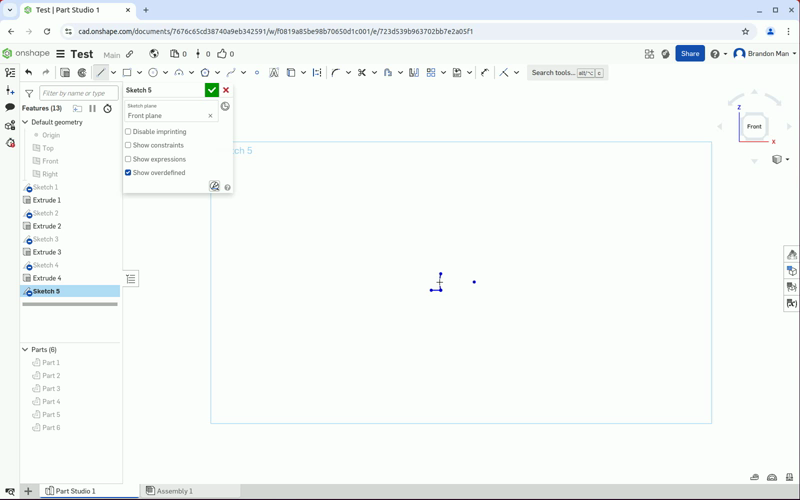
mouse_move(440, 273)
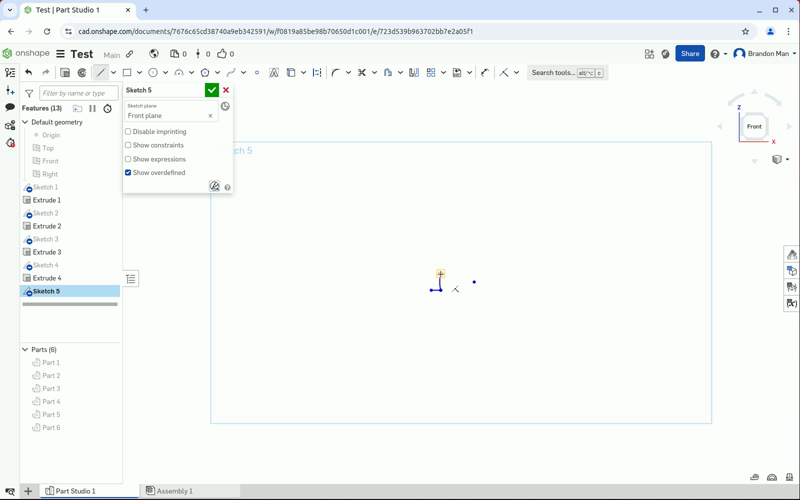
click(440, 273)
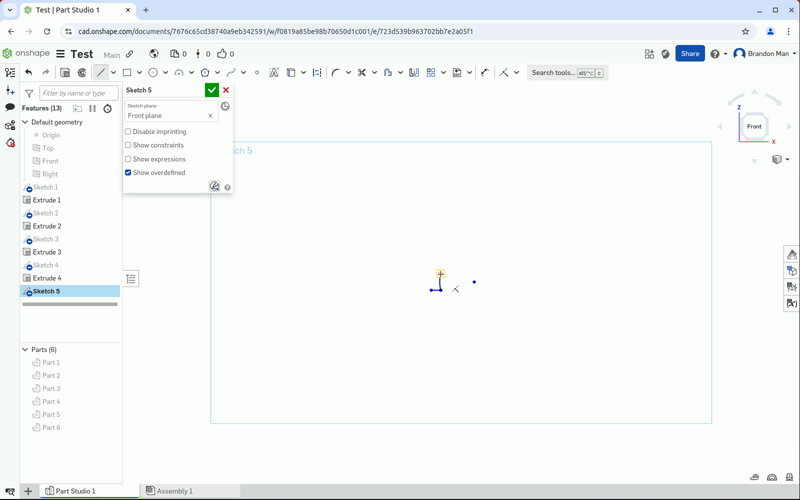
key_down(shift)
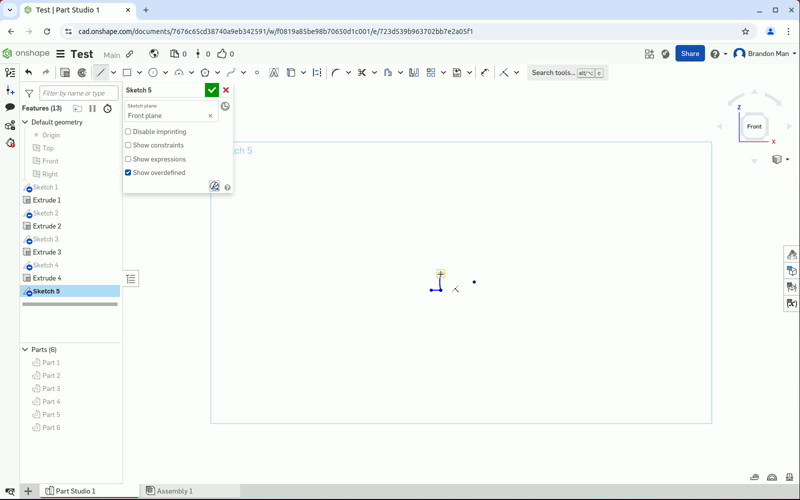
mouse_move(470, 273)
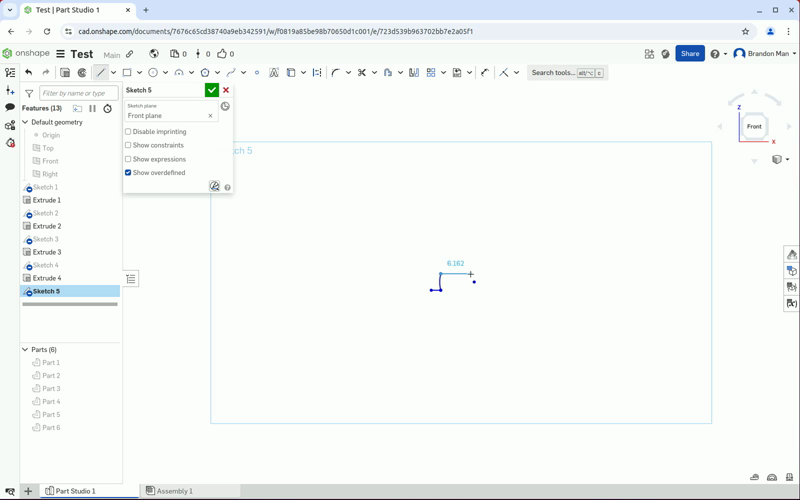
mouse_move(431, 273)
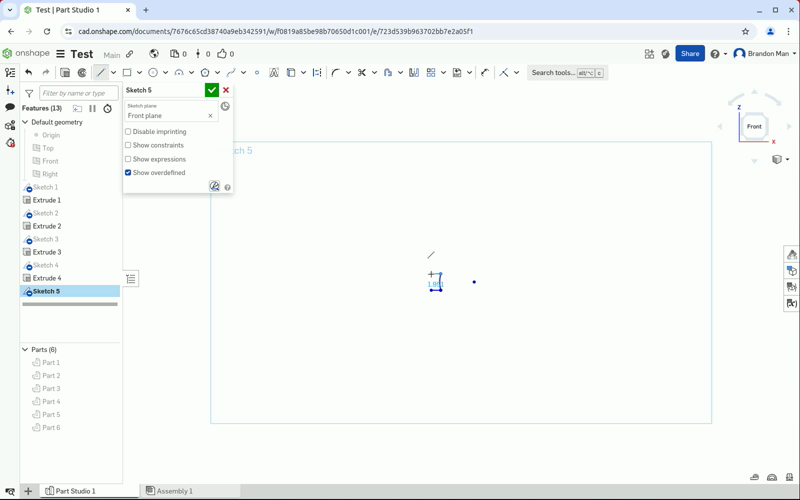
click(431, 273)
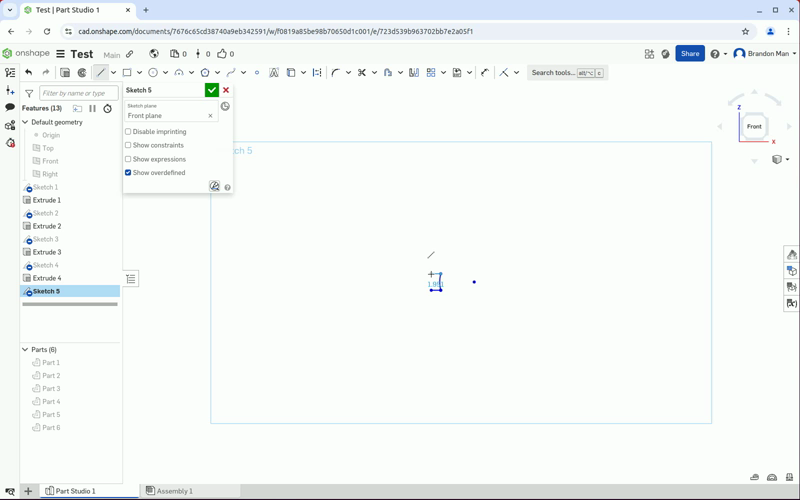
key_up(shift)
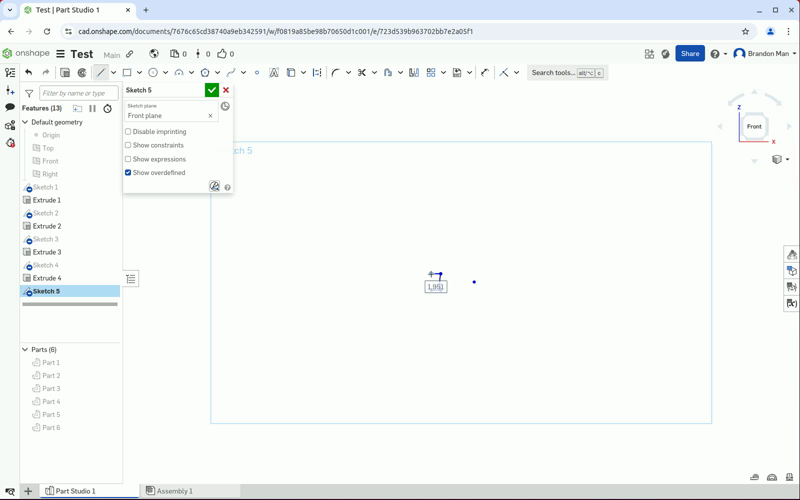
mouse_move(461, 273)
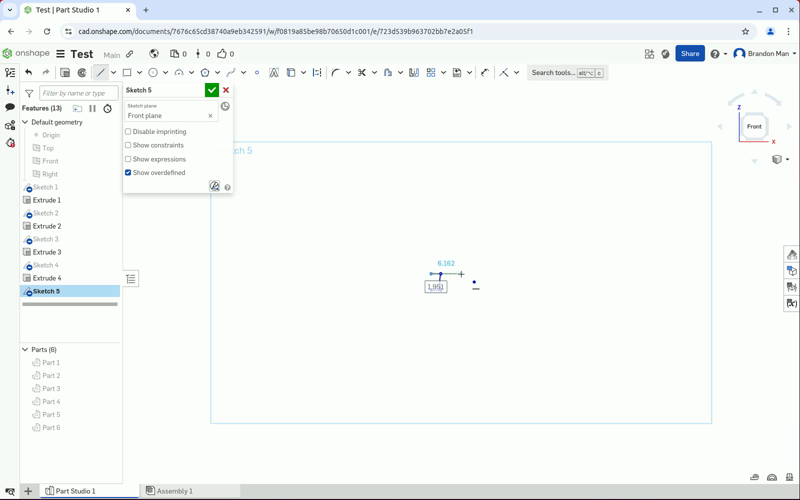
key_down(shift)
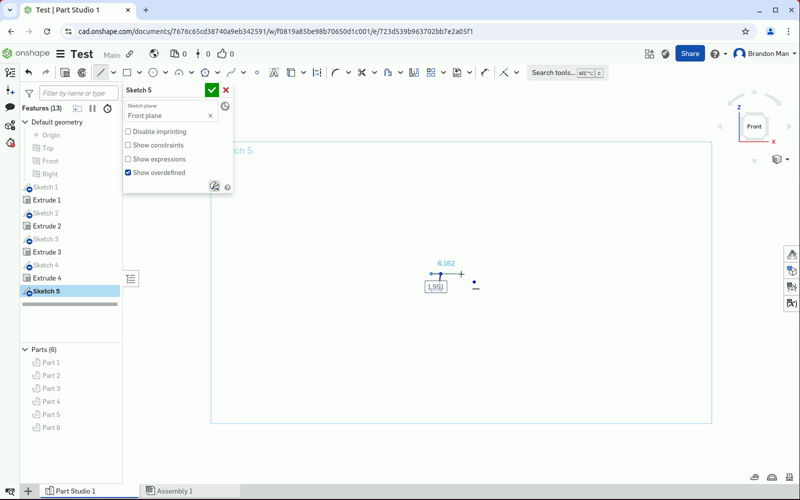
mouse_move(431, 290)
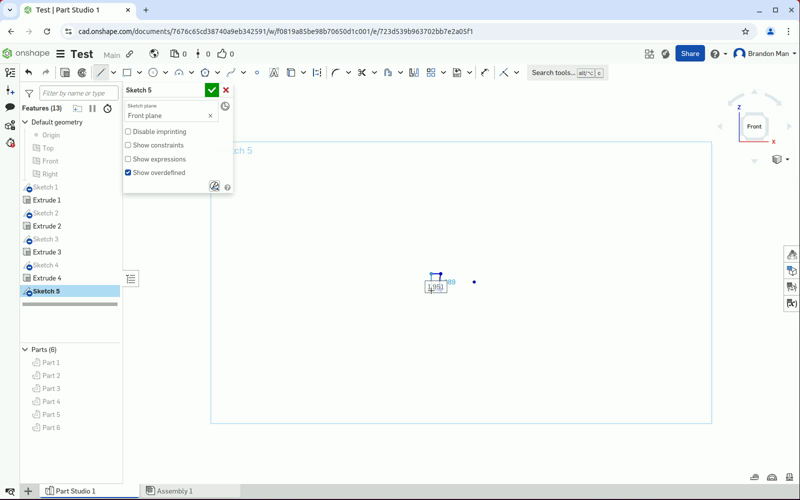
key_up(shift)
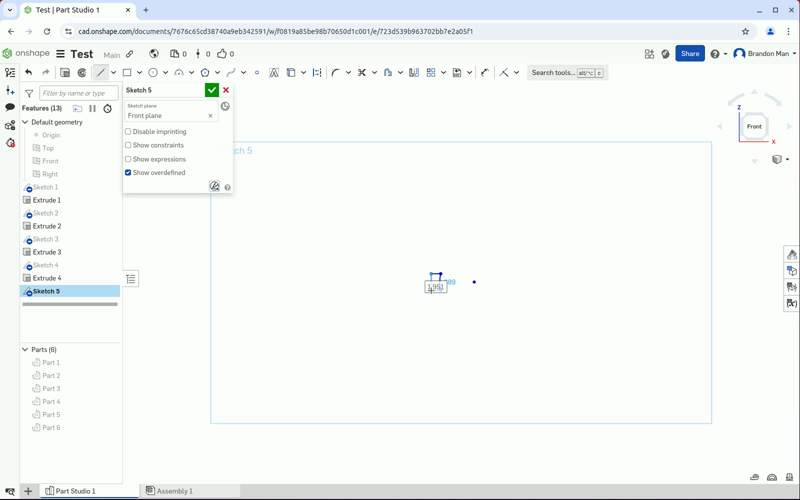
click(431, 290)
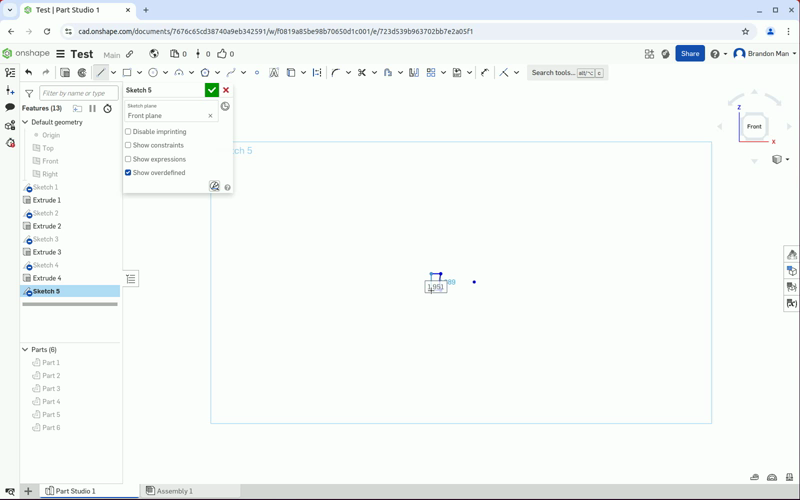
key(esc)
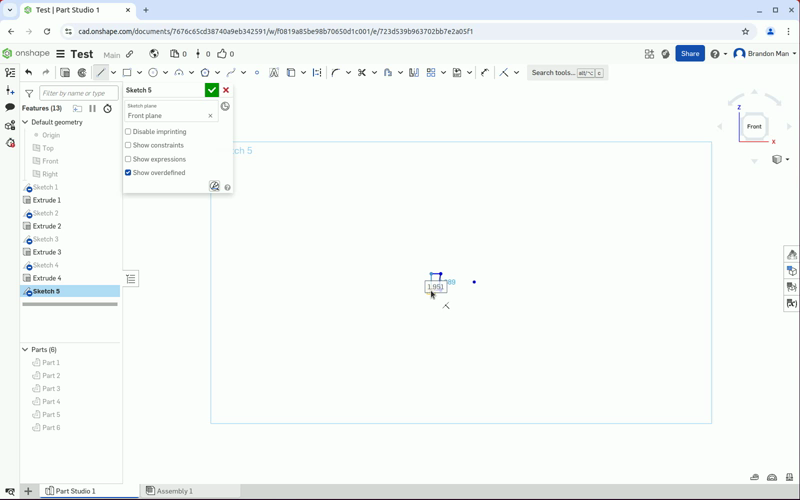
mouse_move(432, 288)
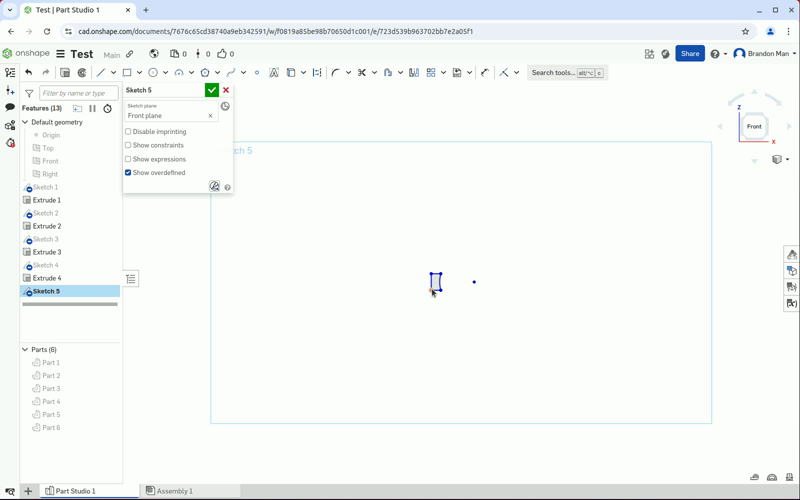
scroll(6)
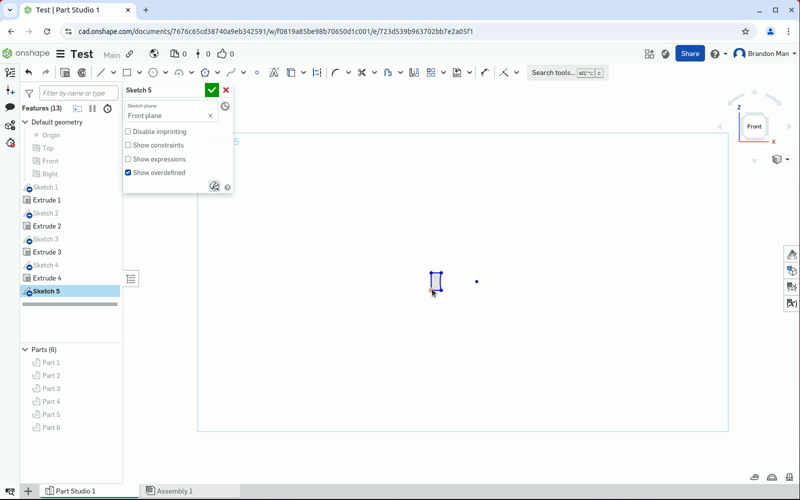
scroll(6)
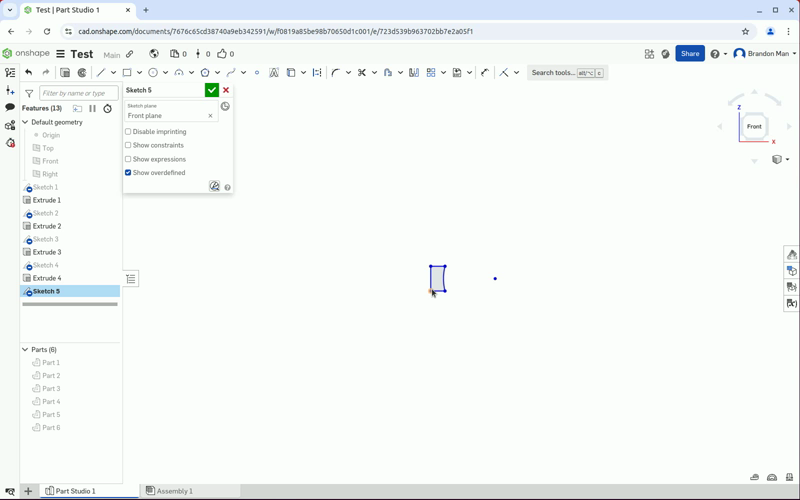
scroll(6)
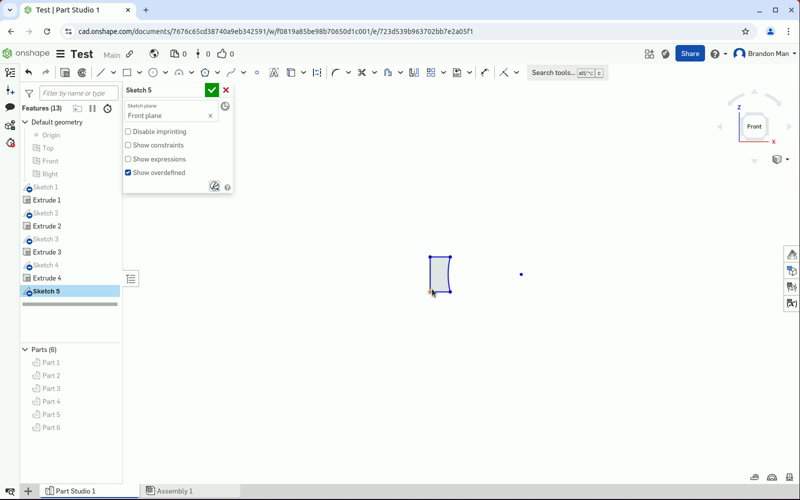
scroll(6)
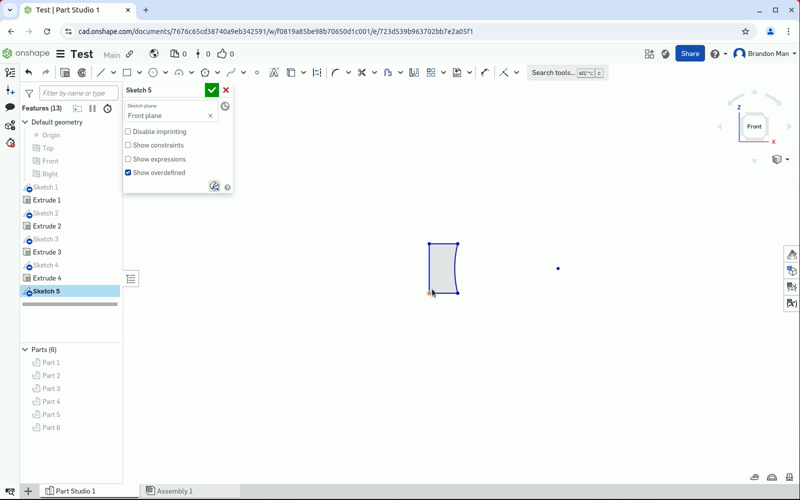
scroll(6)
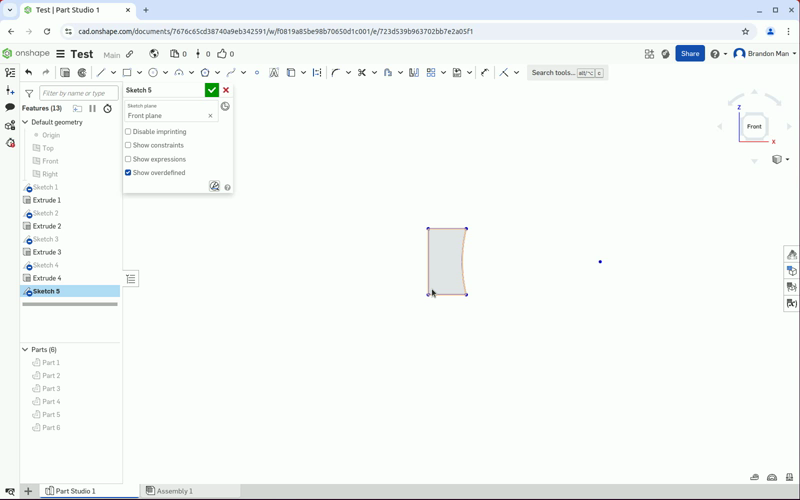
scroll(6)
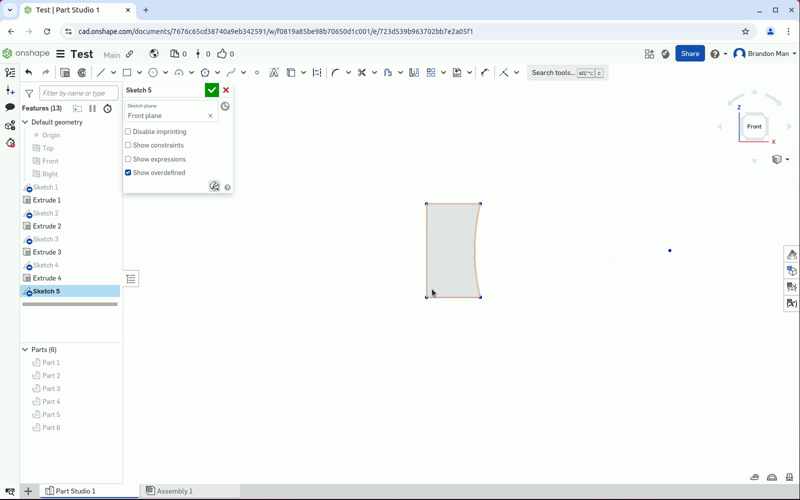
scroll(6)
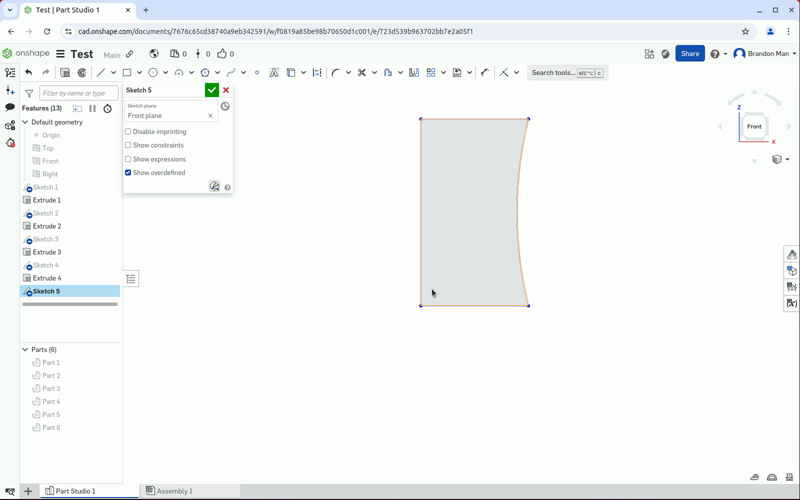
click(432, 288)
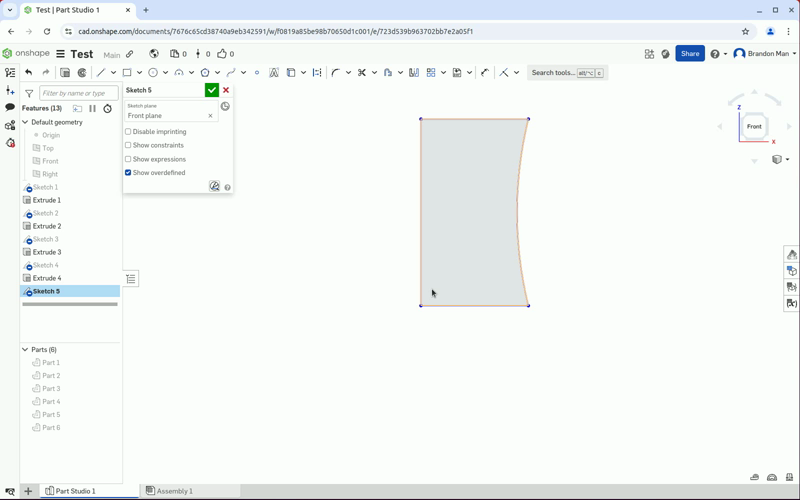
scroll(-6)
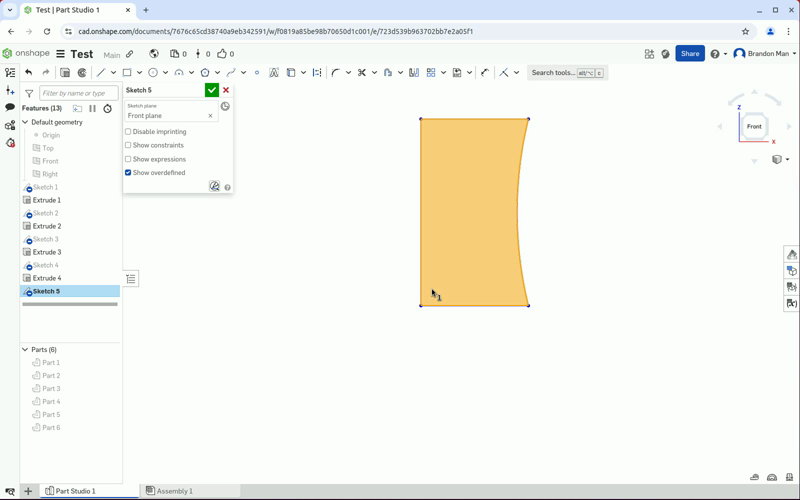
scroll(-6)
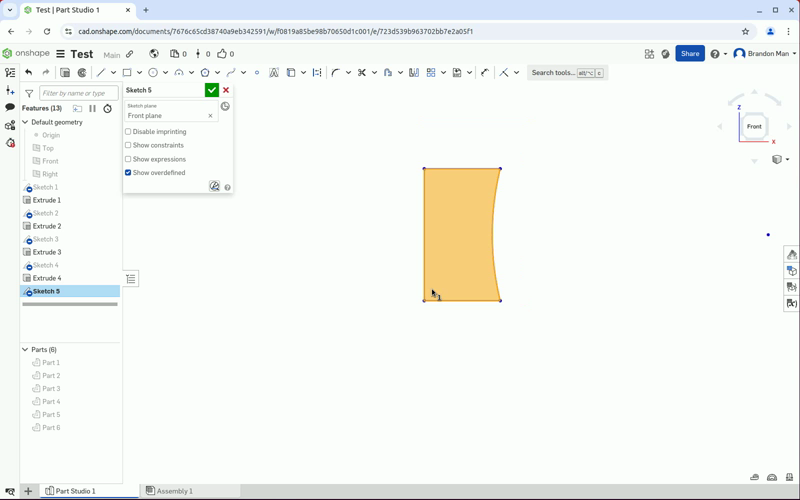
scroll(-6)
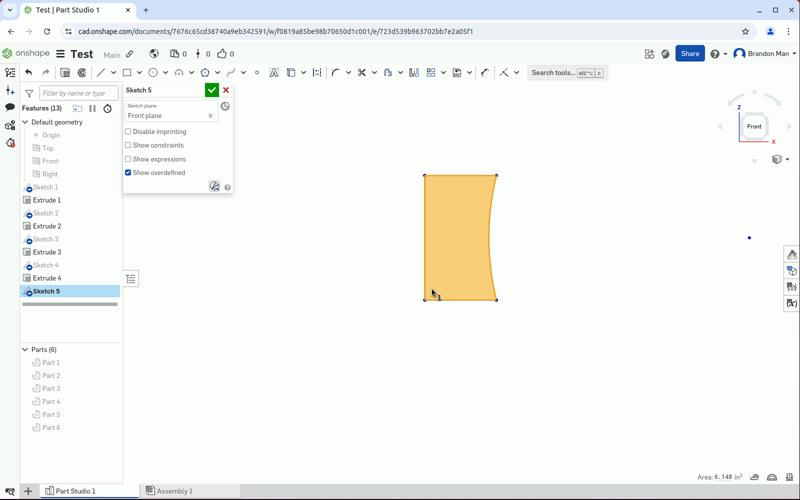
scroll(-6)
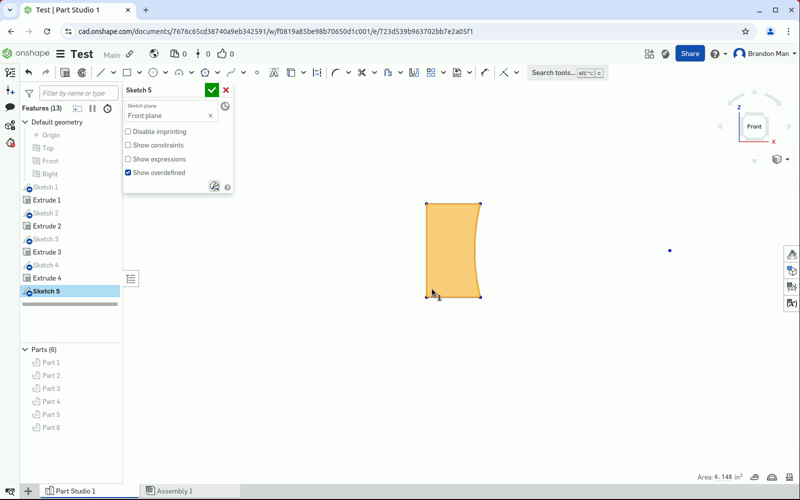
scroll(-6)
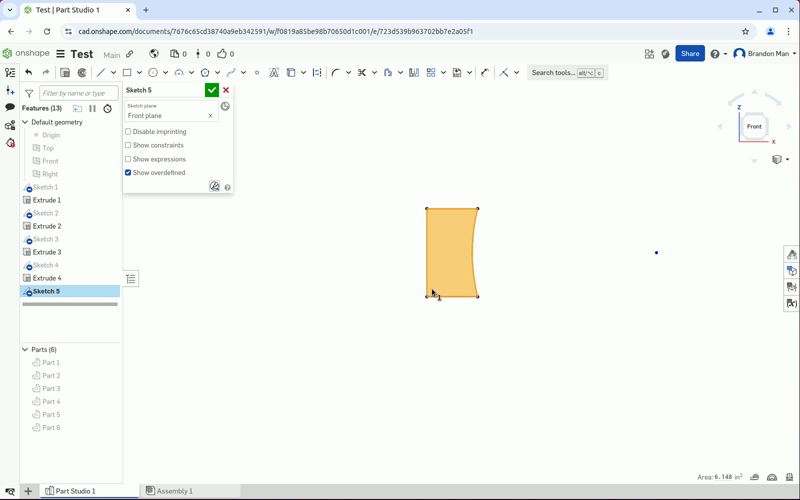
scroll(-6)
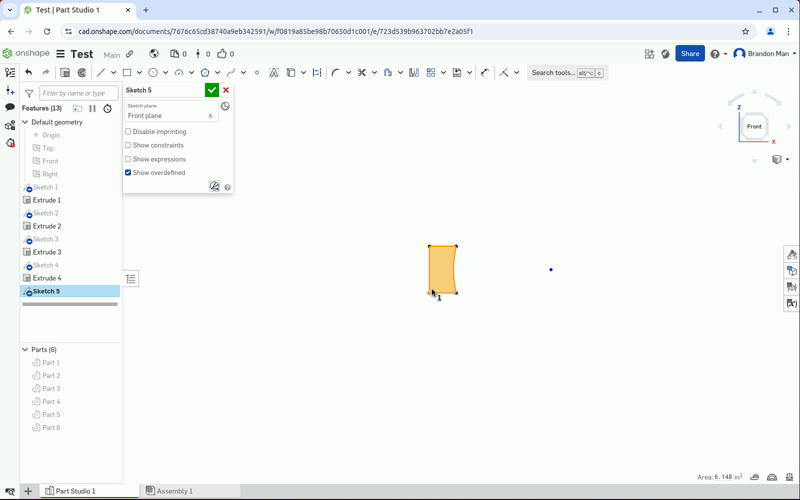
scroll(-6)
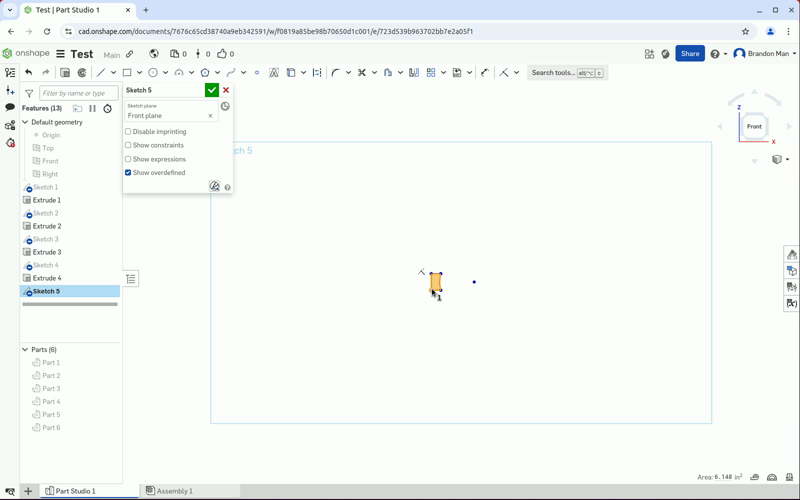
mouse_move(73, 352)
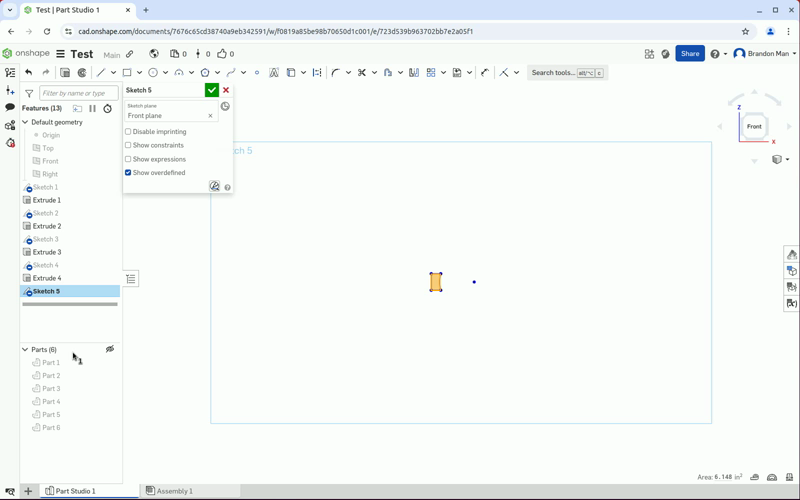
key(shift+y)
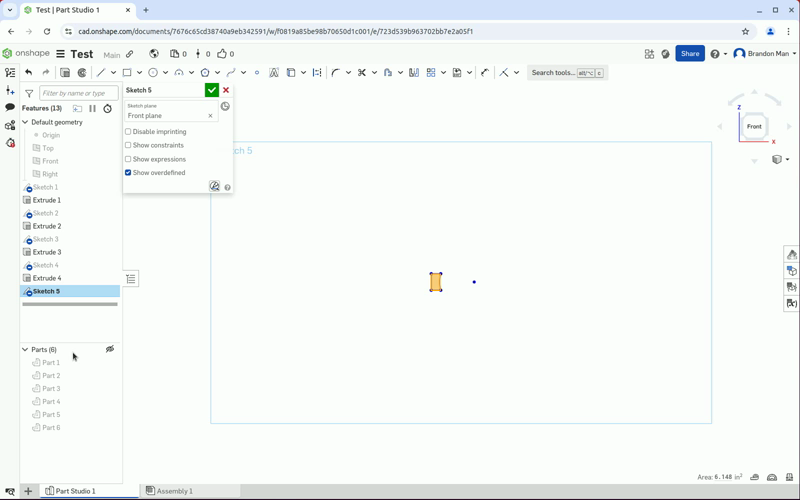
key(shift+e)
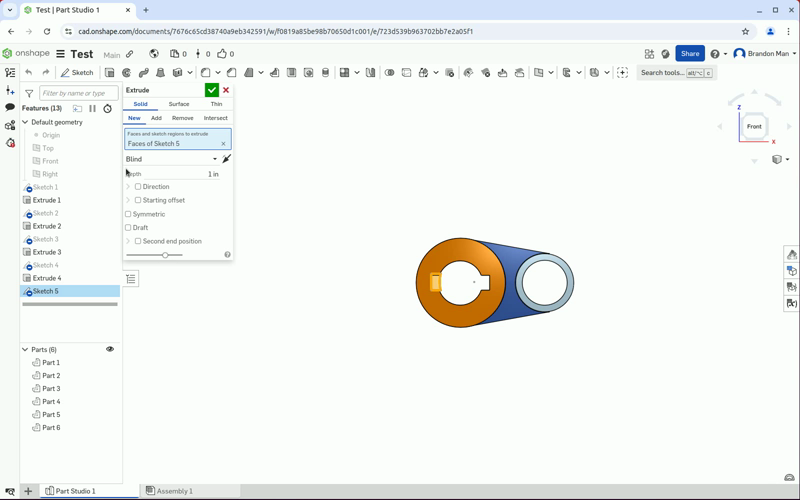
mouse_move(143, 106)
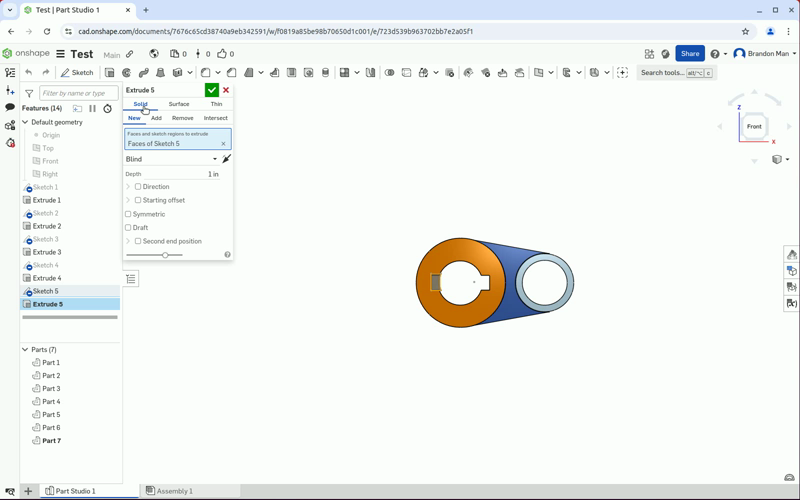
click(143, 106)
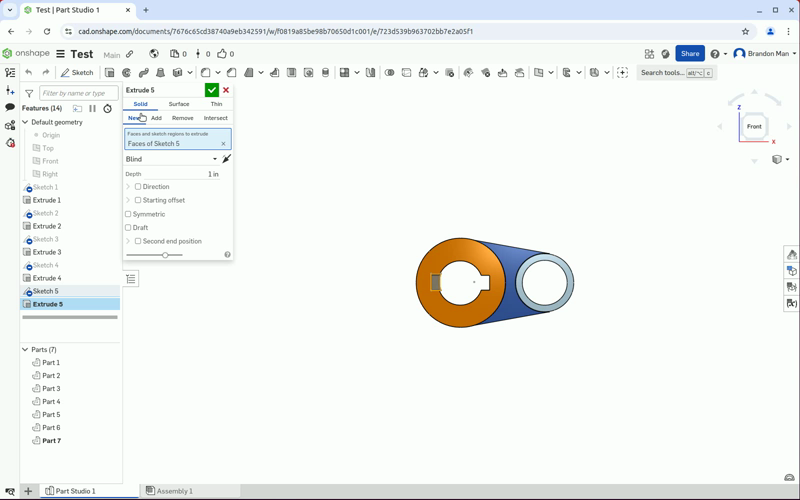
mouse_move(137, 120)
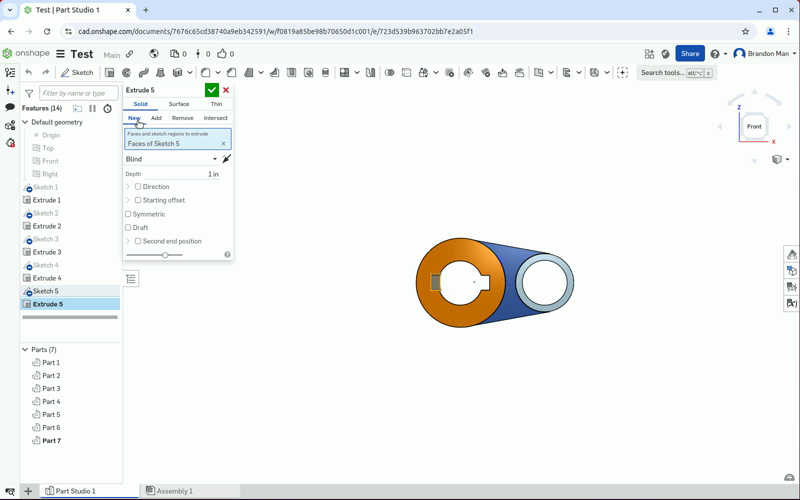
click(137, 120)
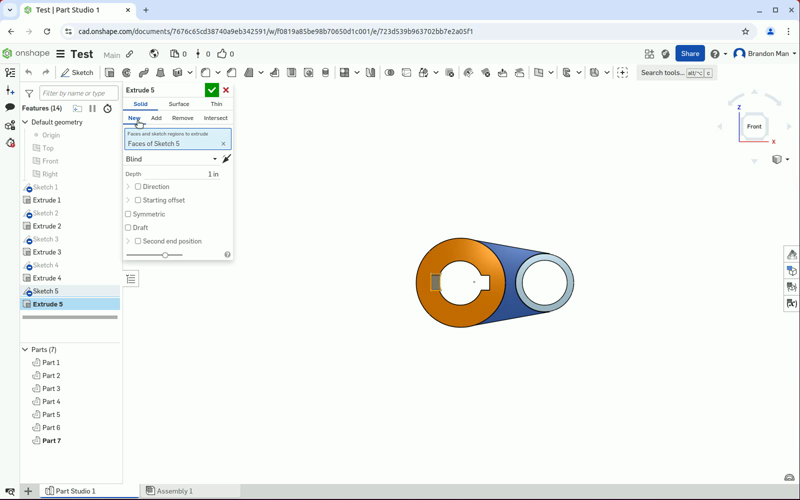
key(tab, 4)
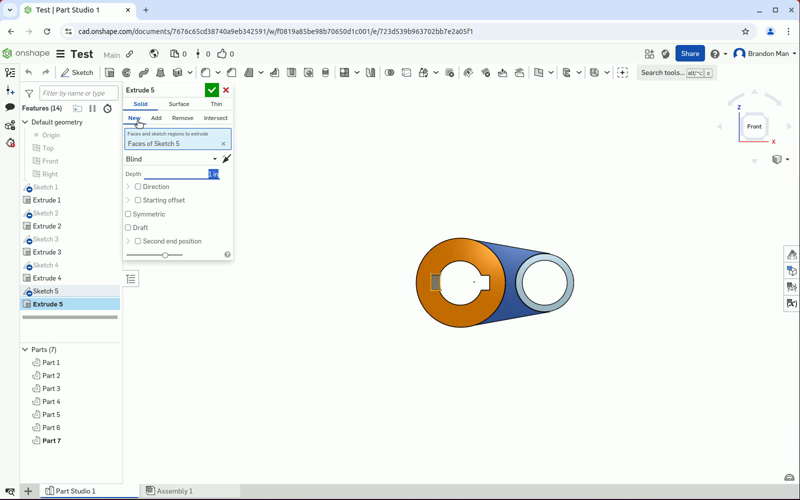
text(16.128)
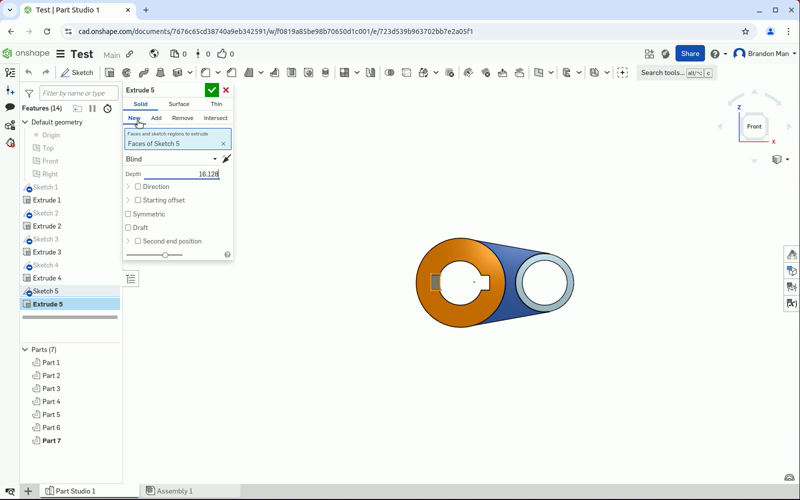
key(enter)
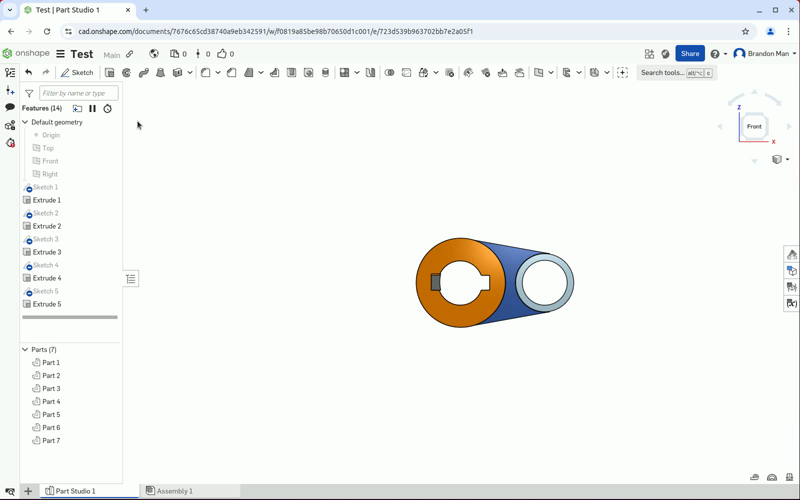
key(shift+h)
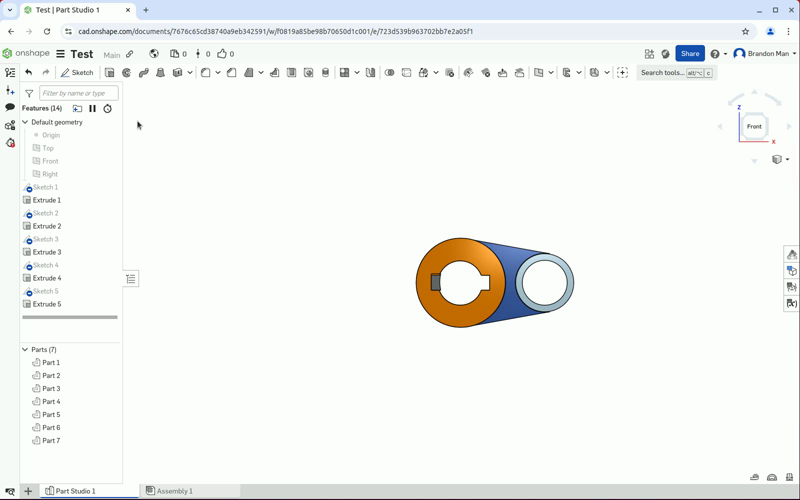
key(shift+h)
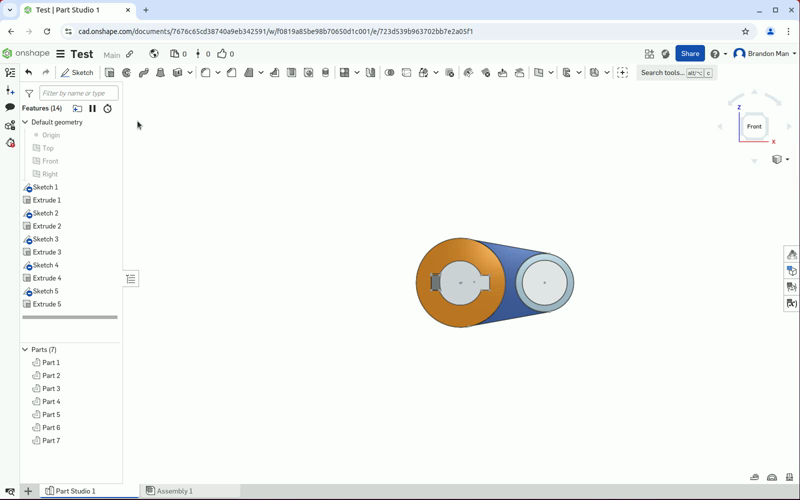
key(shift+7)
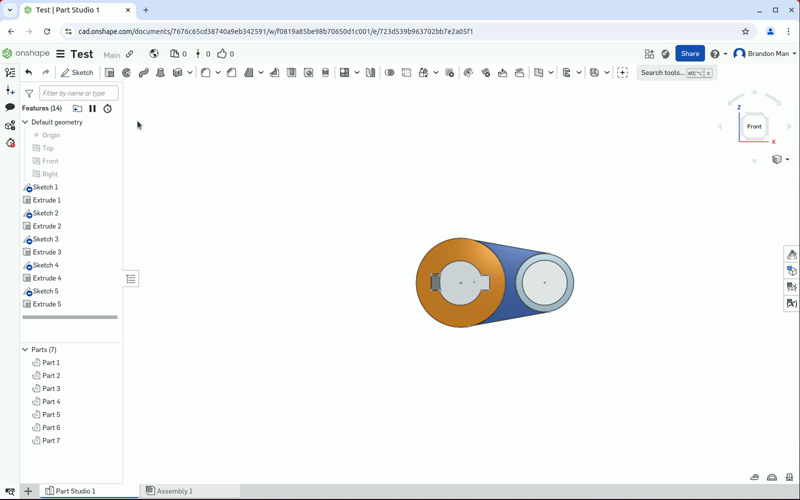
key(left, 2)
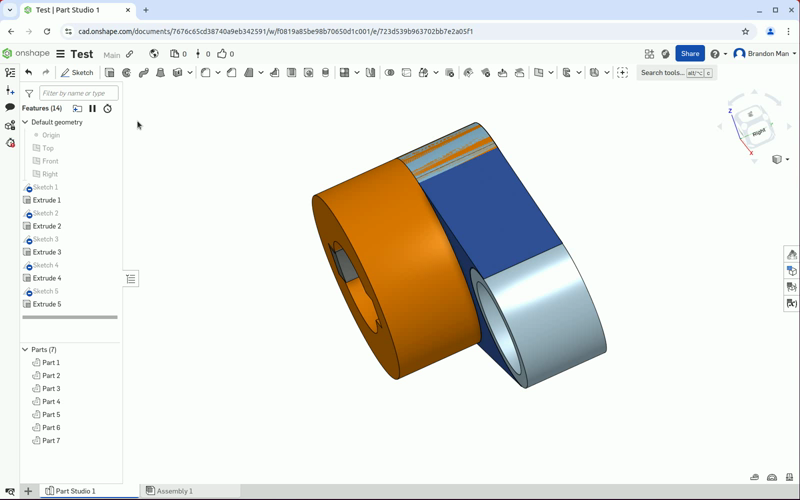
key(down, 2)
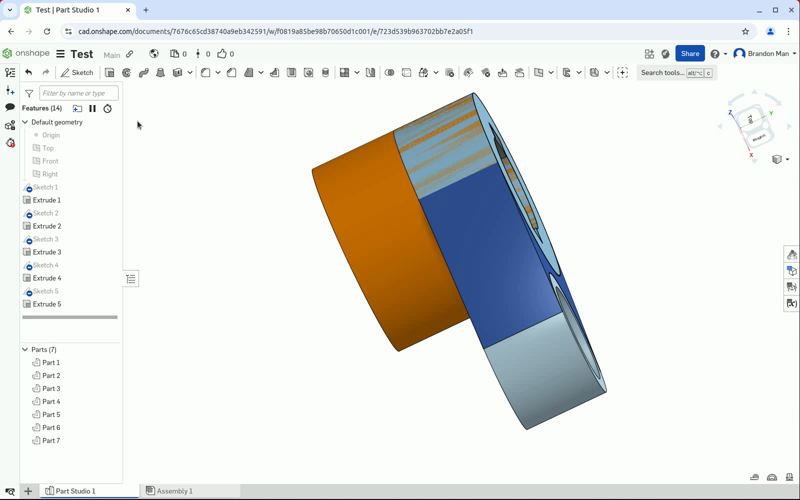
key(up, 2)
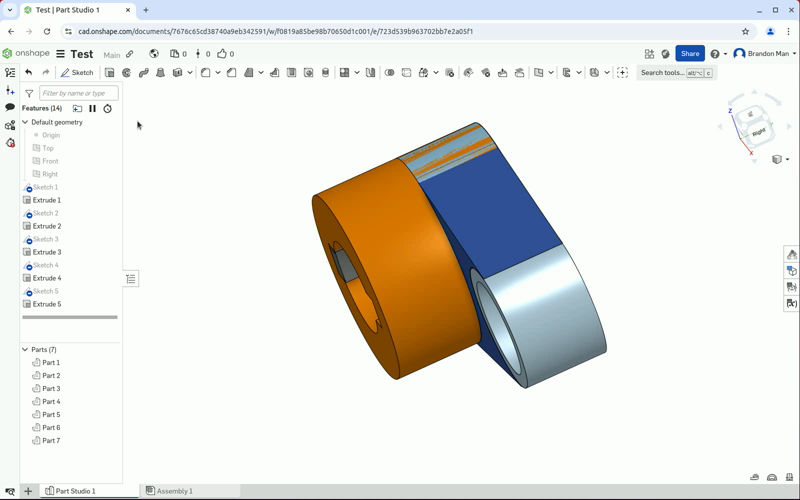
key(right, 2)
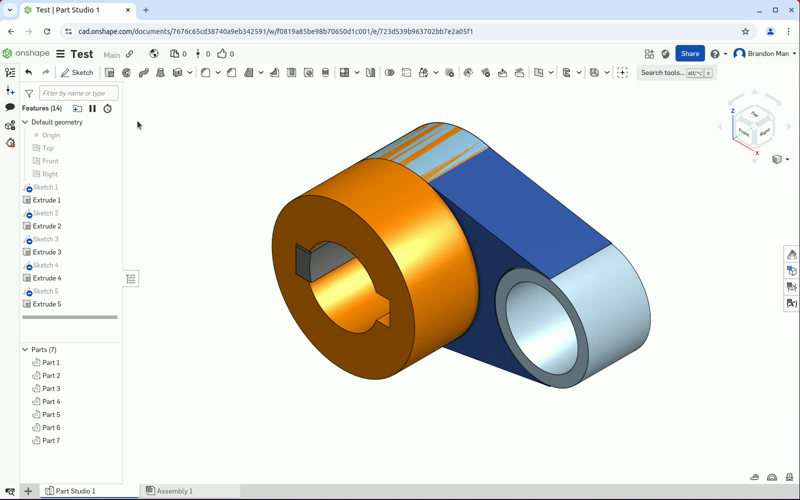
mouse_move(73, 189)
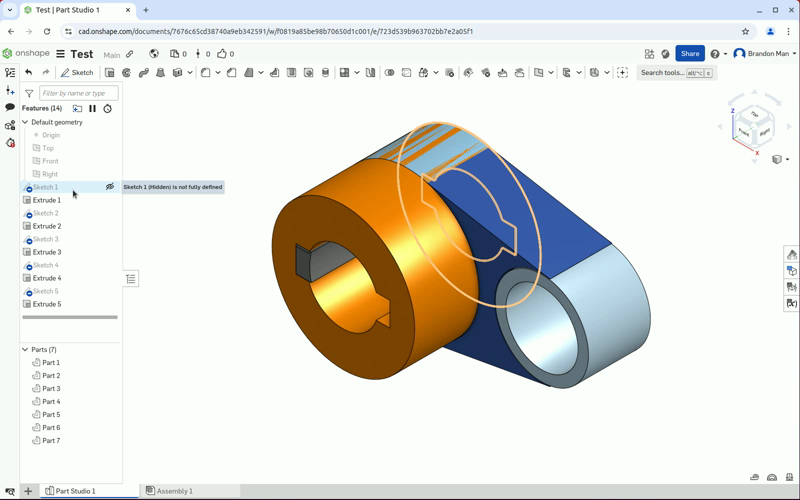
click(73, 189)